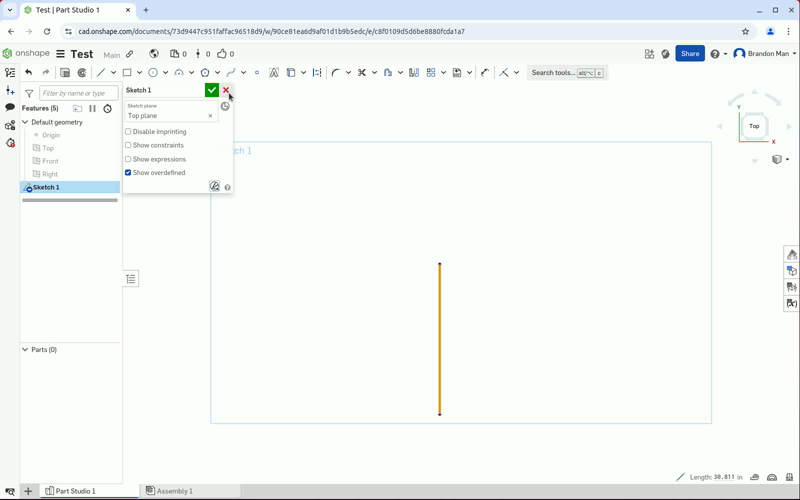
key(shift+h)
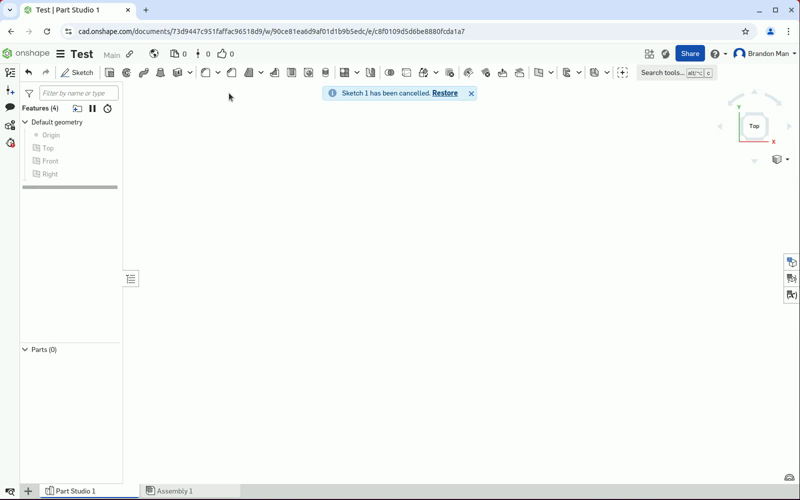
mouse_move(73, 352)
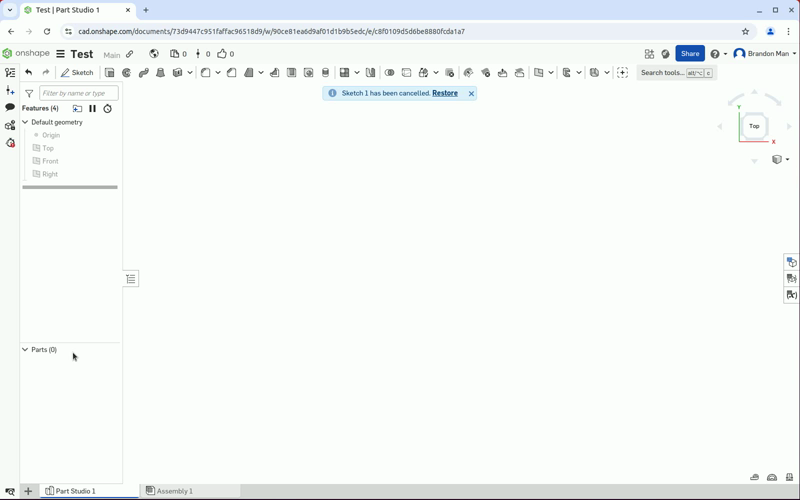
key(y)
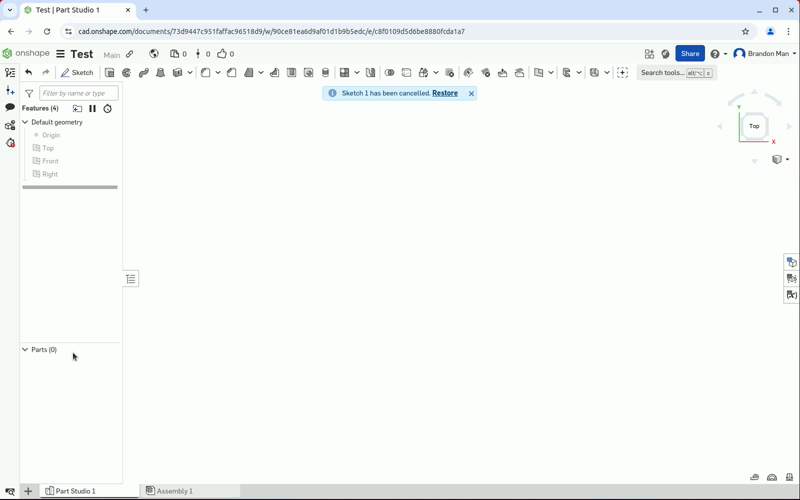
key(shift+p)
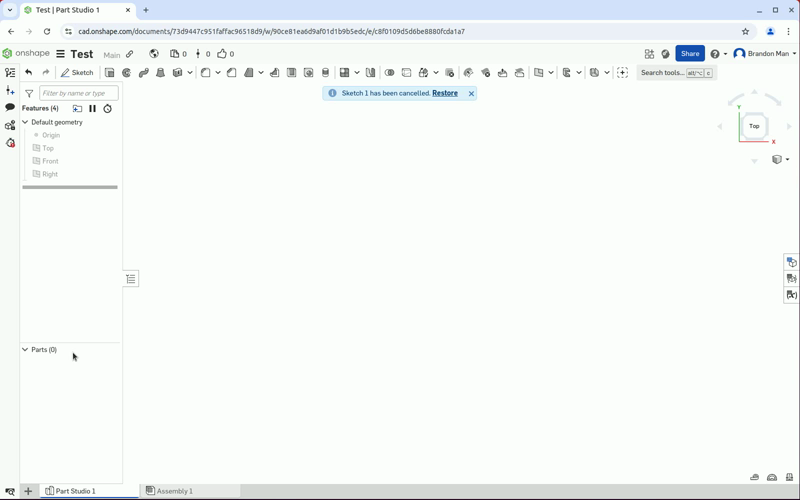
key(space)
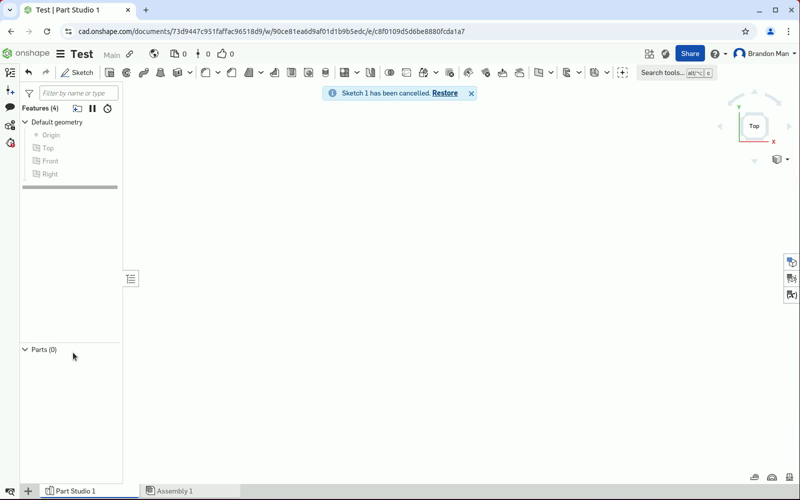
key_down(shift)
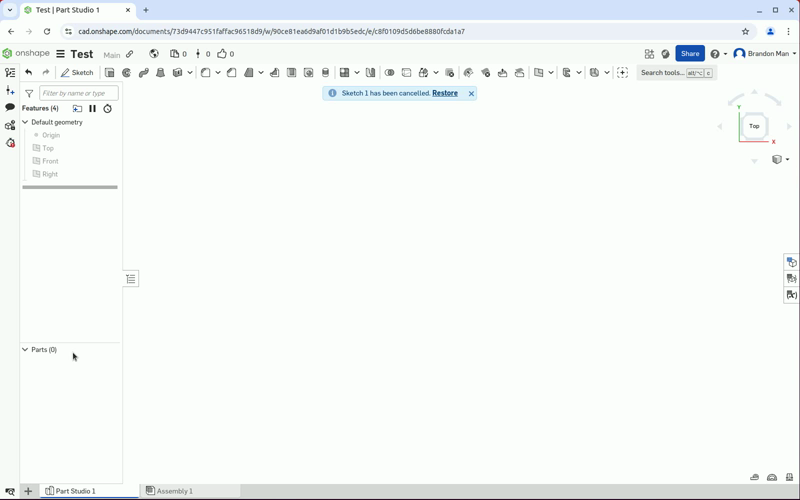
key(up)
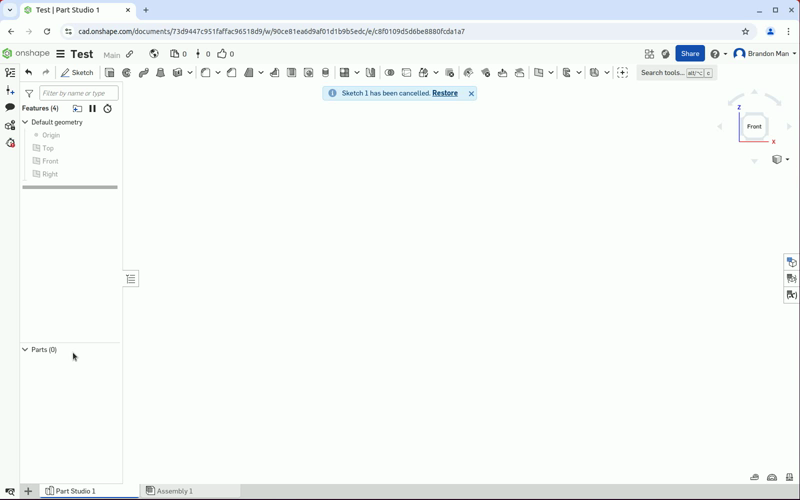
key_up(shift)
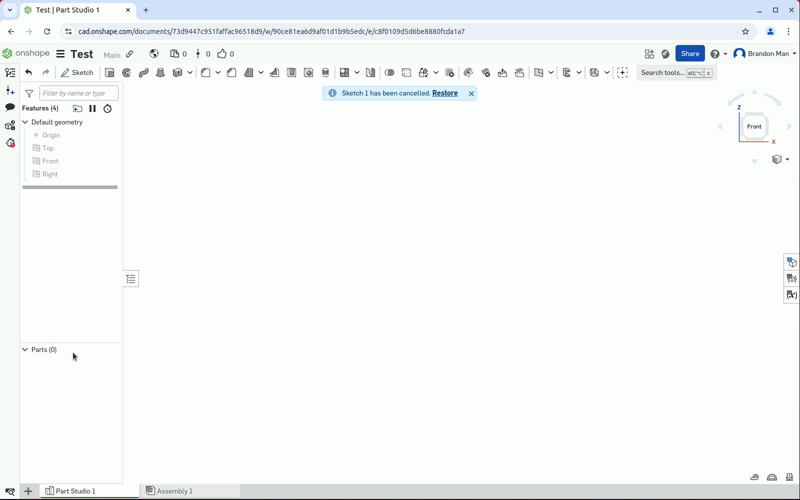
mouse_move(73, 352)
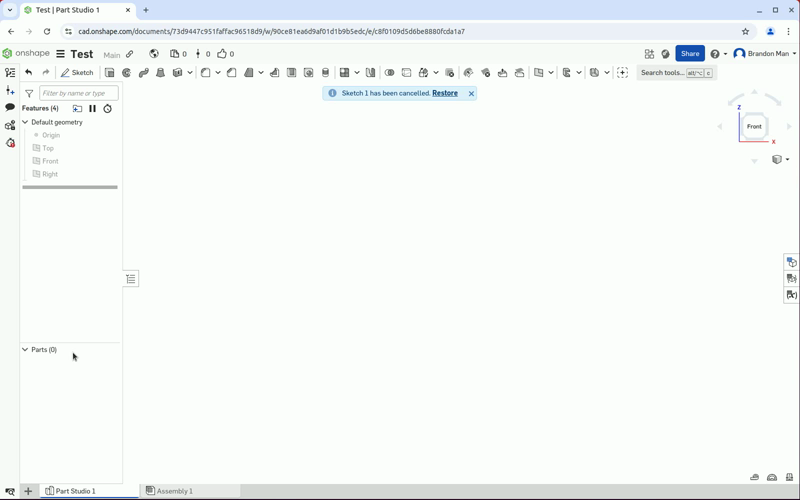
key(shift+y)
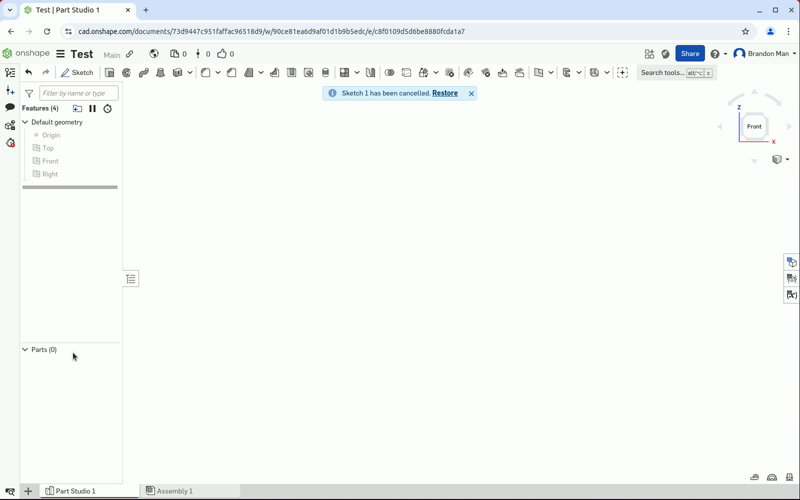
key(shift+s)
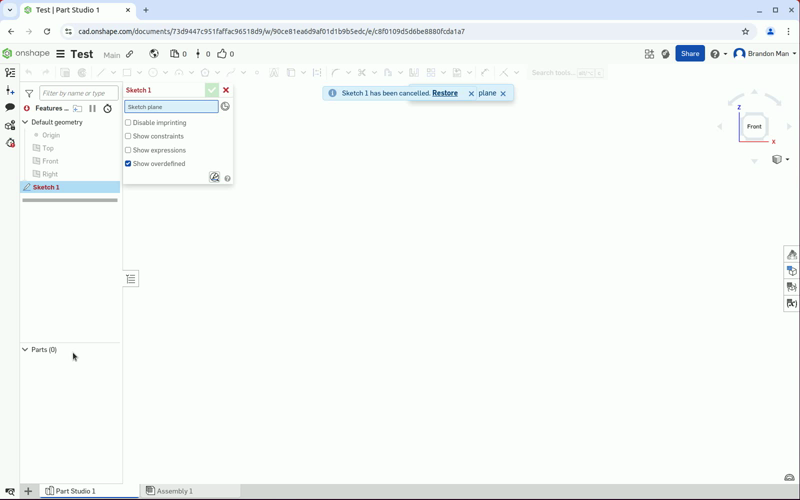
mouse_move(73, 163)
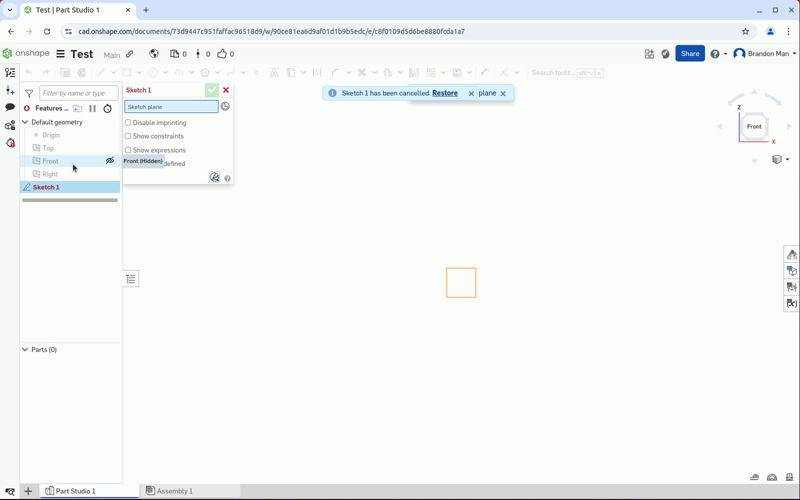
click(73, 163)
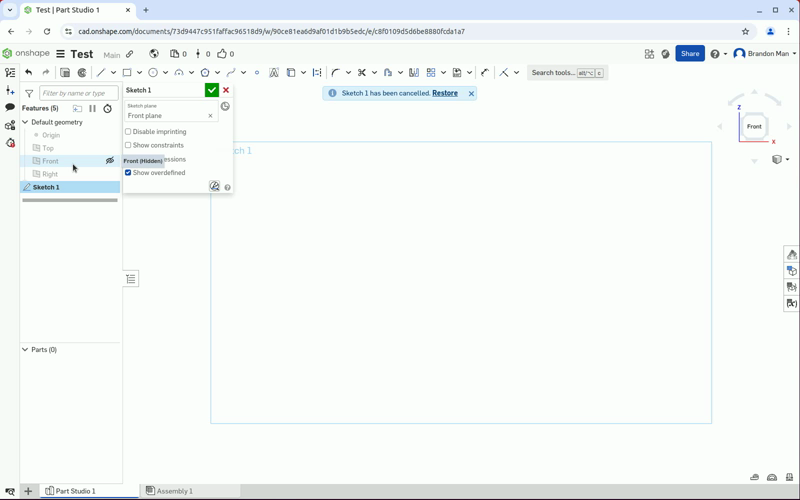
mouse_move(73, 352)
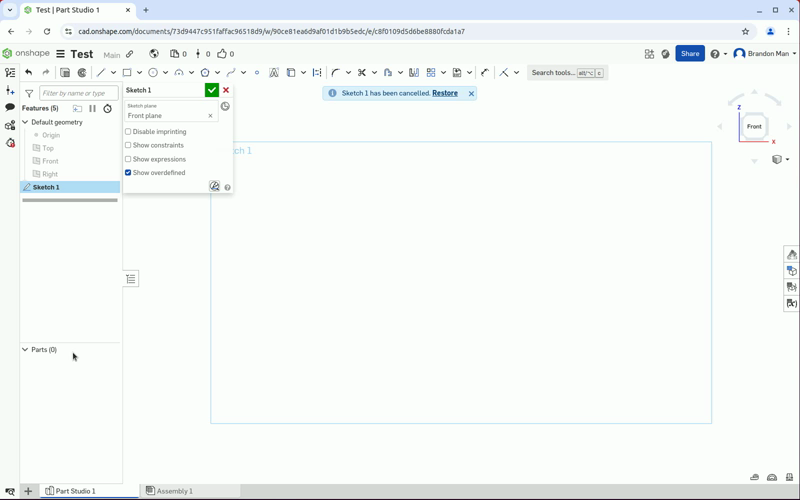
key(y)
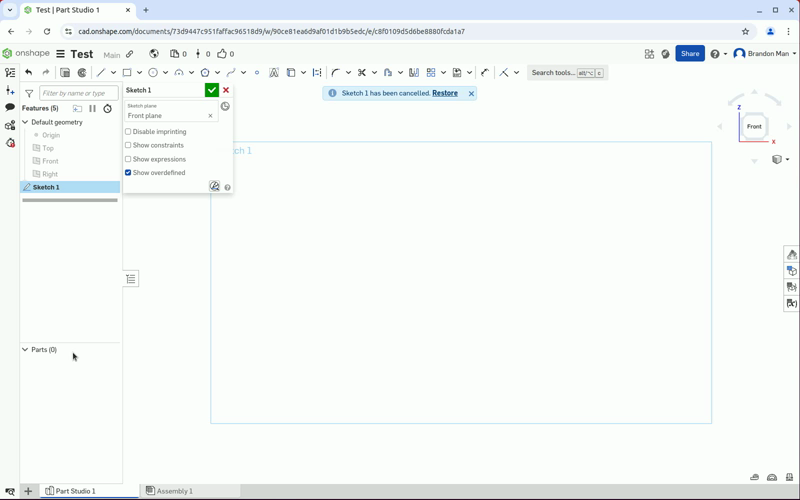
key(l)
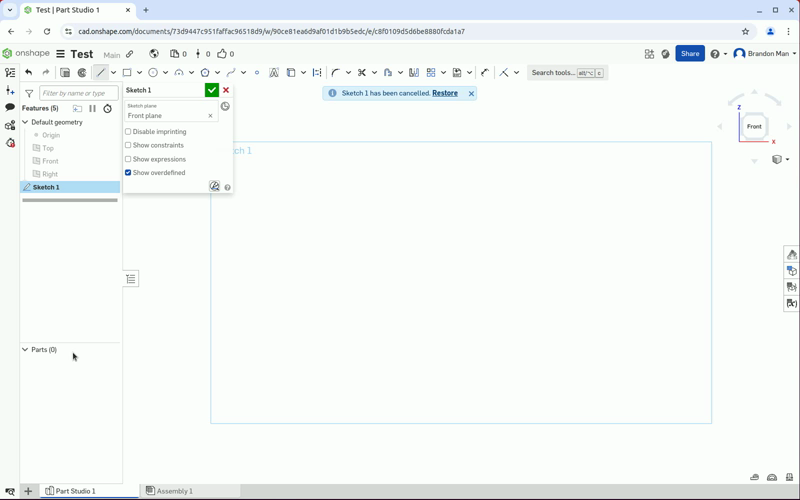
key_down(shift)
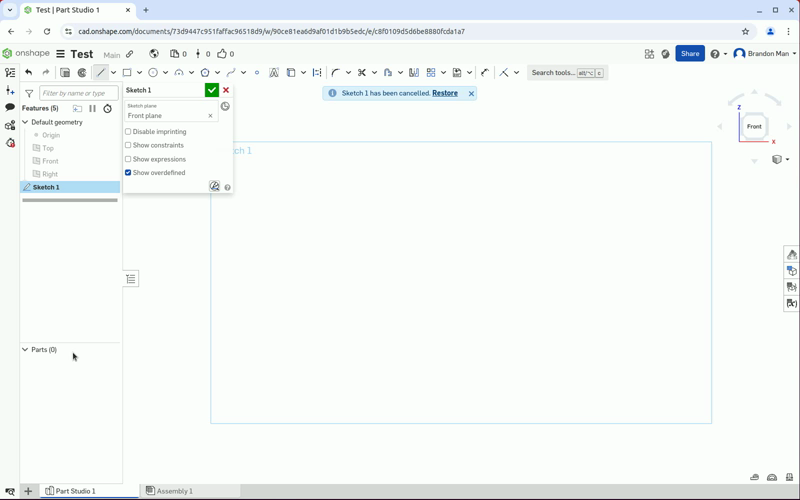
mouse_move(389, 367)
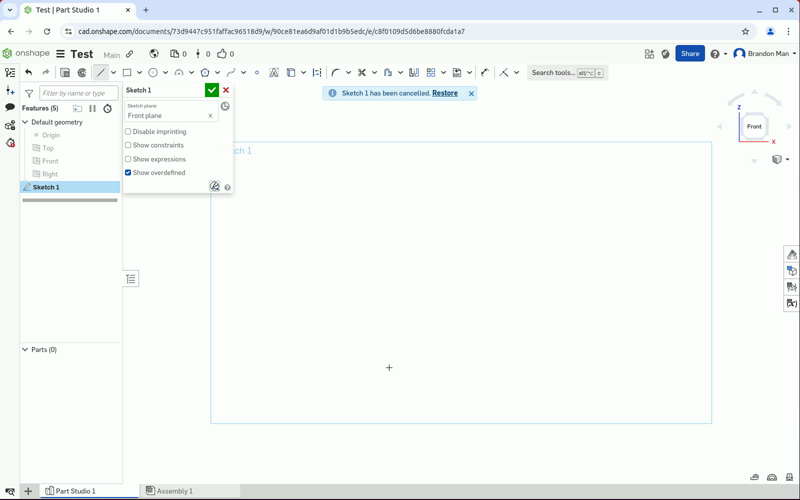
click(389, 367)
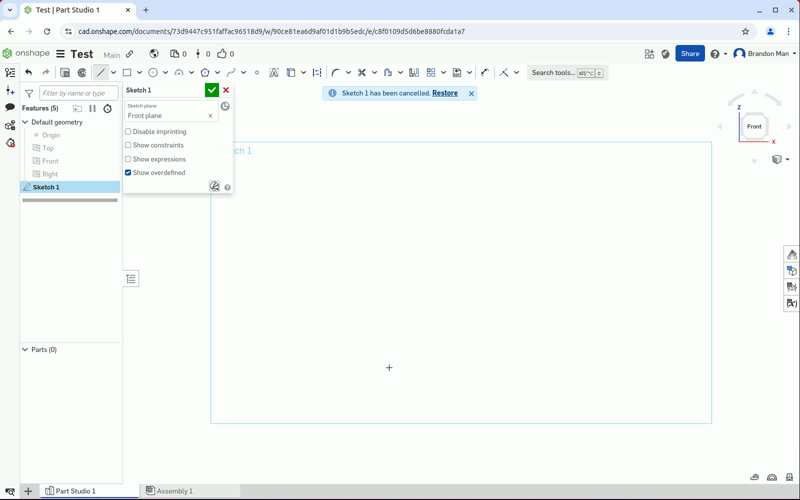
key_up(shift)
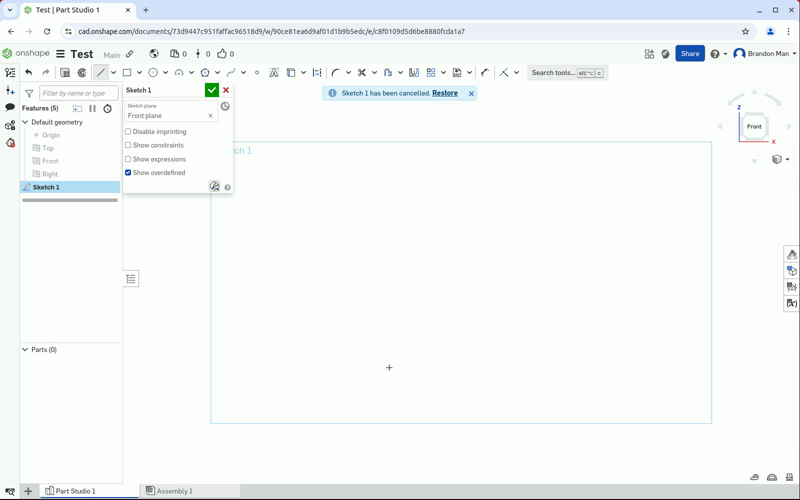
key_down(shift)
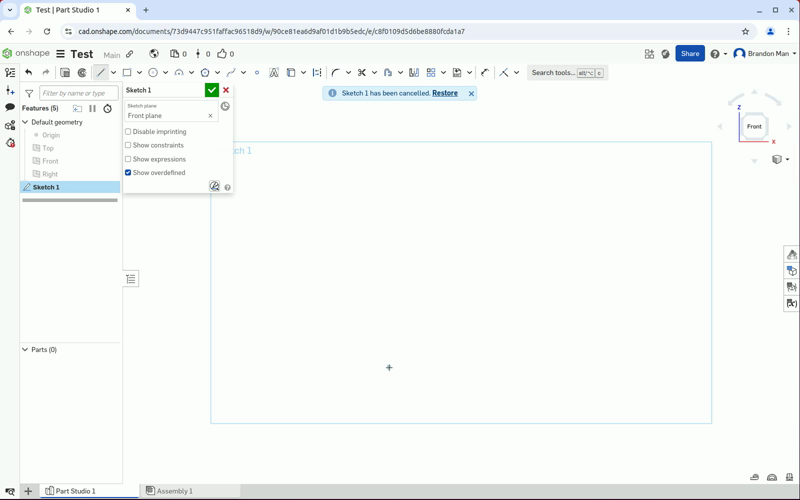
mouse_move(543, 367)
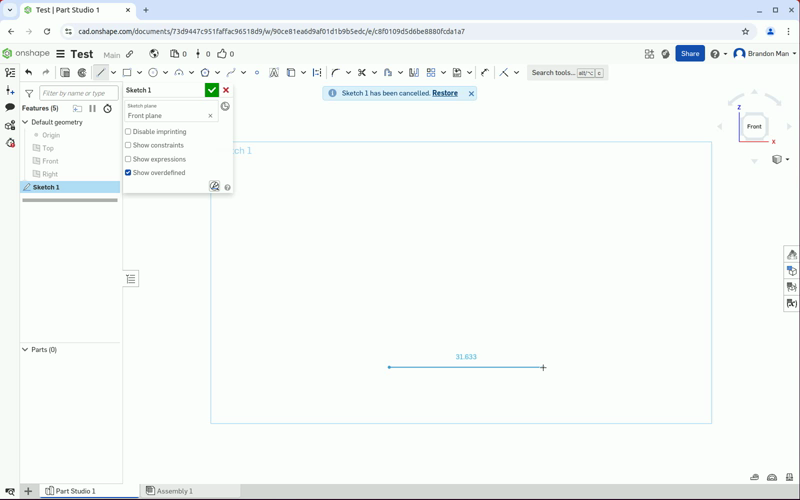
click(543, 367)
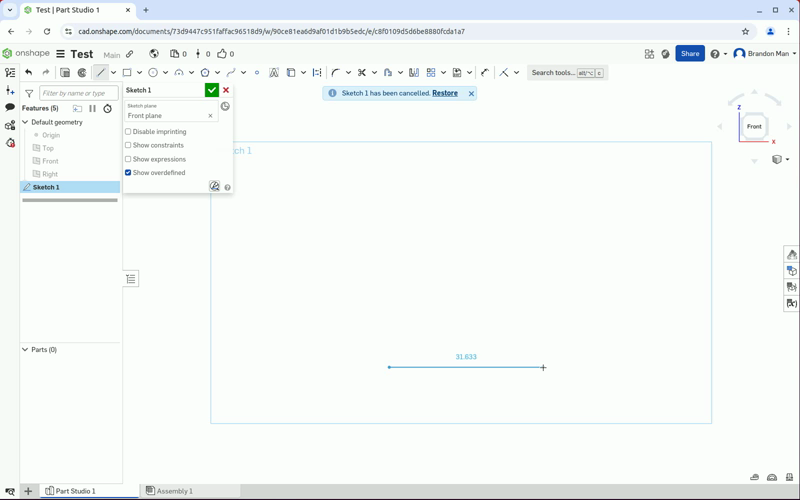
key_up(shift)
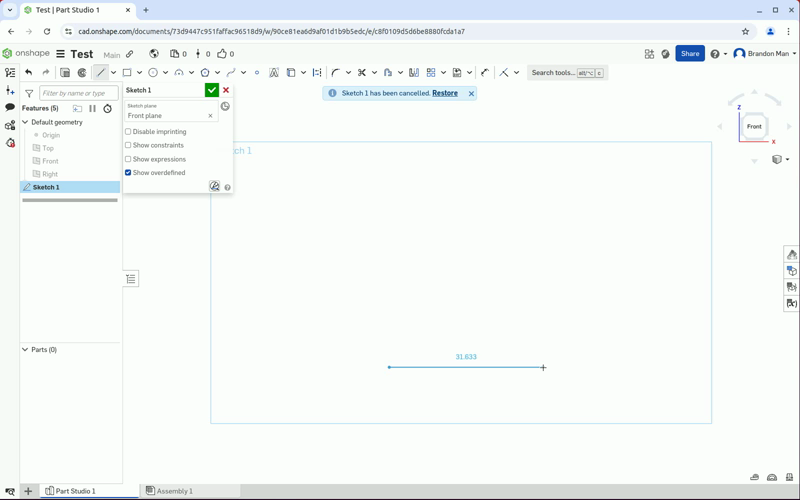
key_down(shift)
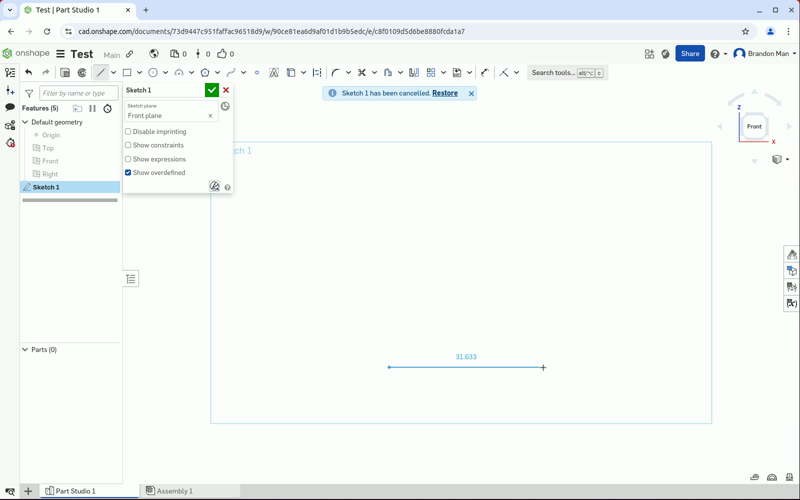
mouse_move(543, 246)
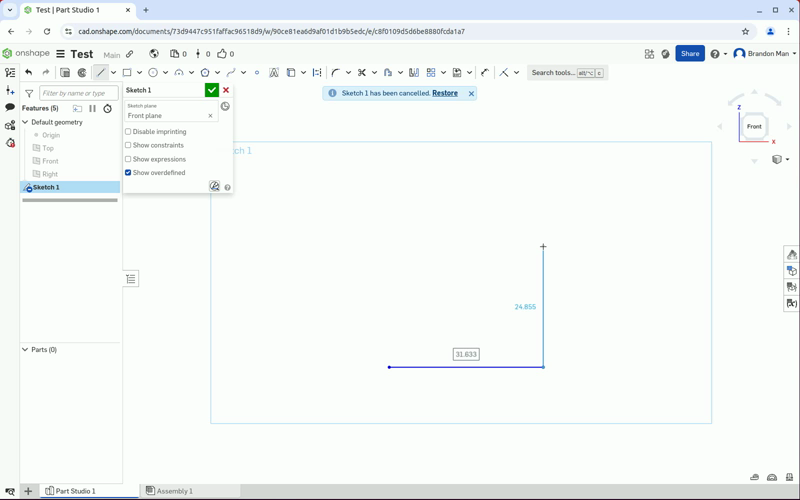
click(543, 246)
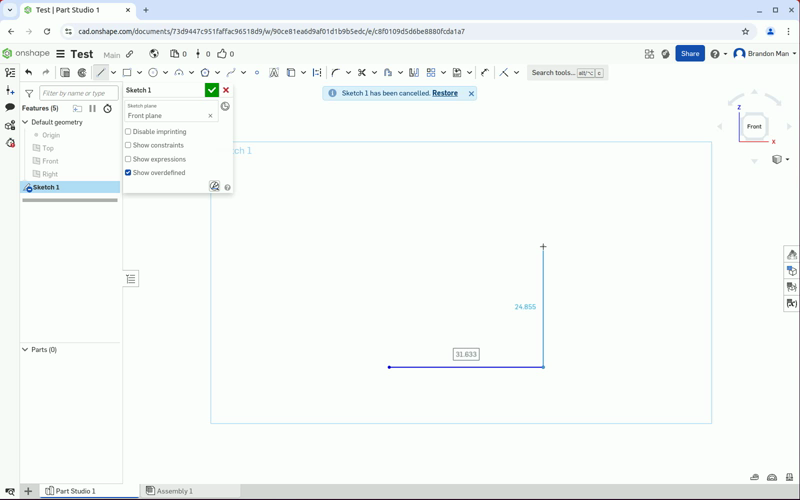
key_up(shift)
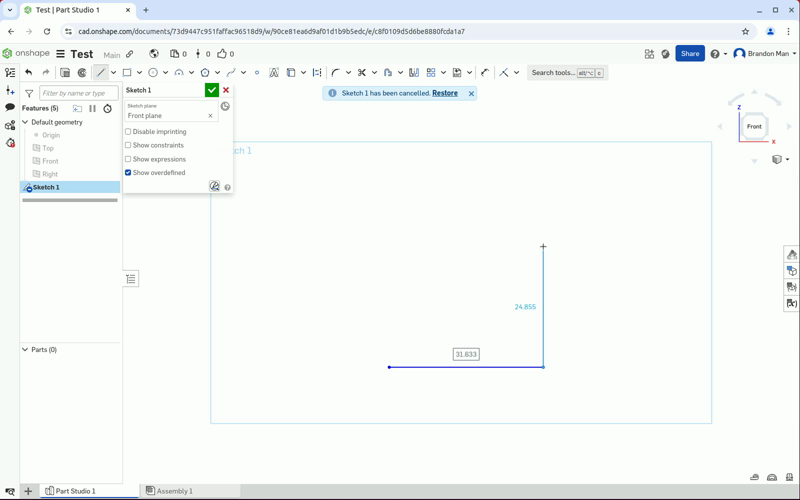
key_down(shift)
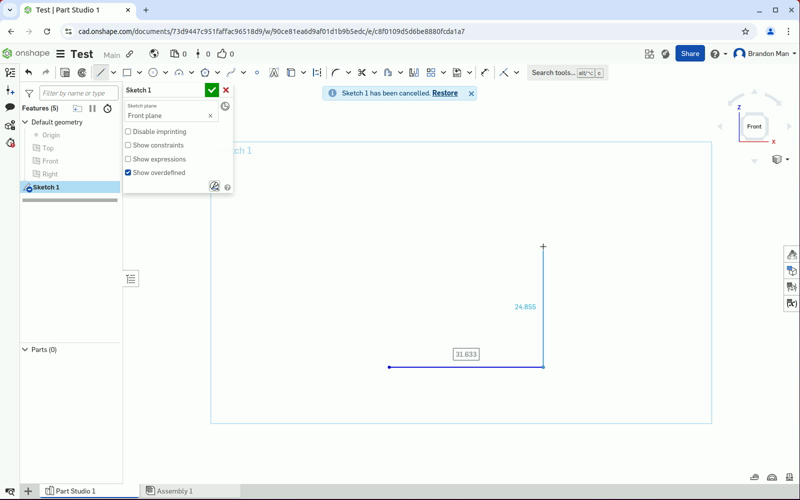
mouse_move(573, 246)
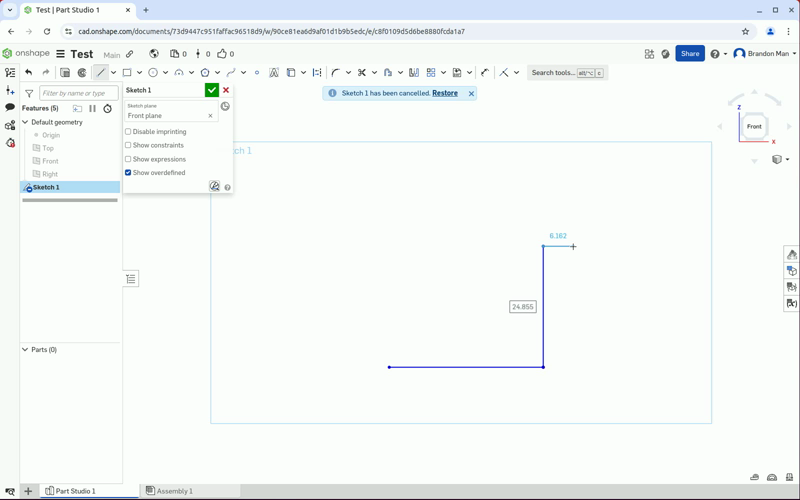
mouse_move(543, 228)
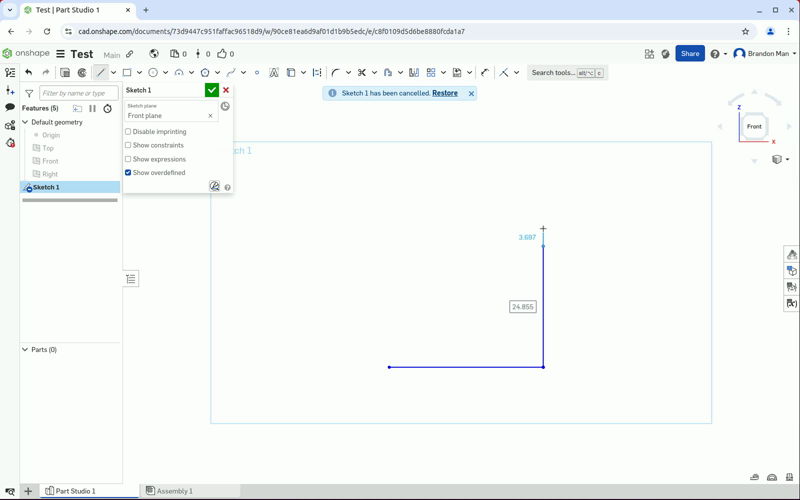
click(543, 228)
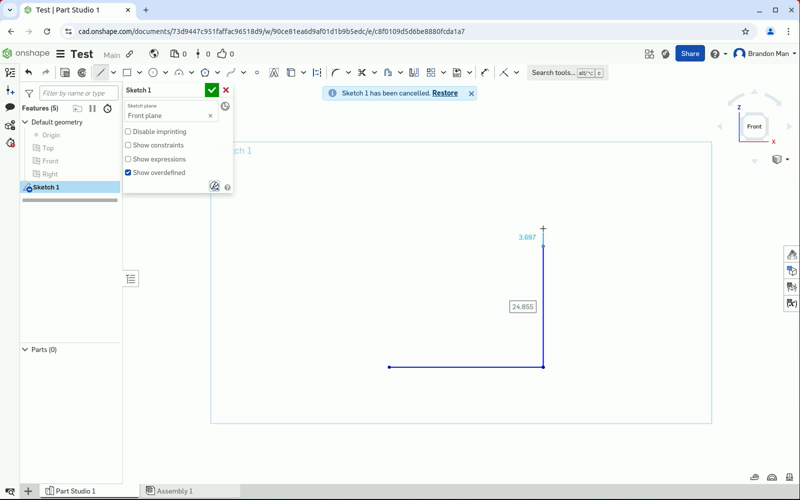
key_up(shift)
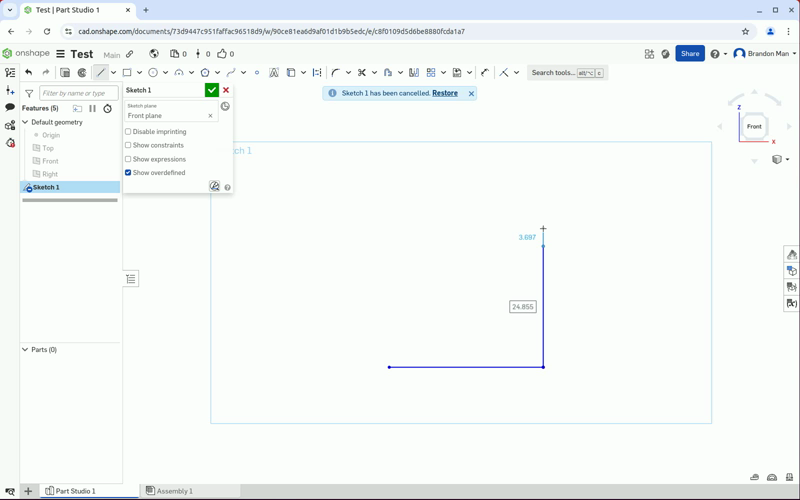
key_down(shift)
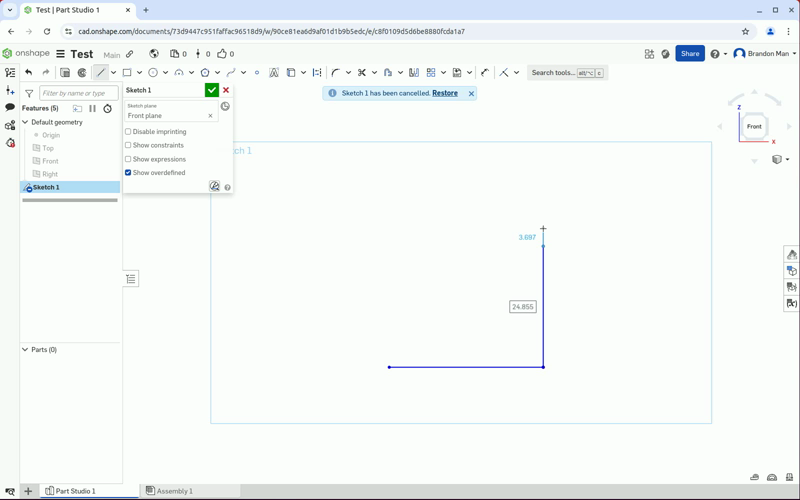
mouse_move(573, 228)
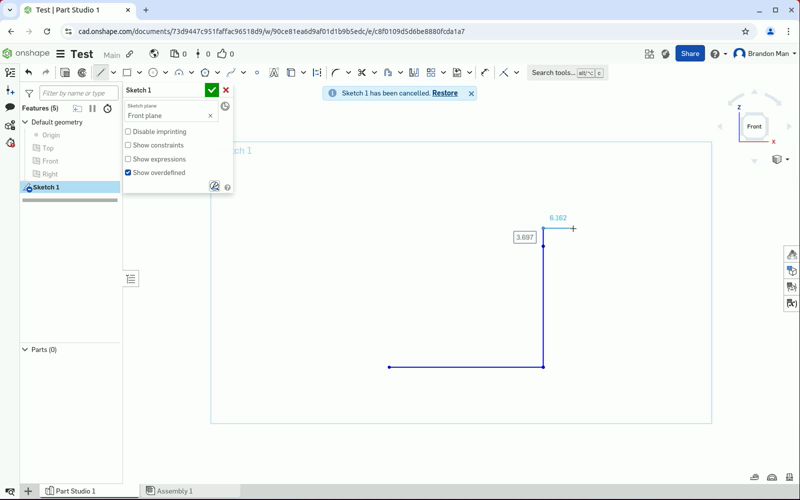
mouse_move(543, 211)
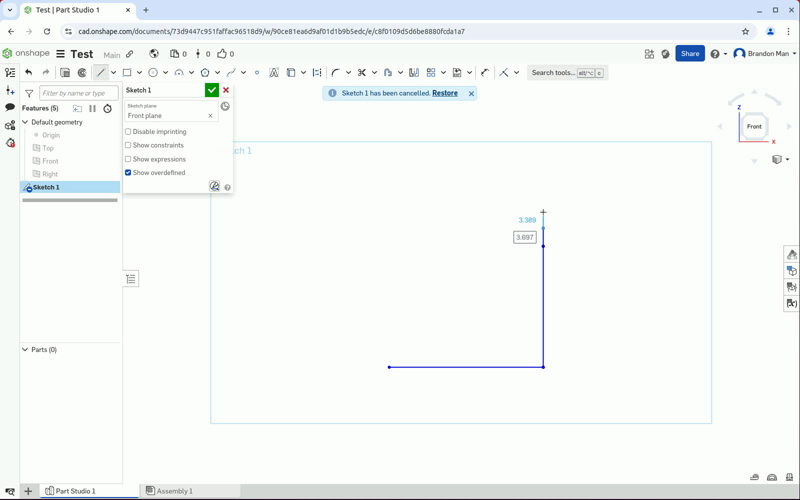
click(543, 211)
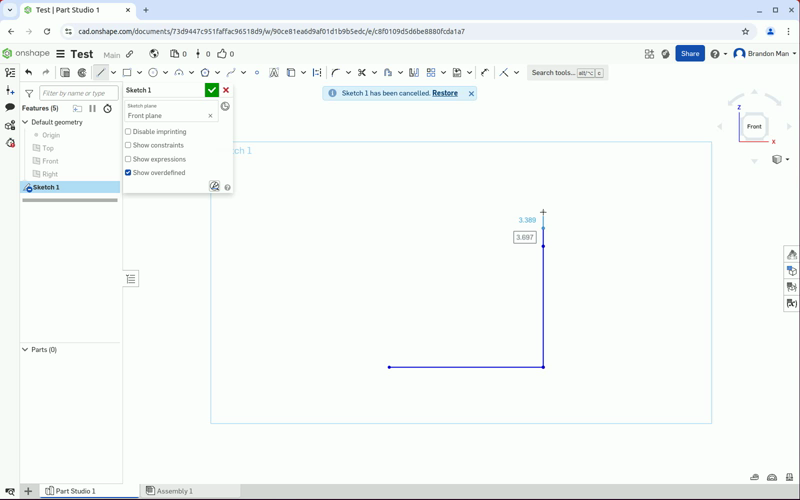
key_up(shift)
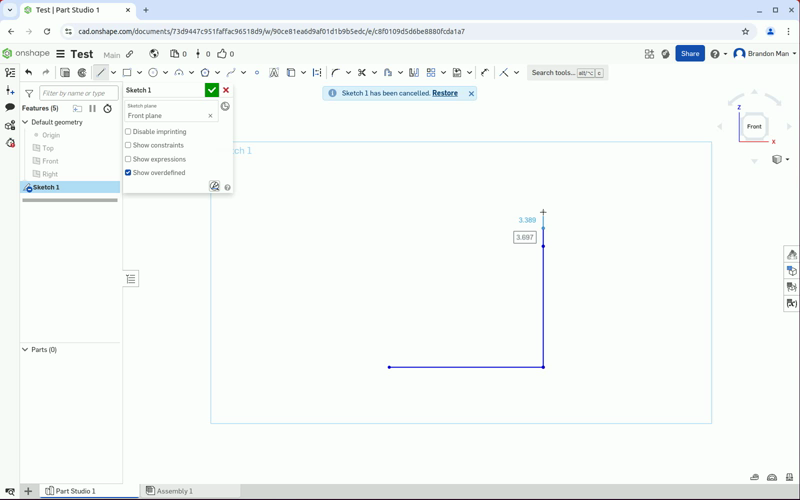
key_down(shift)
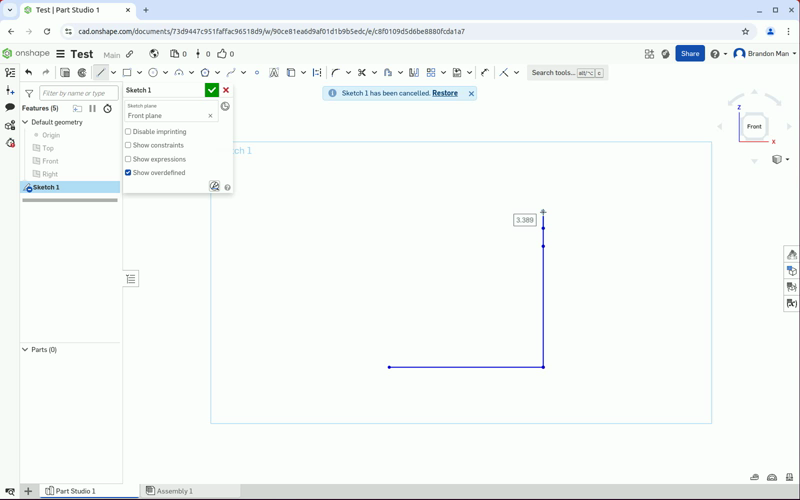
mouse_move(389, 211)
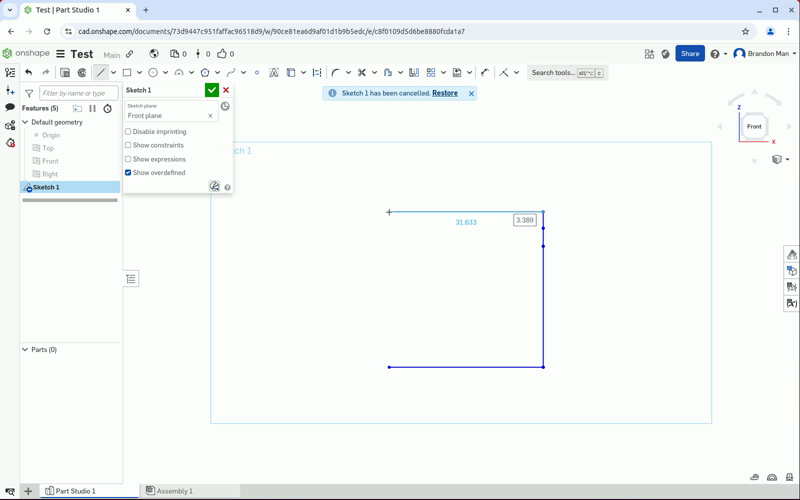
click(389, 211)
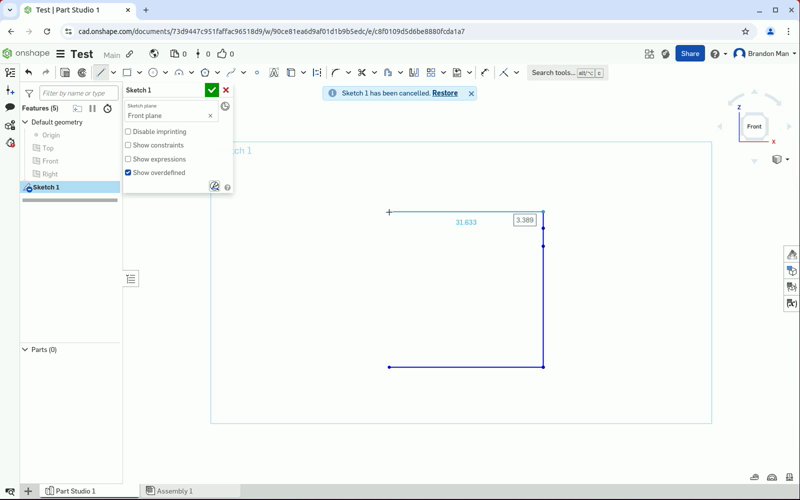
key_up(shift)
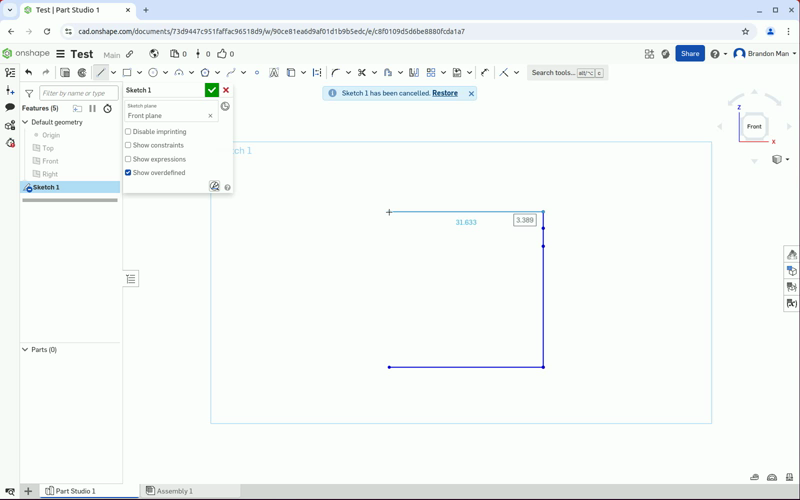
key_down(shift)
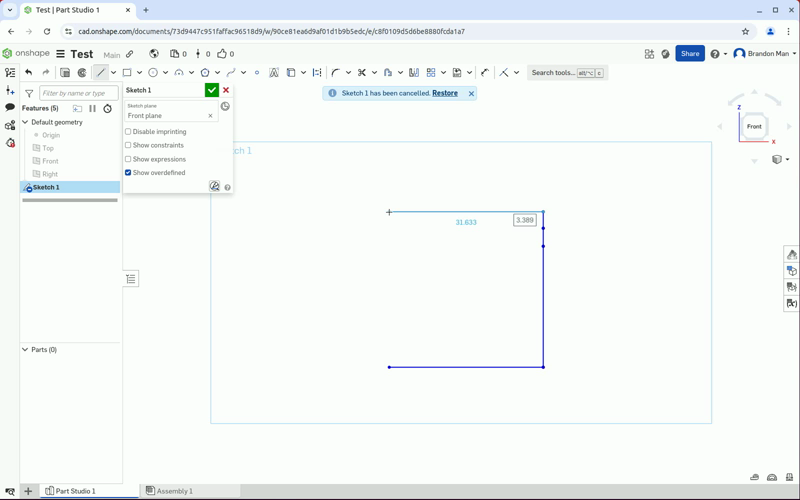
mouse_move(419, 211)
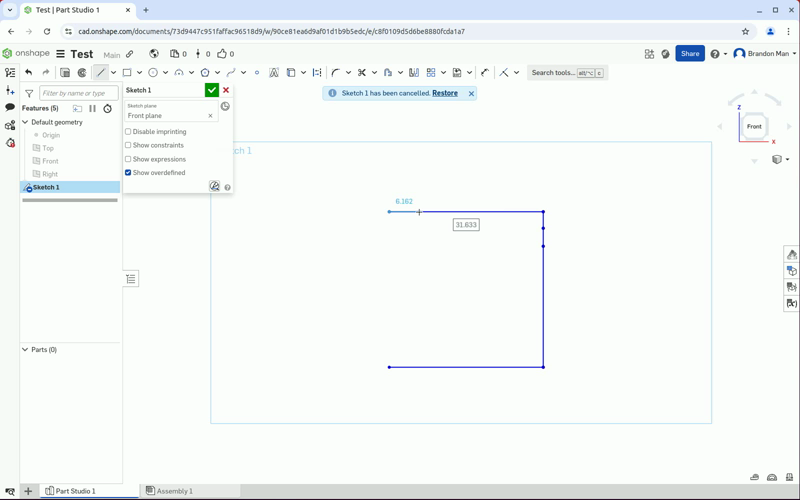
mouse_move(389, 233)
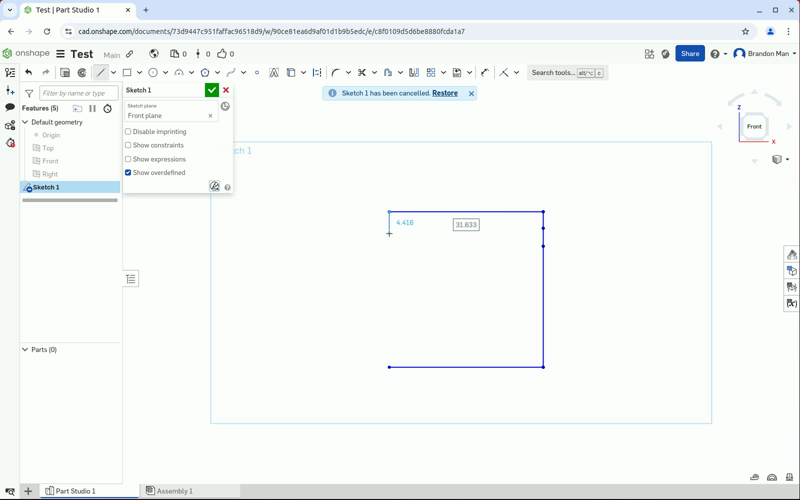
click(389, 233)
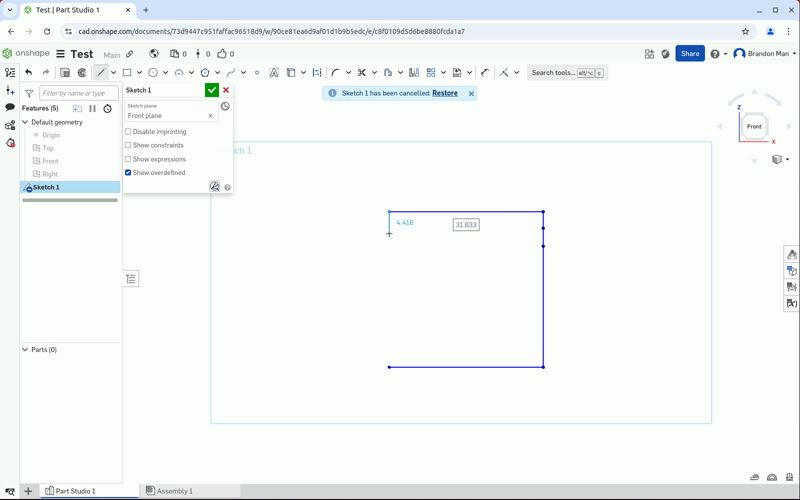
key_up(shift)
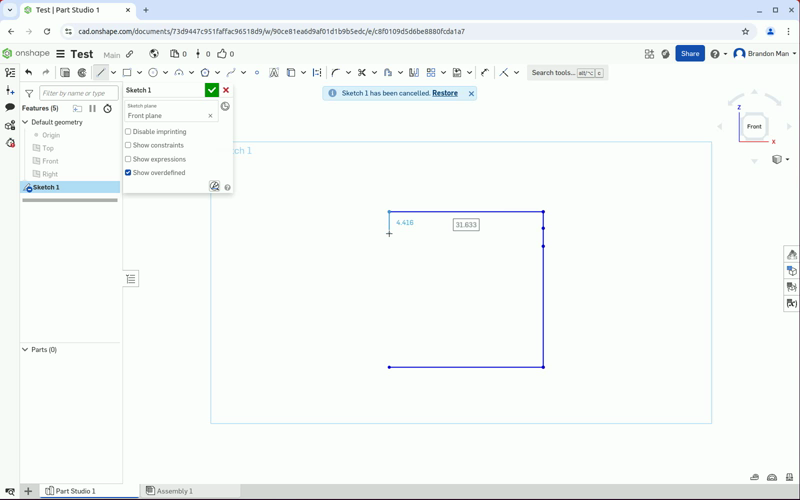
key_down(shift)
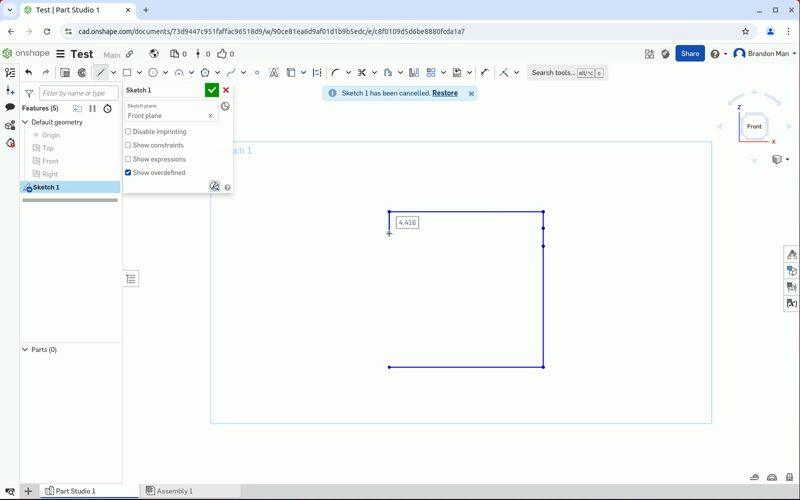
mouse_move(419, 233)
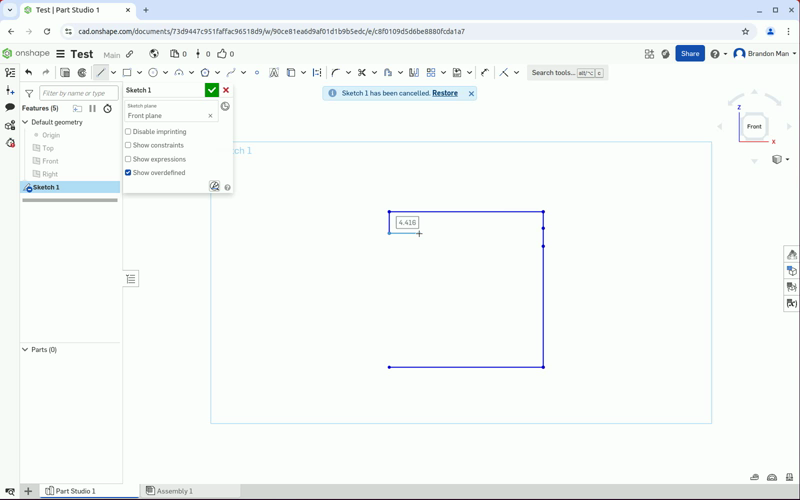
mouse_move(389, 246)
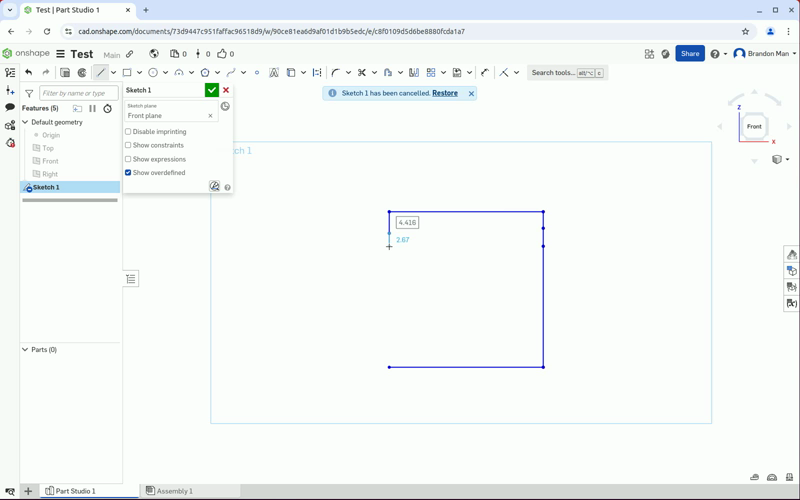
click(389, 246)
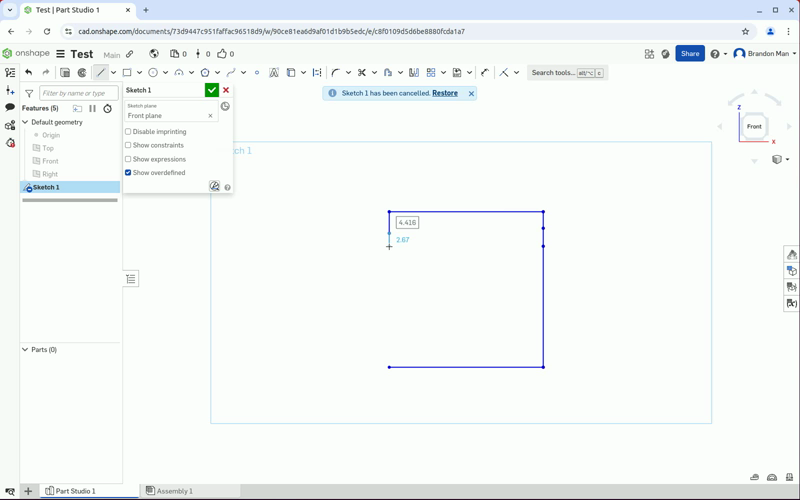
key_up(shift)
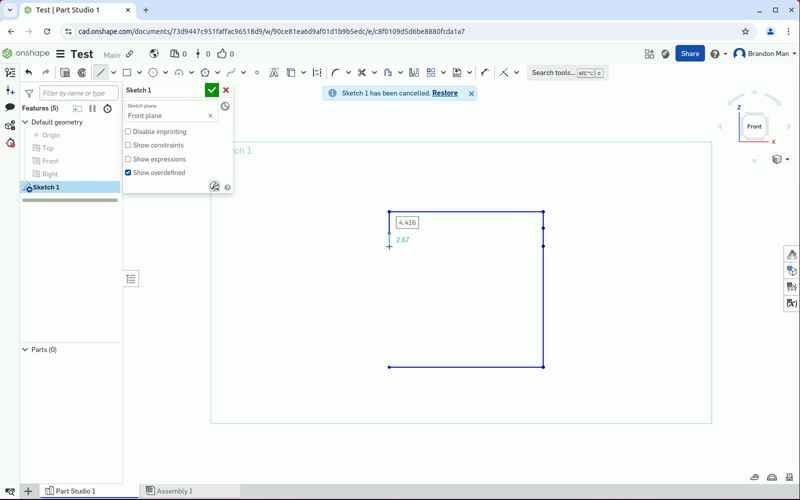
key_down(shift)
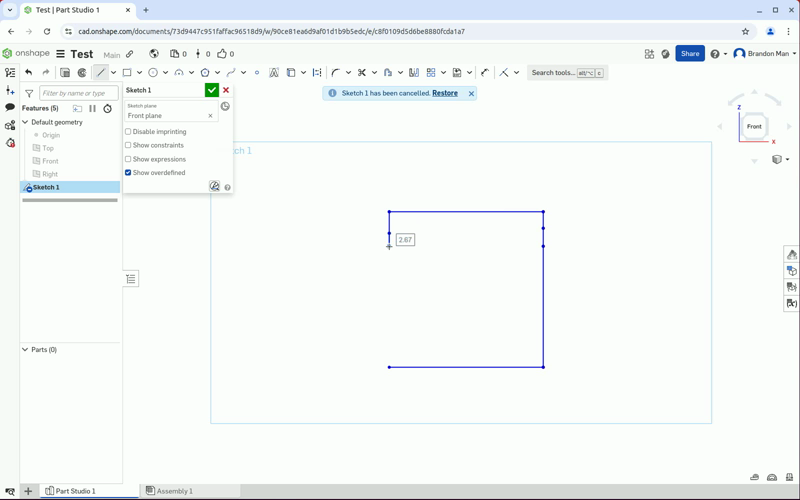
mouse_move(389, 367)
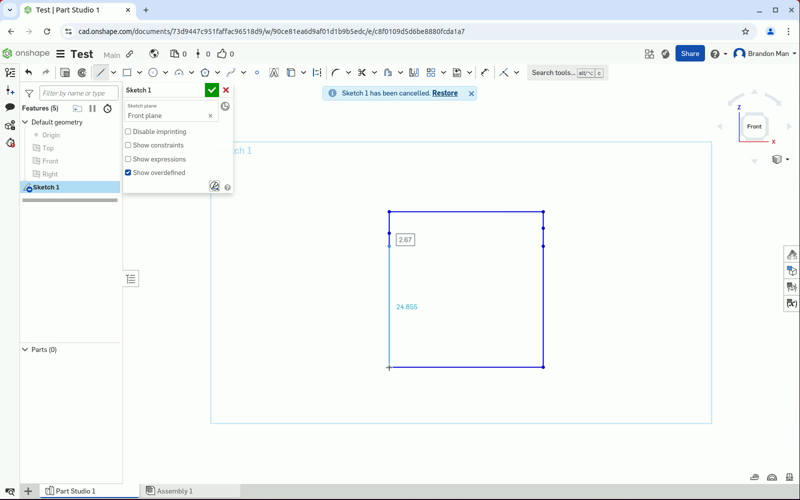
key_up(shift)
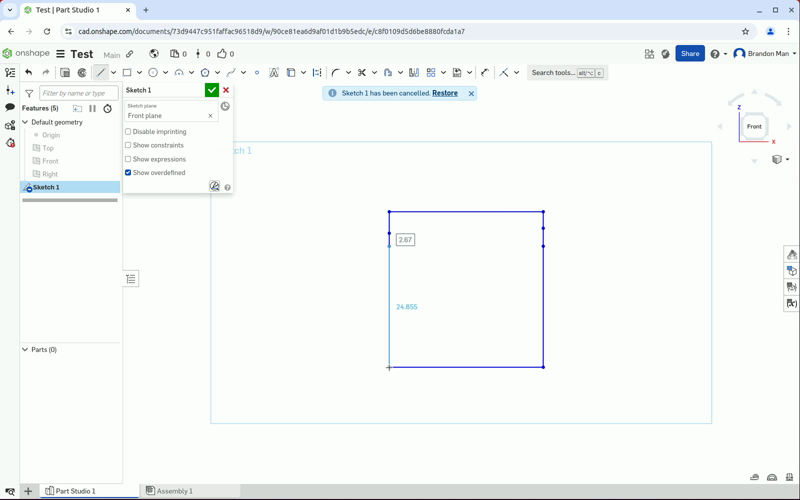
click(389, 367)
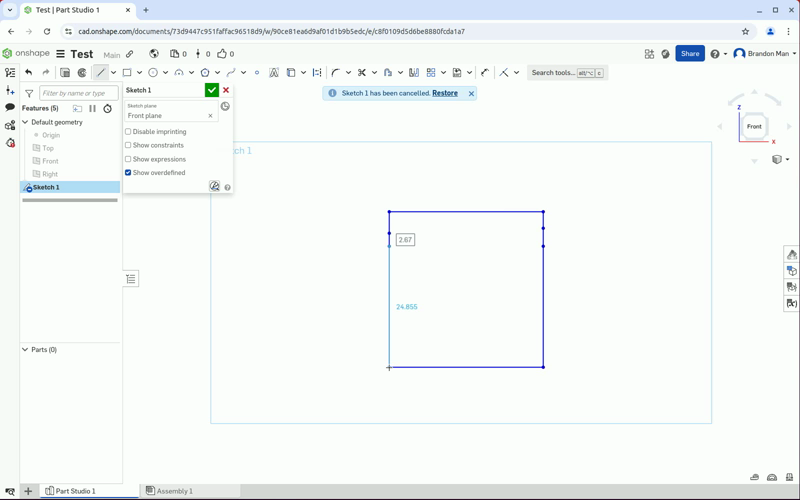
key(esc)
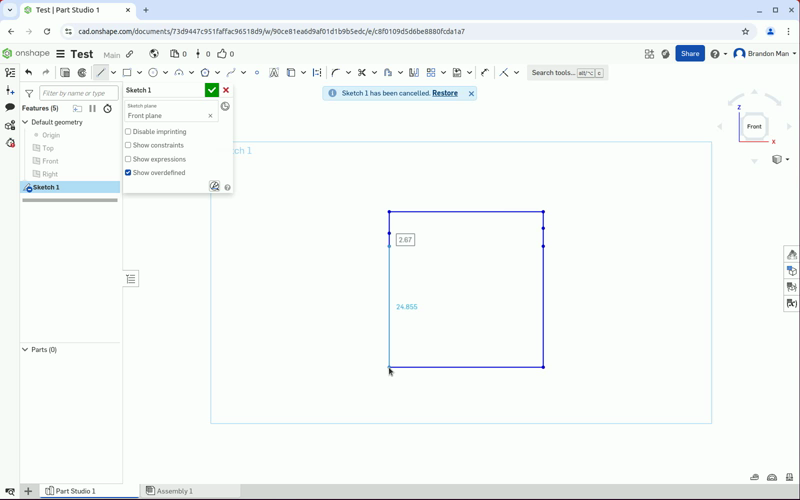
key(l)
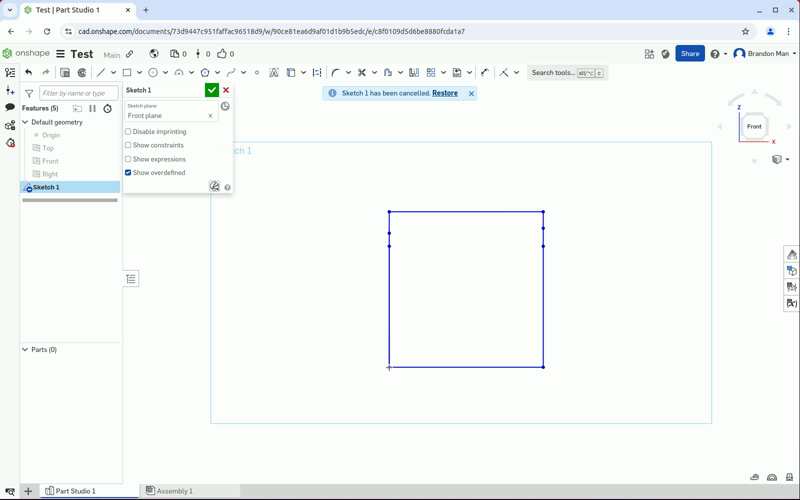
key_down(shift)
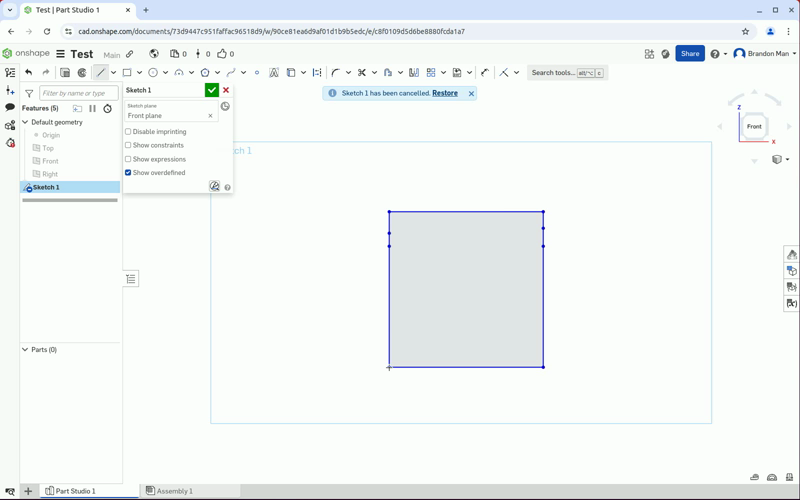
mouse_move(395, 363)
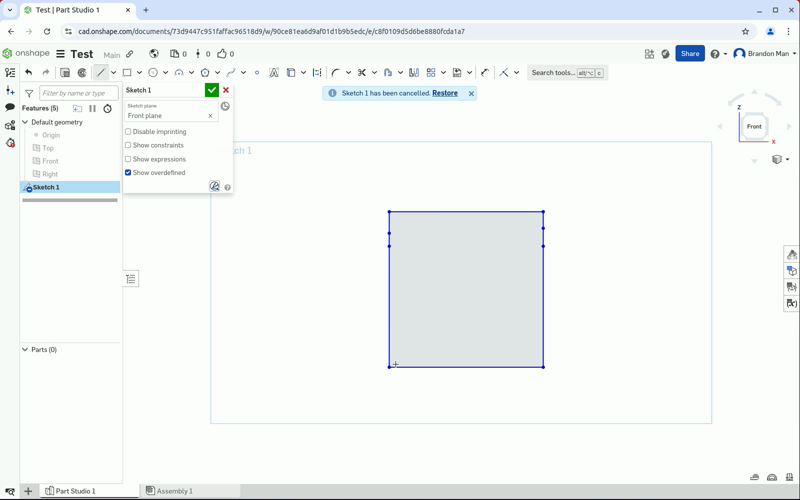
click(395, 363)
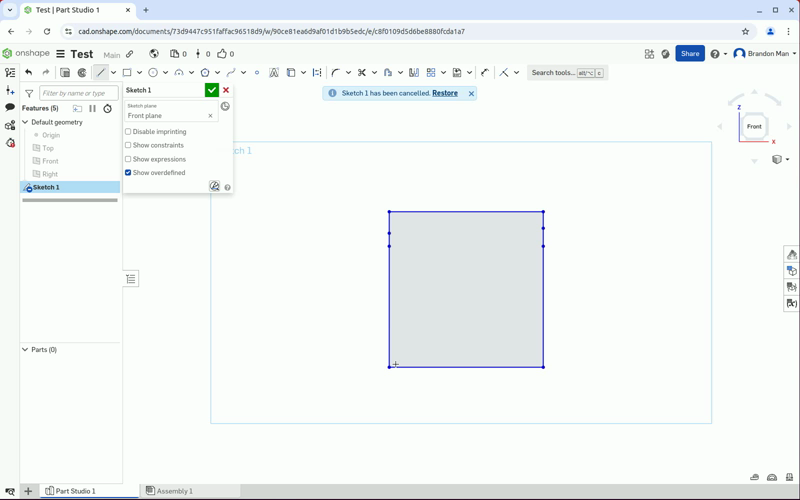
key_up(shift)
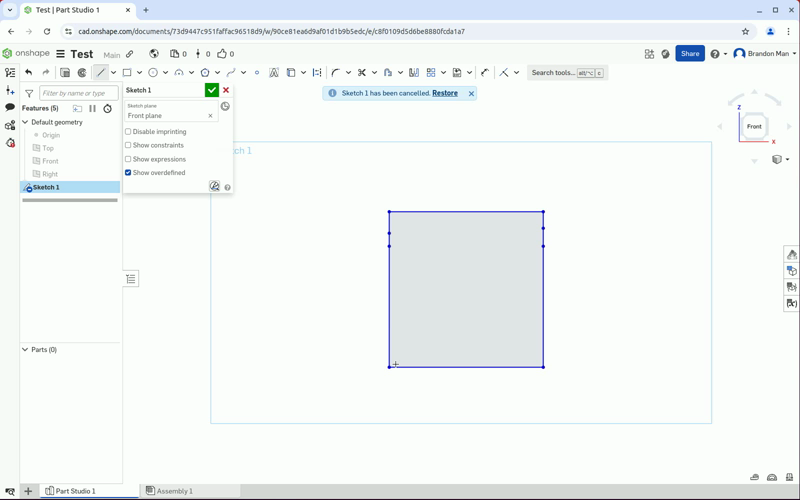
key_down(shift)
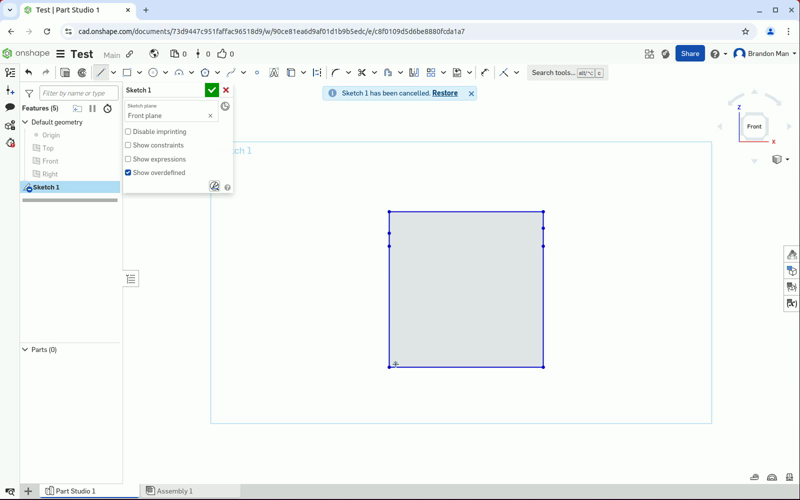
mouse_move(538, 363)
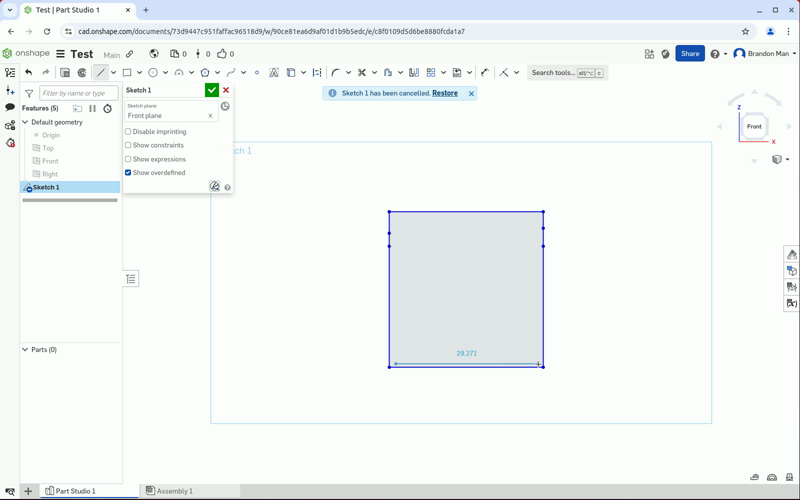
click(538, 363)
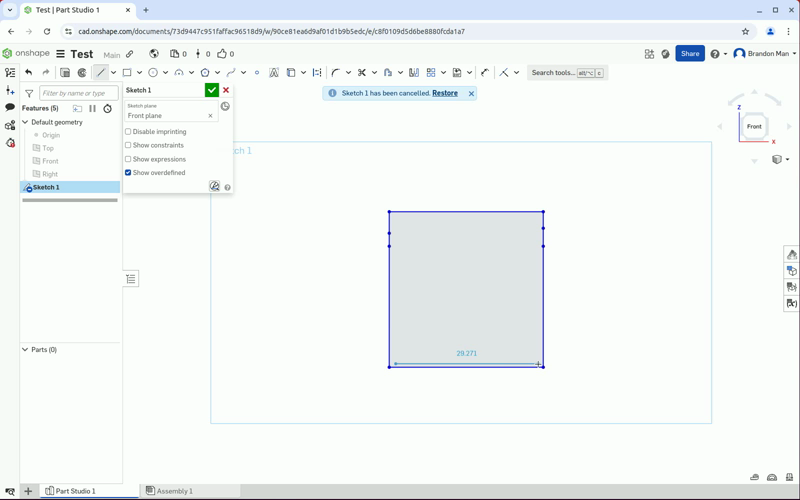
key_up(shift)
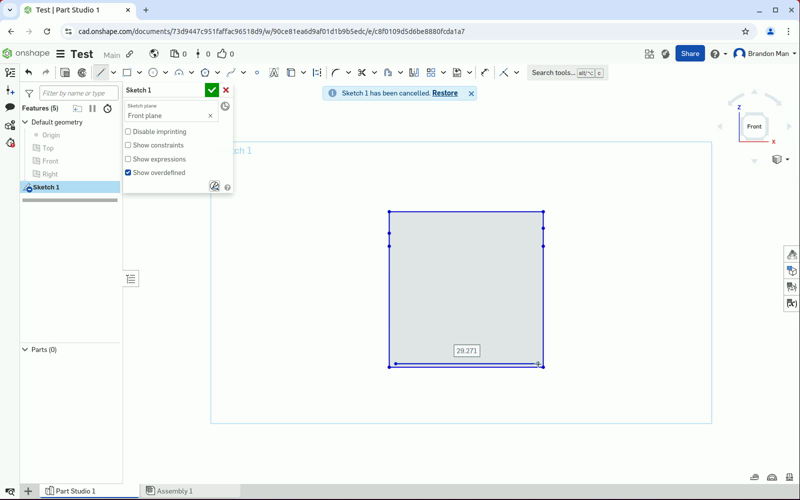
key_down(shift)
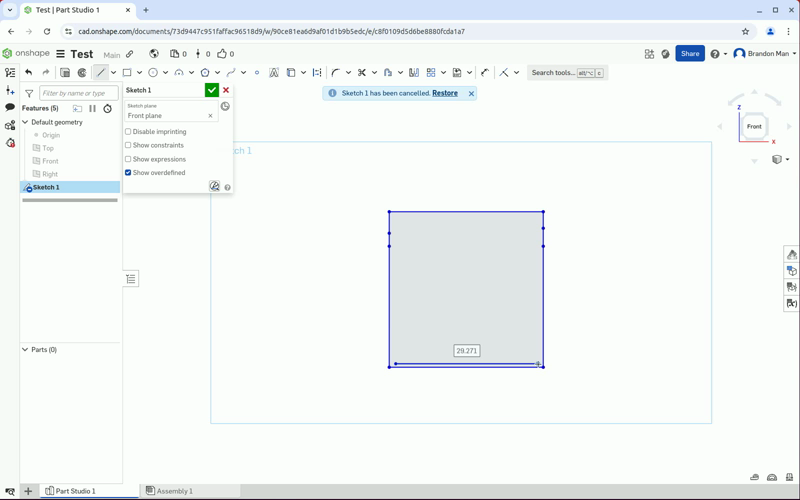
mouse_move(538, 216)
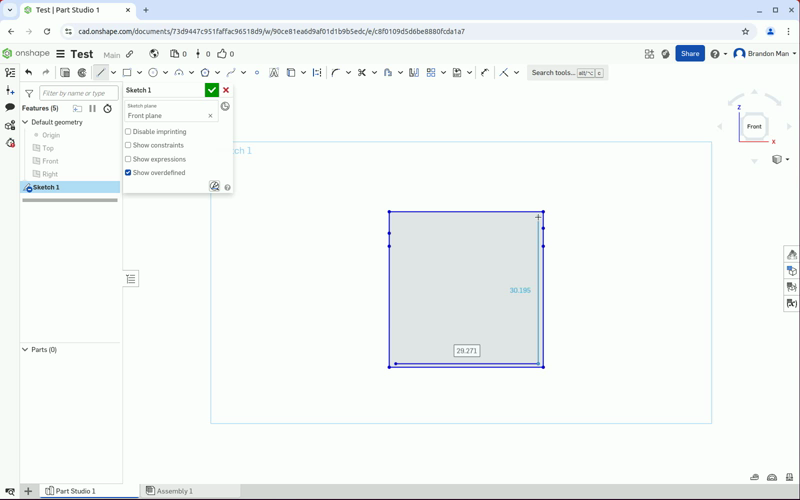
click(538, 216)
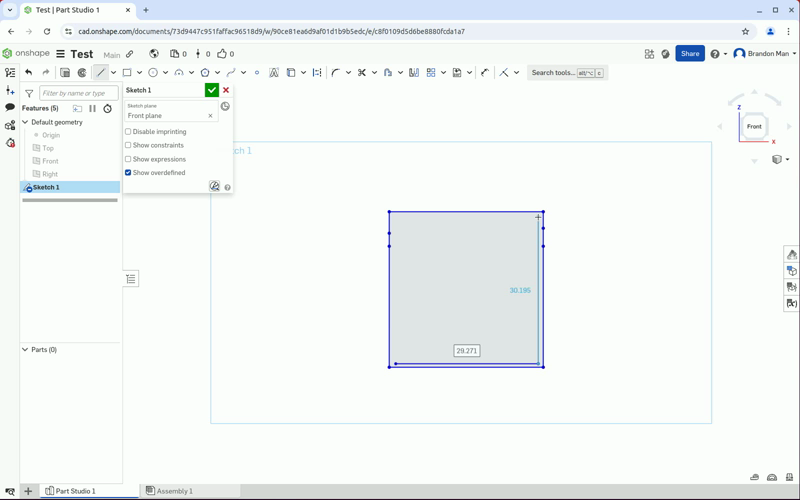
key_up(shift)
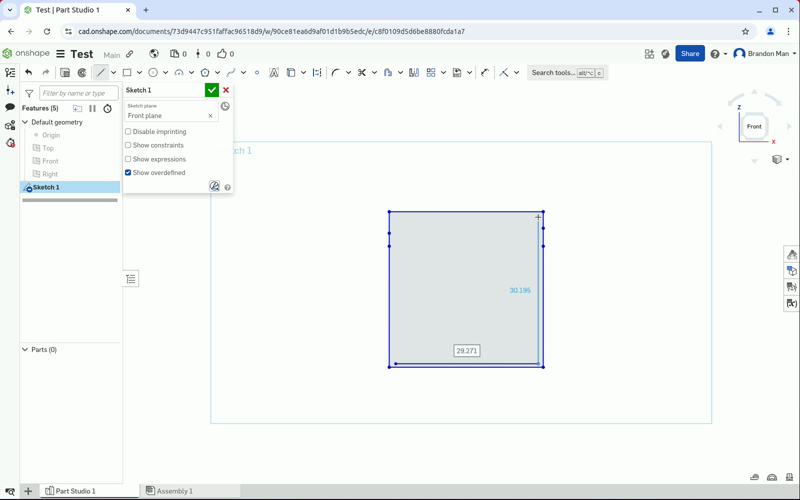
key_down(shift)
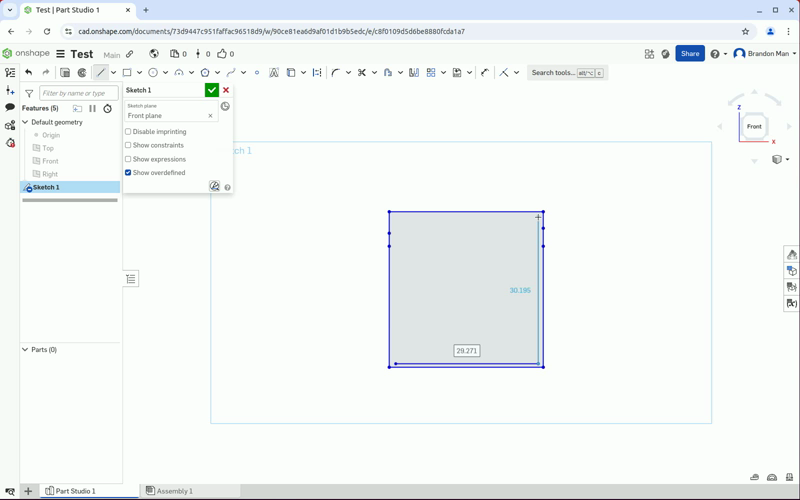
mouse_move(395, 216)
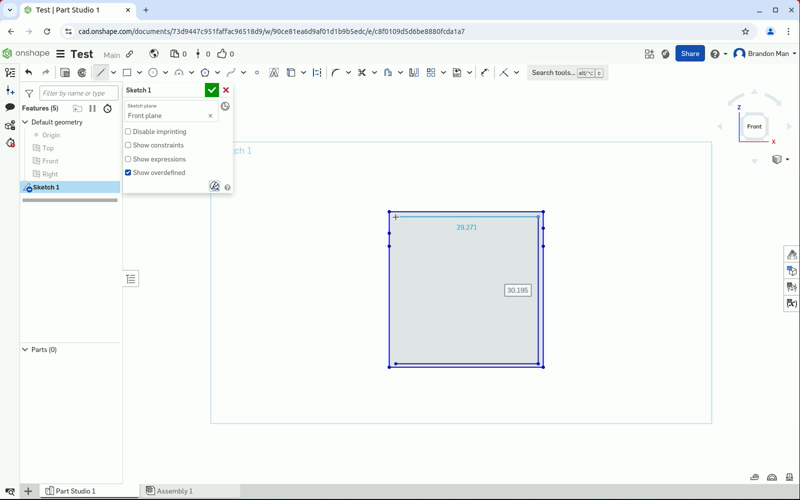
click(395, 216)
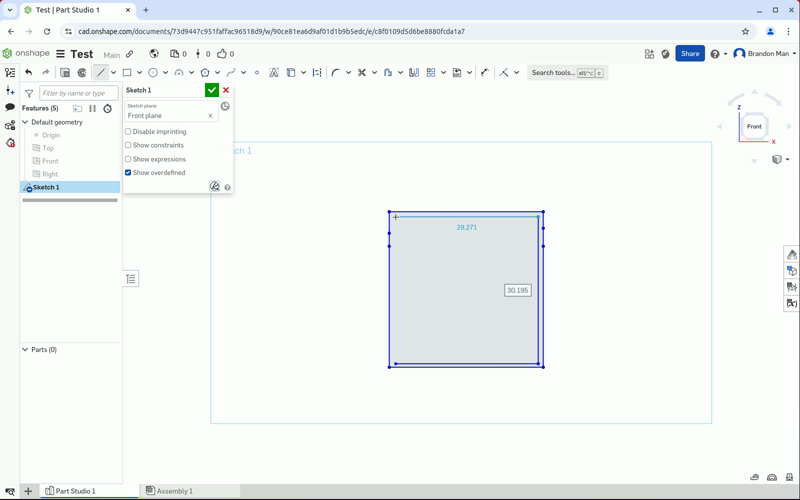
key_up(shift)
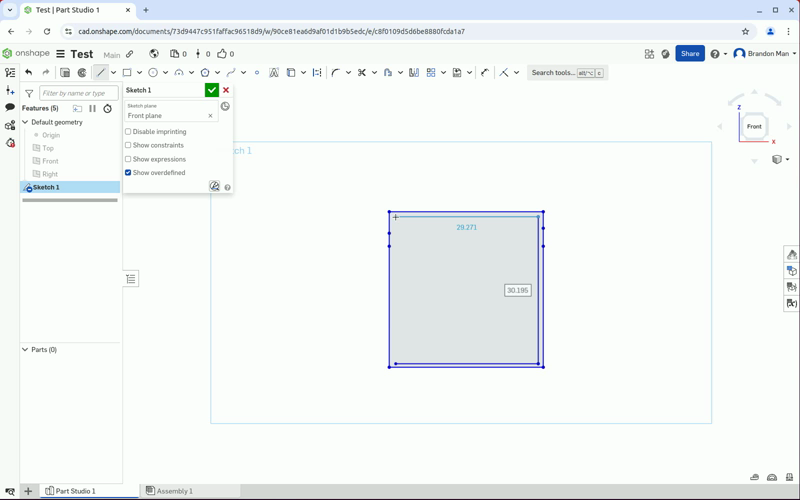
key_down(shift)
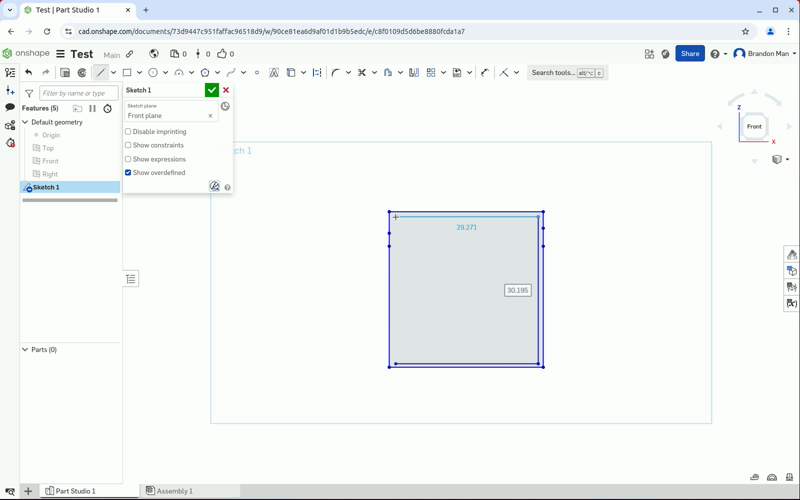
mouse_move(395, 363)
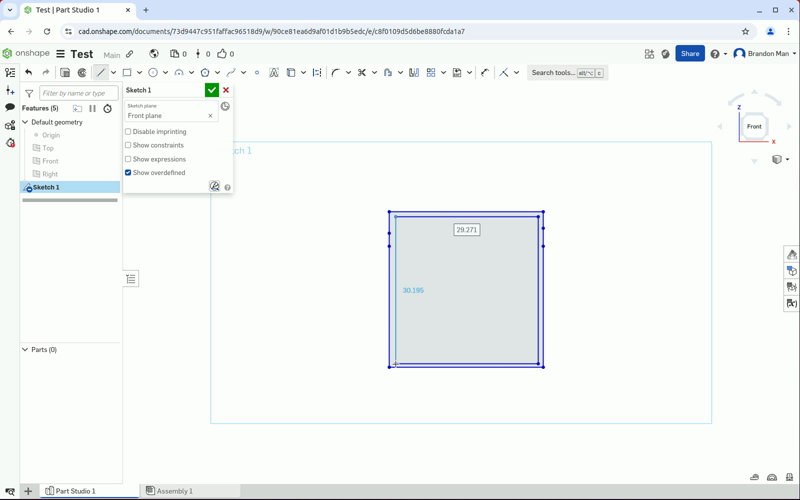
key_up(shift)
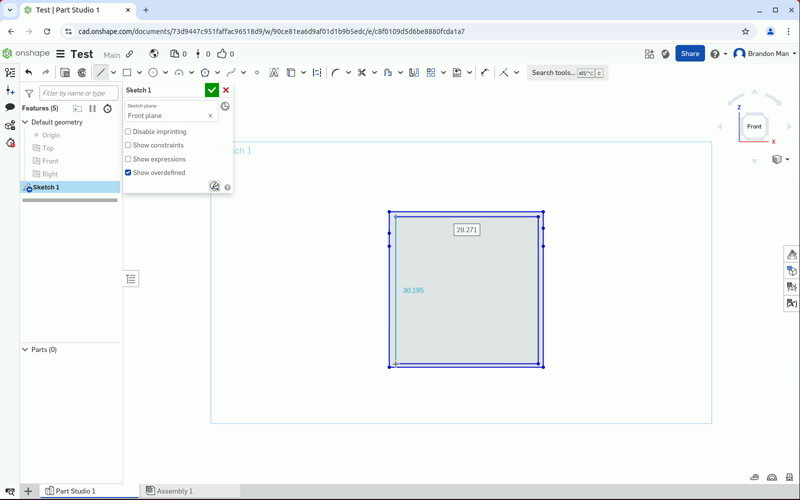
click(395, 363)
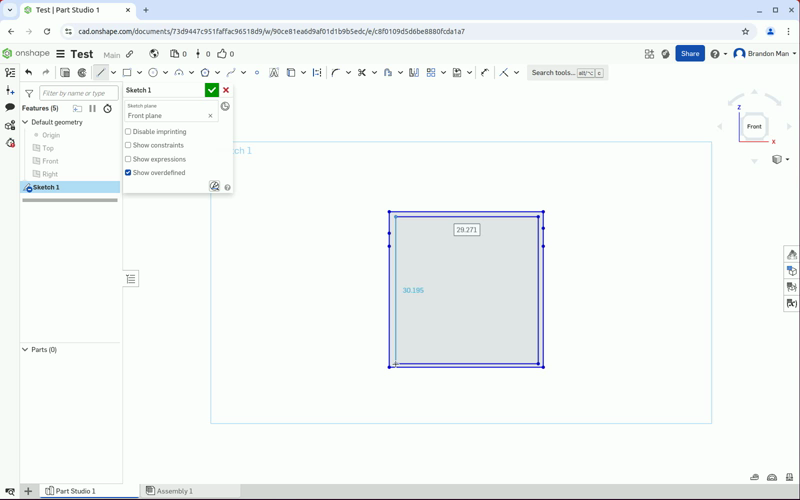
key(esc)
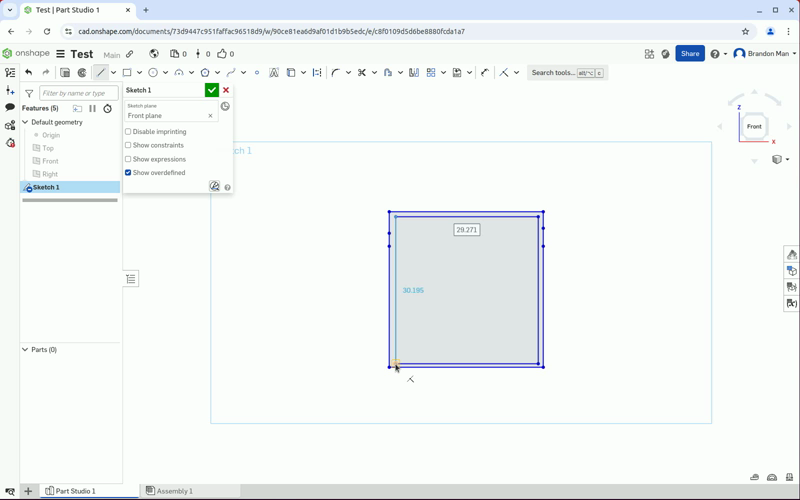
mouse_move(393, 230)
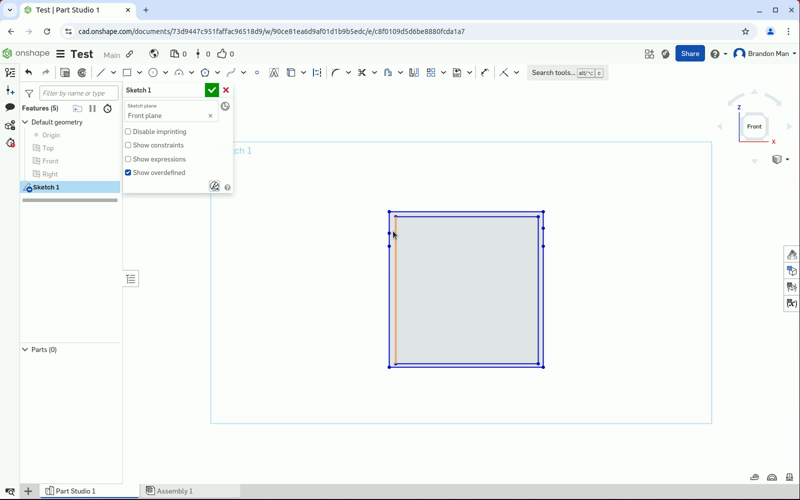
click(393, 230)
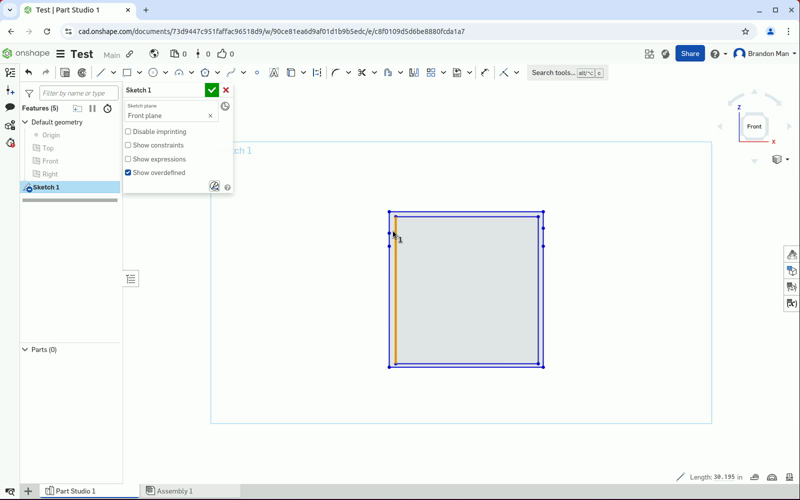
mouse_move(73, 352)
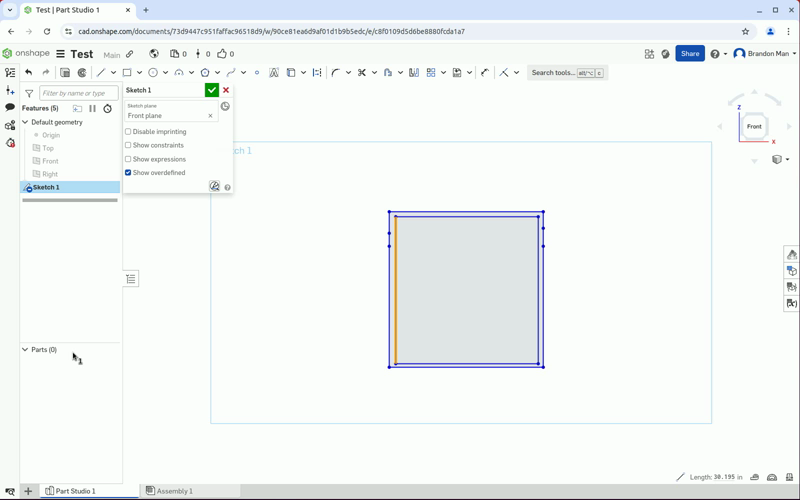
key(shift+y)
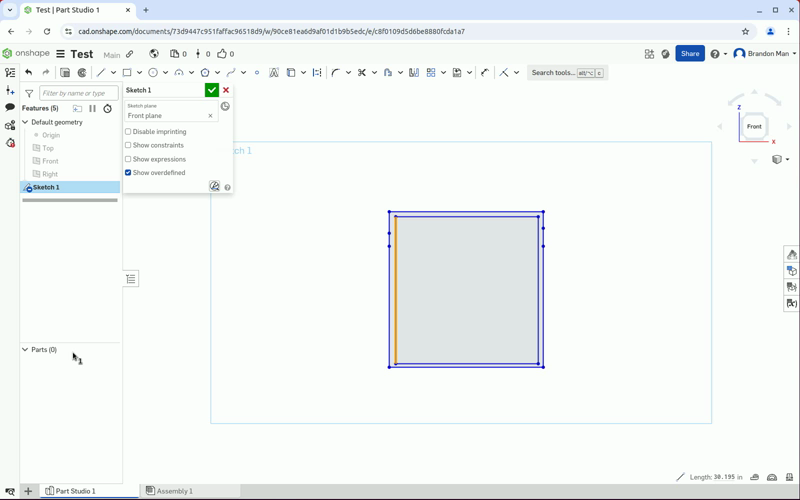
key(shift+e)
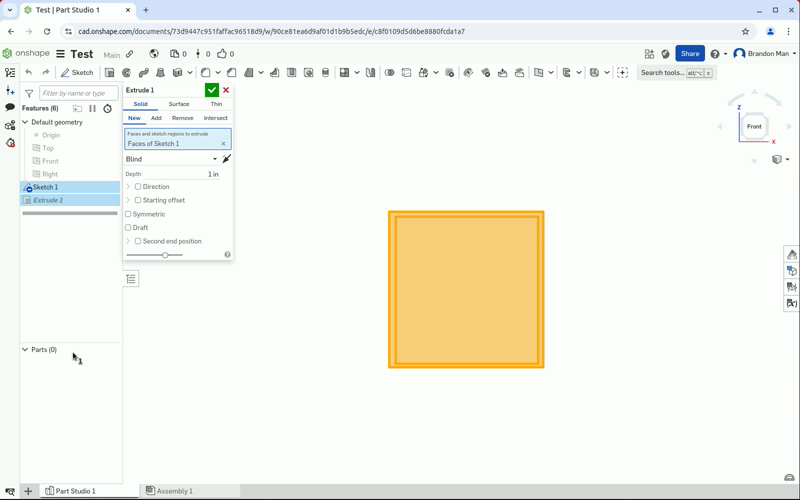
mouse_move(143, 106)
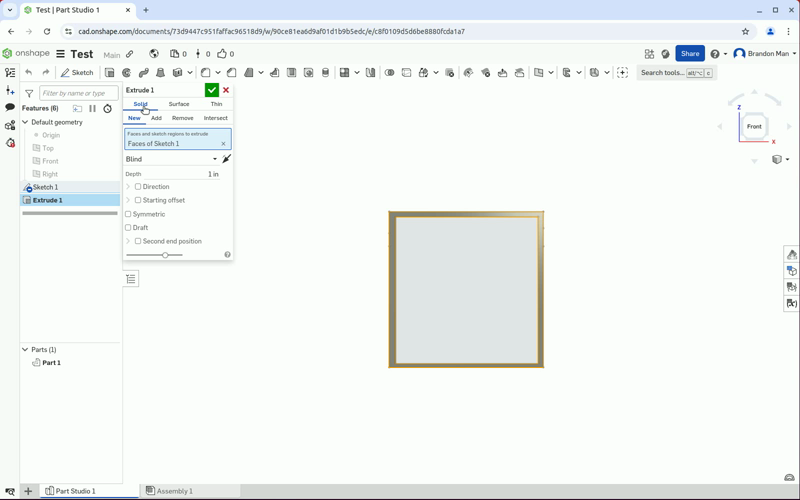
click(143, 106)
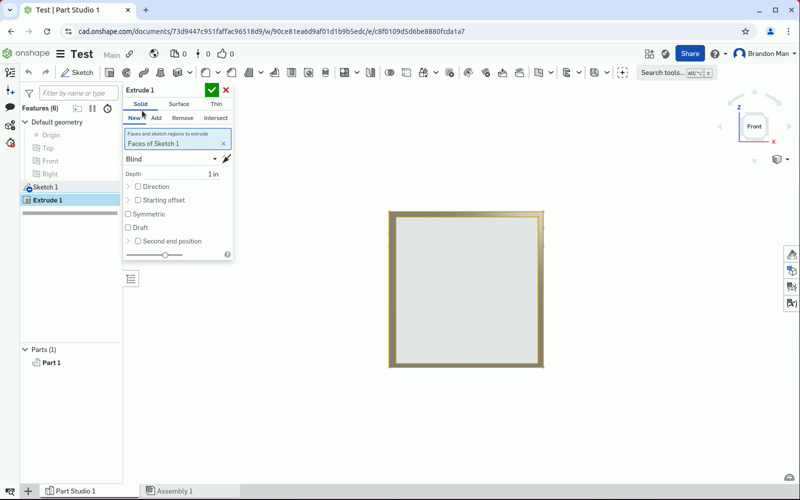
mouse_move(137, 120)
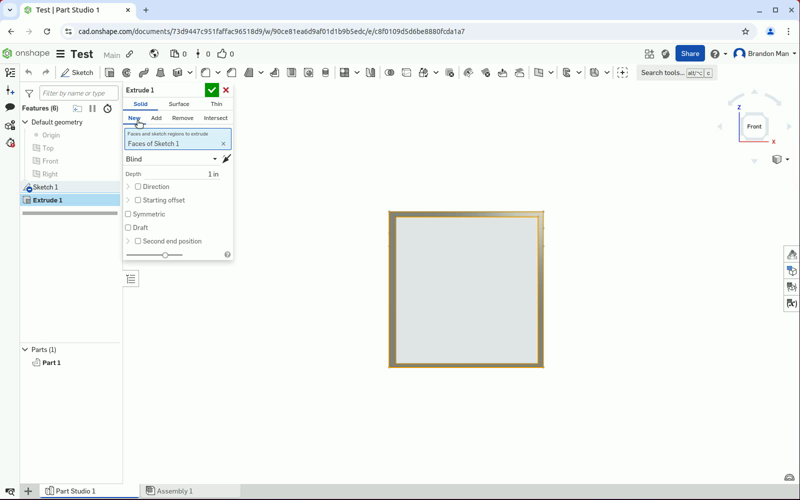
click(137, 120)
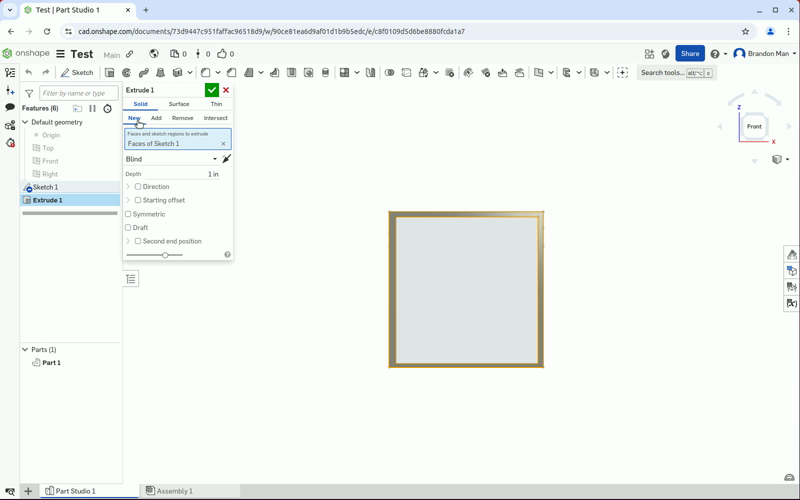
key(tab, 4)
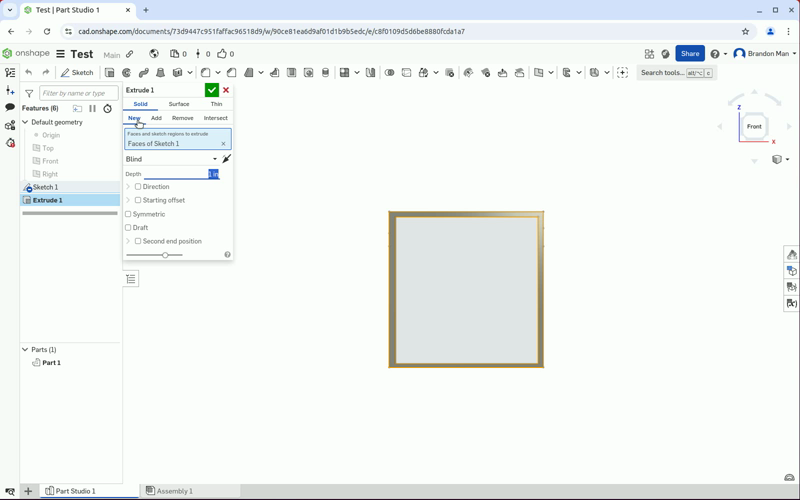
text(6.499)
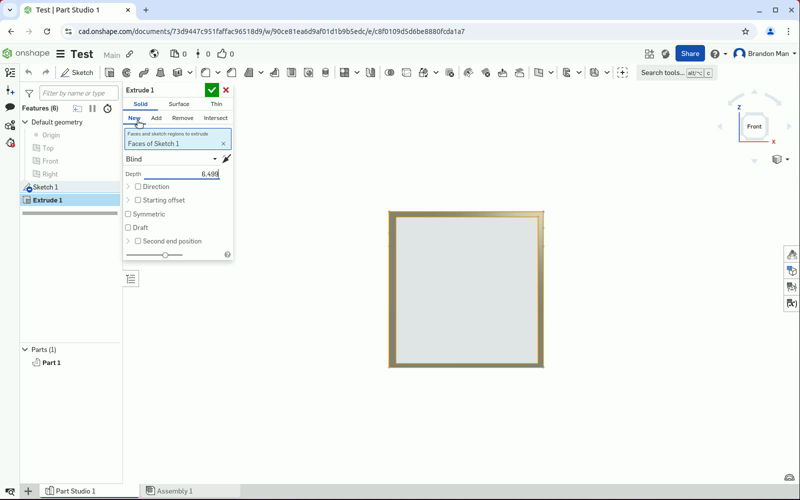
key(enter)
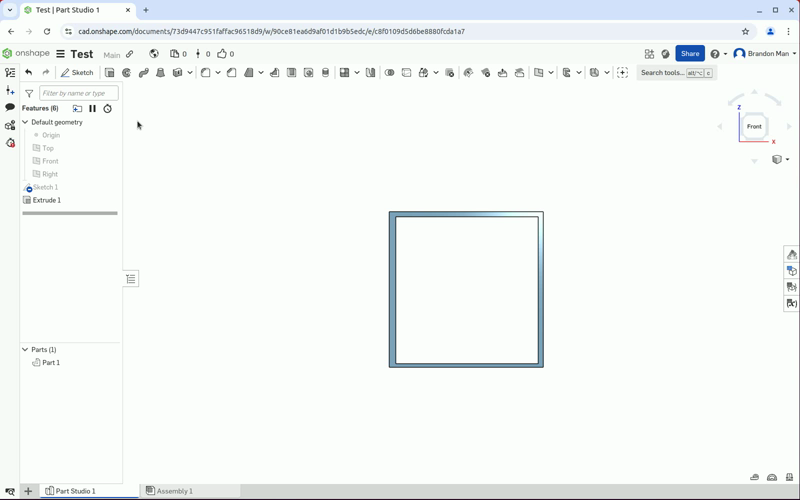
key(shift+h)
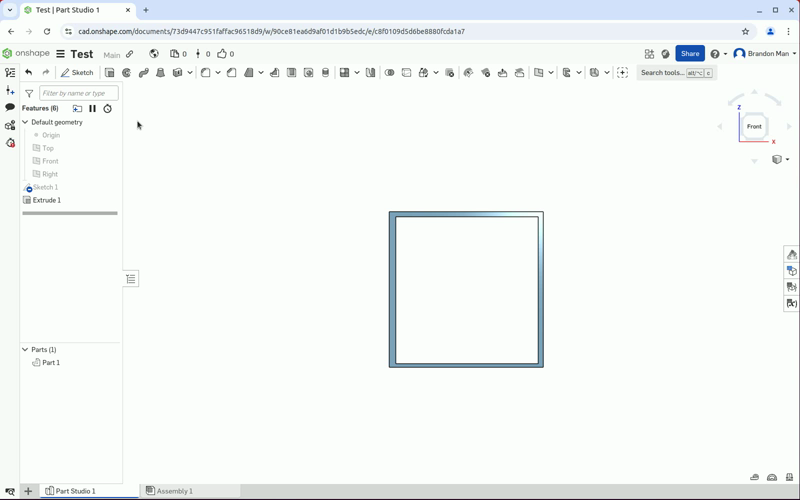
key(shift+h)
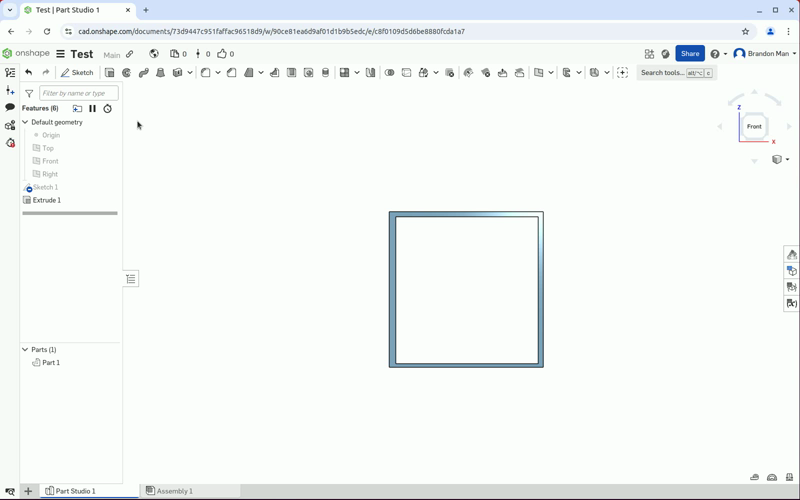
mouse_move(73, 189)
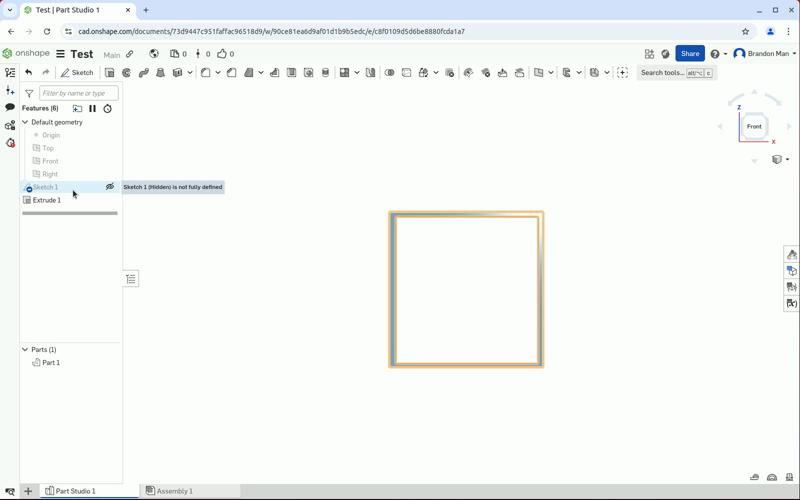
click(73, 189)
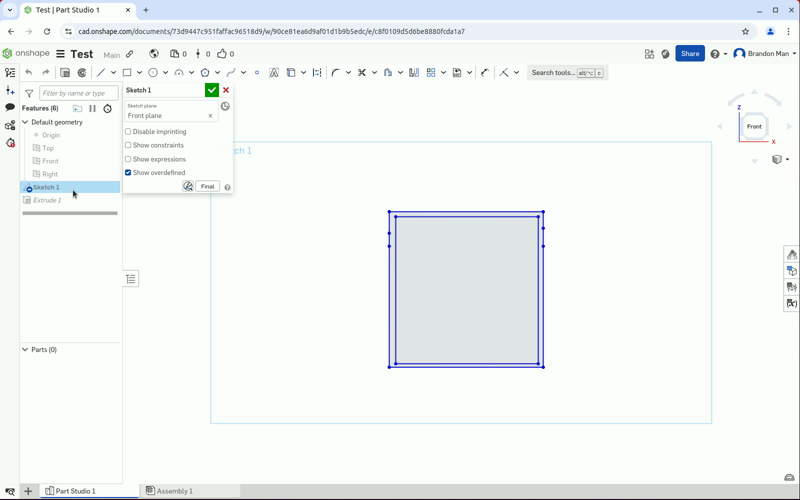
mouse_move(229, 92)
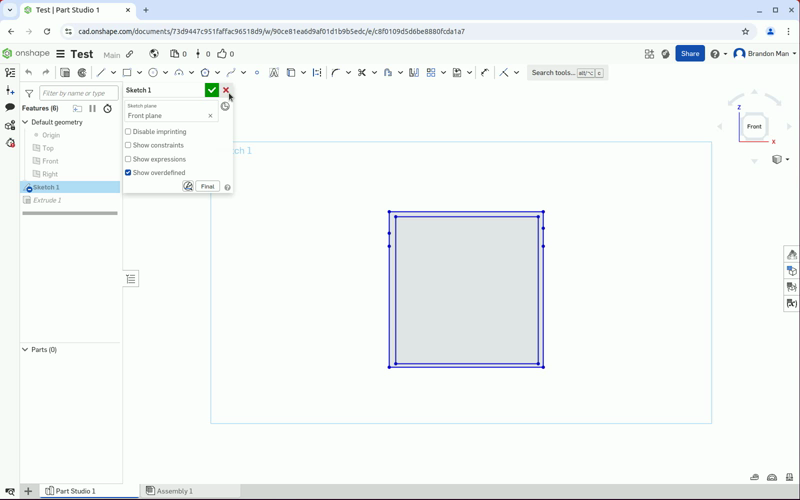
click(229, 92)
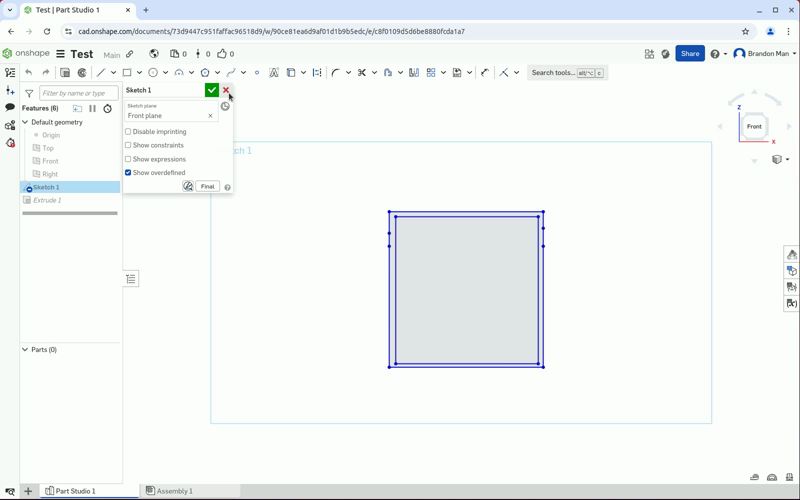
key(shift+s)
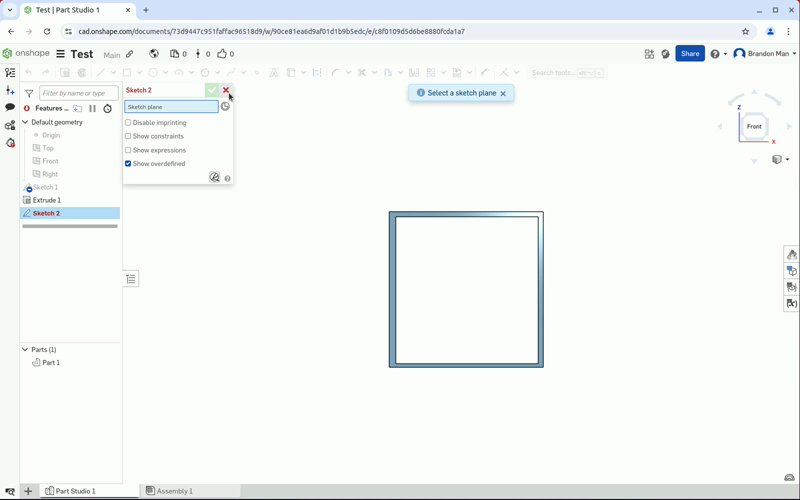
mouse_move(73, 163)
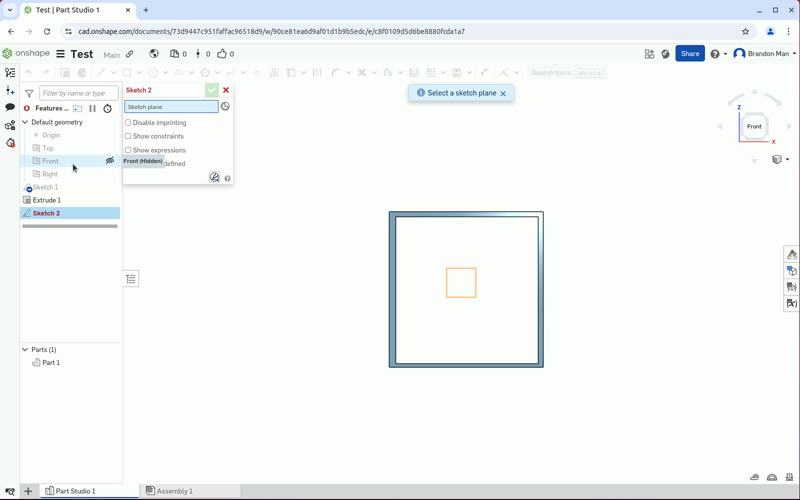
click(73, 163)
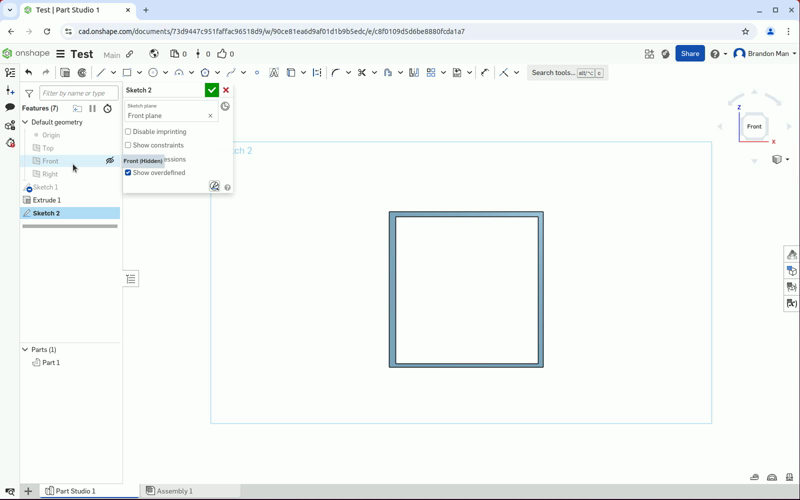
mouse_move(73, 352)
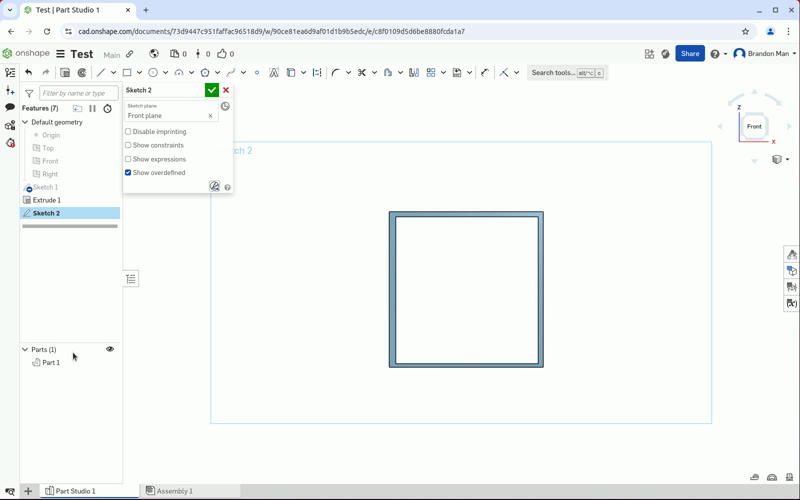
key(y)
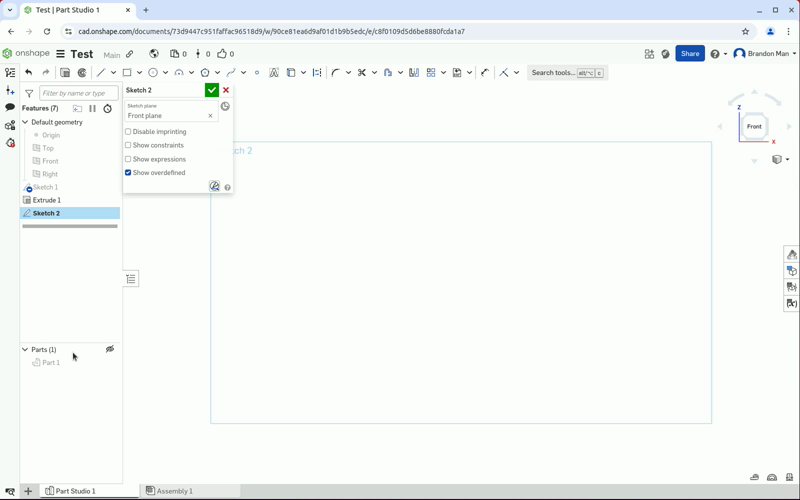
key(l)
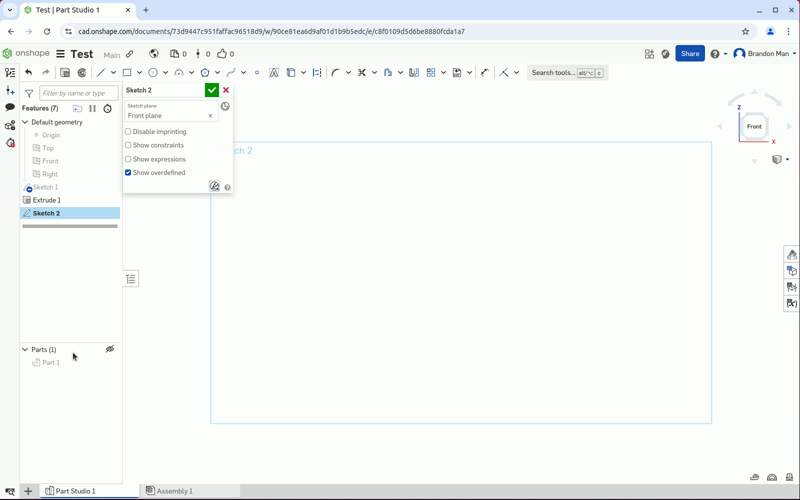
key_down(shift)
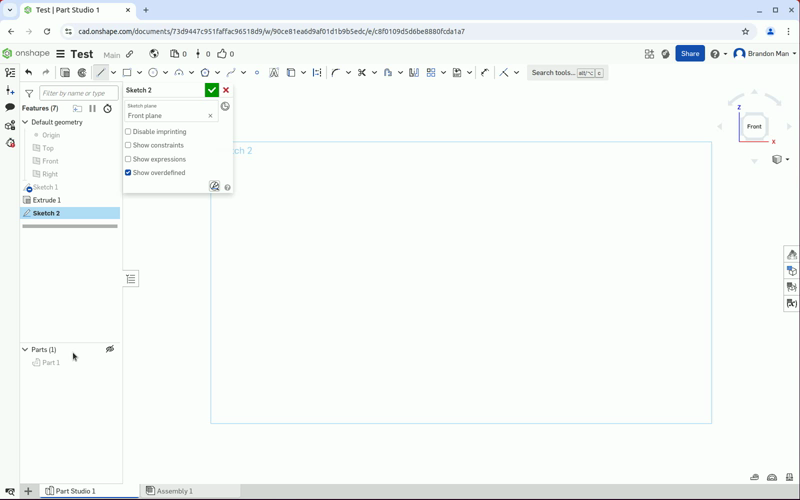
mouse_move(348, 222)
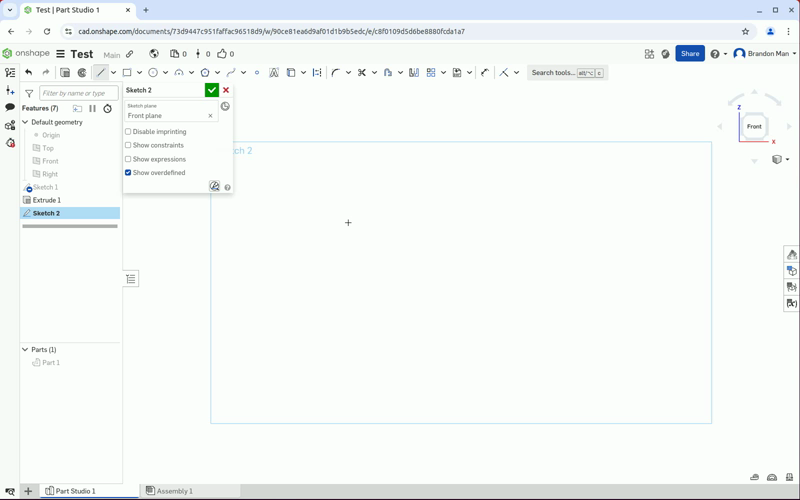
click(348, 222)
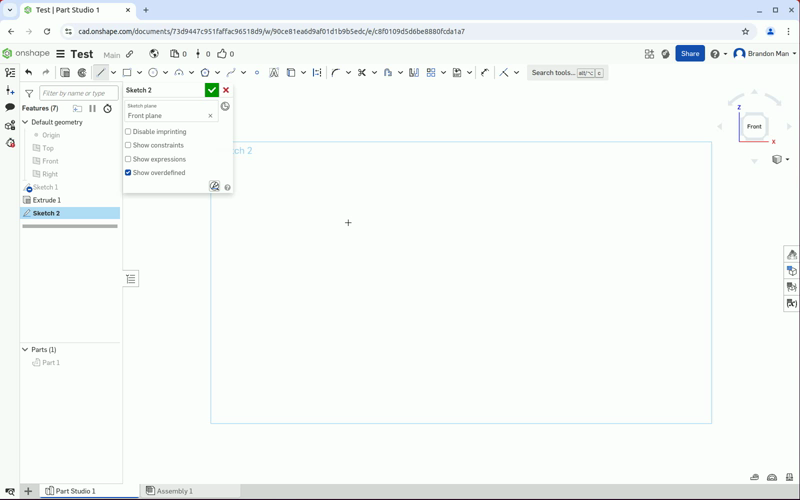
key_up(shift)
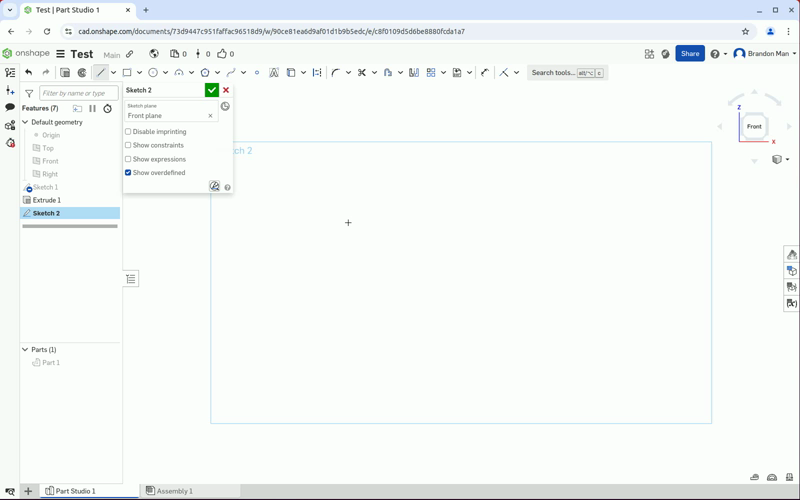
key_down(shift)
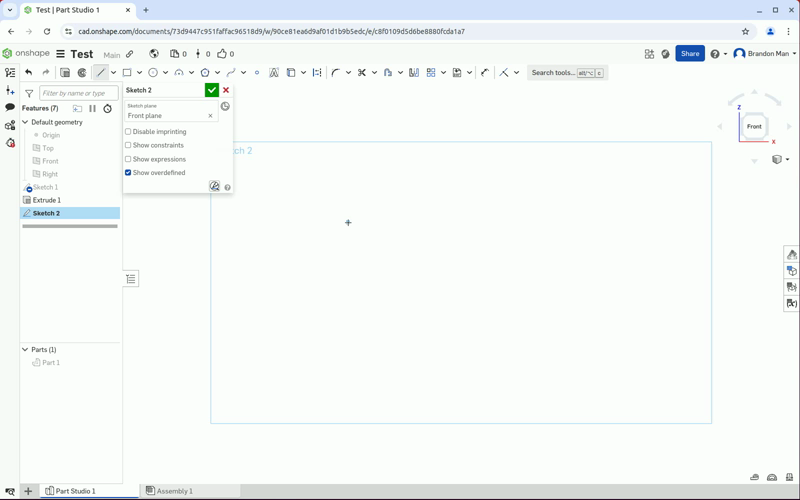
mouse_move(378, 222)
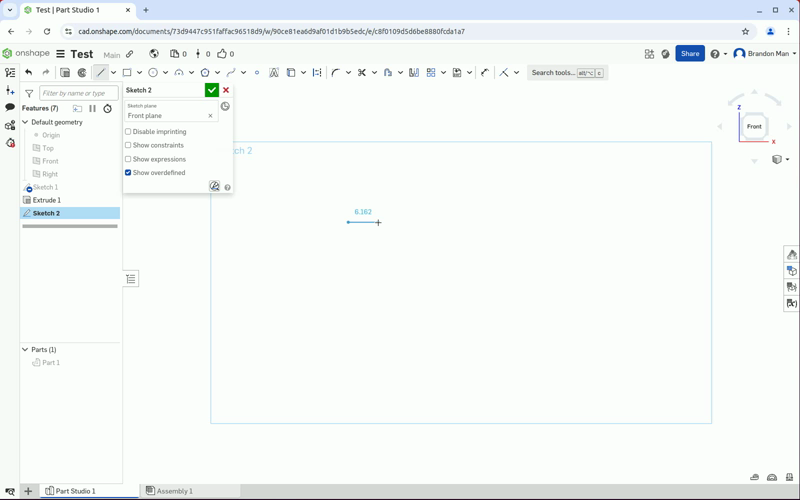
mouse_move(389, 247)
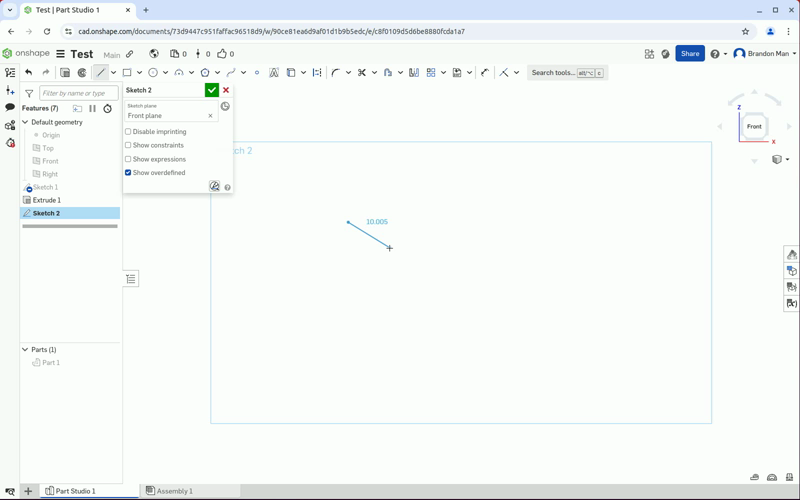
click(389, 247)
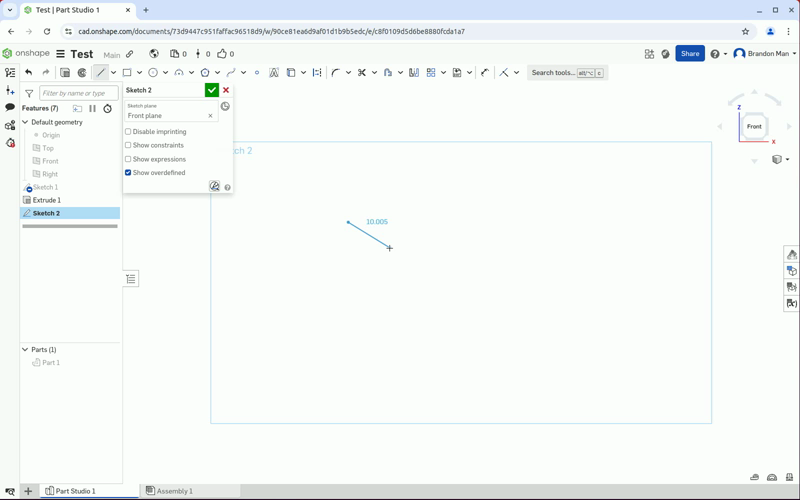
key_up(shift)
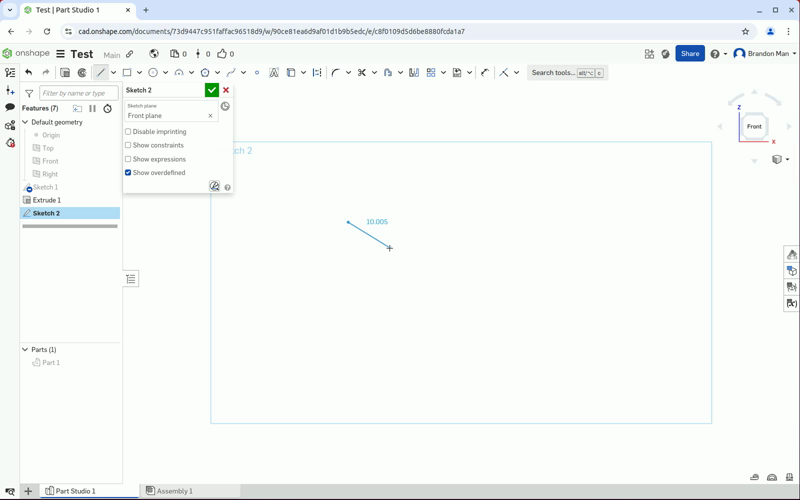
key_down(shift)
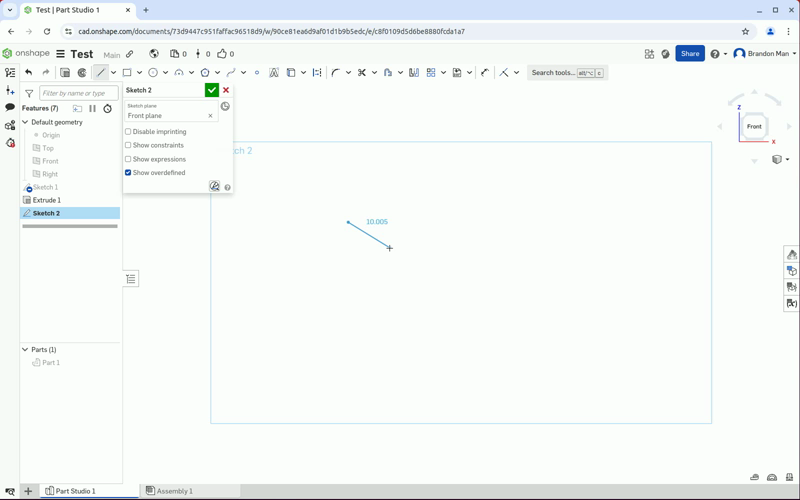
mouse_move(420, 247)
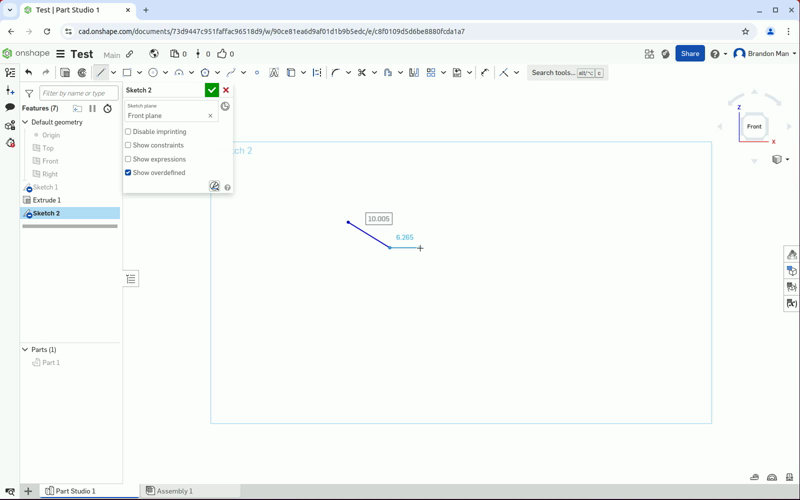
mouse_move(389, 234)
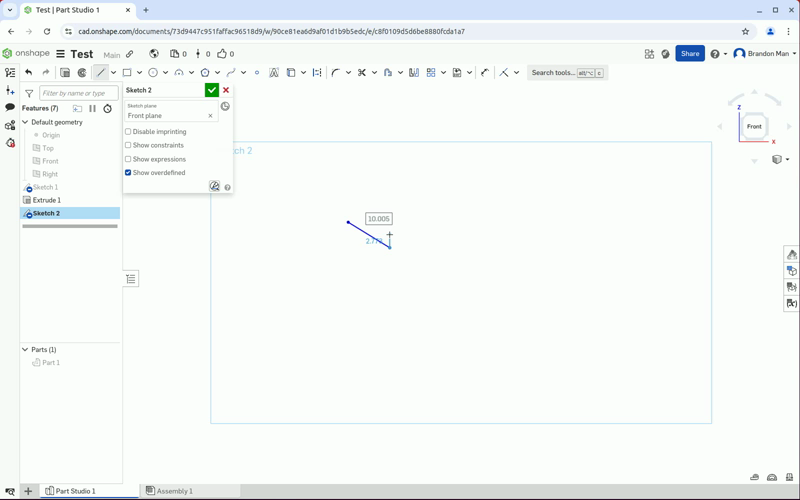
click(389, 234)
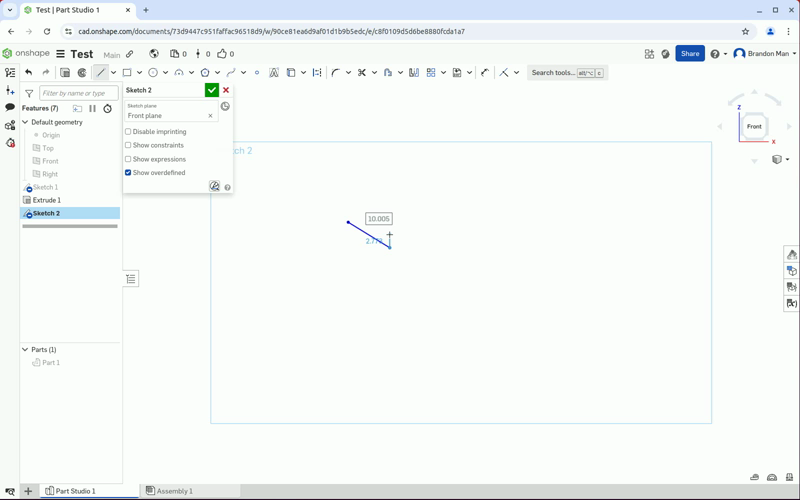
key_up(shift)
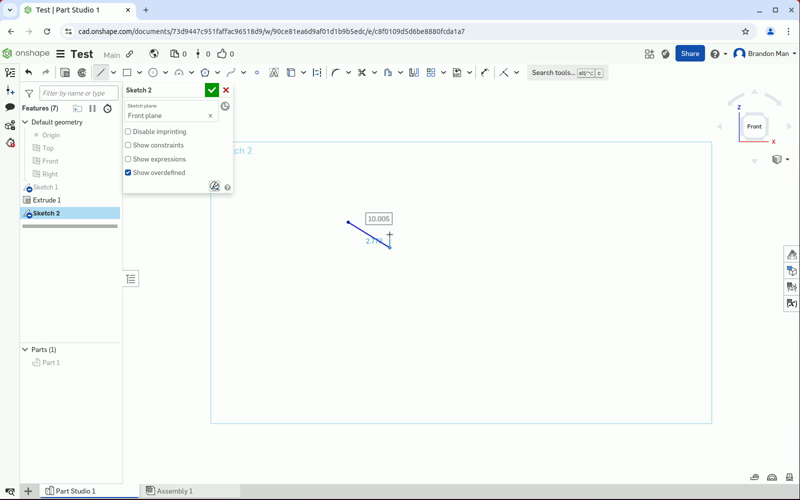
key_down(shift)
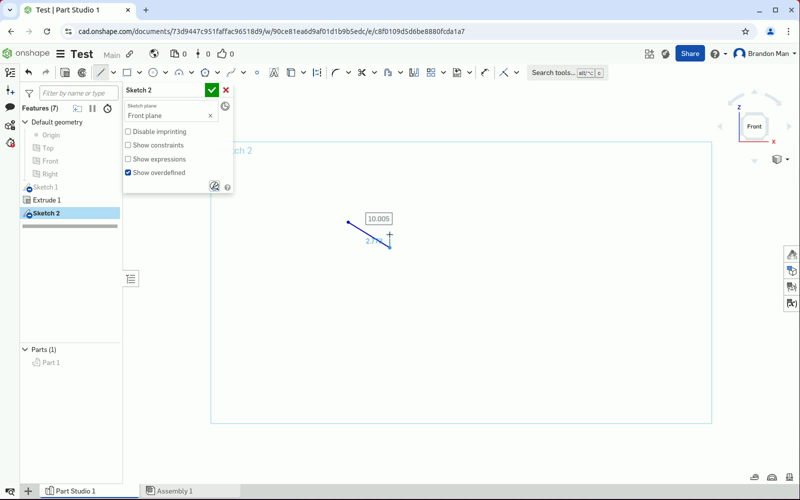
mouse_move(420, 234)
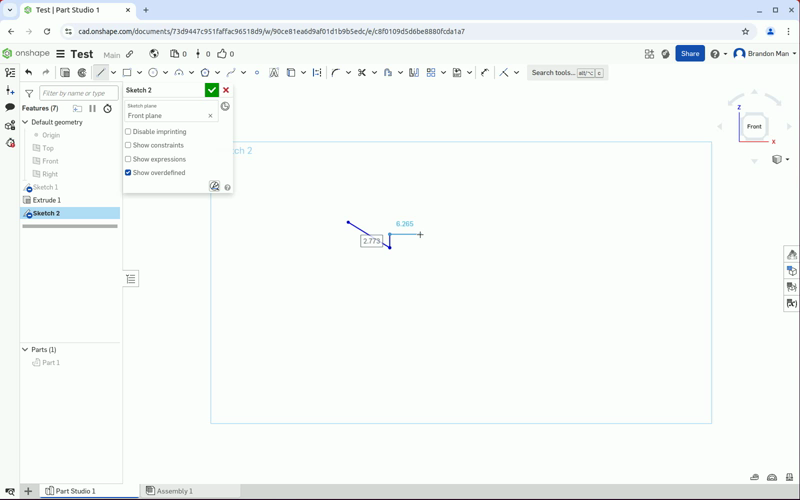
mouse_move(356, 214)
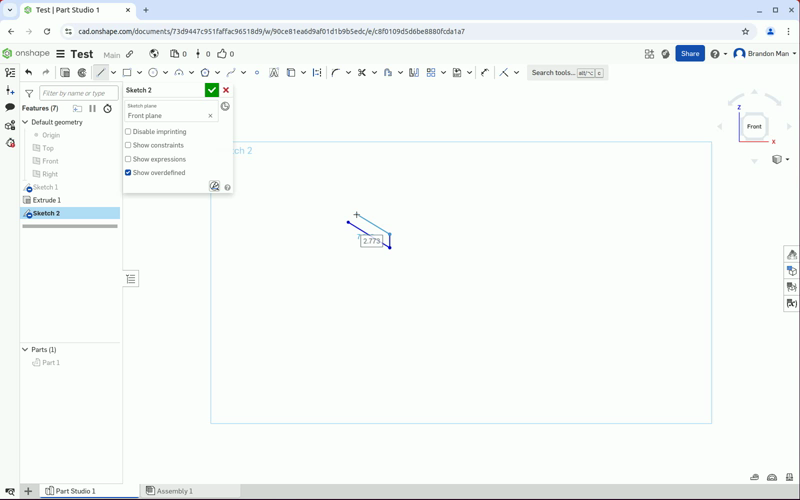
click(356, 214)
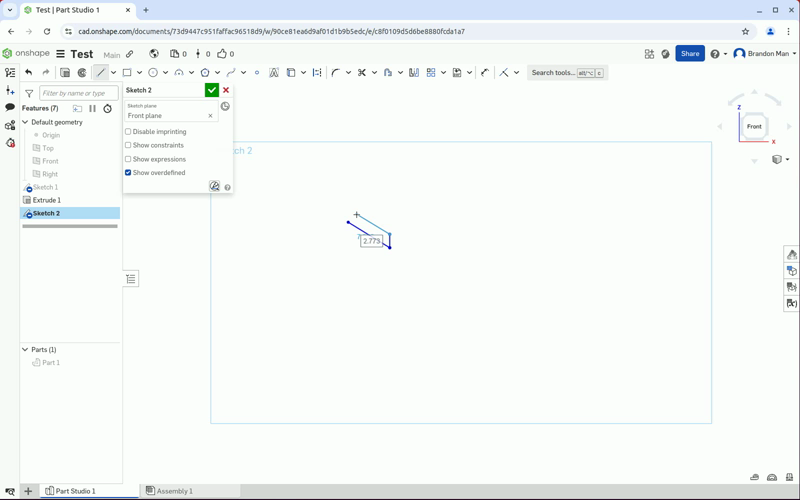
key_up(shift)
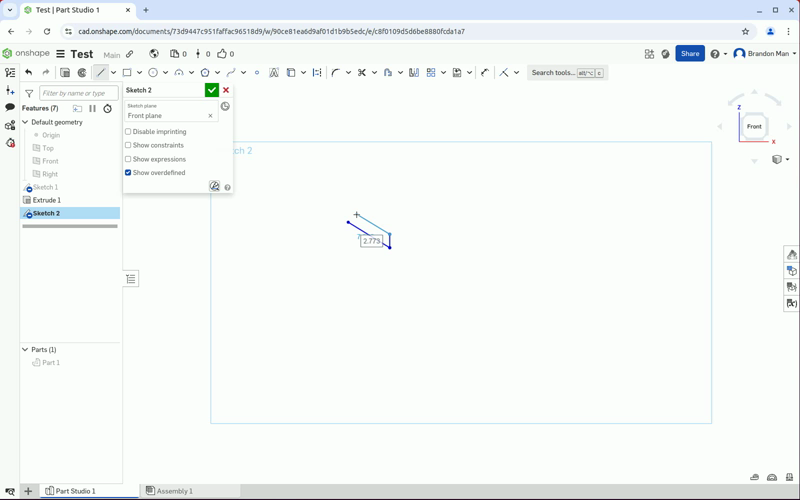
mouse_move(386, 214)
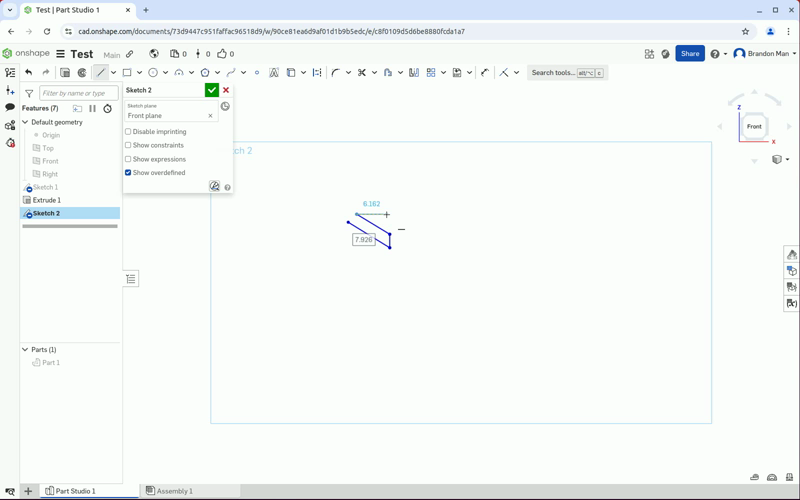
key_down(shift)
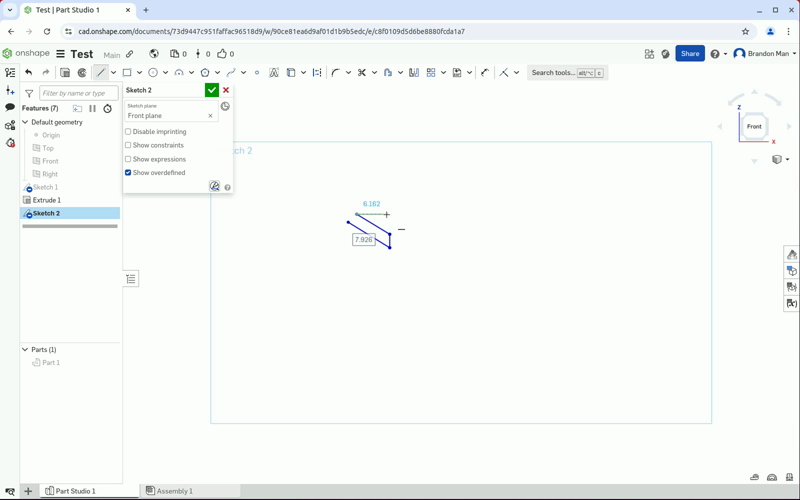
mouse_move(348, 222)
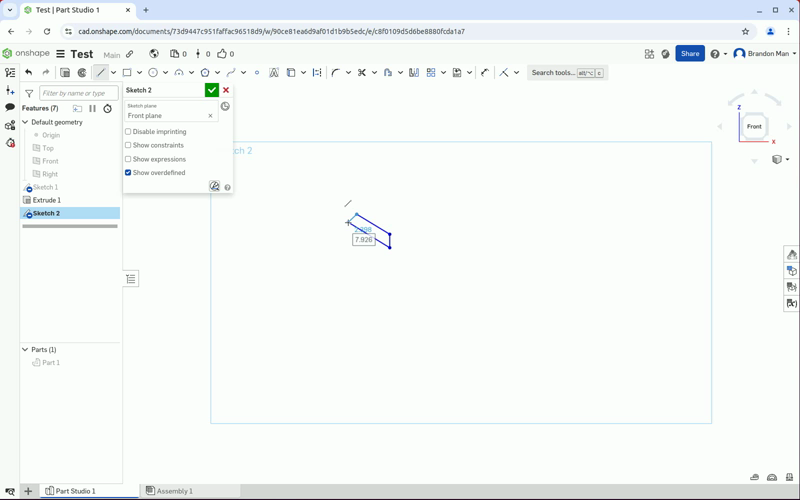
key_up(shift)
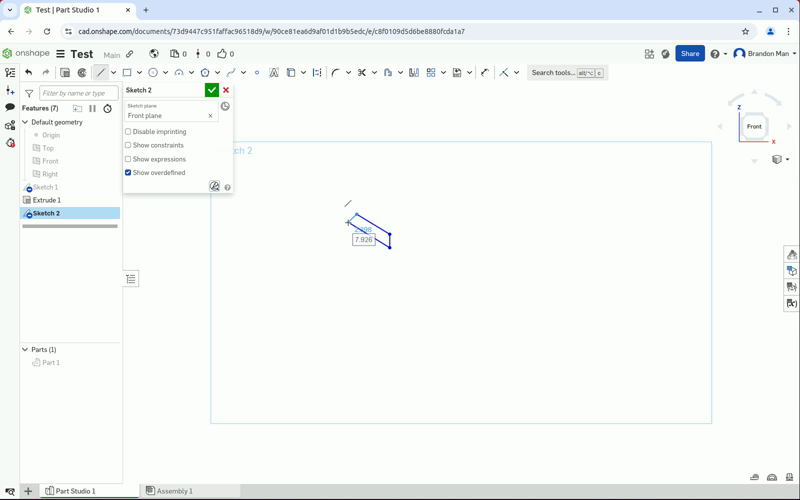
click(348, 222)
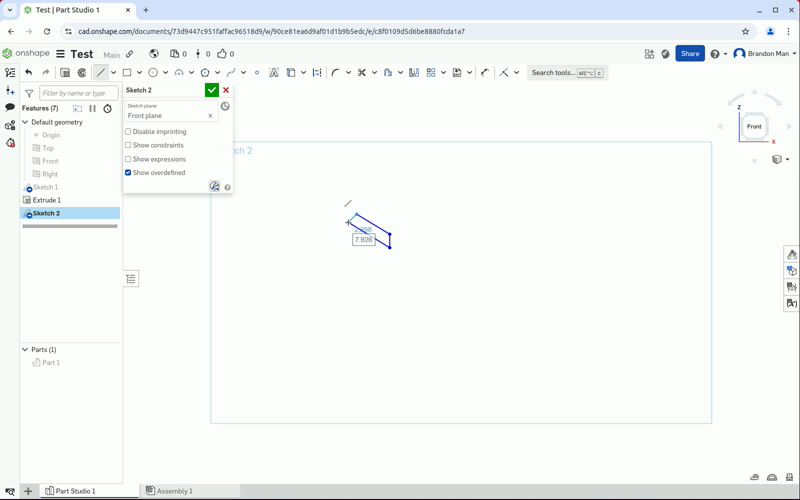
key(esc)
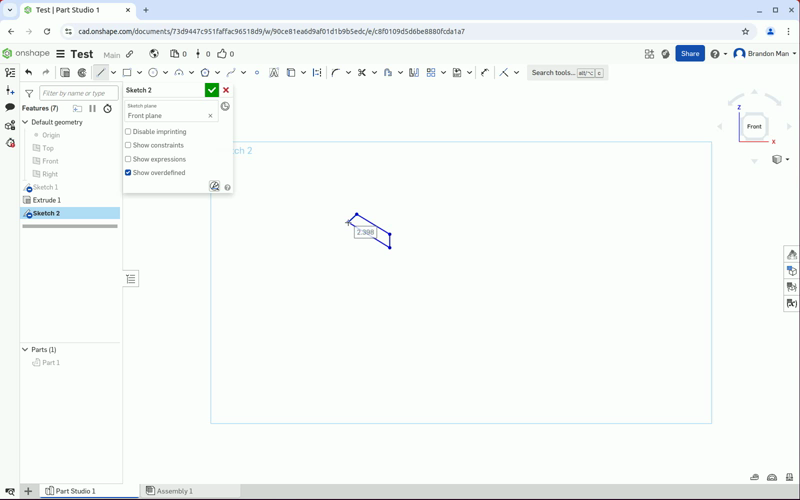
mouse_move(388, 238)
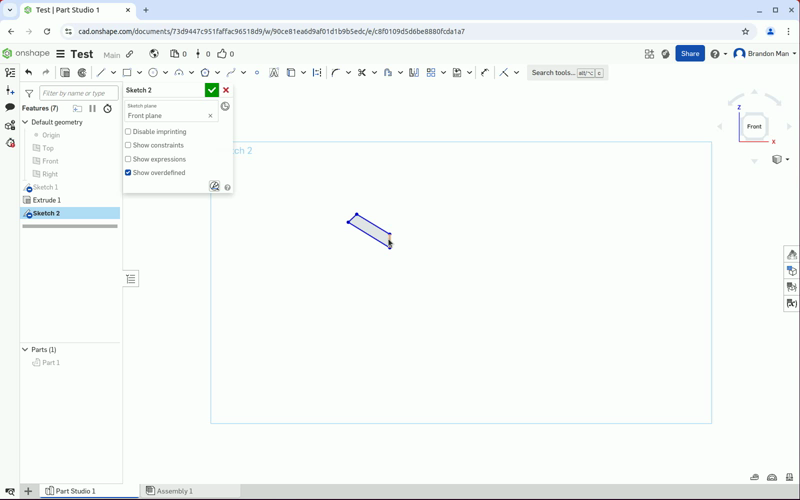
scroll(6)
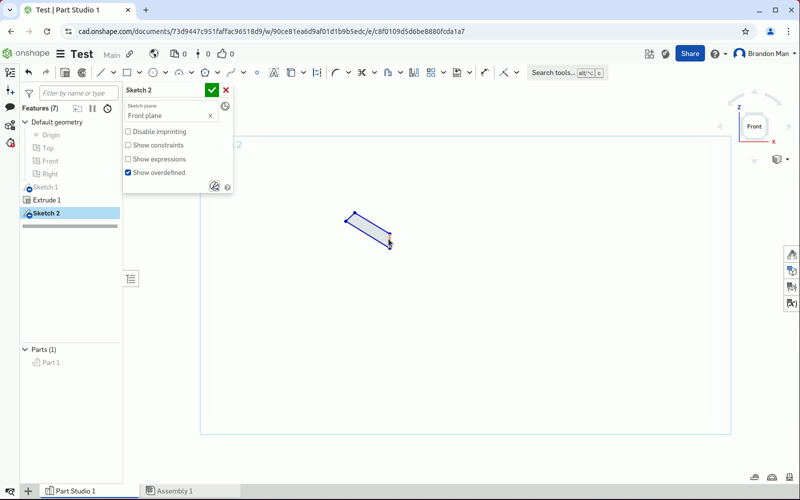
scroll(6)
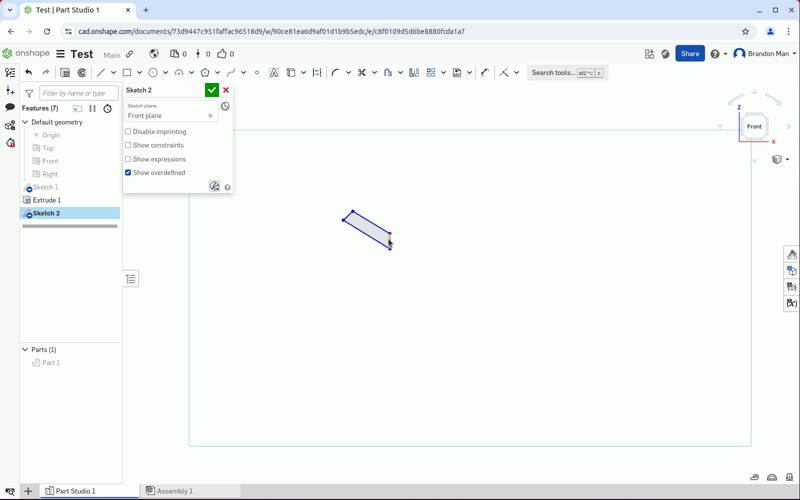
scroll(6)
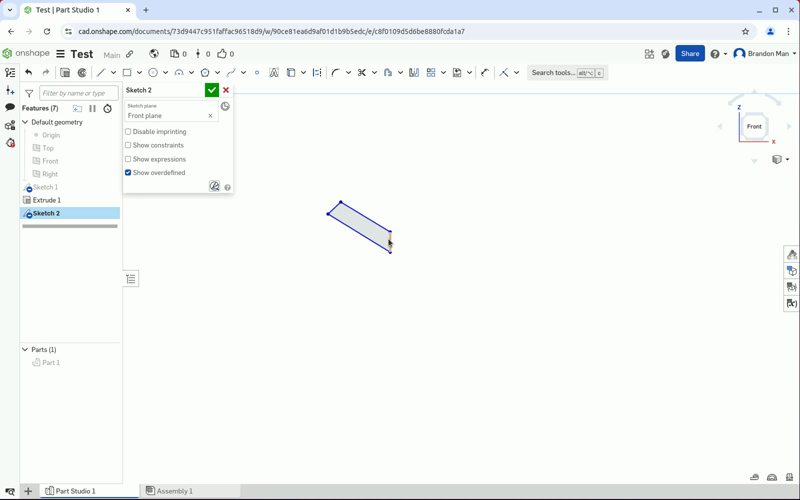
scroll(6)
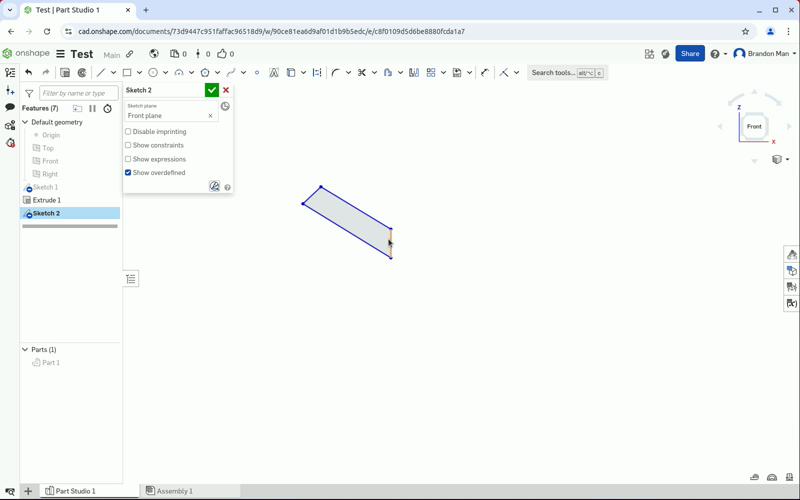
scroll(6)
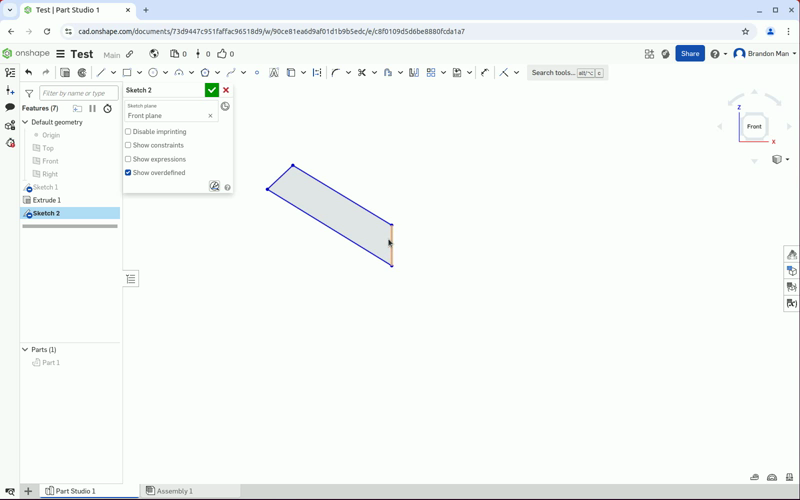
scroll(6)
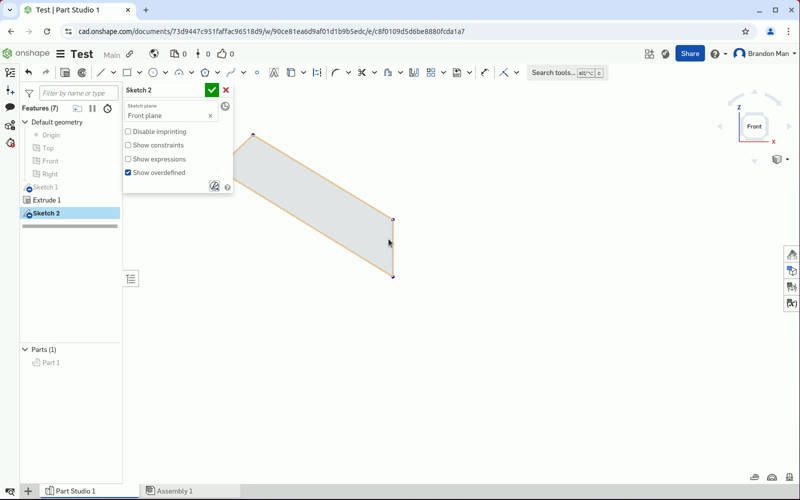
scroll(6)
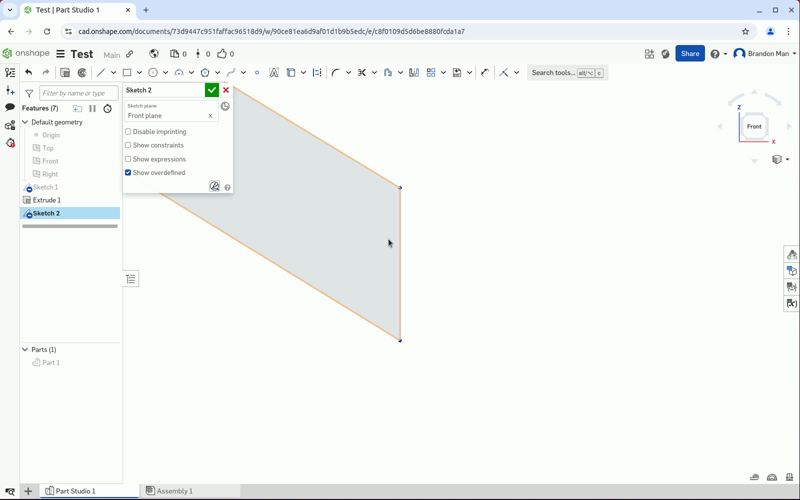
click(388, 238)
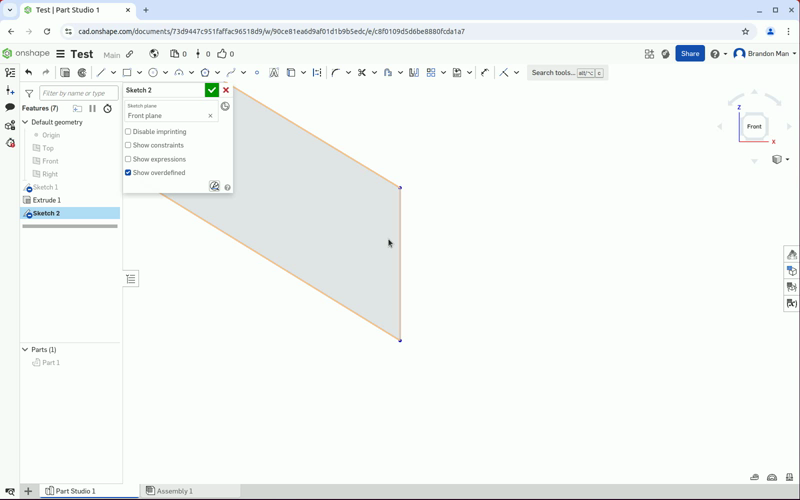
scroll(-6)
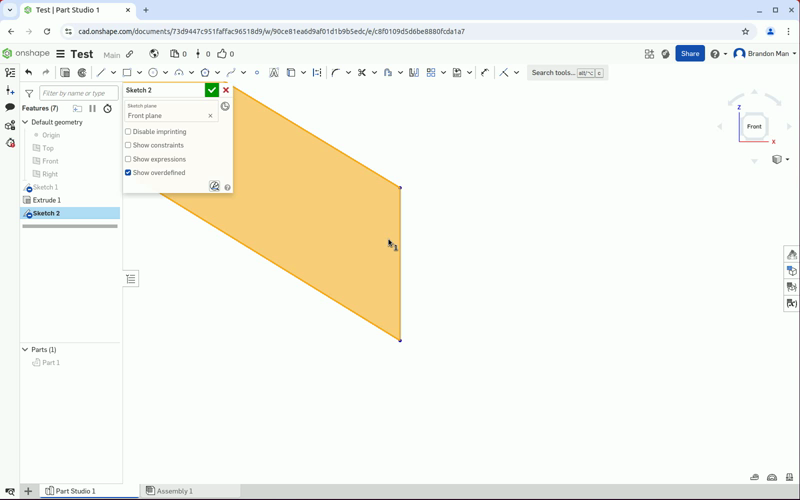
scroll(-6)
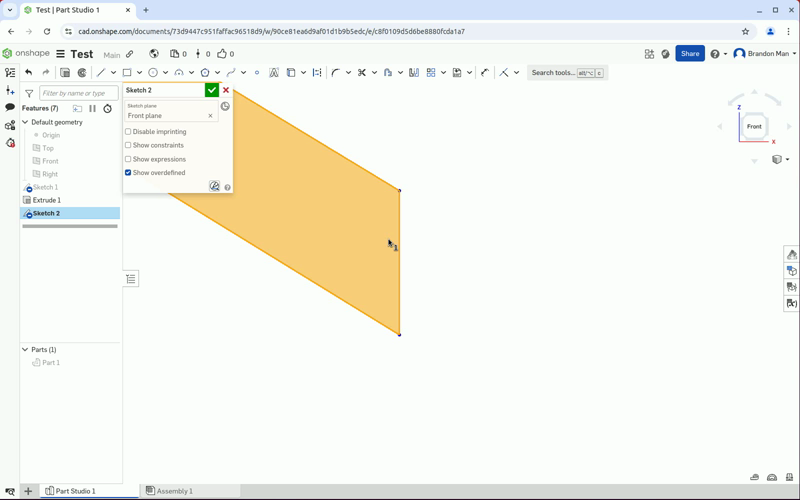
scroll(-6)
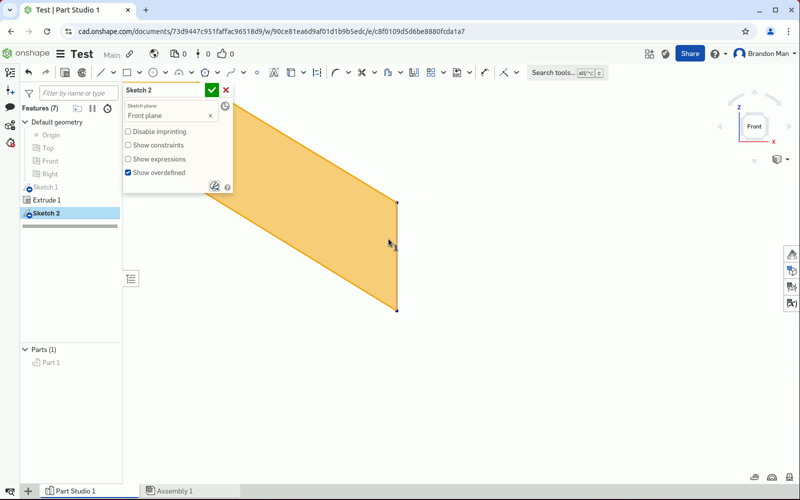
scroll(-6)
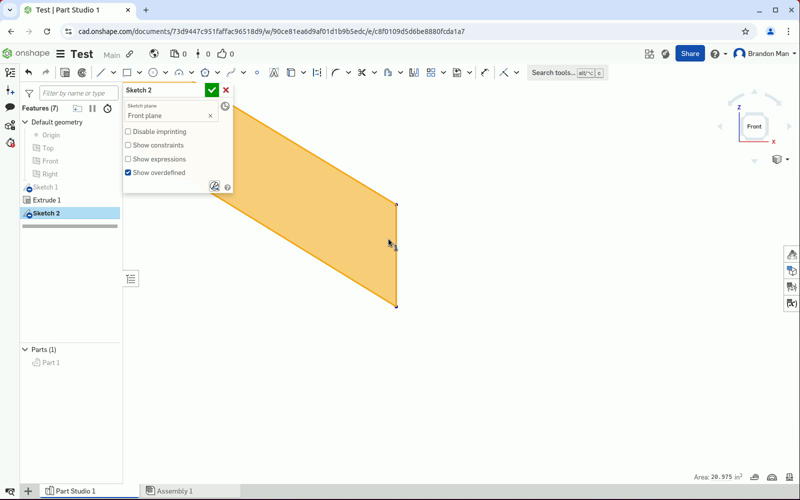
scroll(-6)
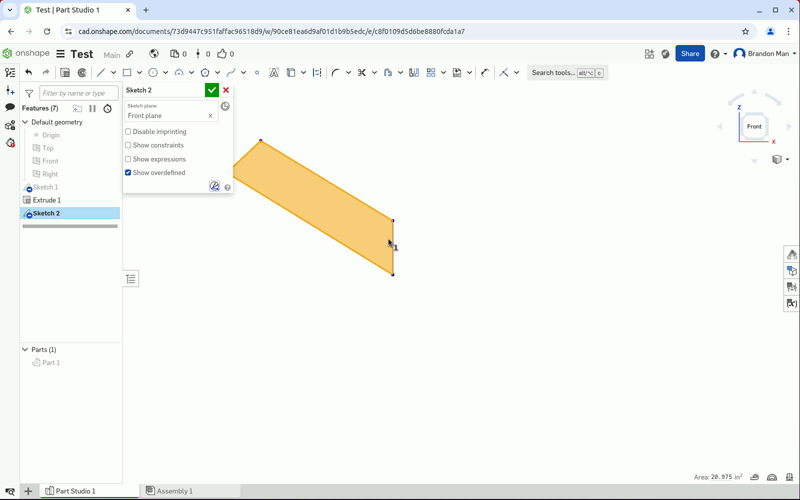
scroll(-6)
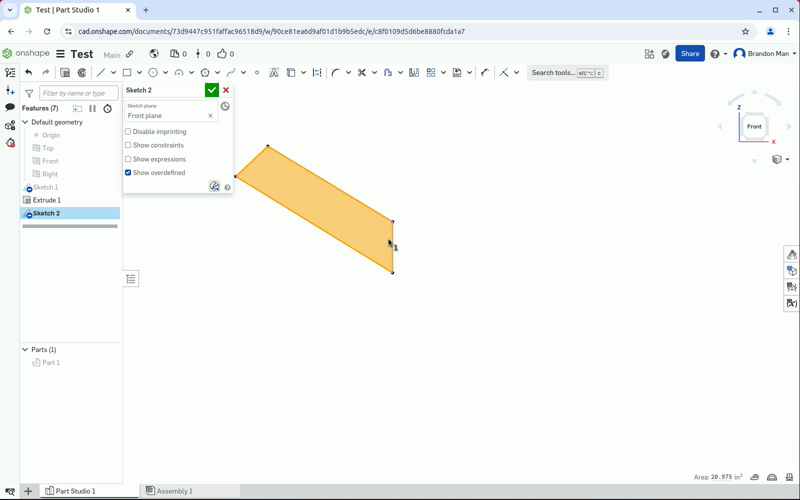
scroll(-6)
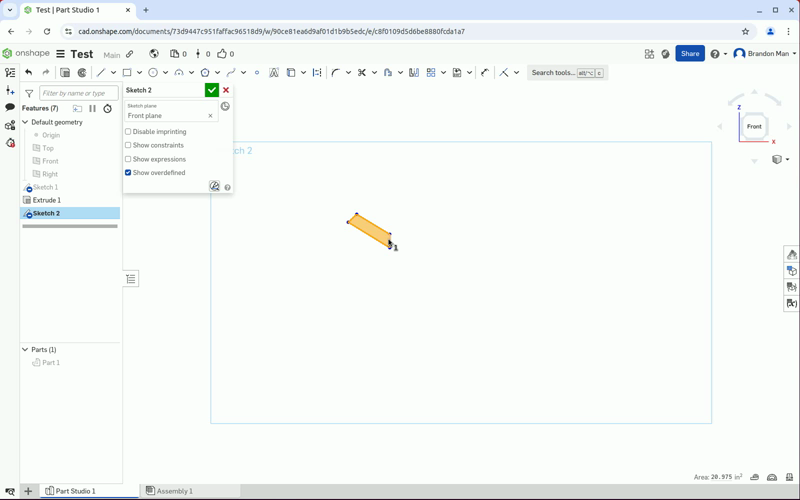
mouse_move(73, 352)
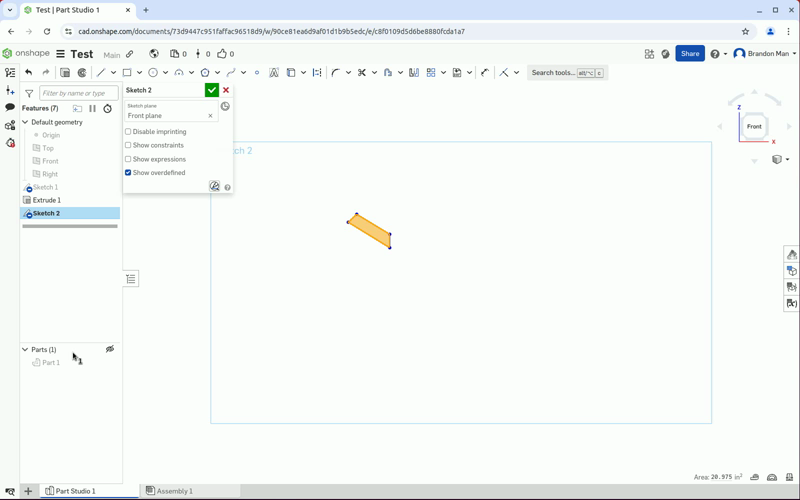
key(shift+y)
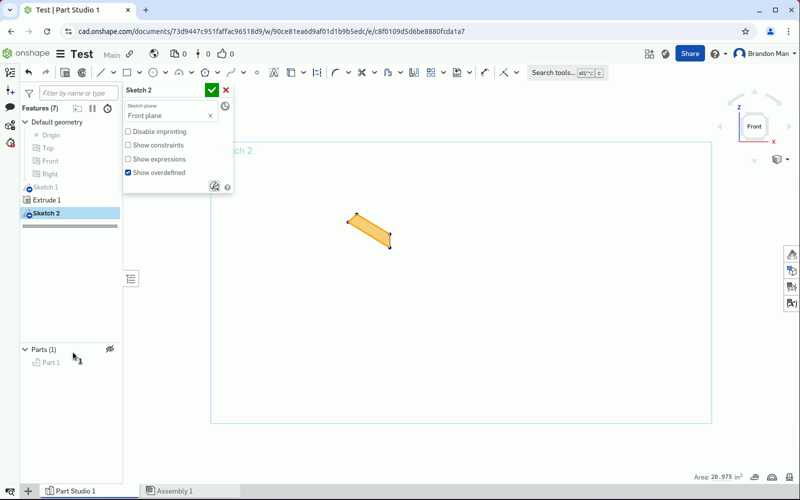
key(shift+e)
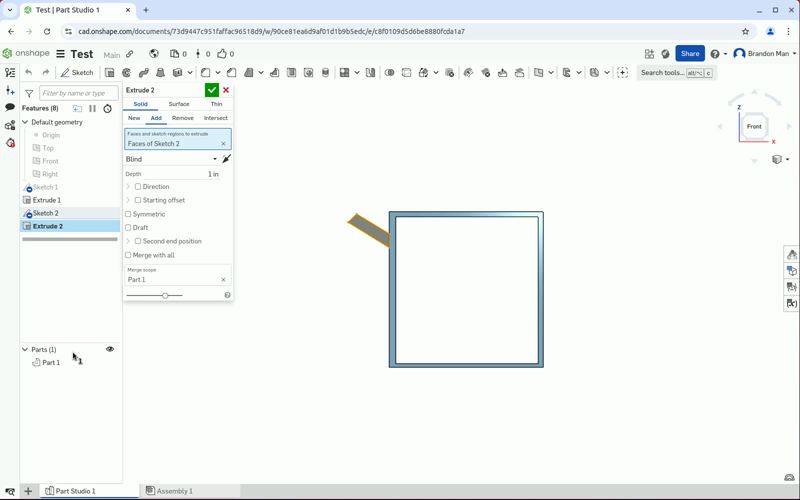
mouse_move(143, 106)
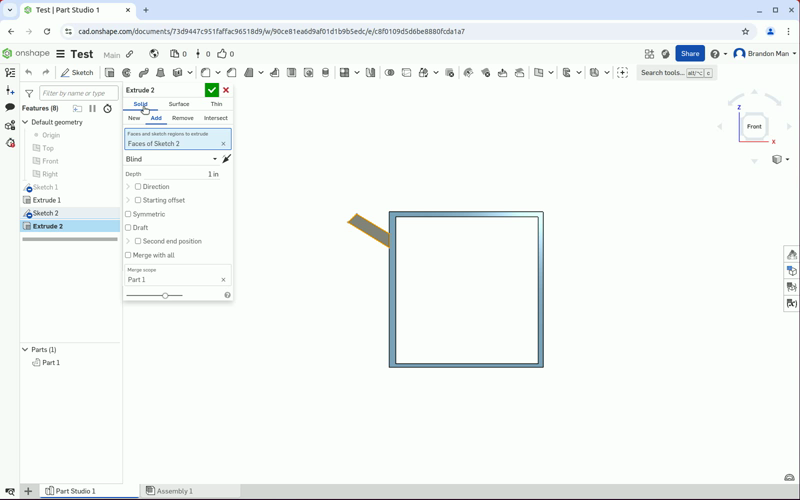
click(143, 106)
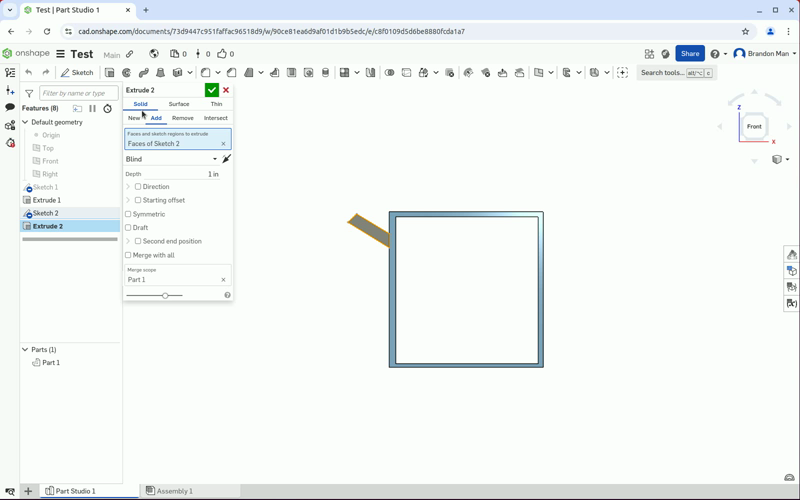
mouse_move(137, 120)
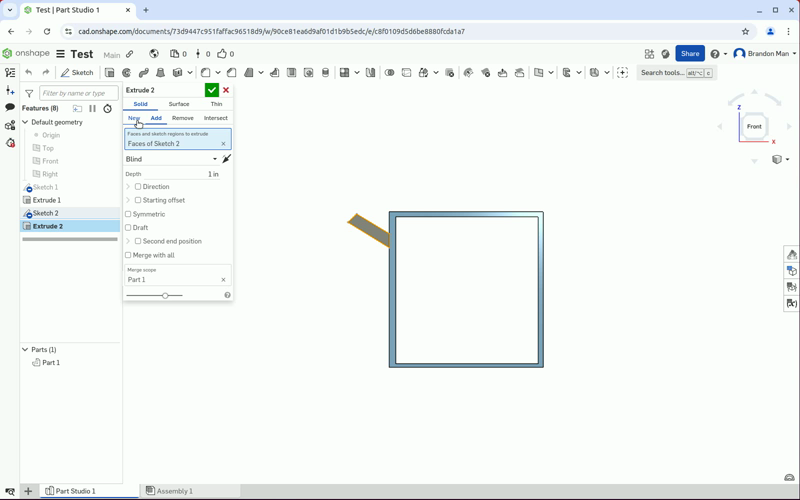
click(137, 120)
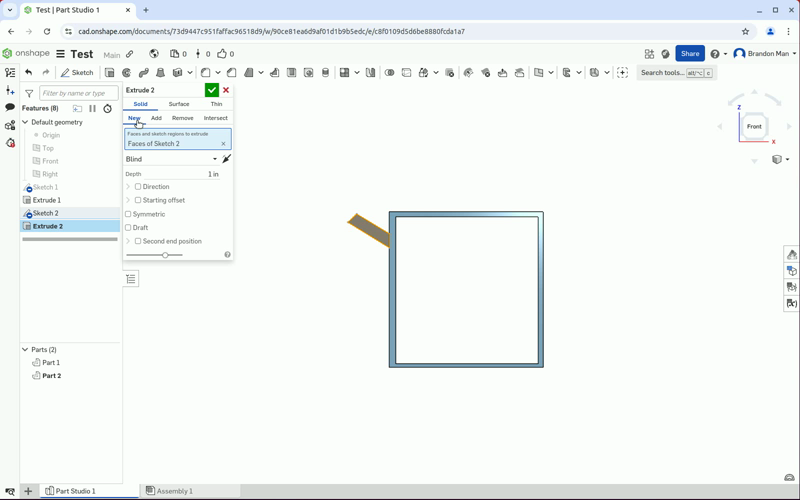
key(tab, 4)
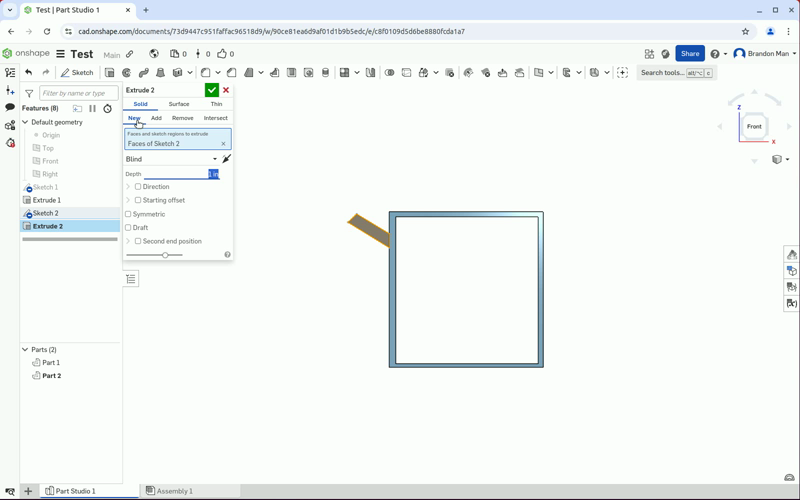
text(6.499)
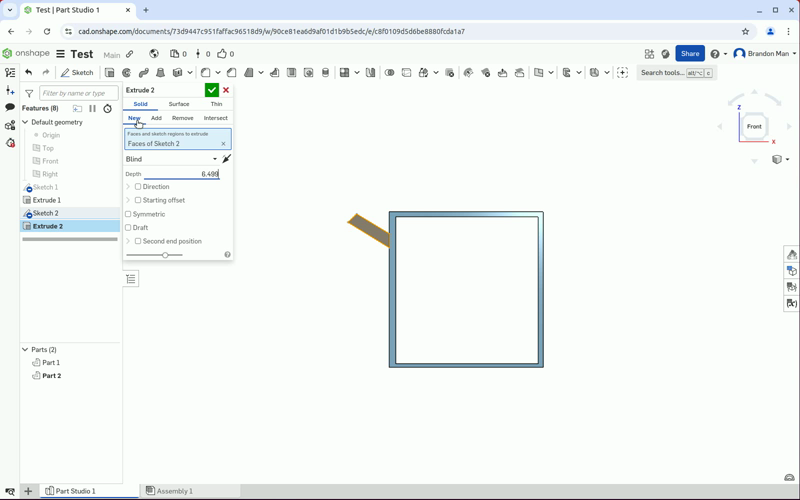
key(enter)
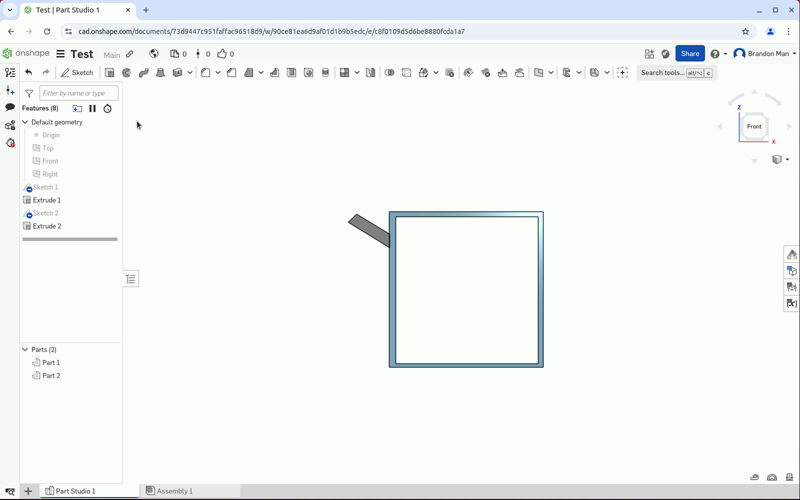
key(shift+h)
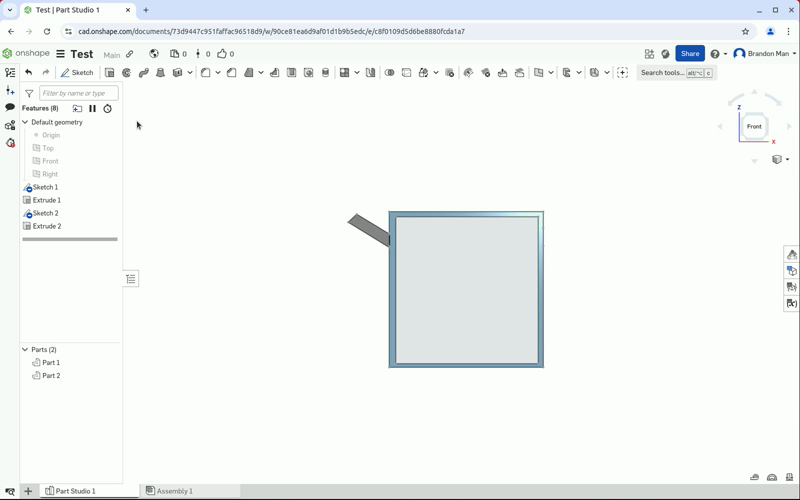
key(shift+h)
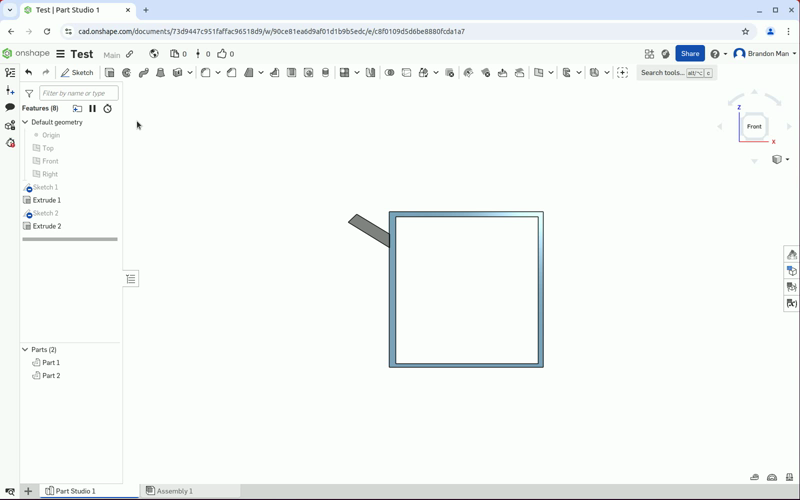
mouse_move(73, 189)
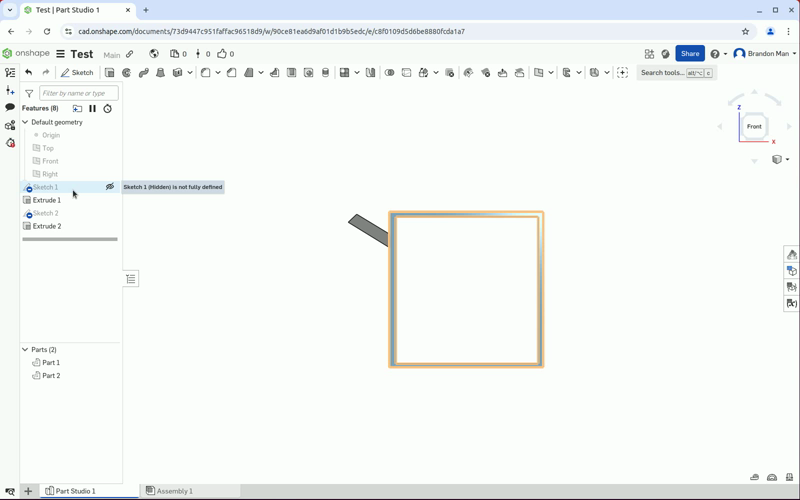
click(73, 189)
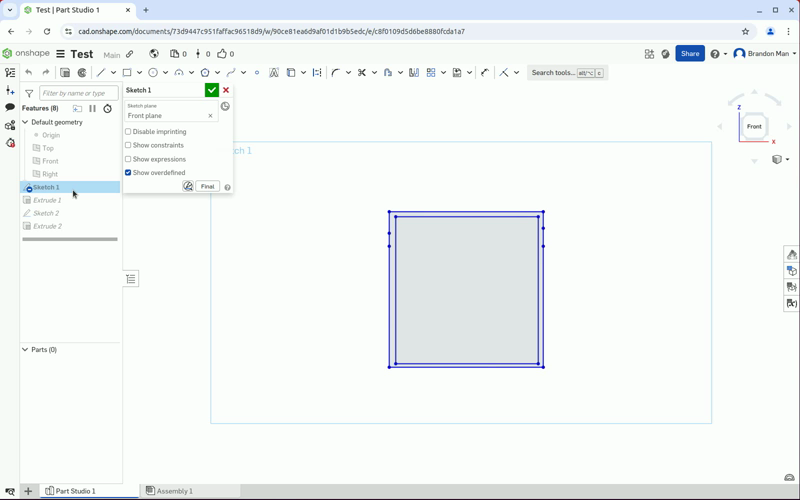
mouse_move(229, 92)
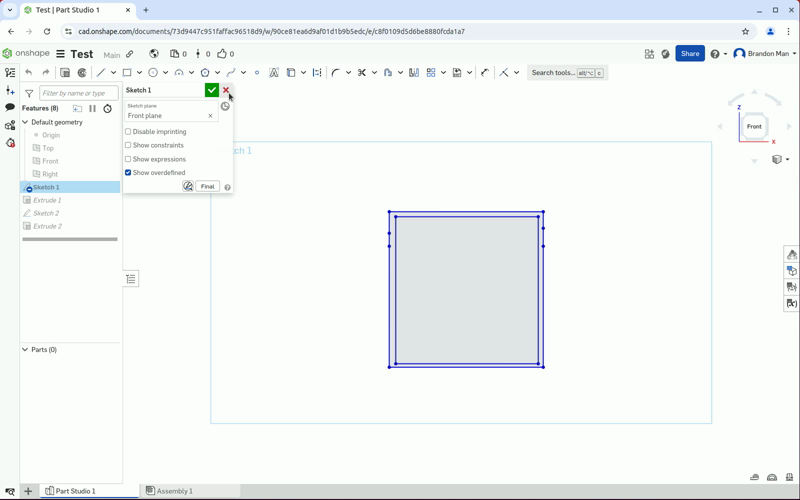
click(229, 92)
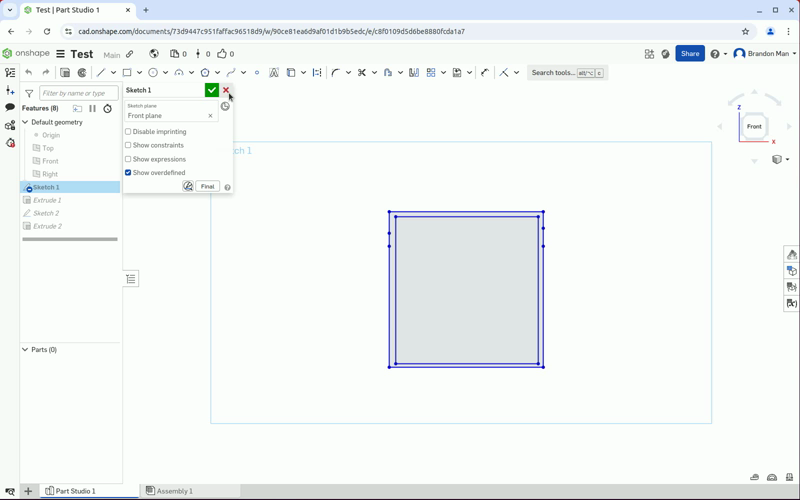
key(shift+s)
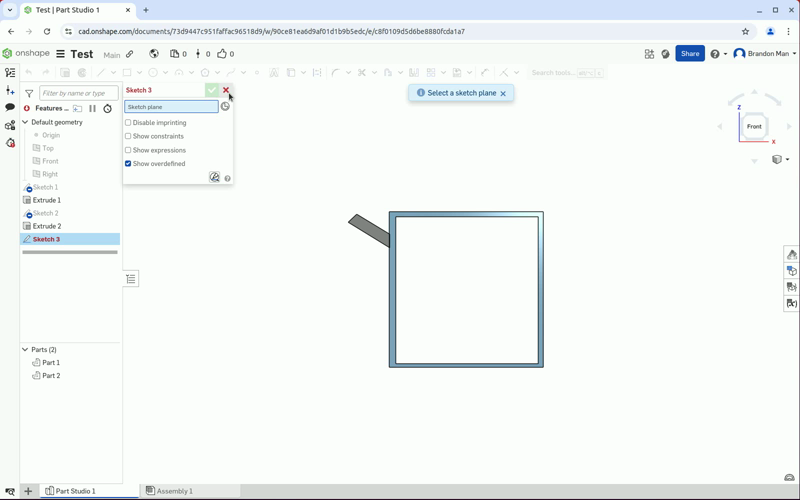
mouse_move(73, 163)
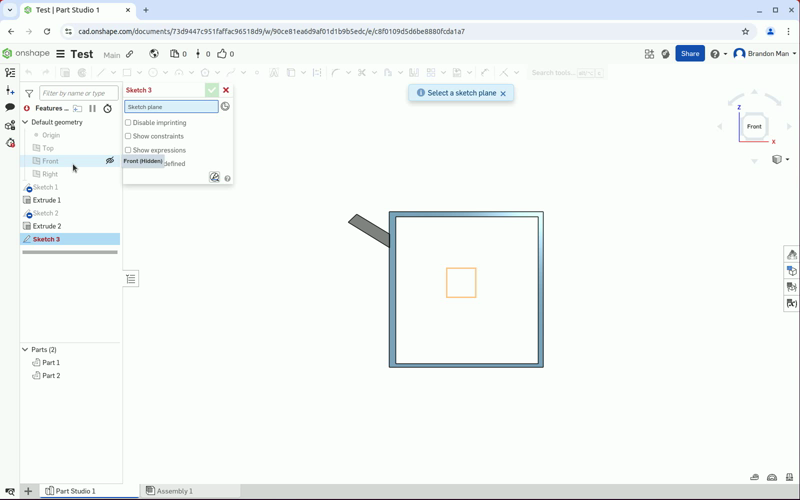
click(73, 163)
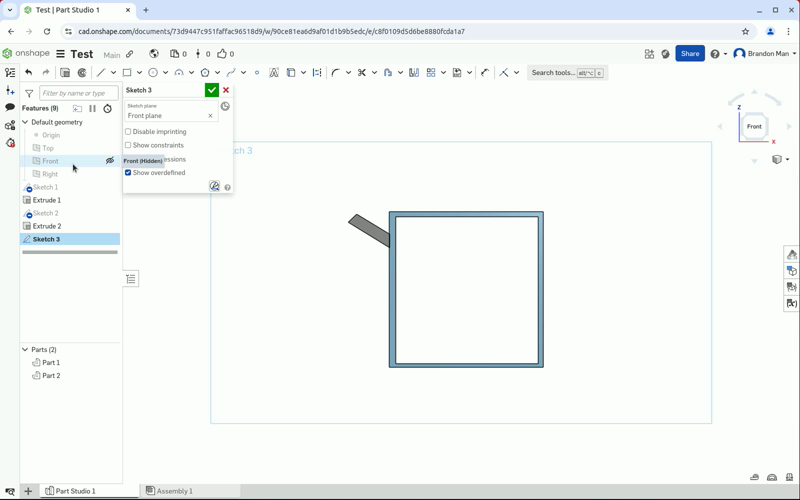
mouse_move(73, 352)
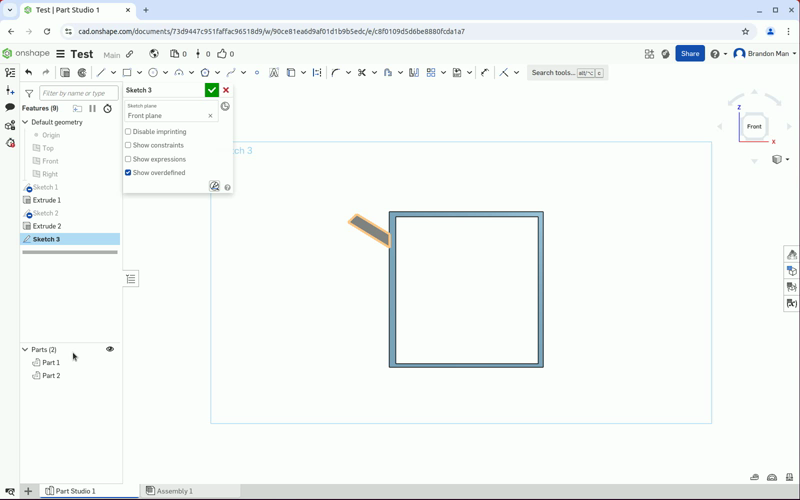
key(y)
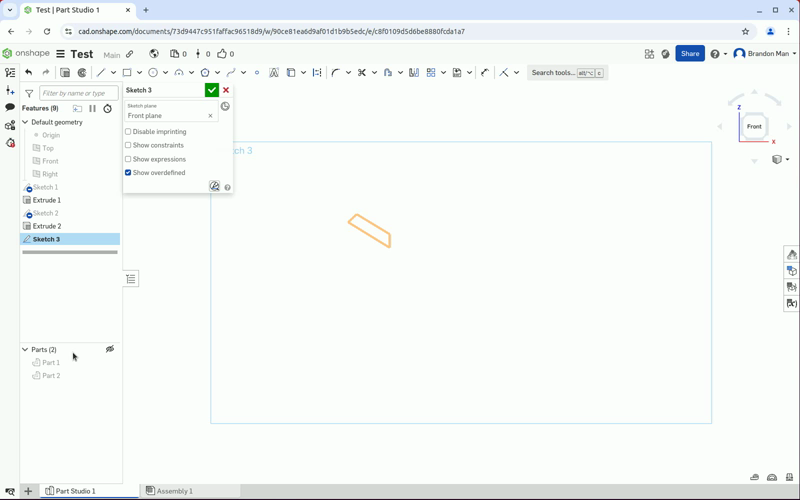
key(l)
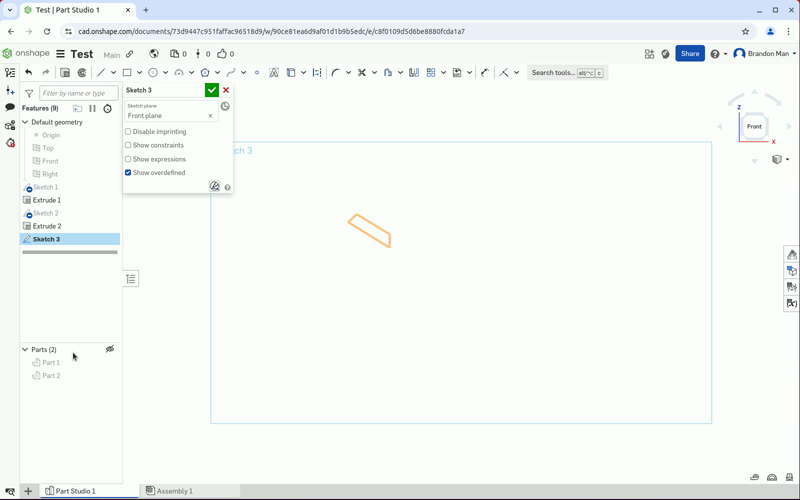
key_down(shift)
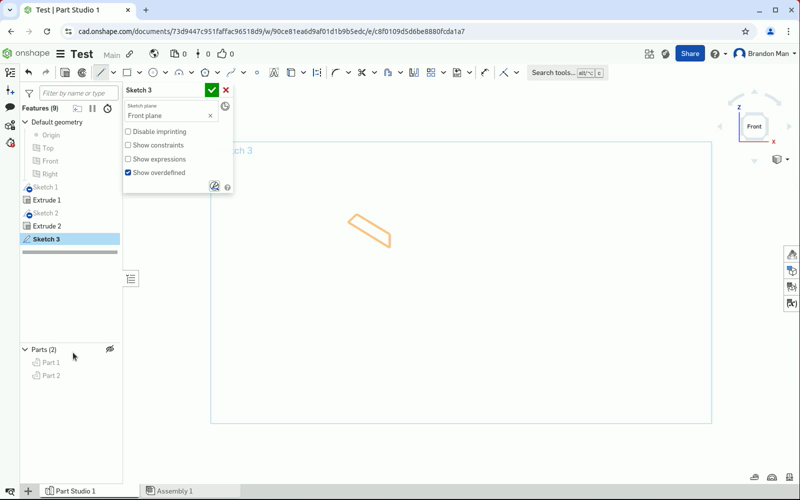
mouse_move(541, 246)
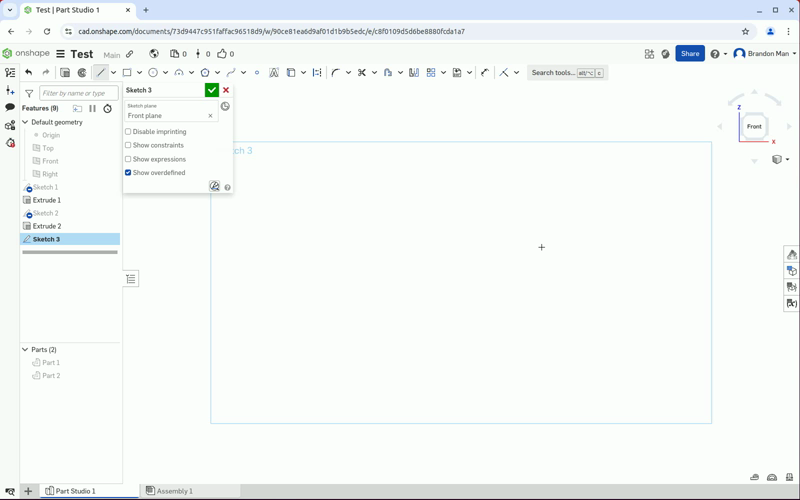
click(541, 246)
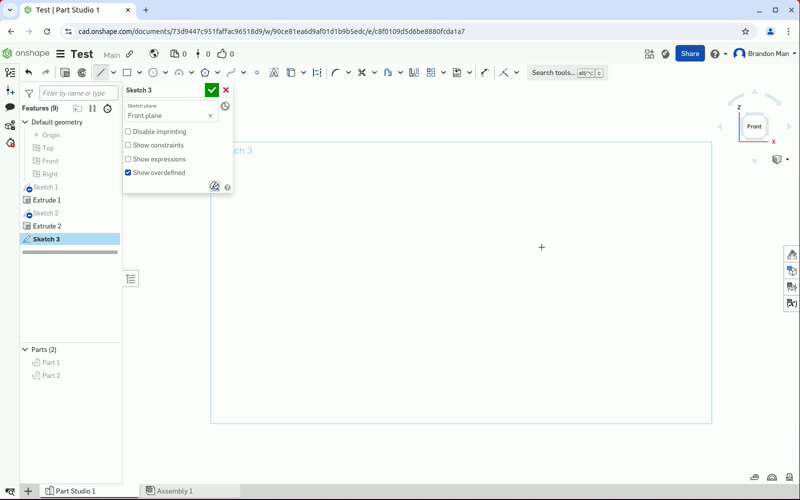
key_up(shift)
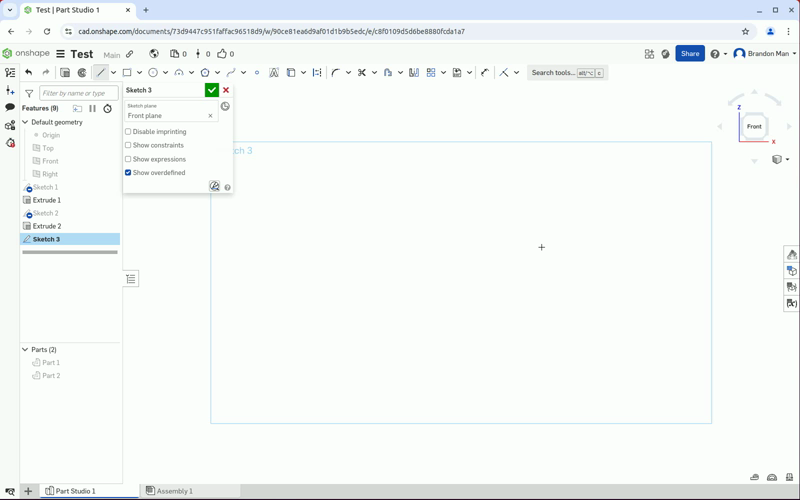
key_down(shift)
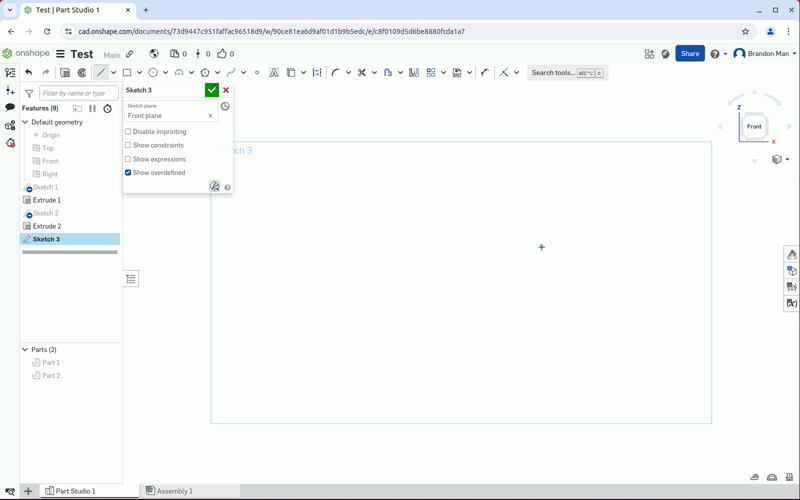
mouse_move(571, 246)
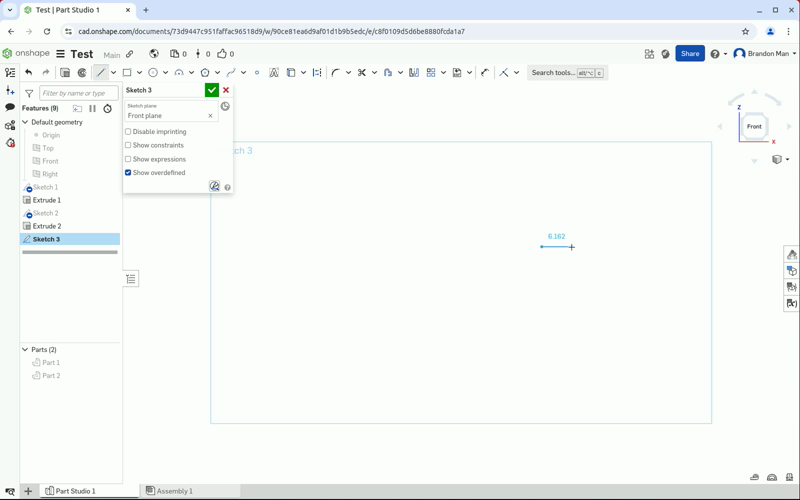
mouse_move(571, 225)
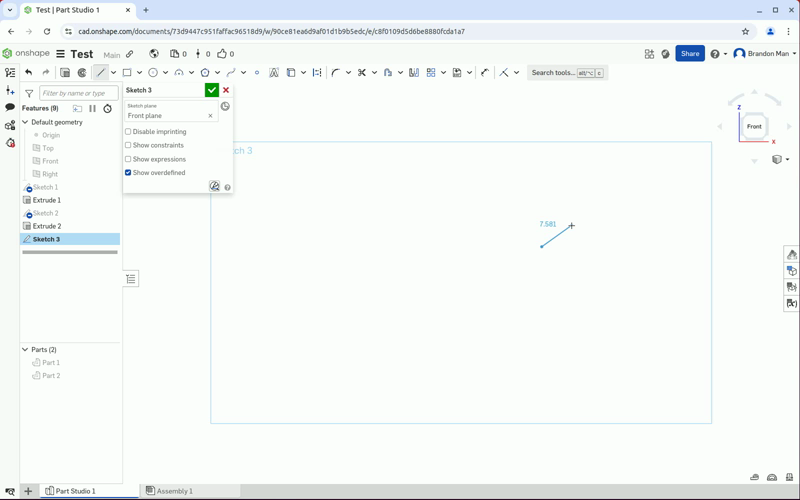
click(571, 225)
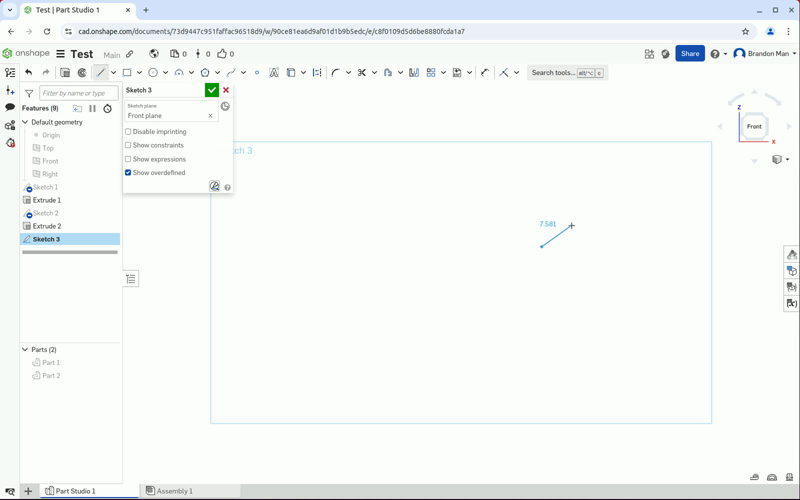
key_up(shift)
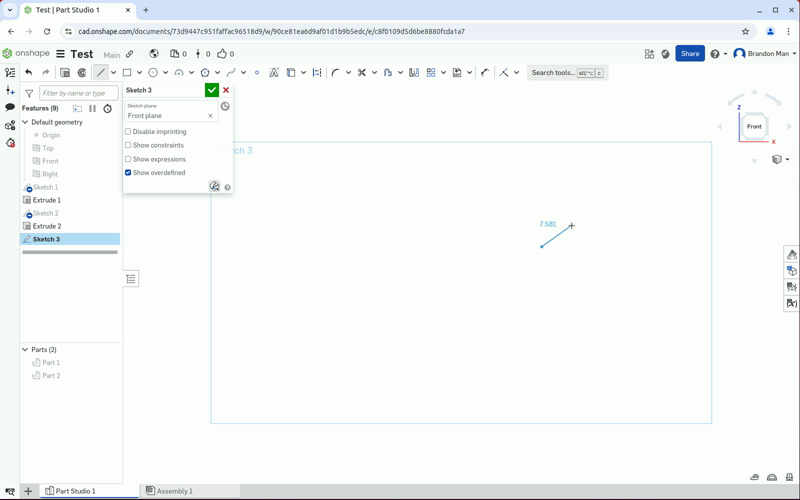
key_down(shift)
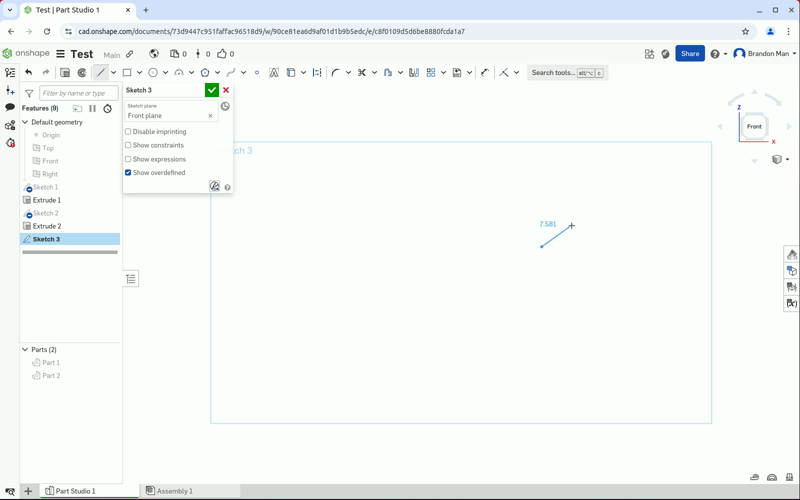
mouse_move(589, 225)
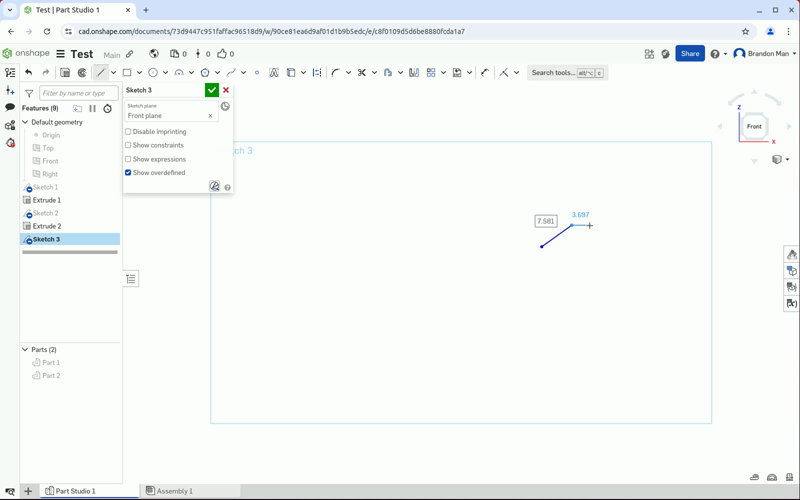
mouse_move(563, 213)
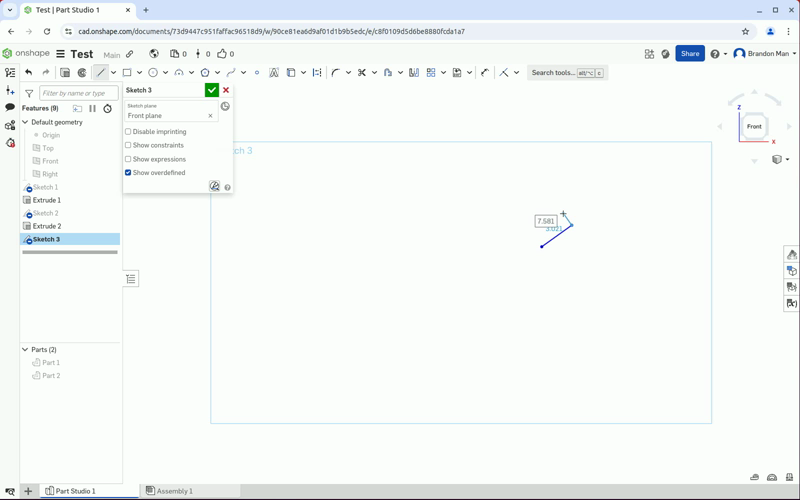
click(563, 213)
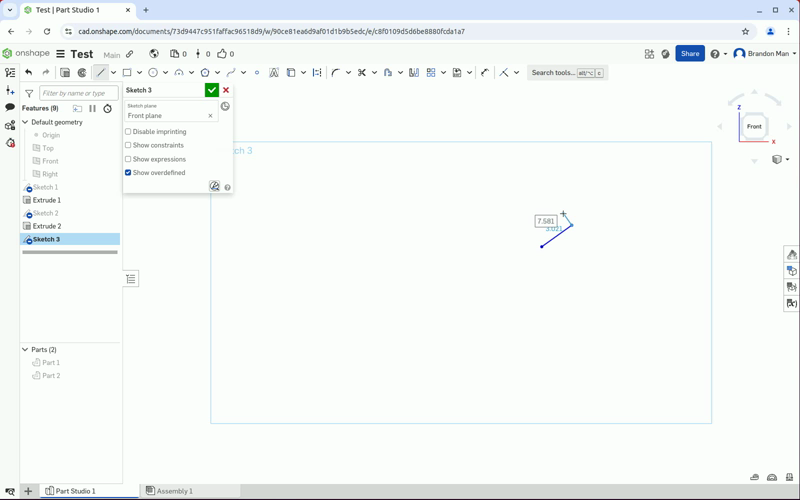
key_up(shift)
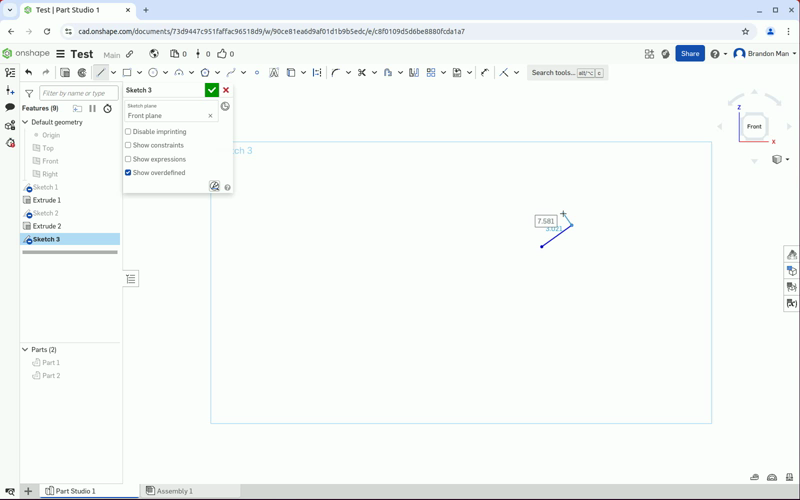
key_down(shift)
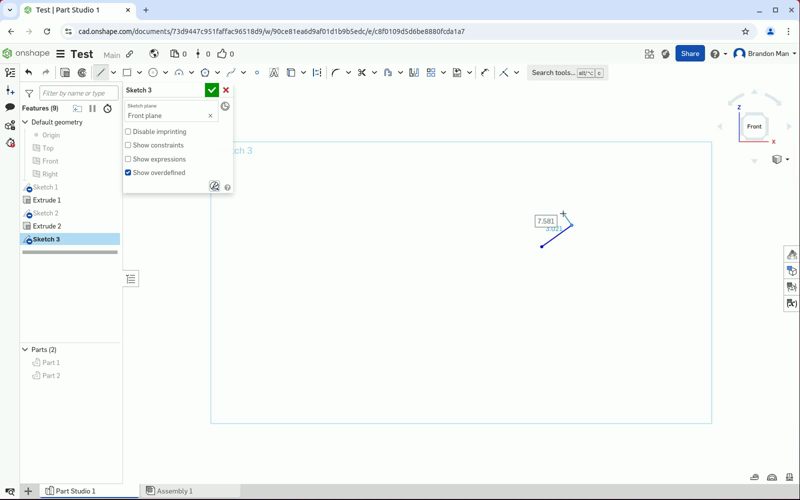
mouse_move(589, 213)
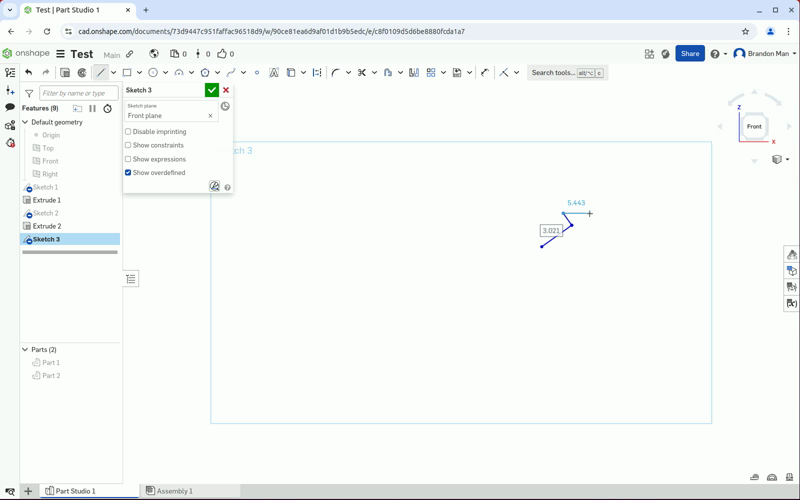
mouse_move(541, 228)
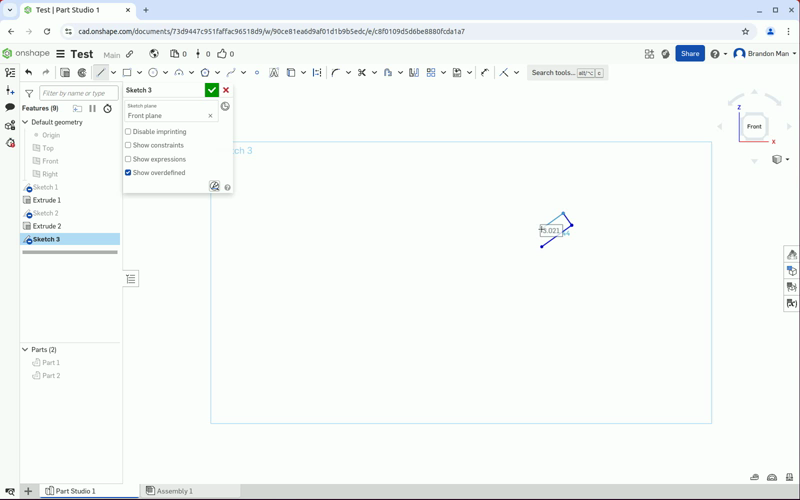
click(541, 228)
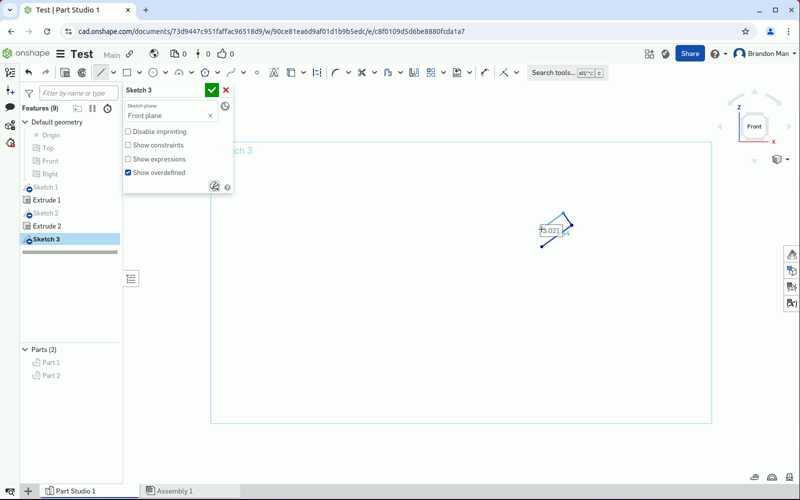
key_up(shift)
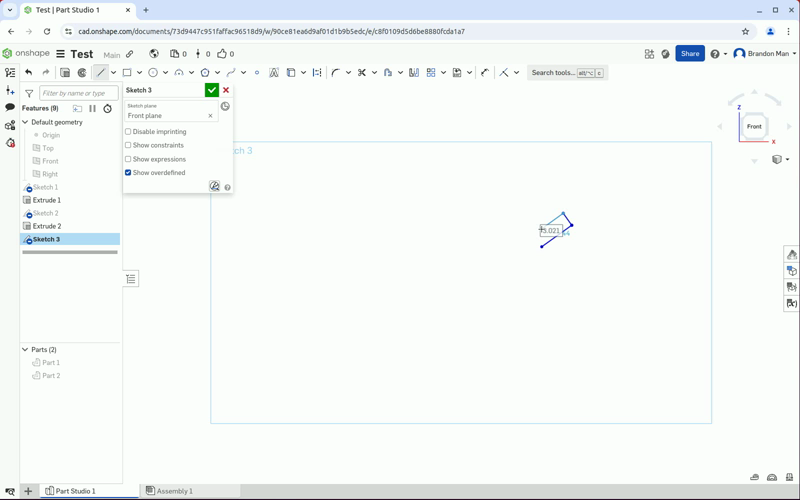
mouse_move(571, 228)
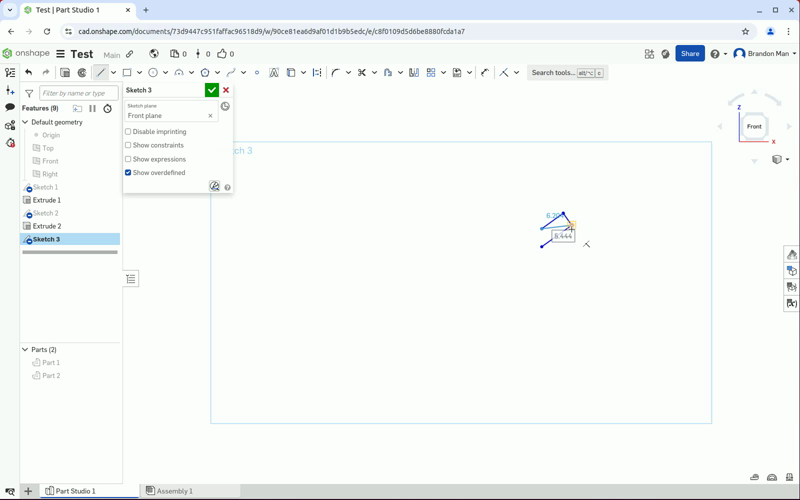
key_down(shift)
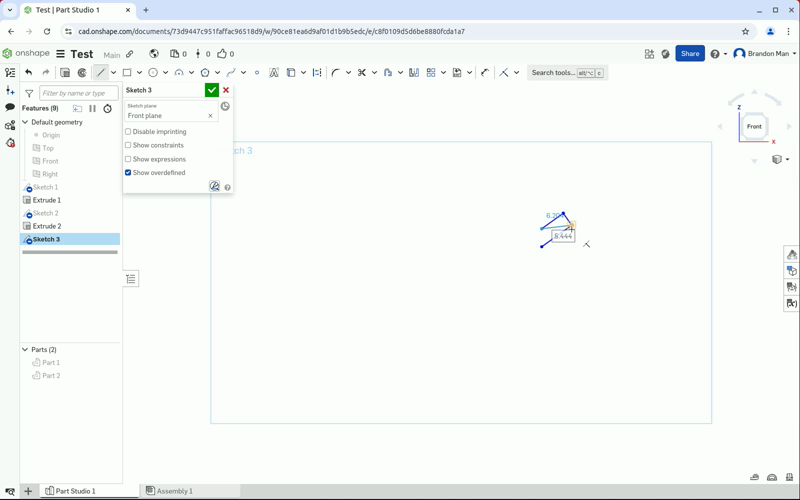
mouse_move(541, 246)
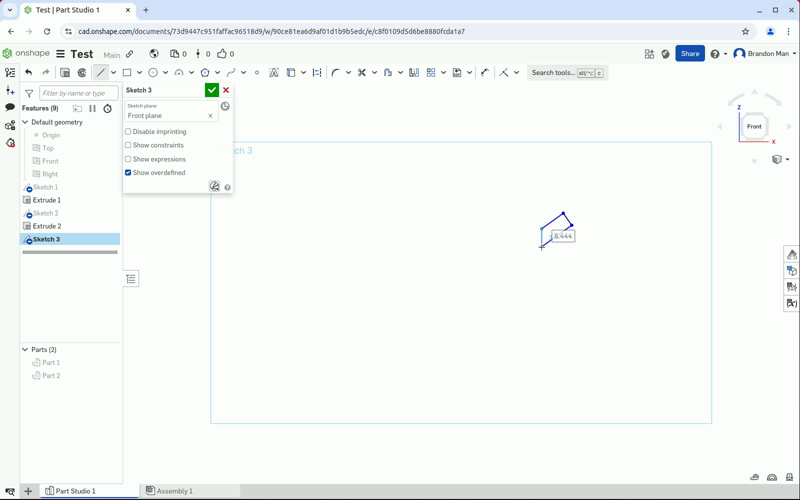
key_up(shift)
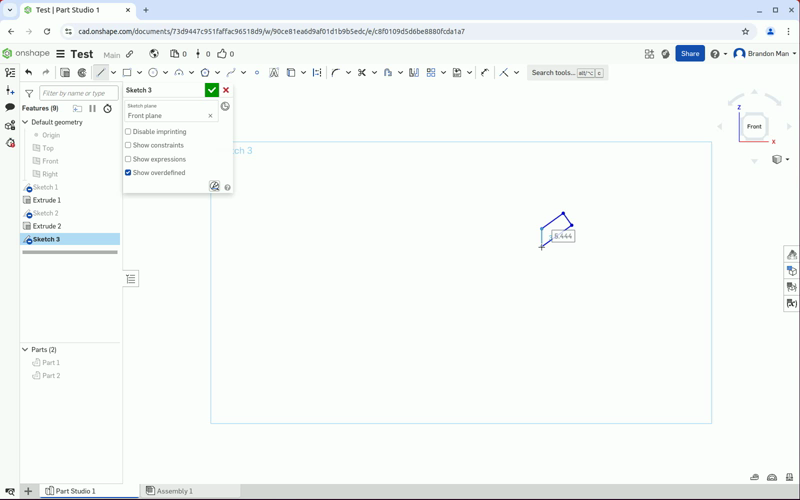
click(541, 246)
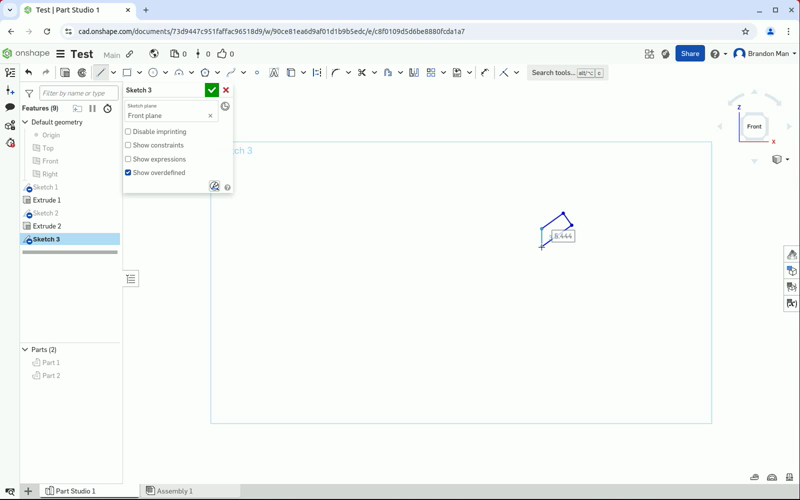
key(esc)
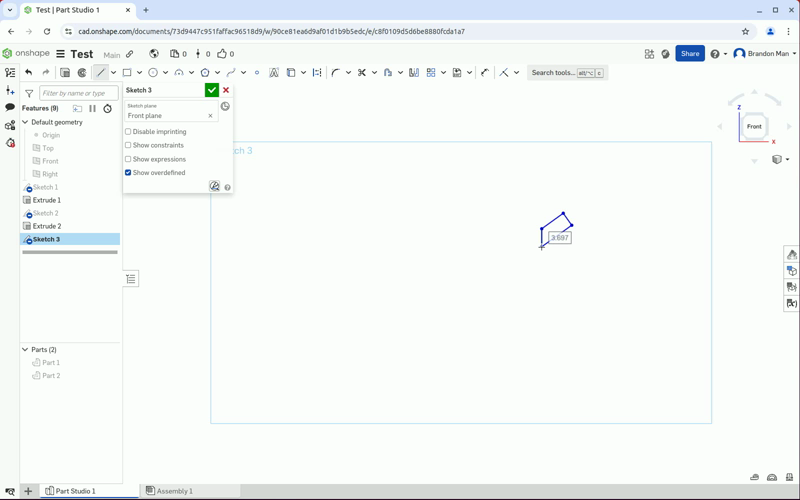
mouse_move(555, 236)
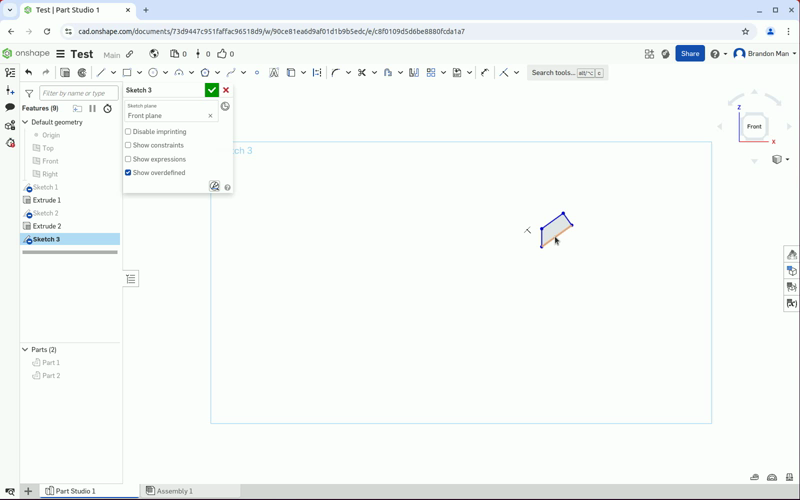
scroll(6)
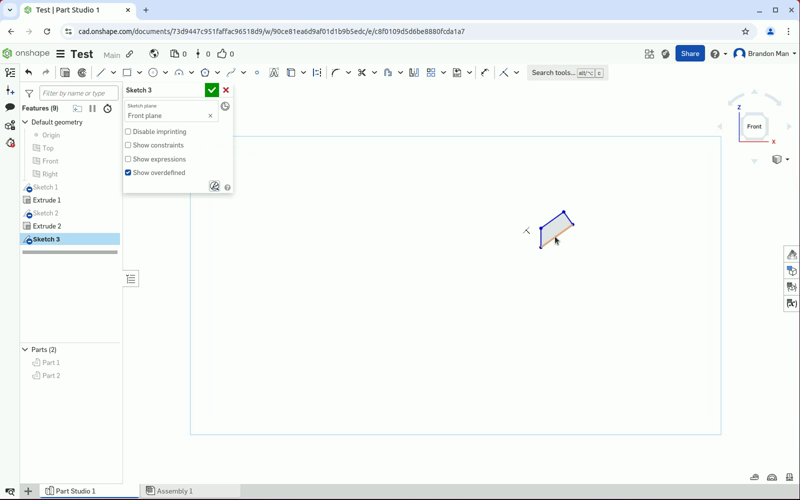
scroll(6)
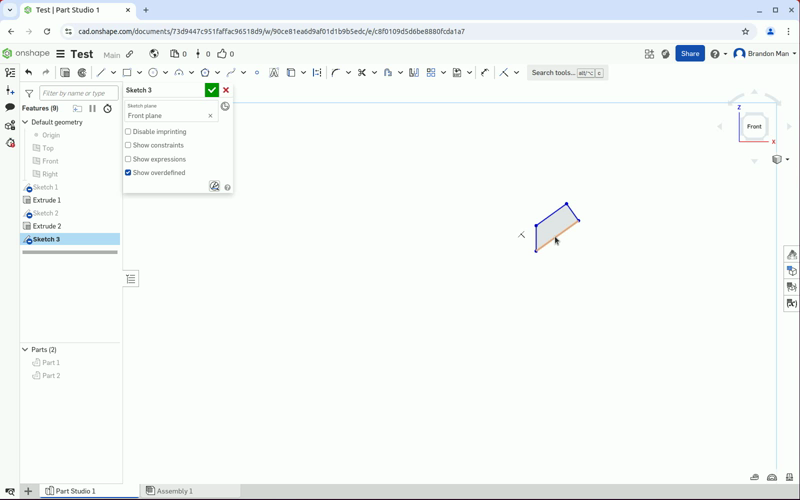
scroll(6)
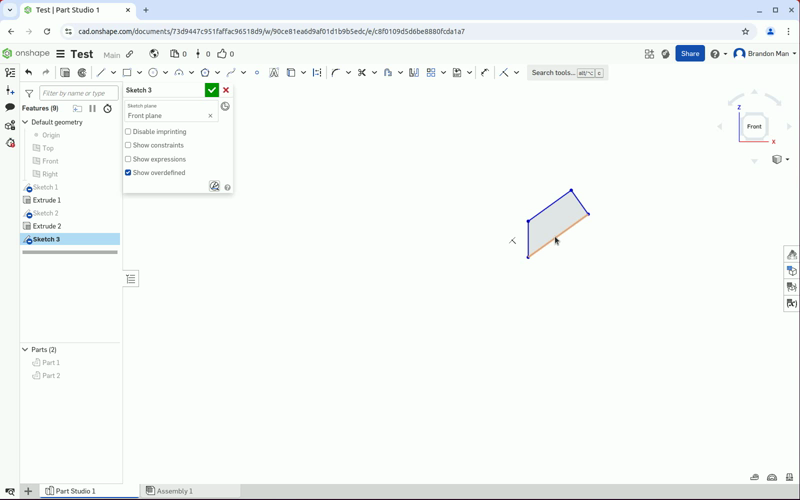
scroll(6)
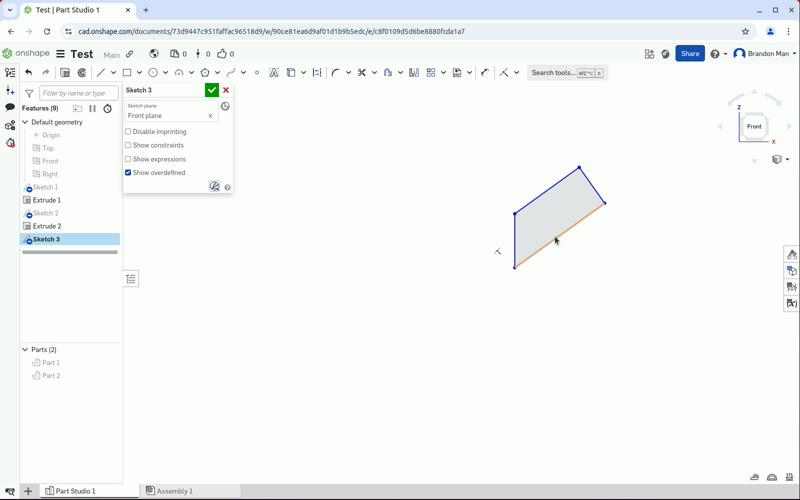
scroll(6)
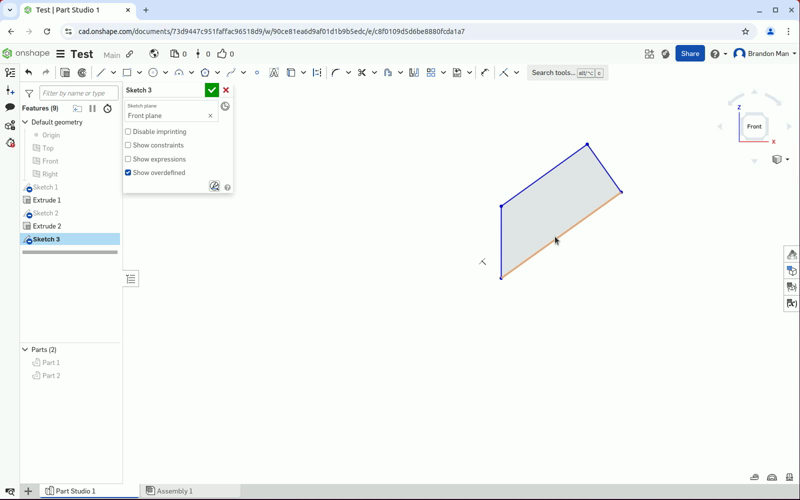
scroll(6)
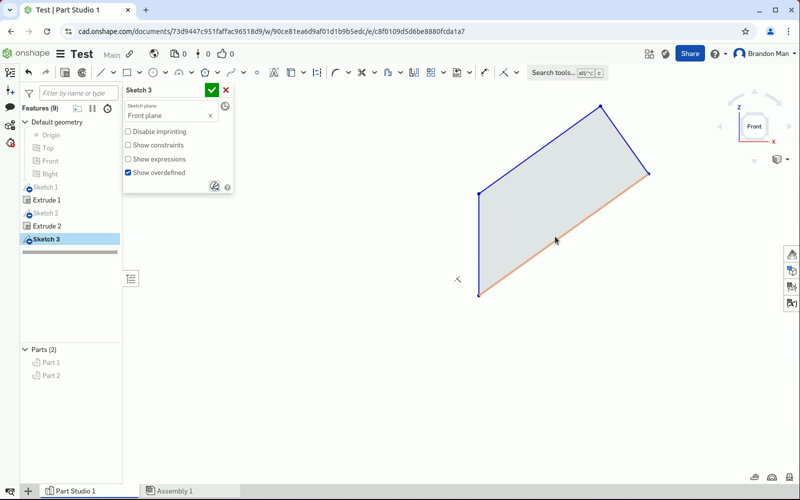
scroll(6)
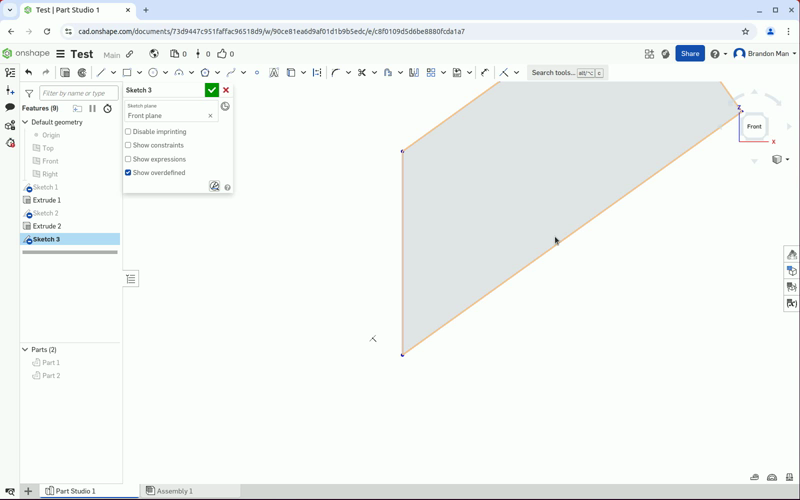
click(555, 236)
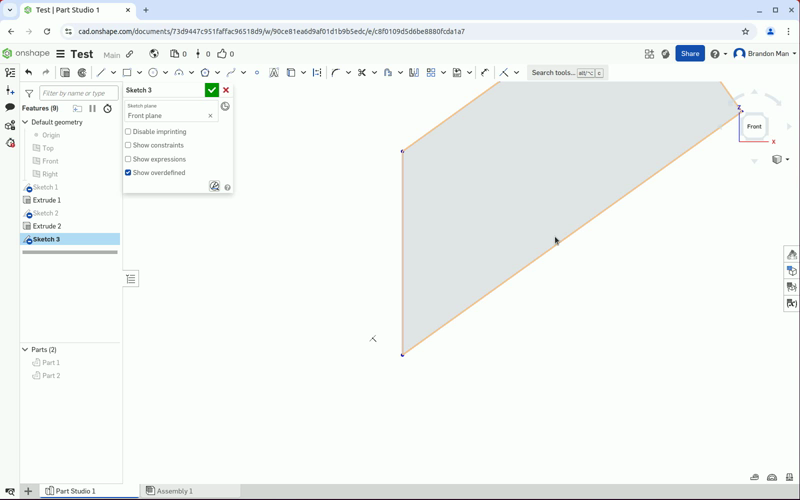
scroll(-6)
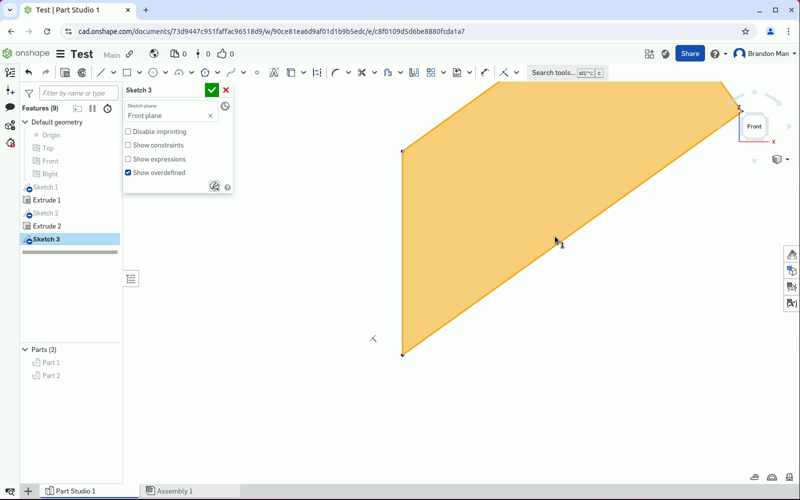
scroll(-6)
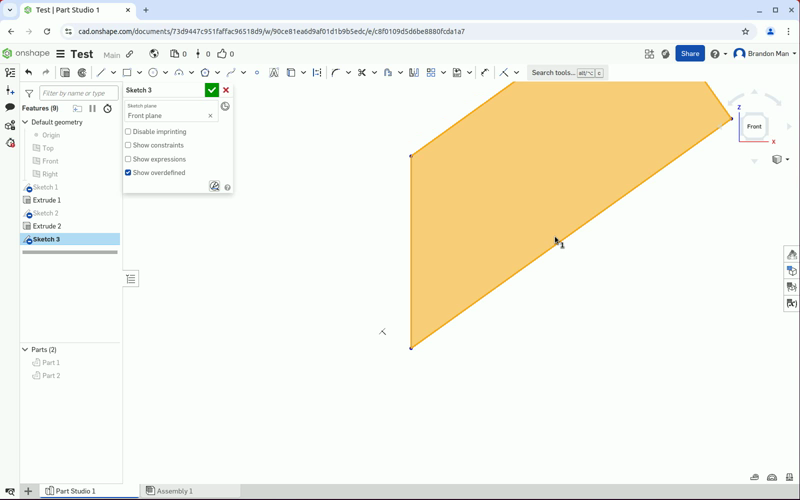
scroll(-6)
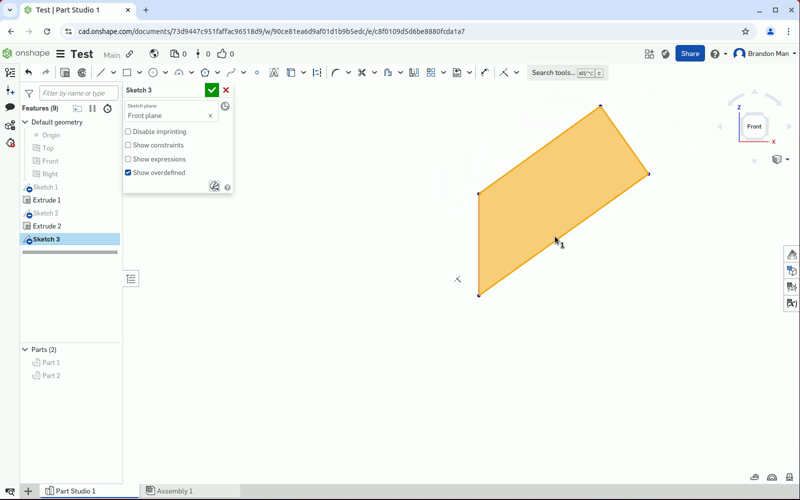
scroll(-6)
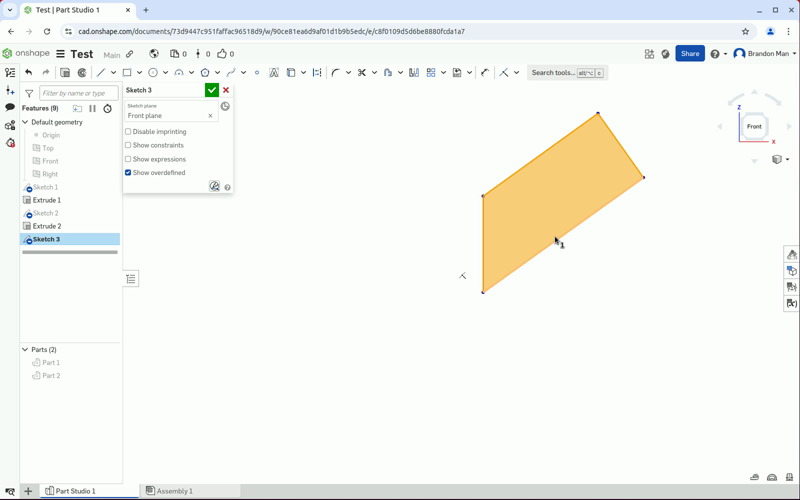
scroll(-6)
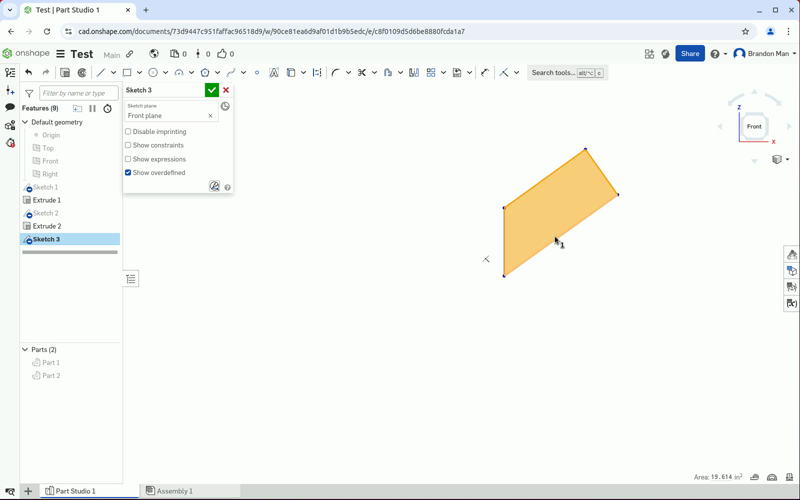
scroll(-6)
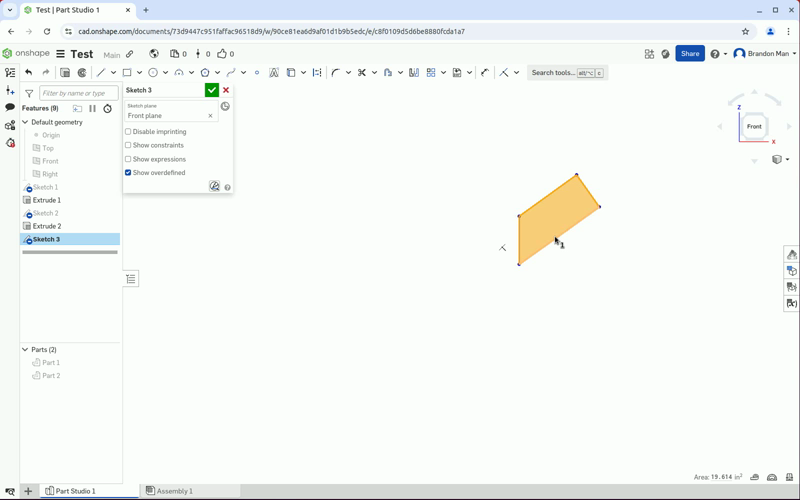
scroll(-6)
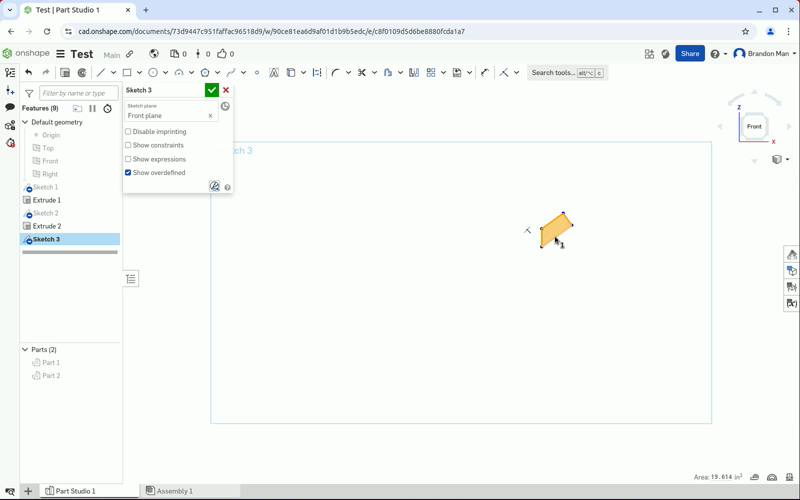
mouse_move(73, 352)
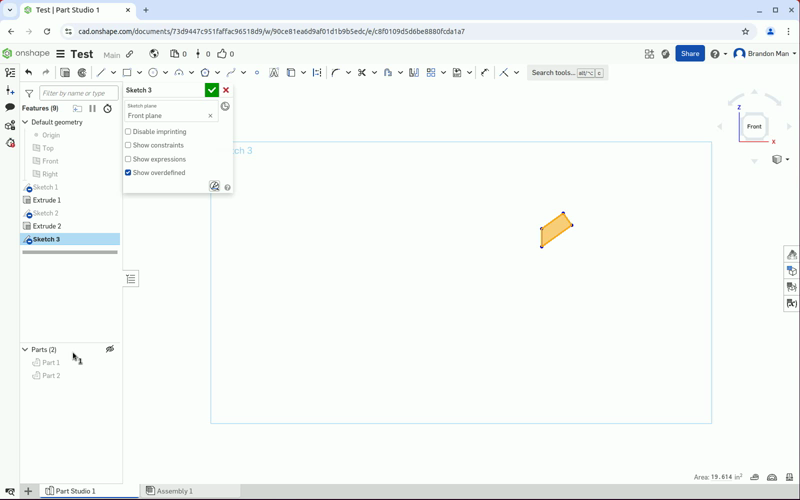
key(shift+y)
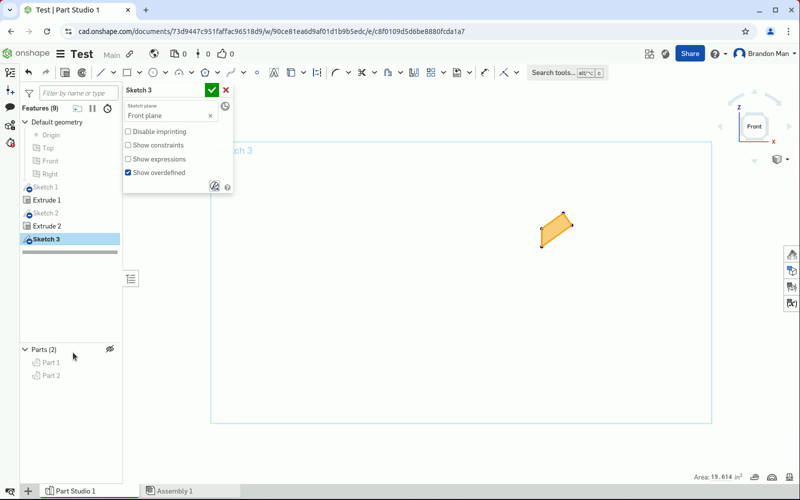
key(shift+e)
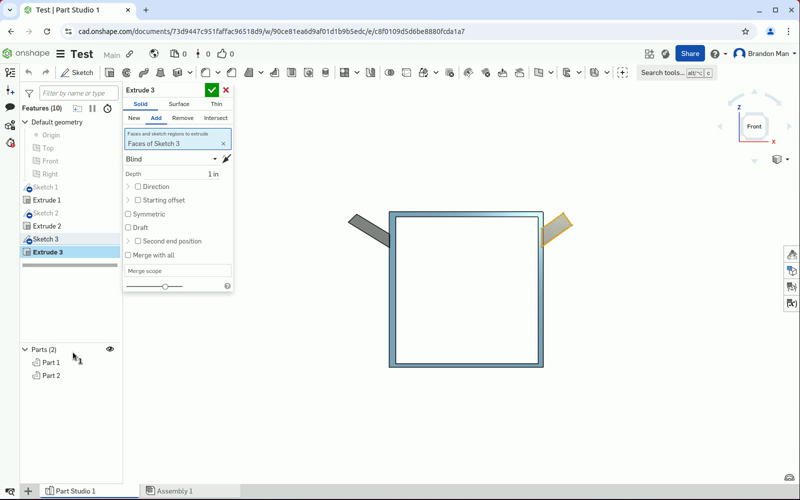
mouse_move(143, 106)
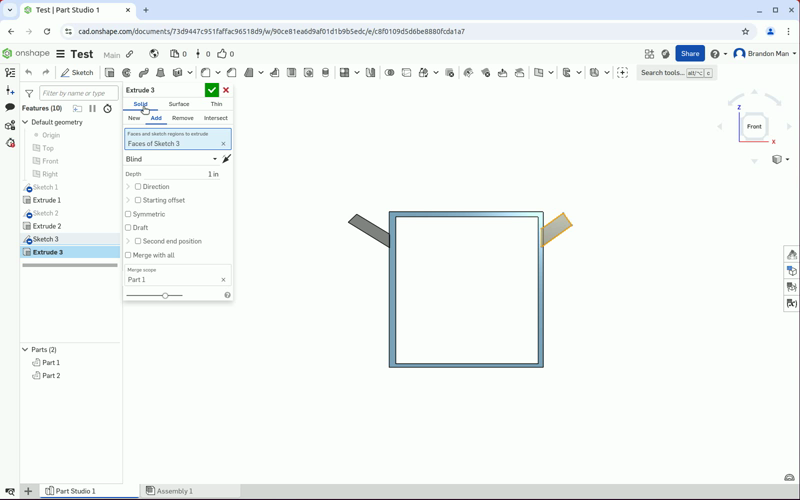
click(143, 106)
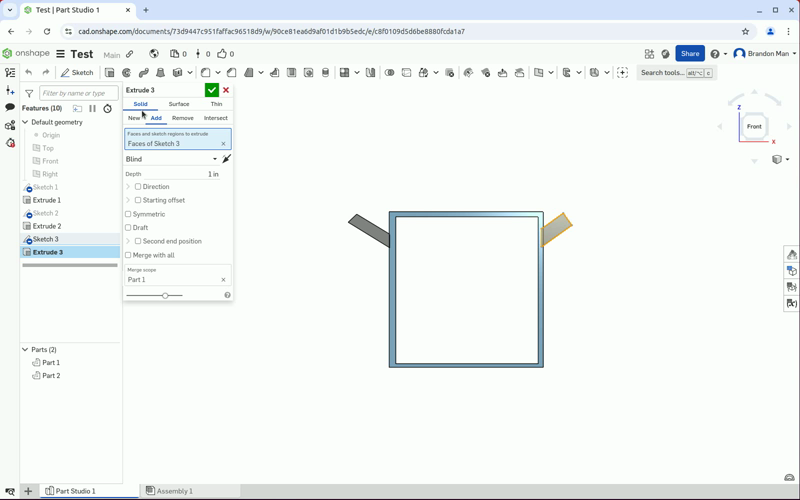
mouse_move(137, 120)
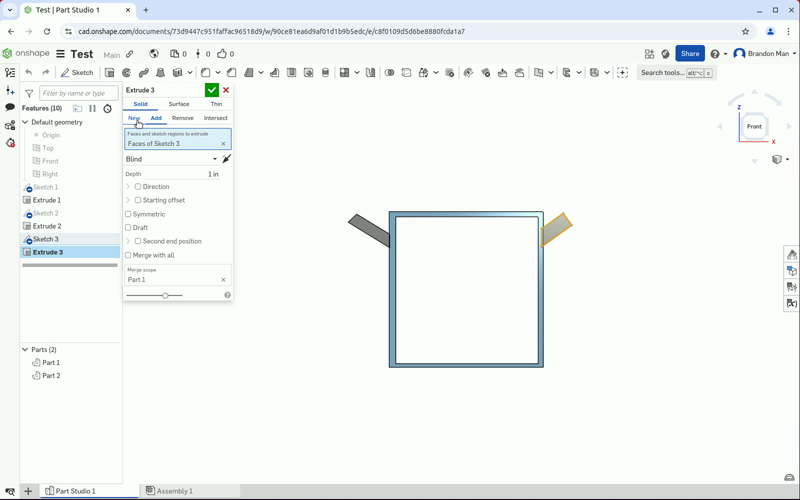
click(137, 120)
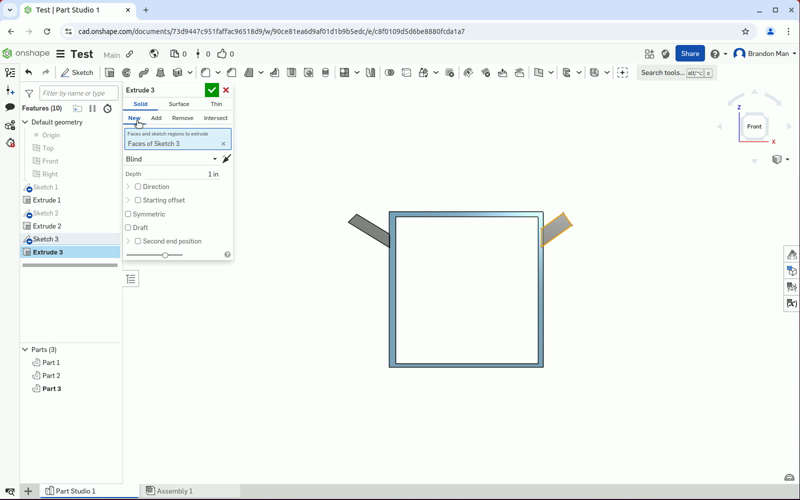
key(tab, 4)
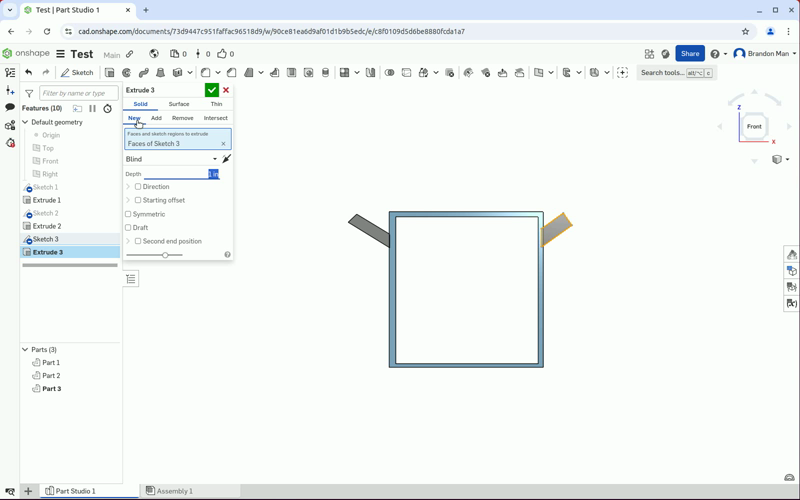
text(6.499)
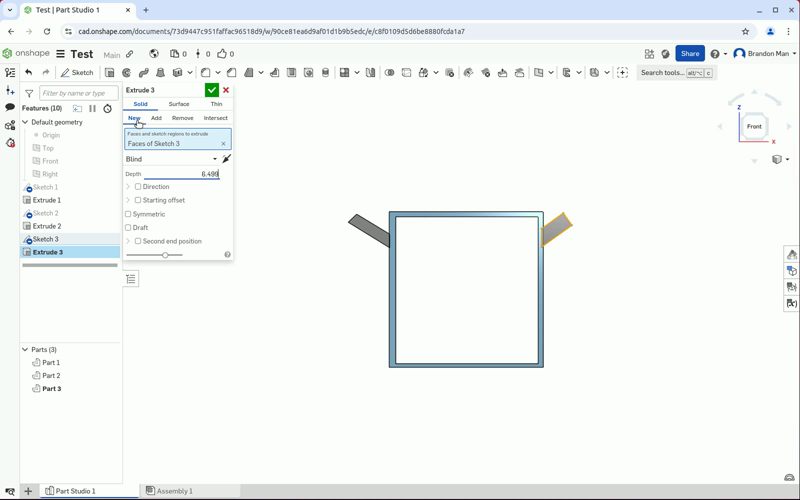
key(enter)
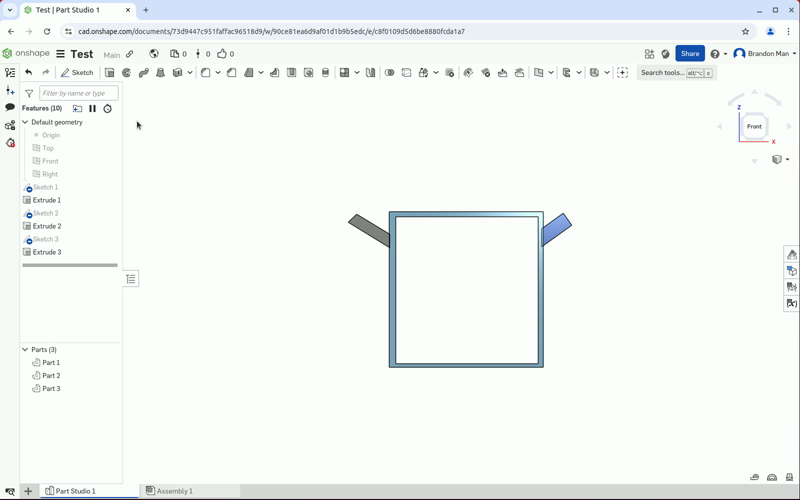
key(shift+h)
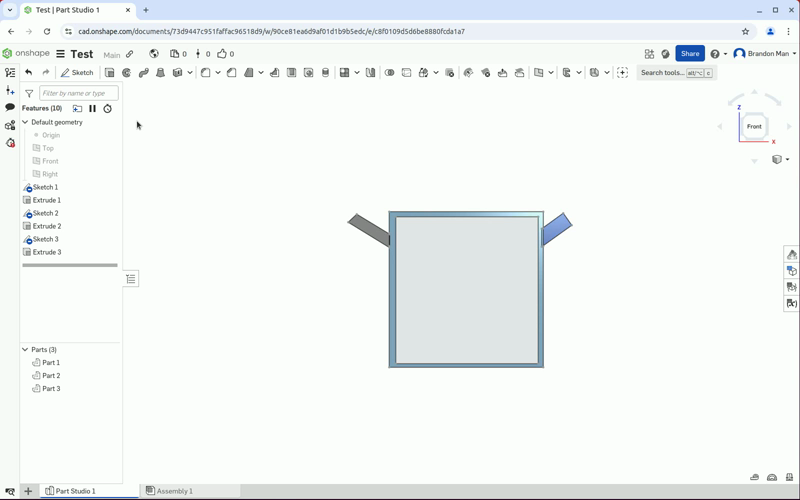
key(shift+h)
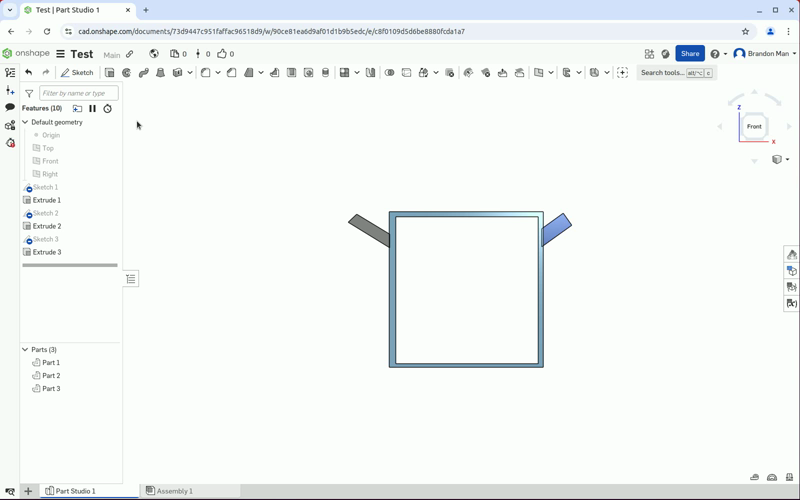
mouse_move(73, 189)
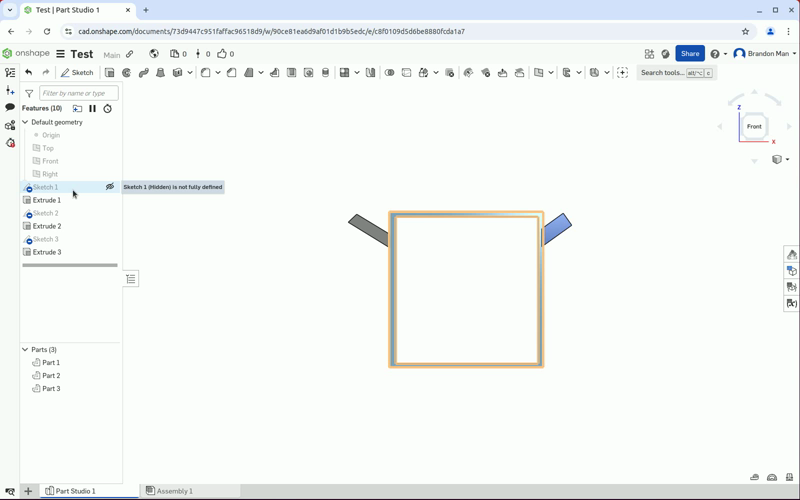
click(73, 189)
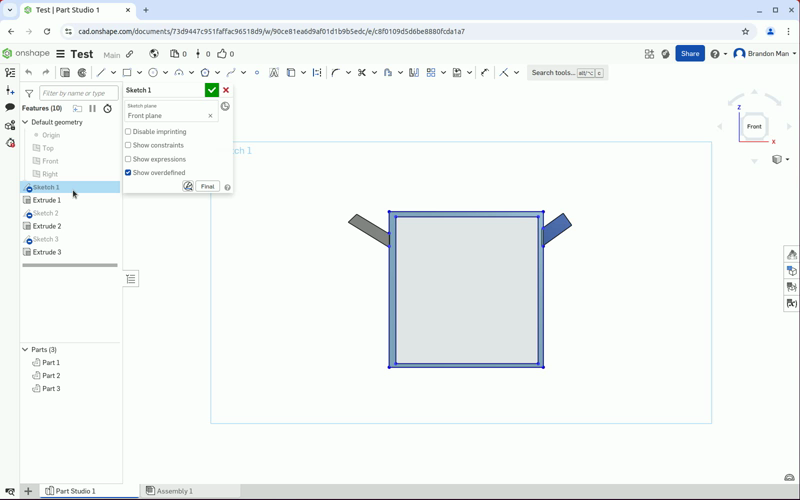
mouse_move(229, 92)
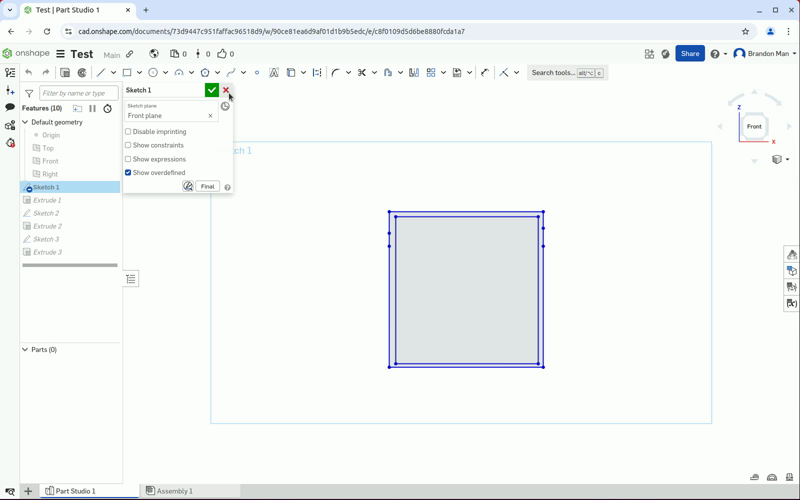
click(229, 92)
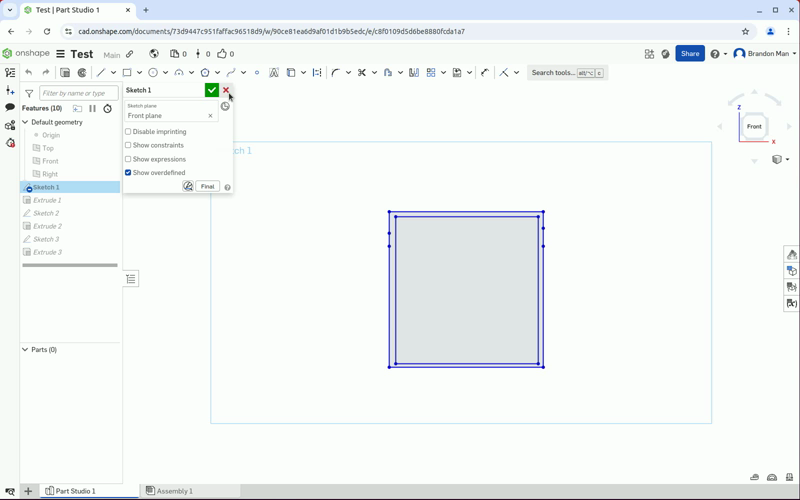
key(shift+s)
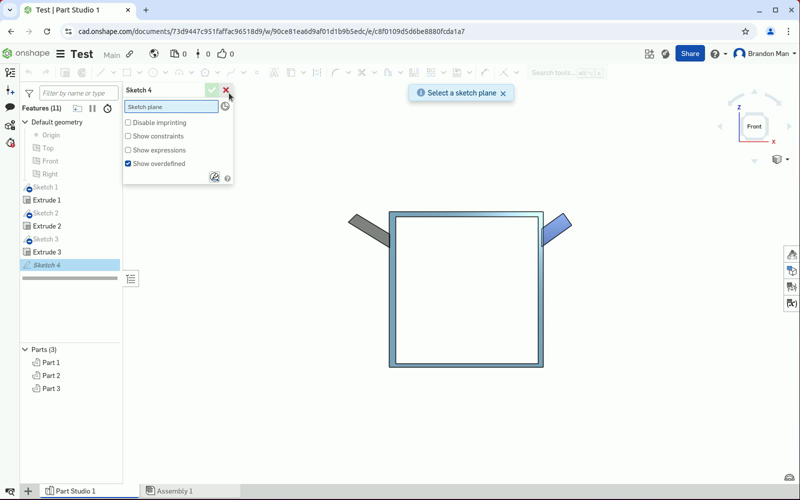
mouse_move(73, 163)
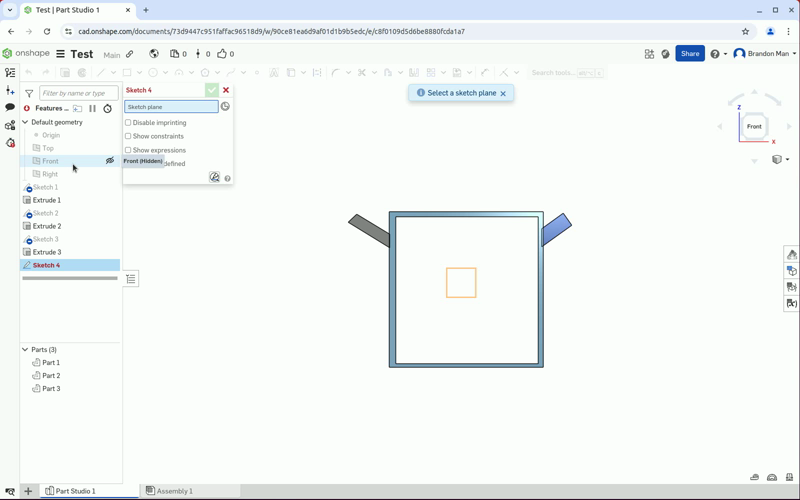
click(73, 163)
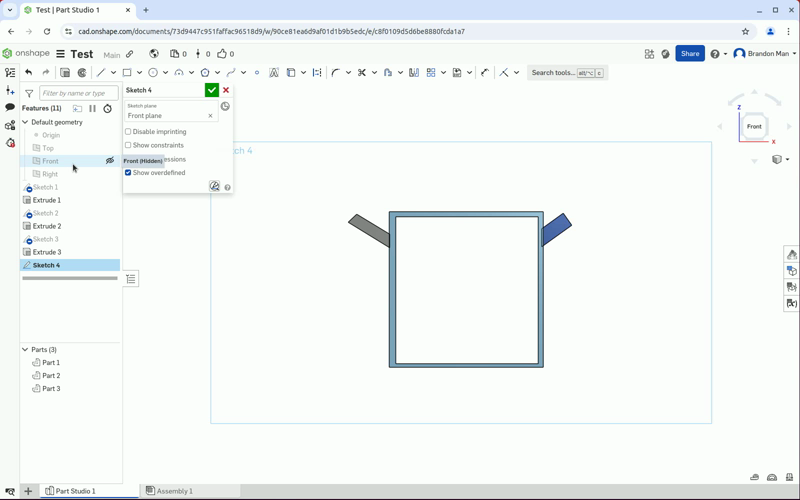
mouse_move(73, 352)
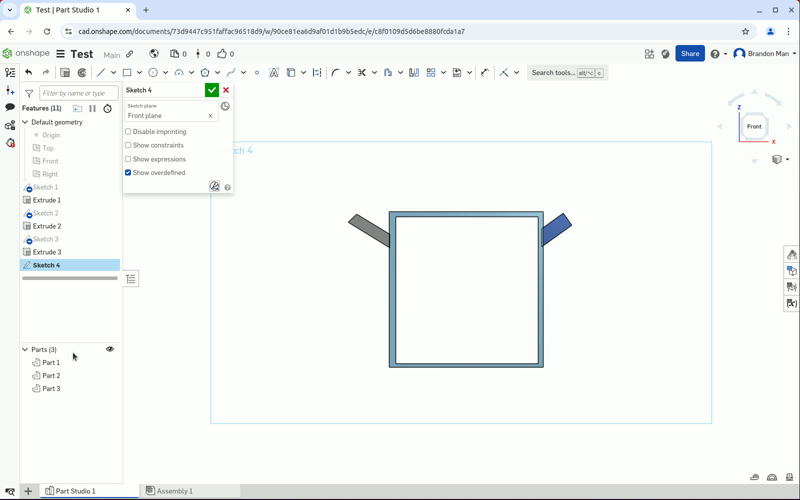
key(y)
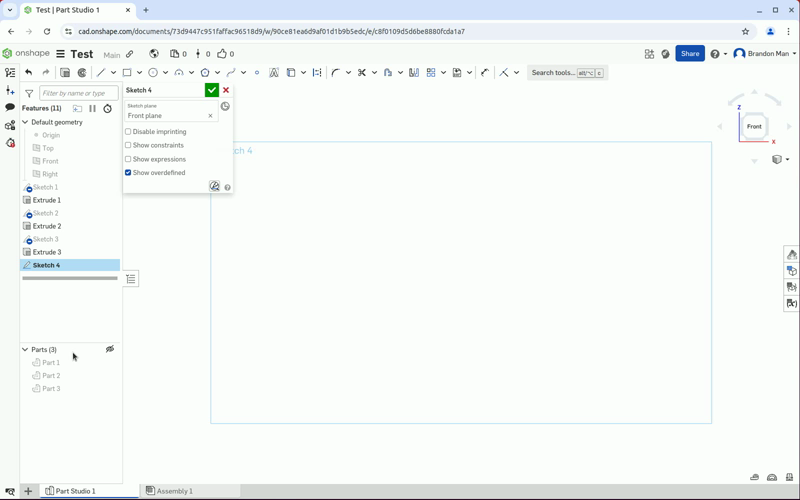
key(l)
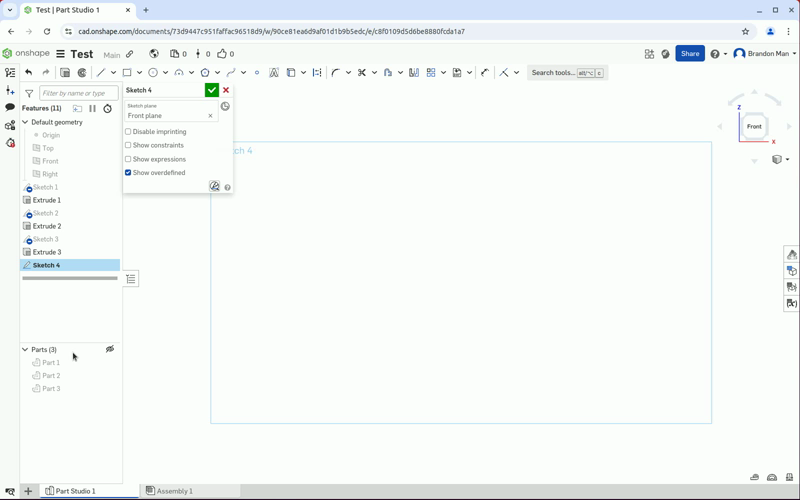
key_down(shift)
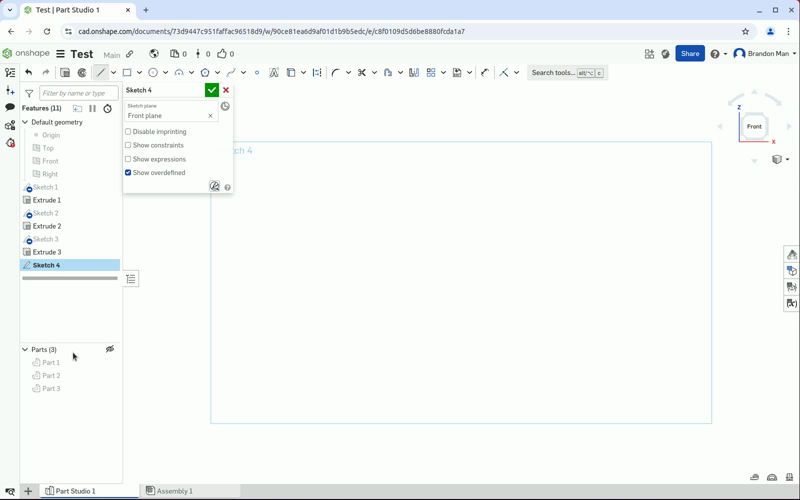
mouse_move(439, 216)
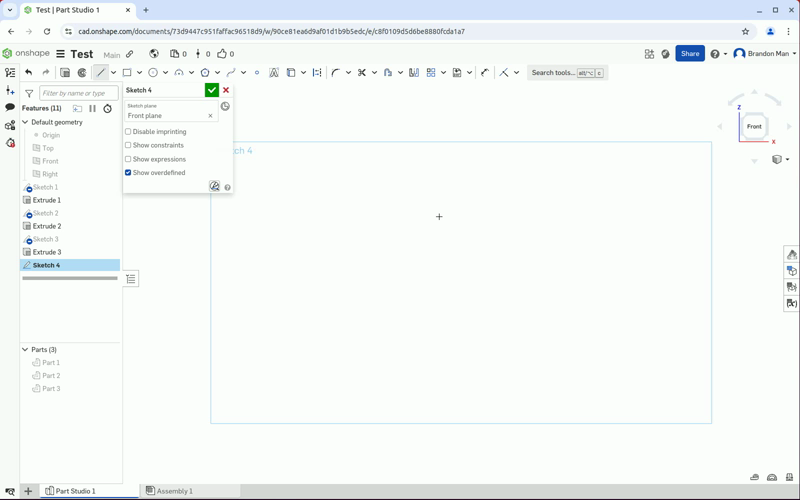
click(439, 216)
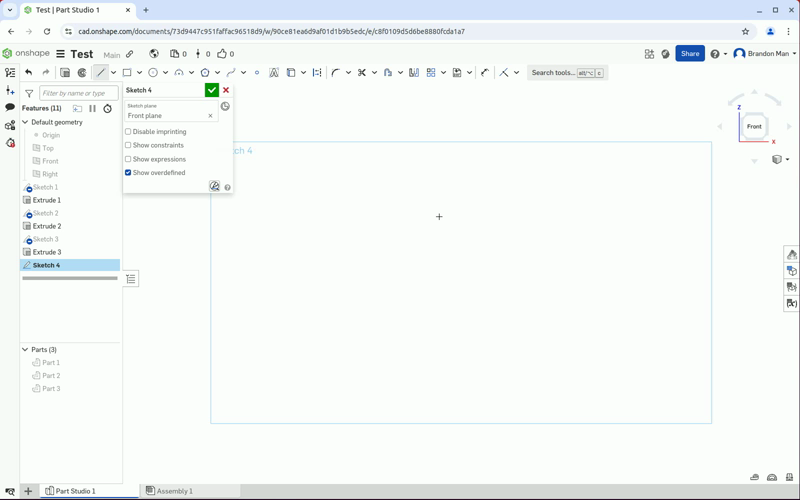
key_up(shift)
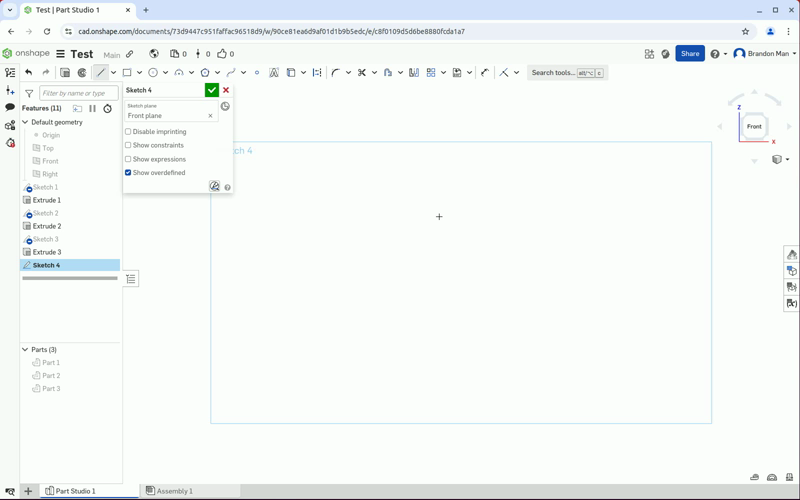
key_down(shift)
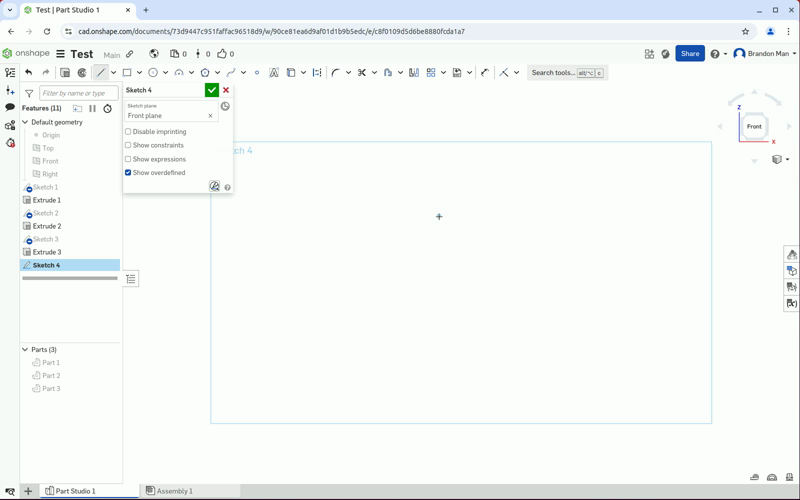
mouse_move(469, 216)
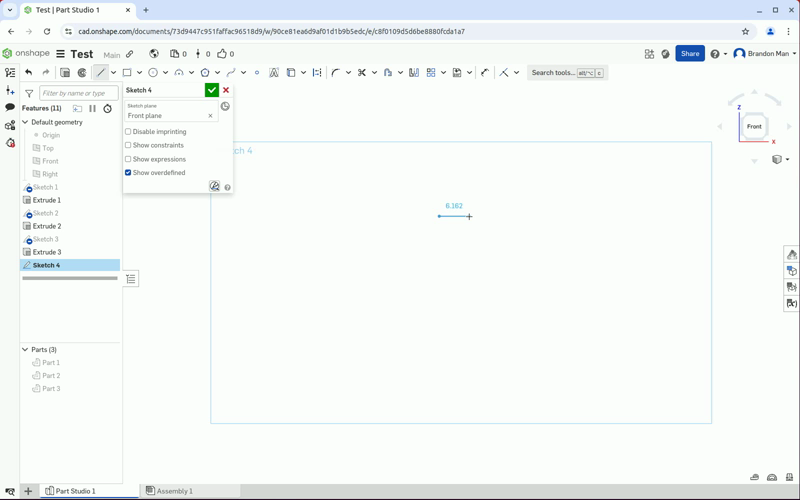
mouse_move(443, 216)
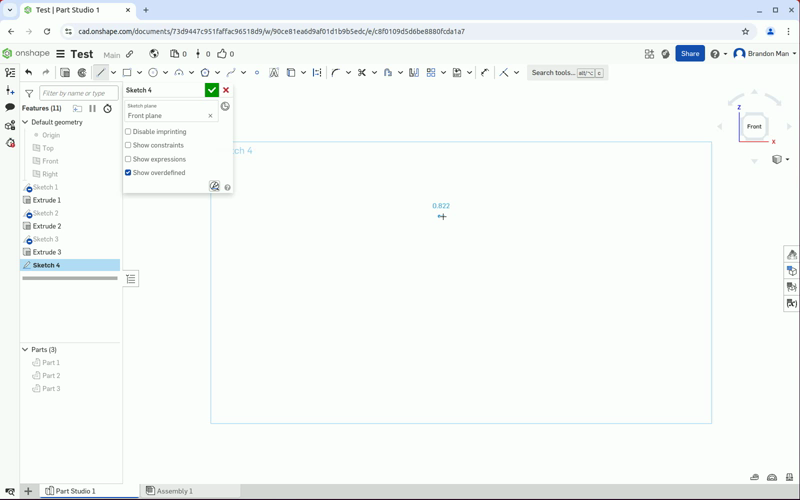
scroll(6)
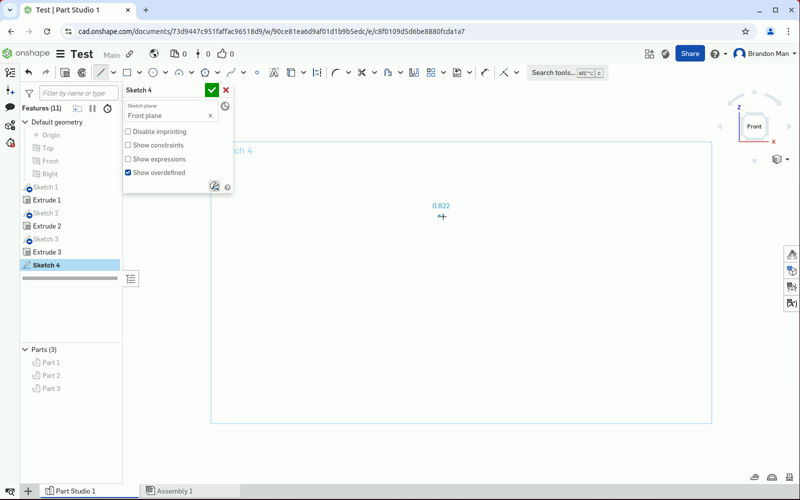
scroll(6)
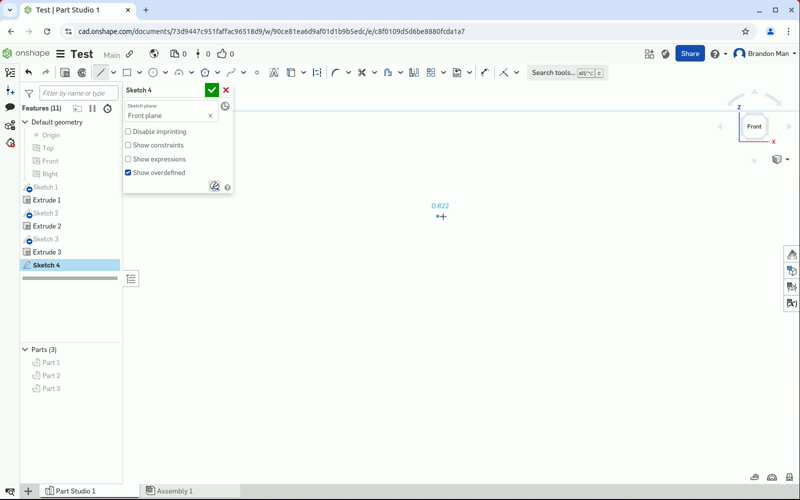
scroll(6)
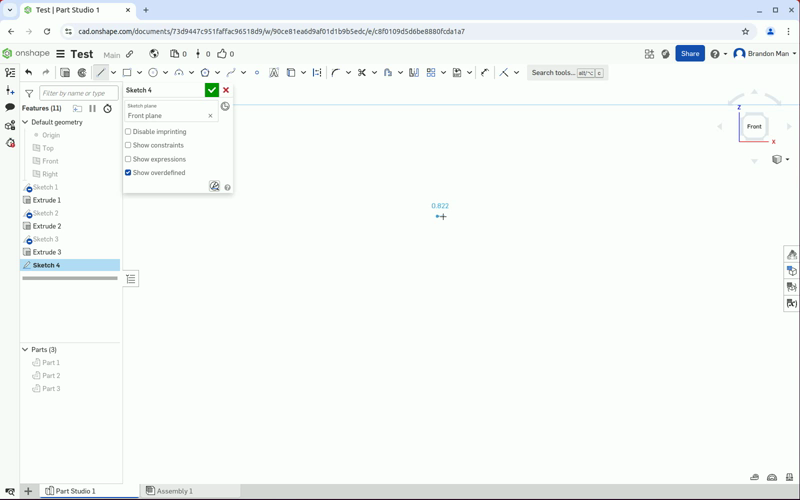
scroll(6)
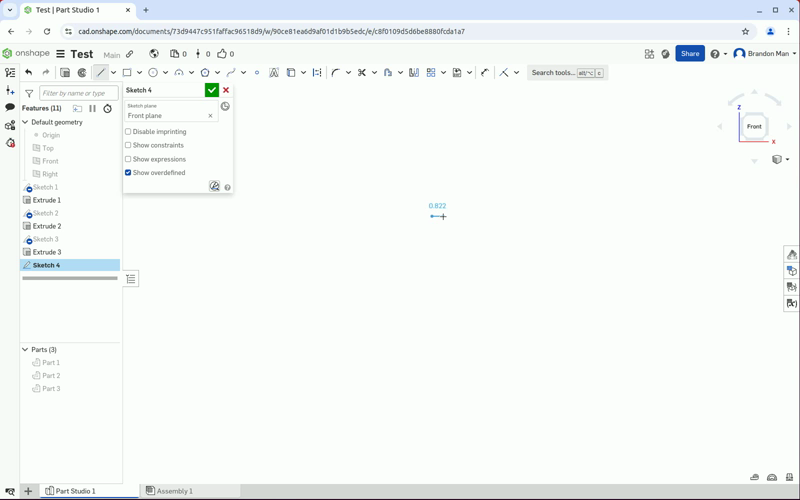
scroll(6)
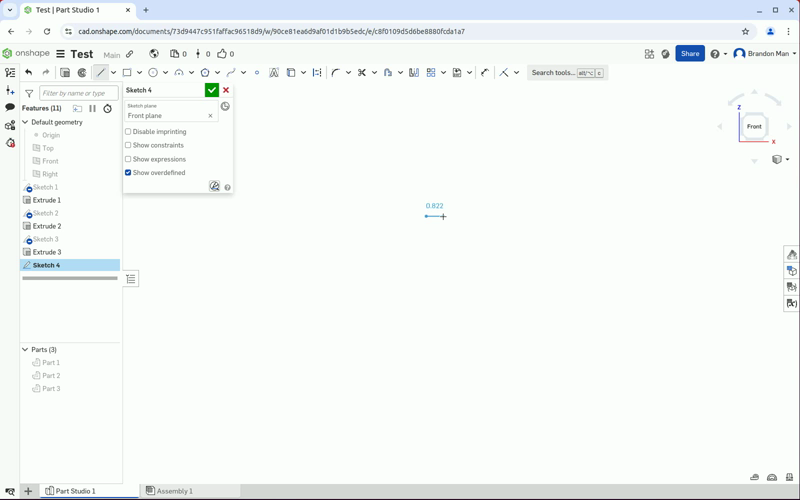
scroll(6)
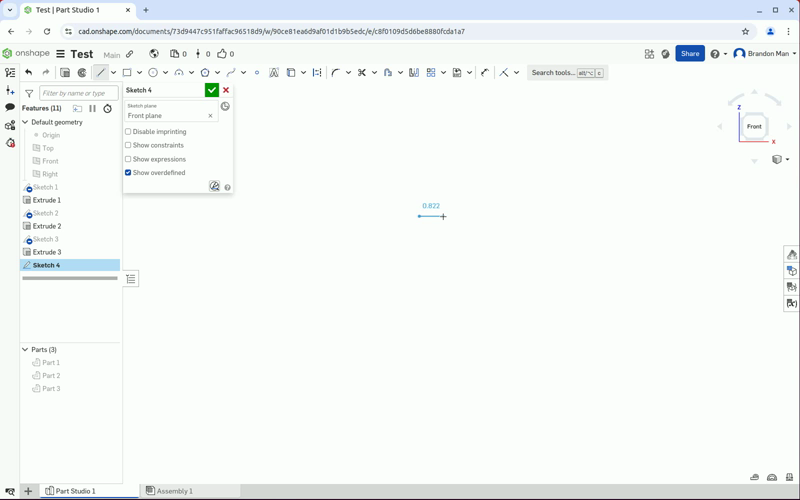
scroll(6)
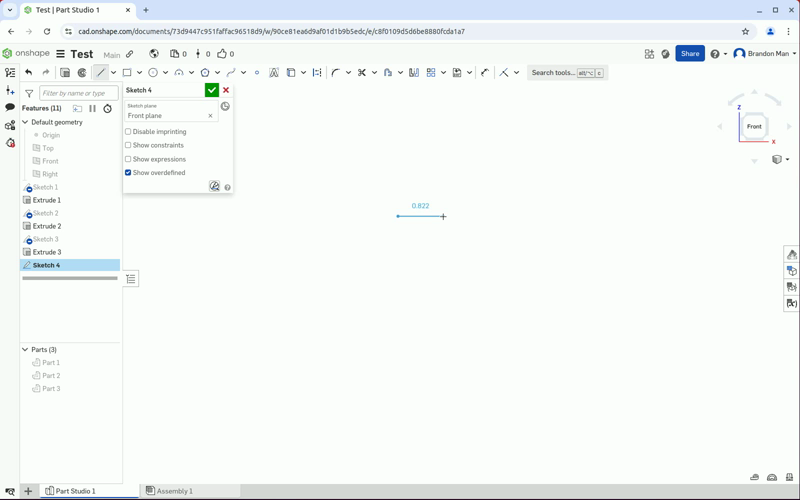
click(443, 216)
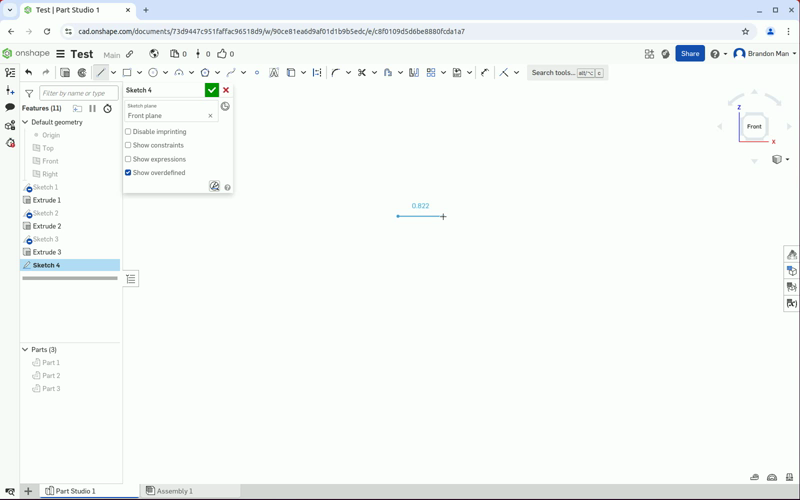
scroll(-6)
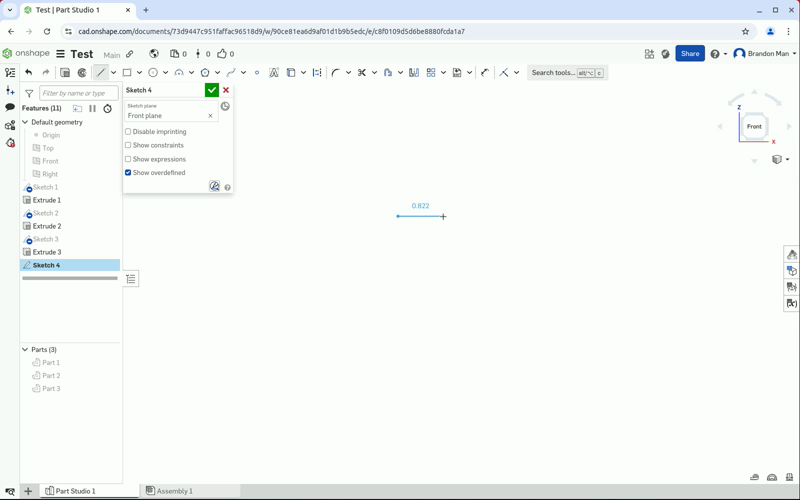
scroll(-6)
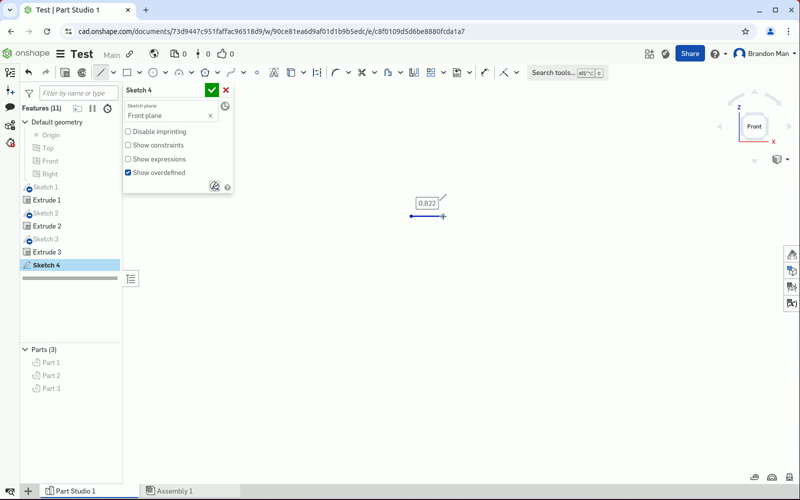
scroll(-6)
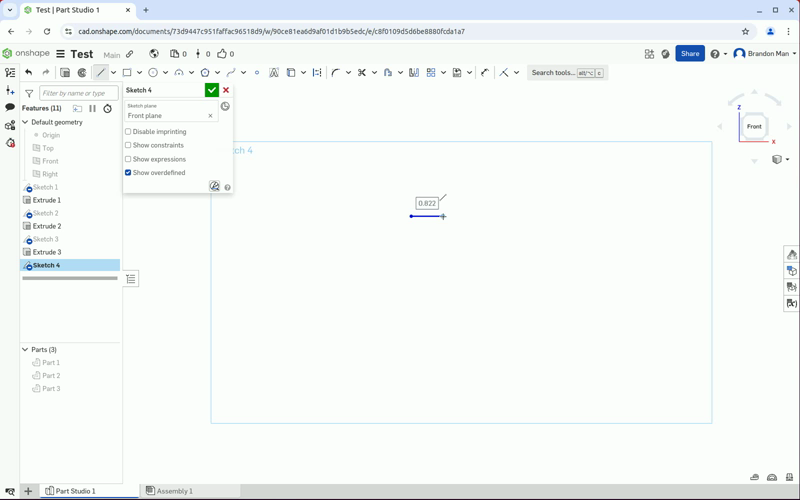
scroll(-6)
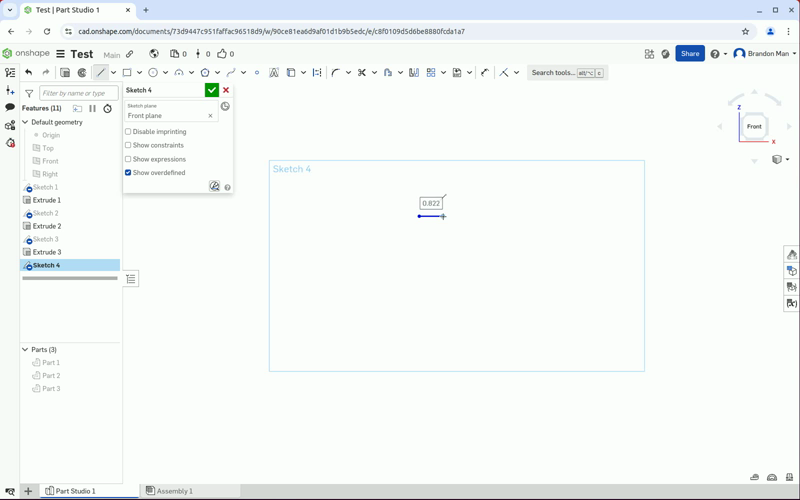
scroll(-6)
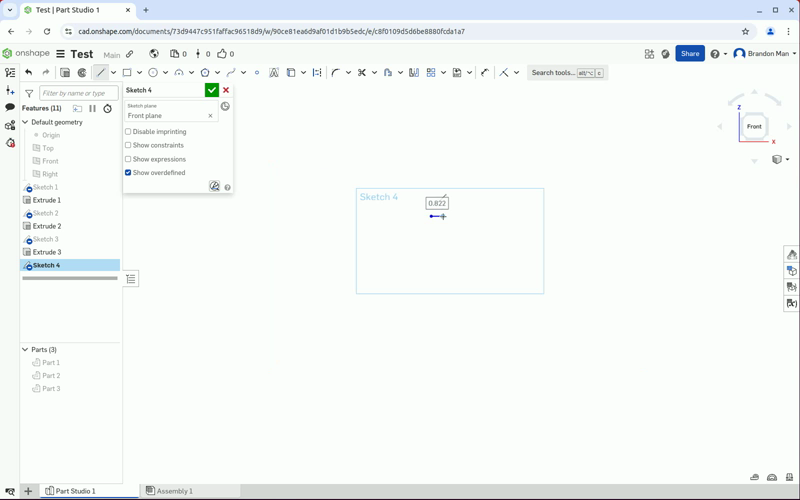
scroll(-6)
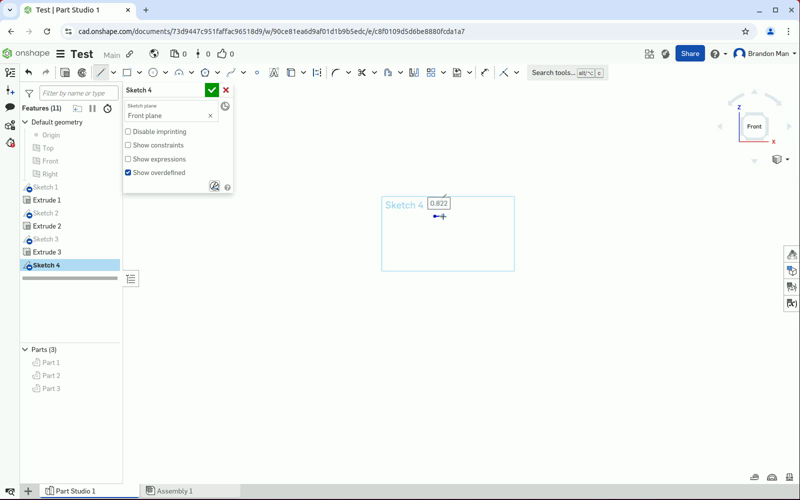
scroll(-6)
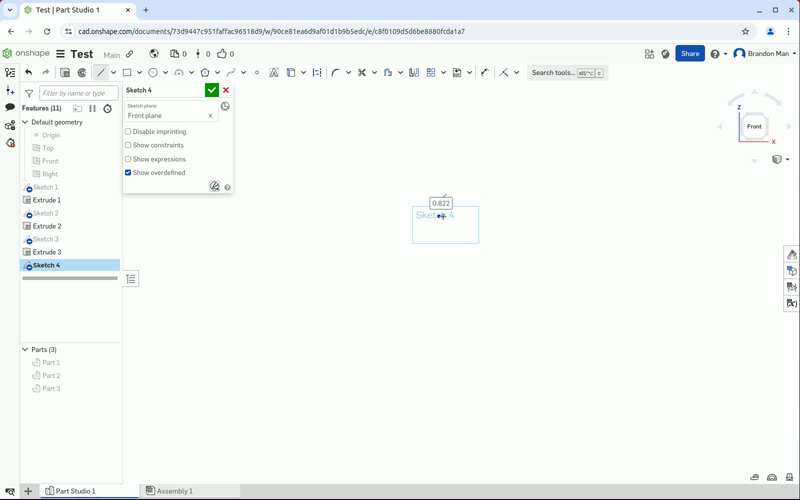
key_up(shift)
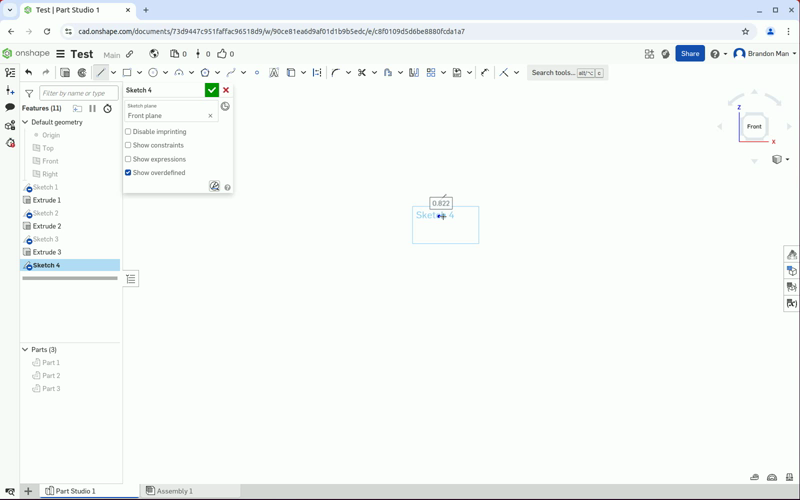
key_down(shift)
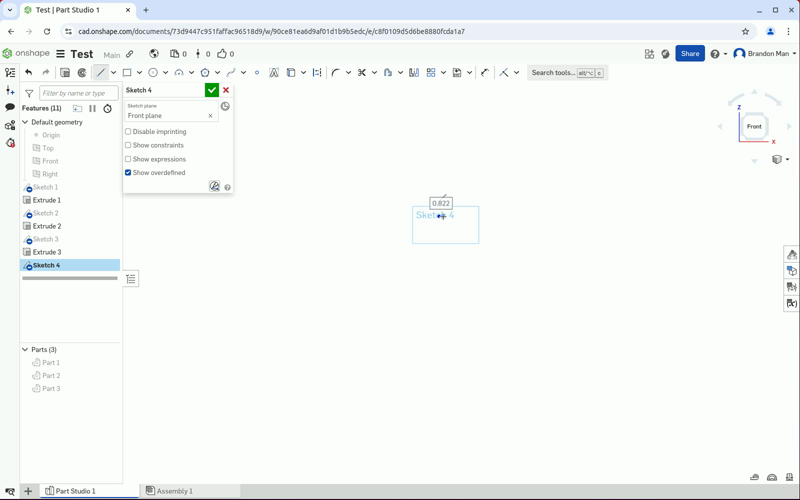
mouse_move(473, 216)
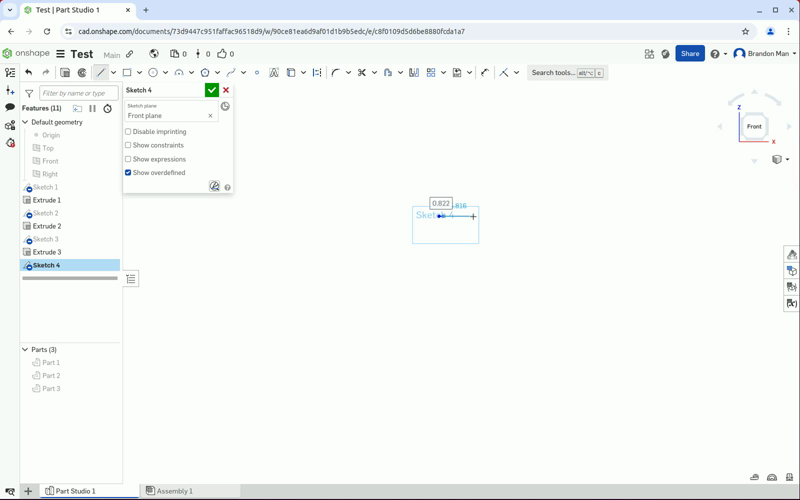
mouse_move(443, 189)
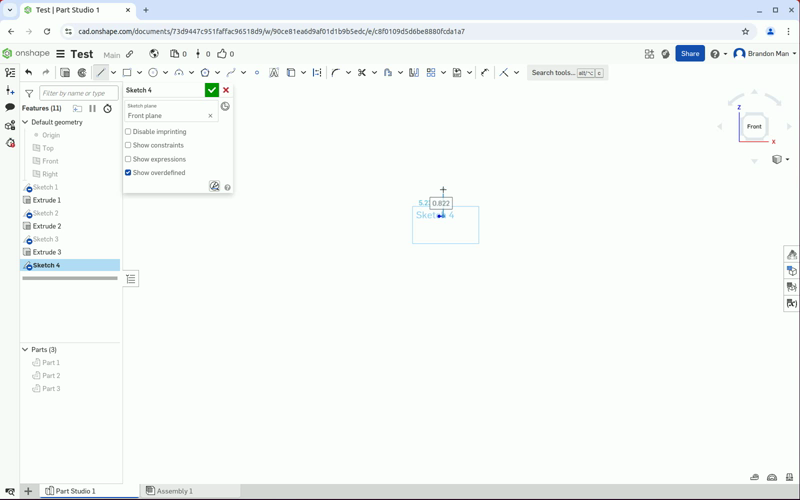
click(443, 189)
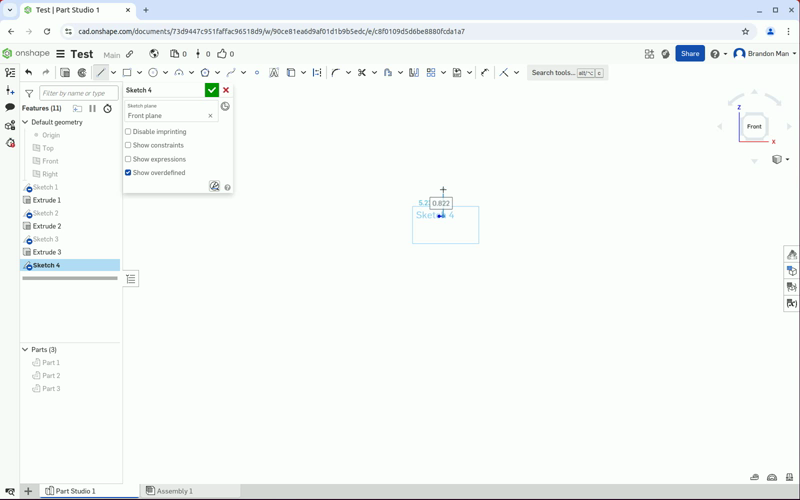
key_up(shift)
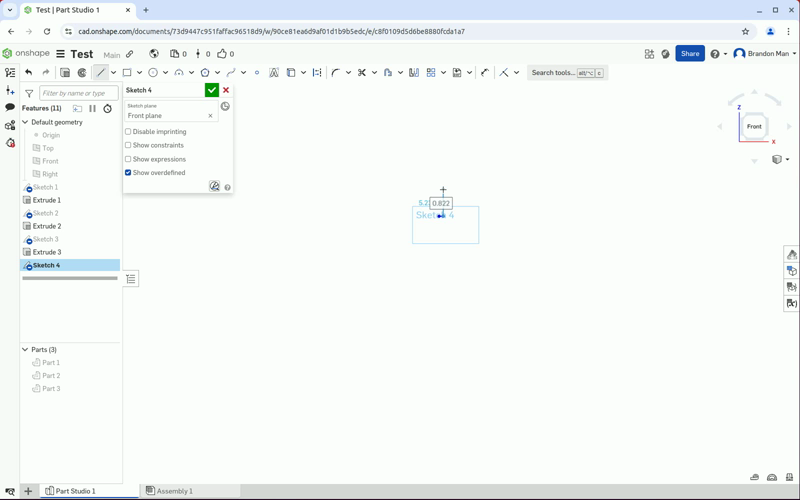
key_down(shift)
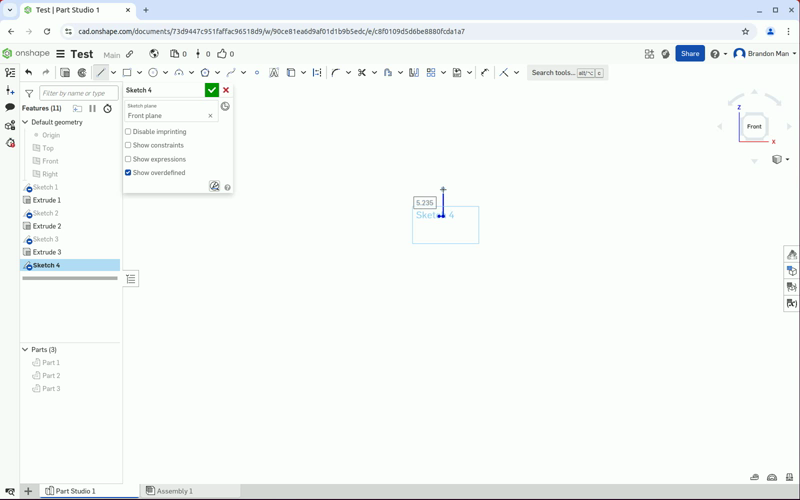
mouse_move(473, 189)
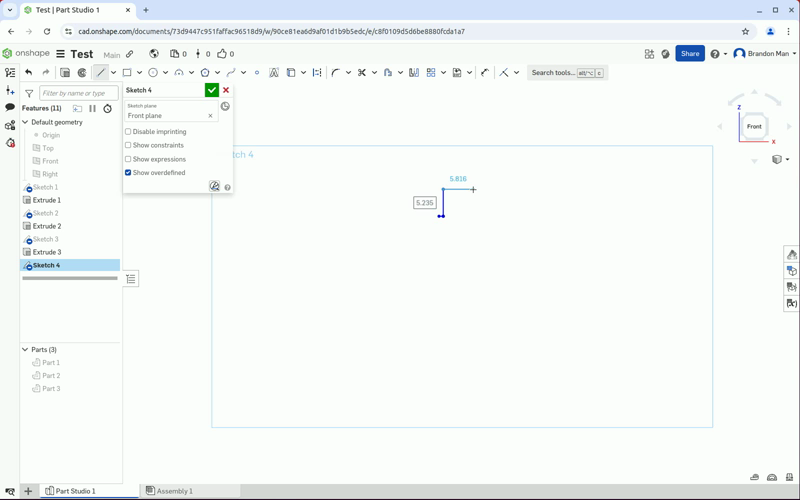
mouse_move(486, 189)
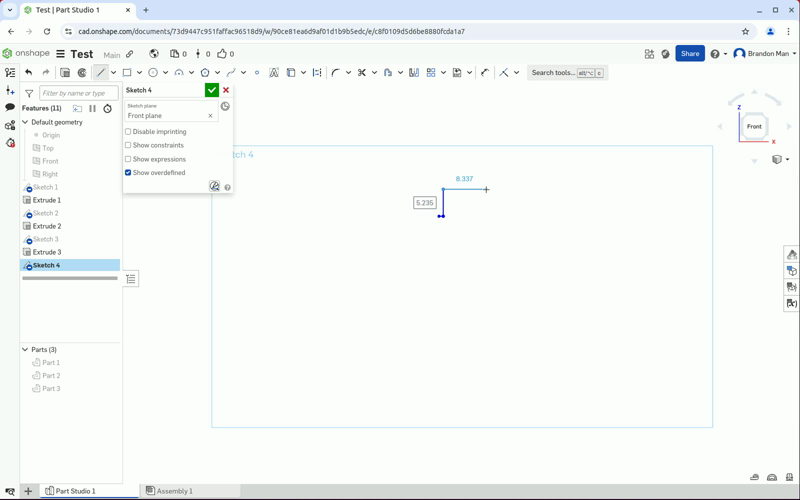
click(486, 189)
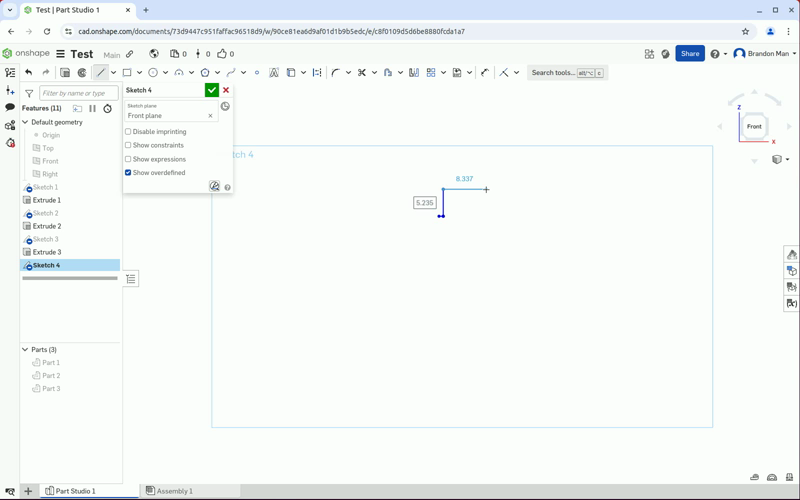
key_up(shift)
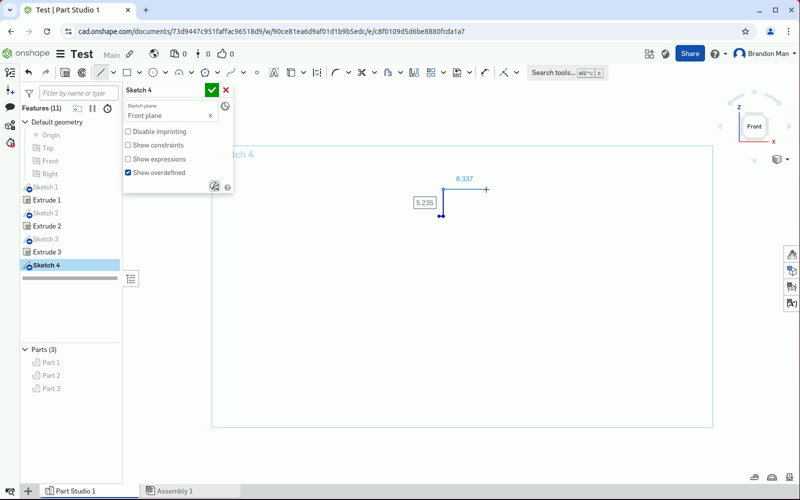
key_down(shift)
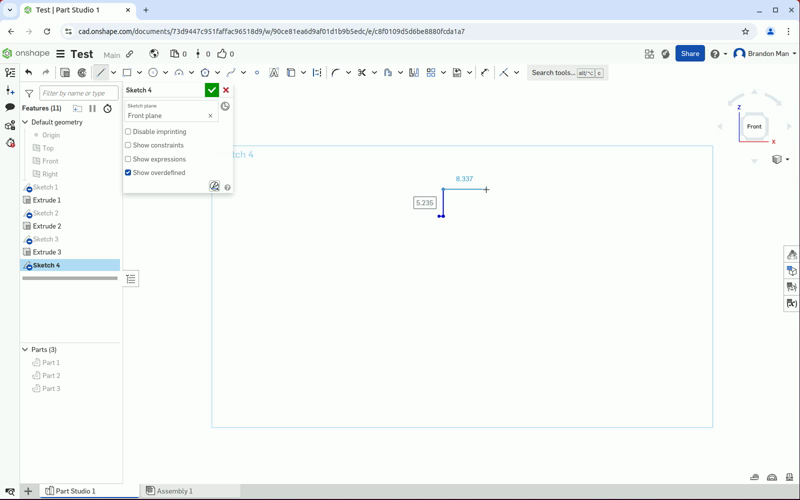
mouse_move(516, 189)
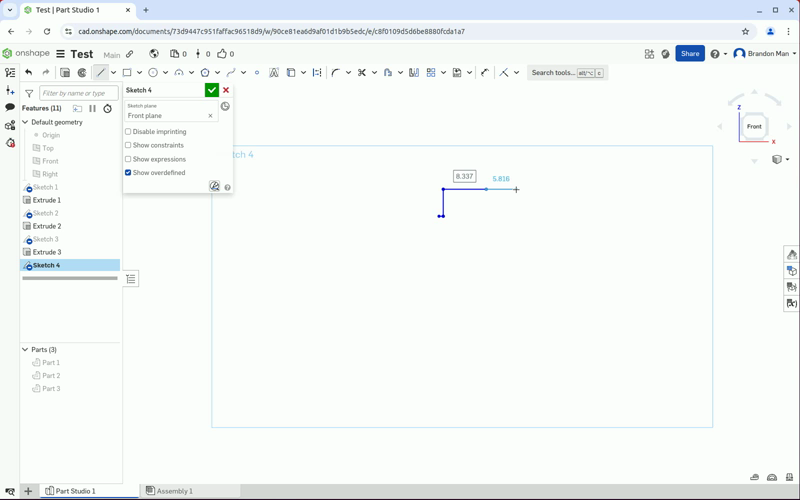
mouse_move(486, 216)
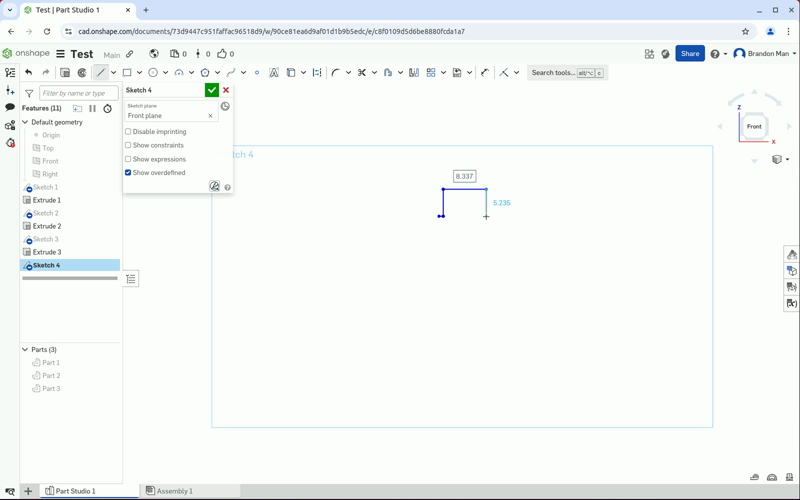
click(486, 216)
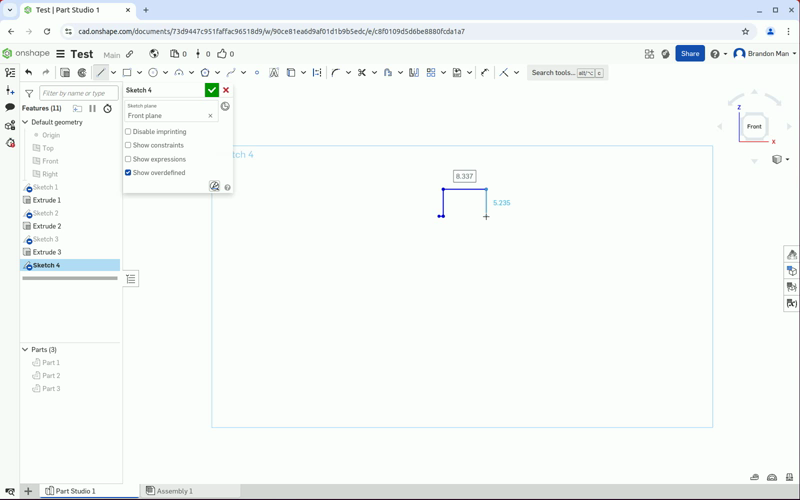
key_up(shift)
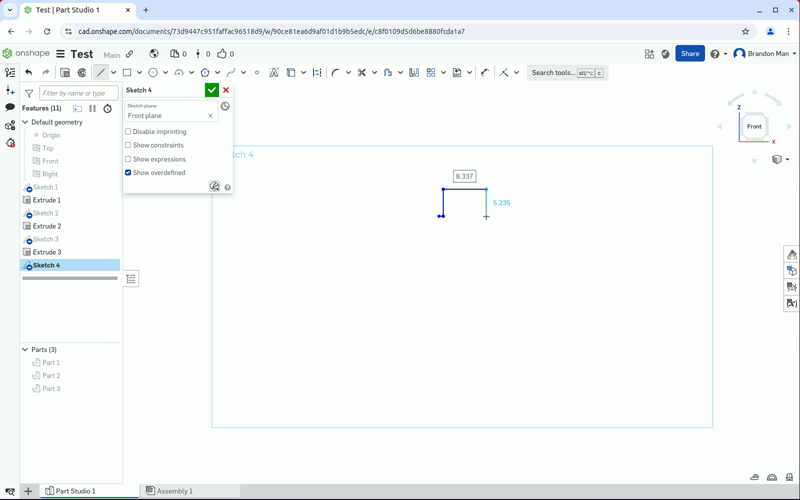
key_down(shift)
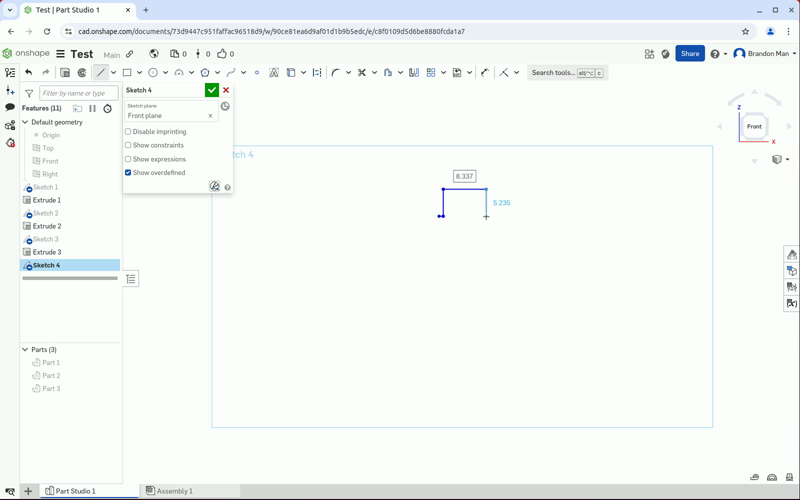
mouse_move(516, 216)
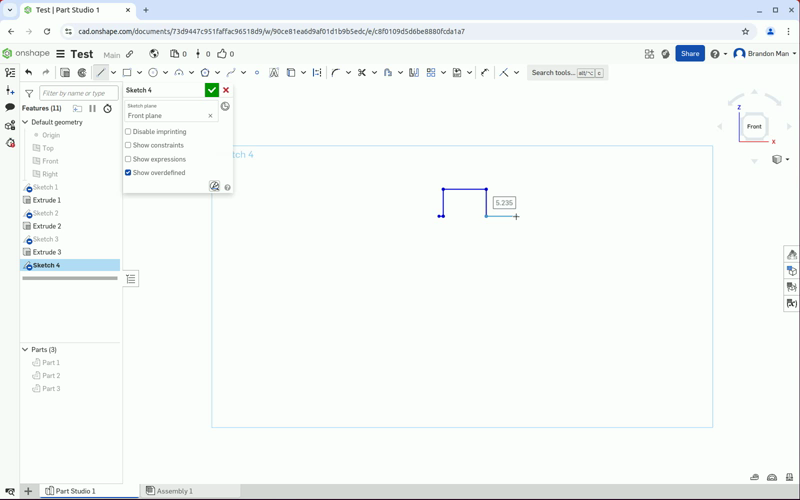
mouse_move(489, 216)
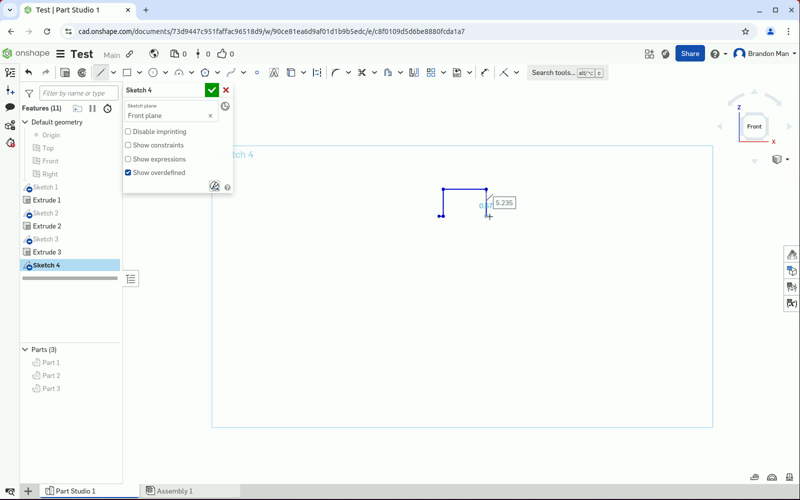
scroll(6)
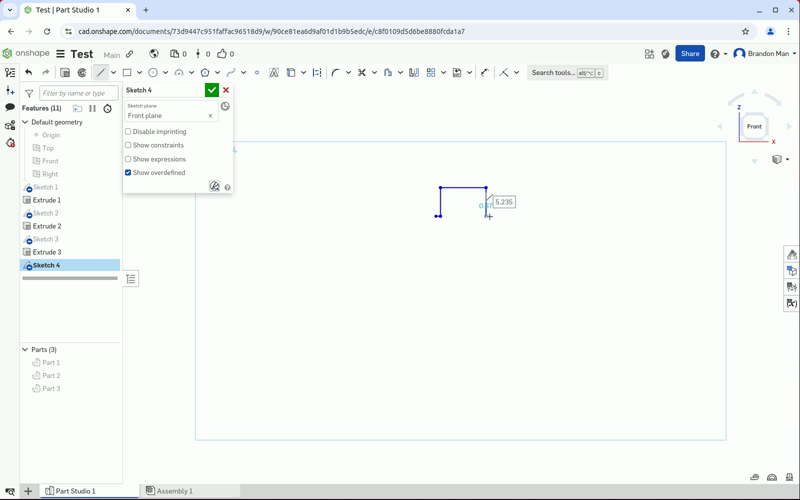
scroll(6)
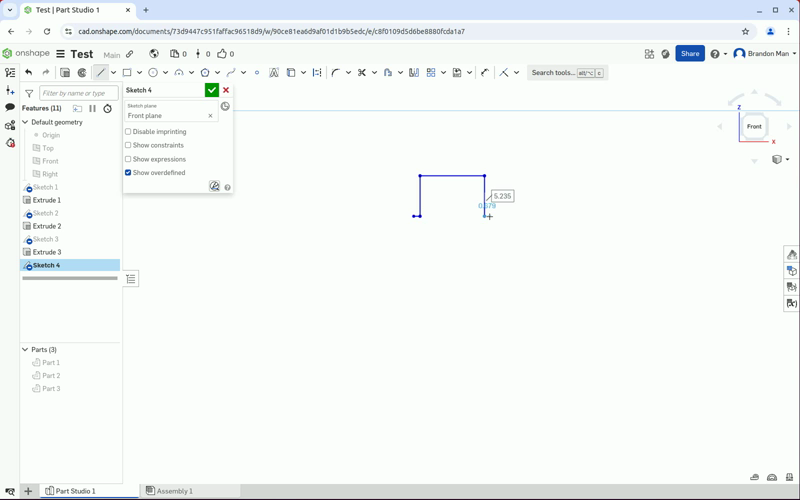
scroll(6)
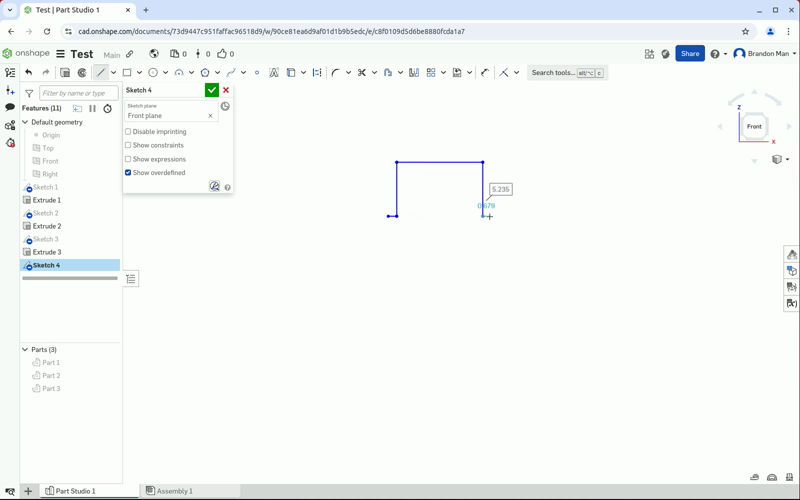
scroll(6)
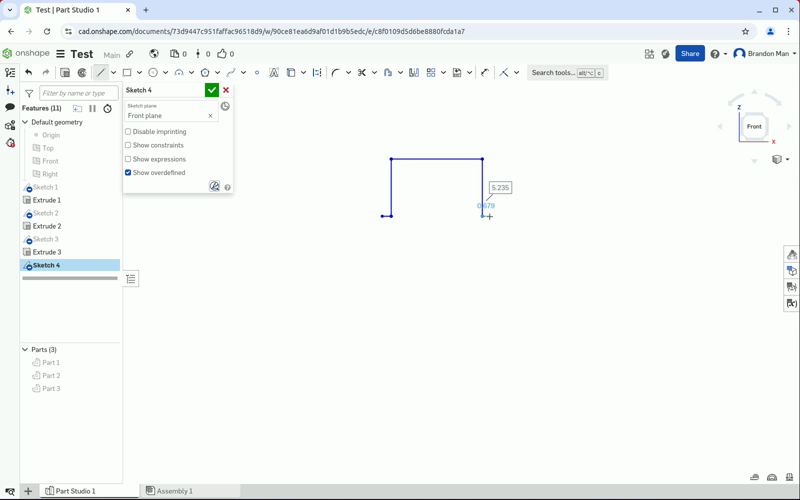
scroll(6)
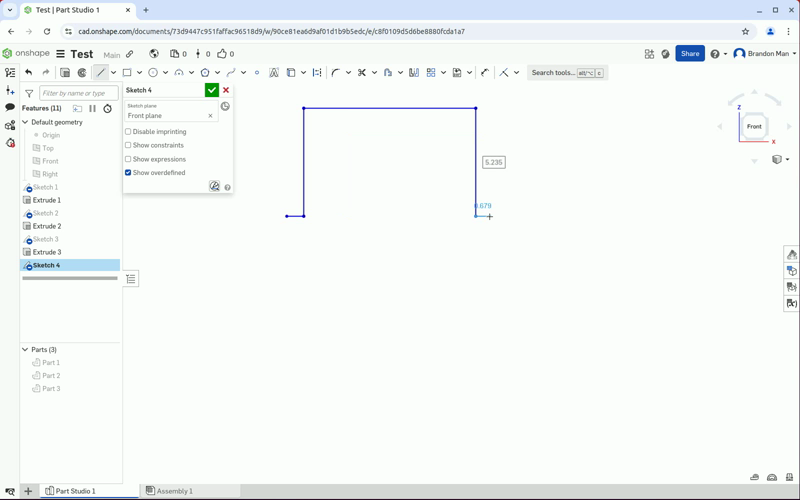
scroll(6)
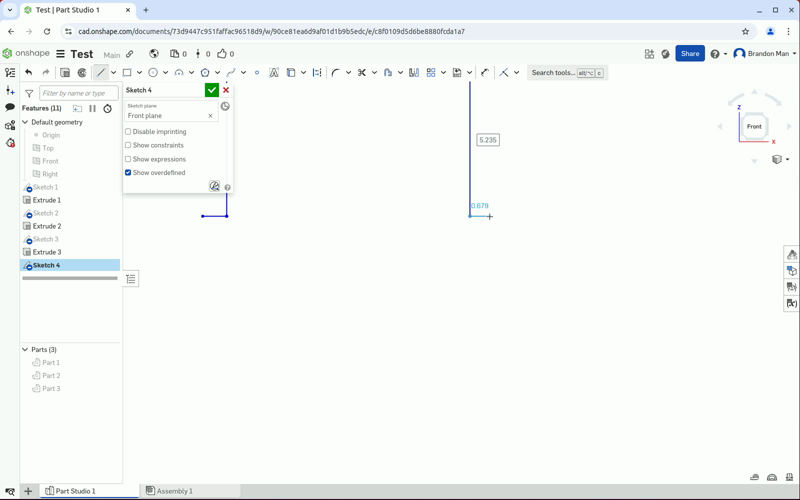
scroll(6)
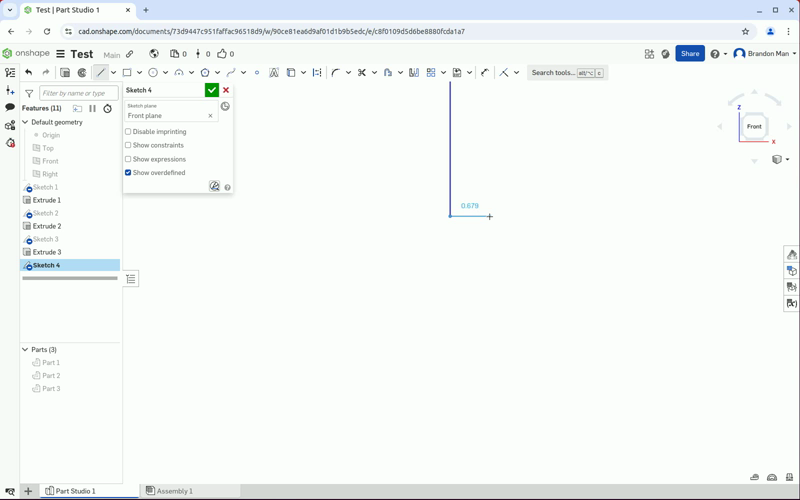
click(489, 216)
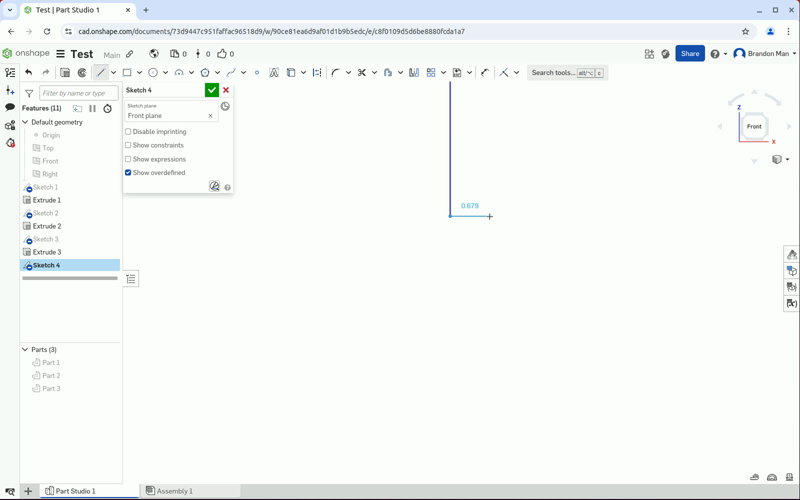
scroll(-6)
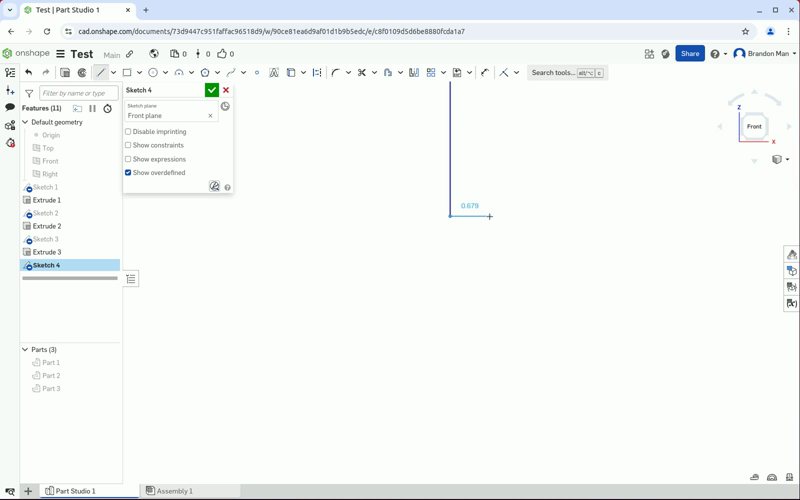
scroll(-6)
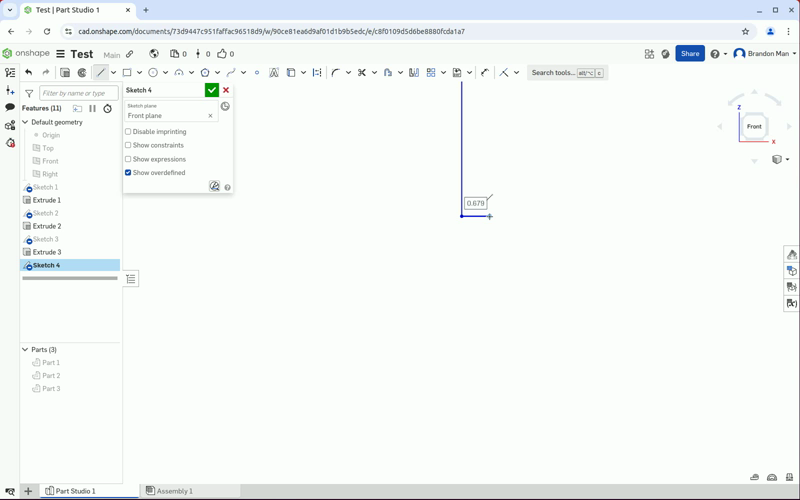
scroll(-6)
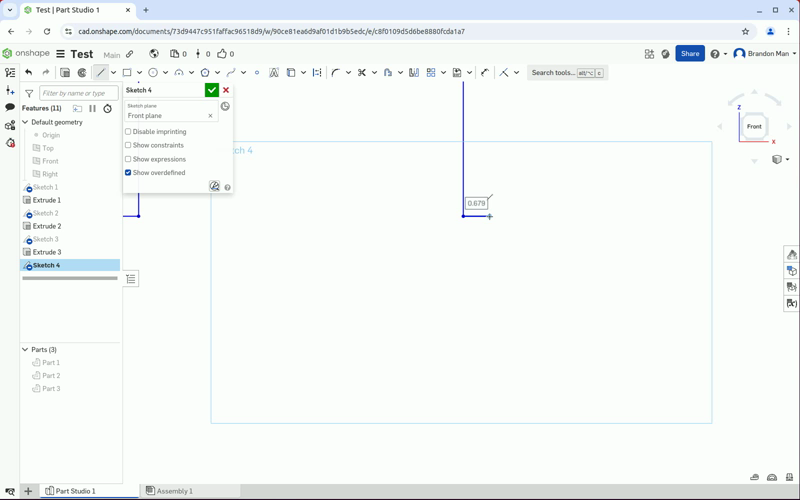
scroll(-6)
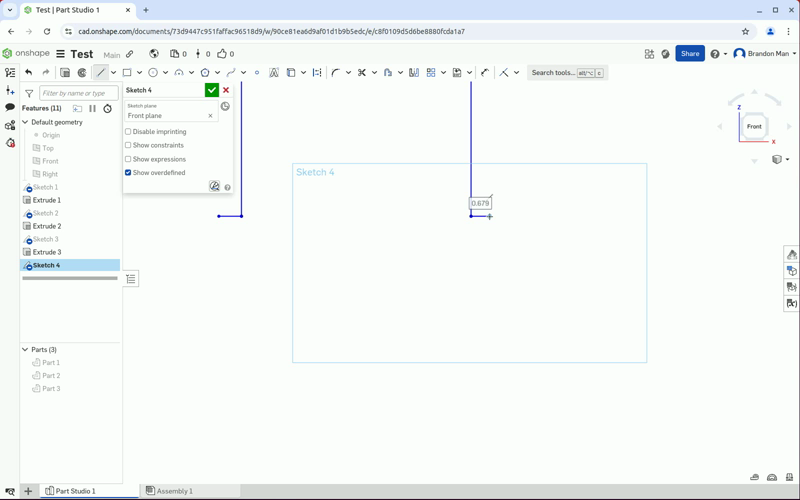
scroll(-6)
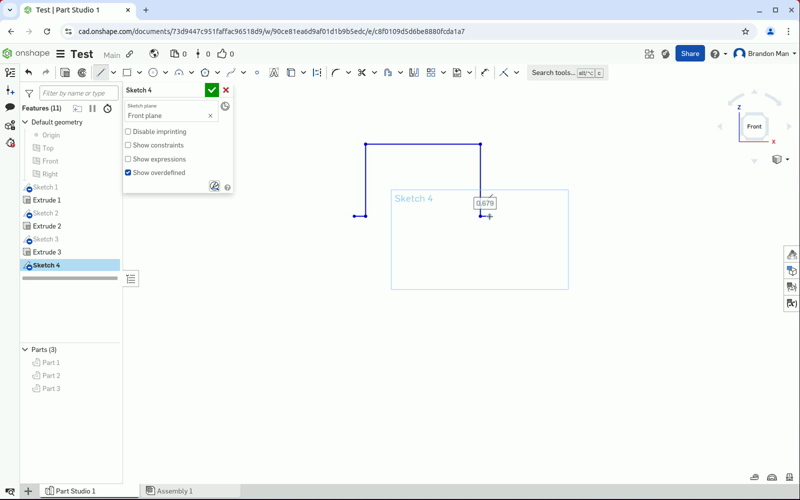
scroll(-6)
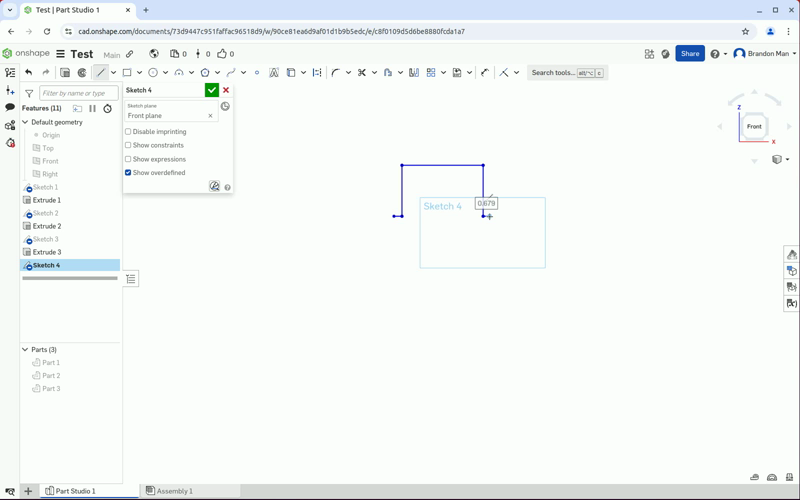
scroll(-6)
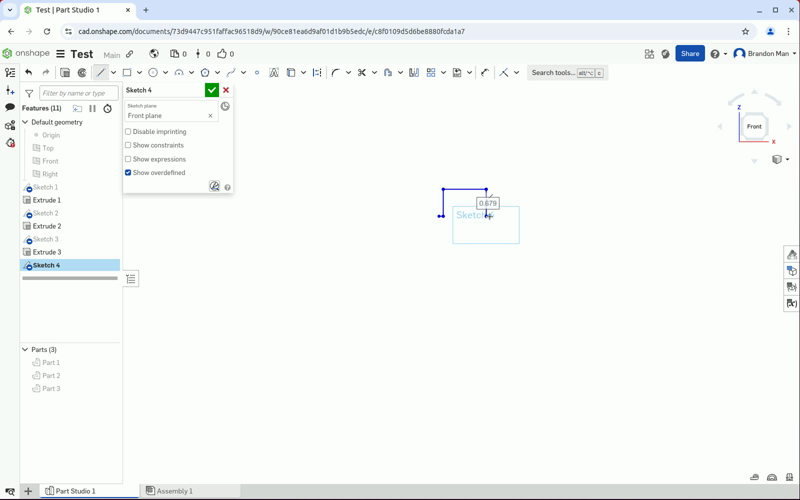
key_up(shift)
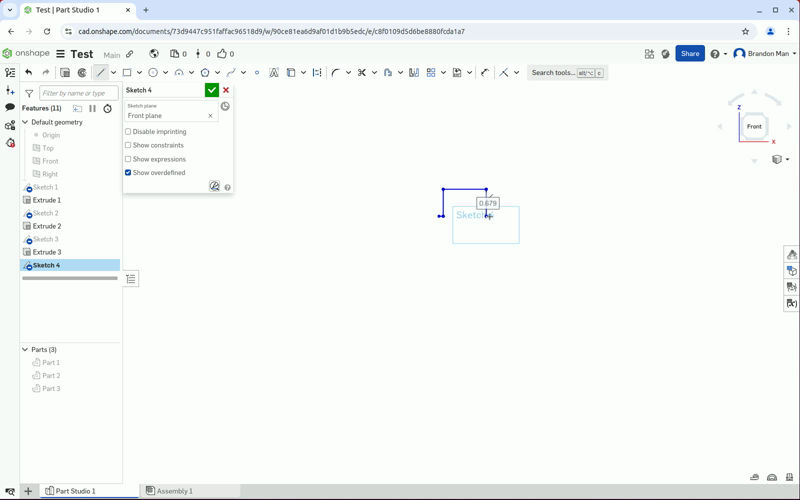
key_down(shift)
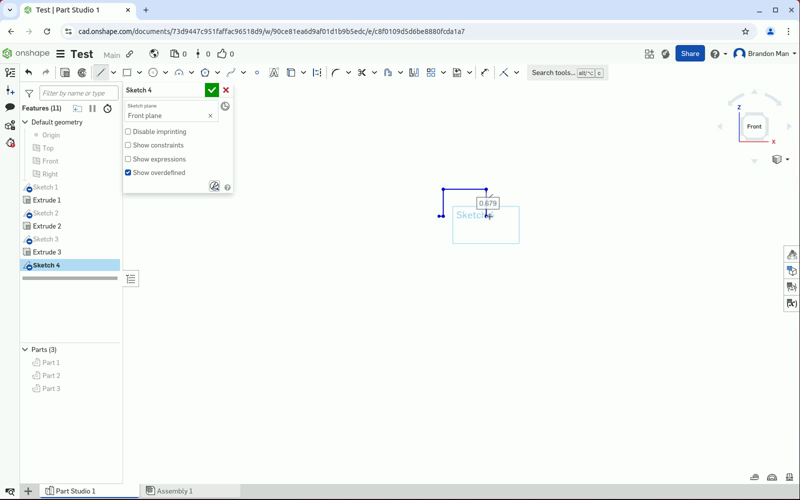
mouse_move(519, 216)
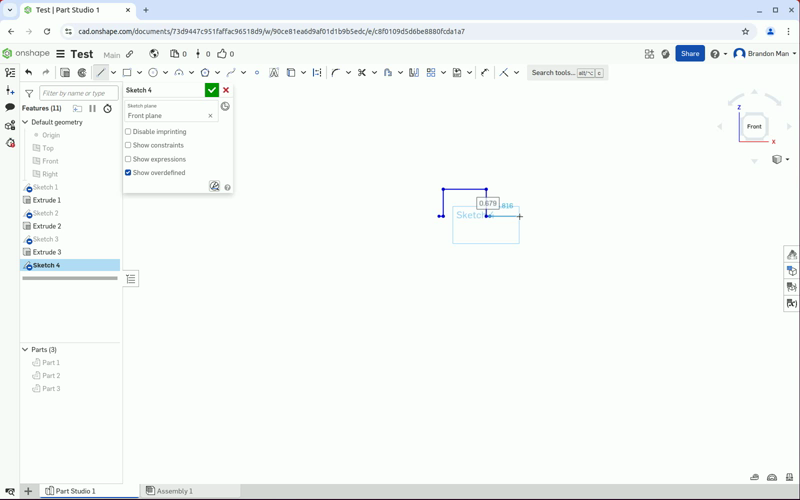
mouse_move(489, 186)
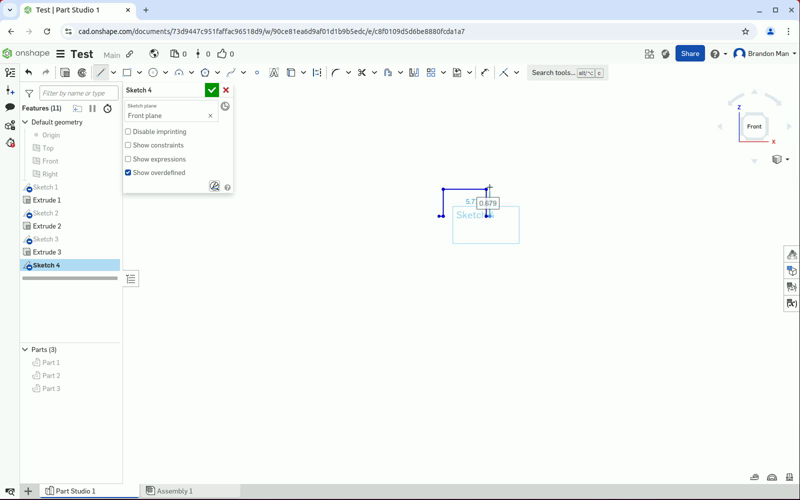
scroll(6)
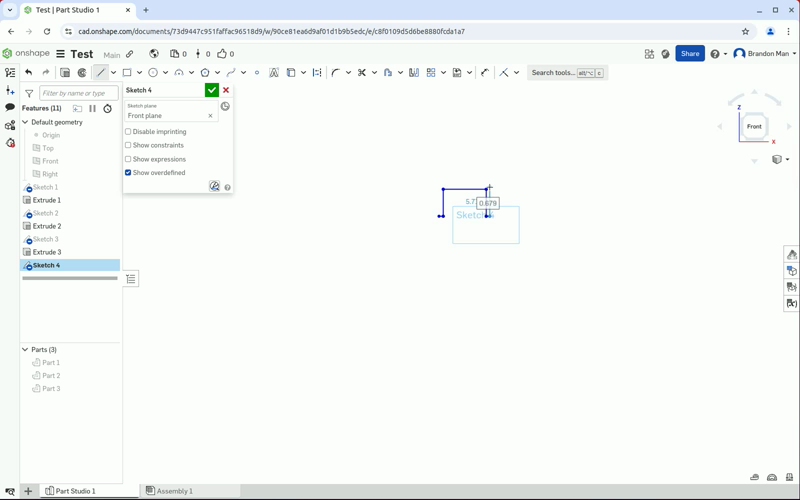
scroll(6)
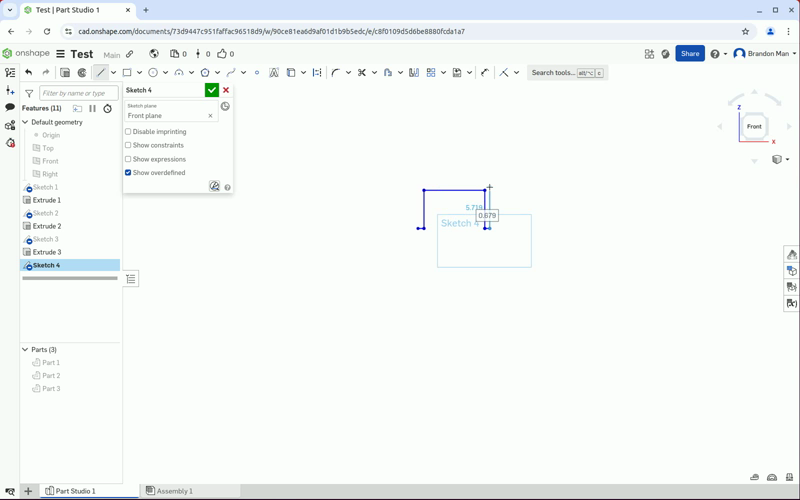
scroll(6)
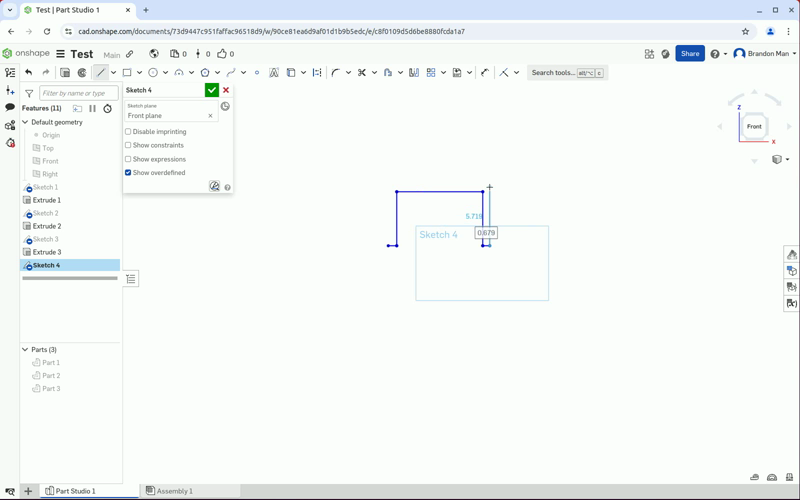
scroll(6)
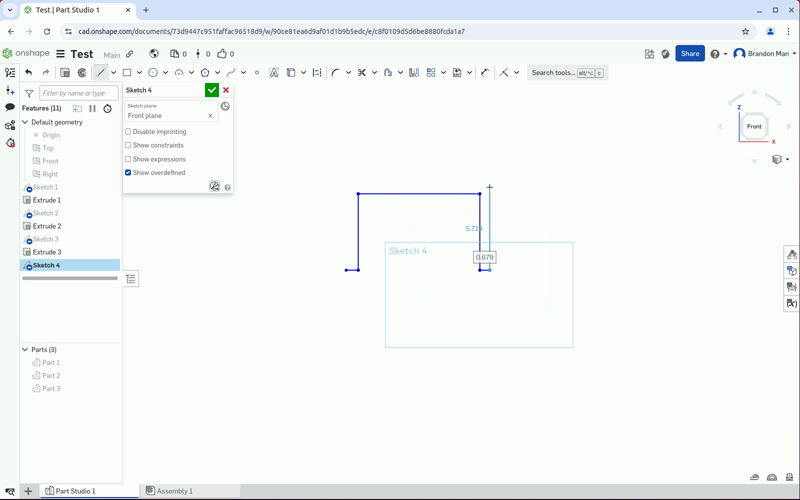
scroll(6)
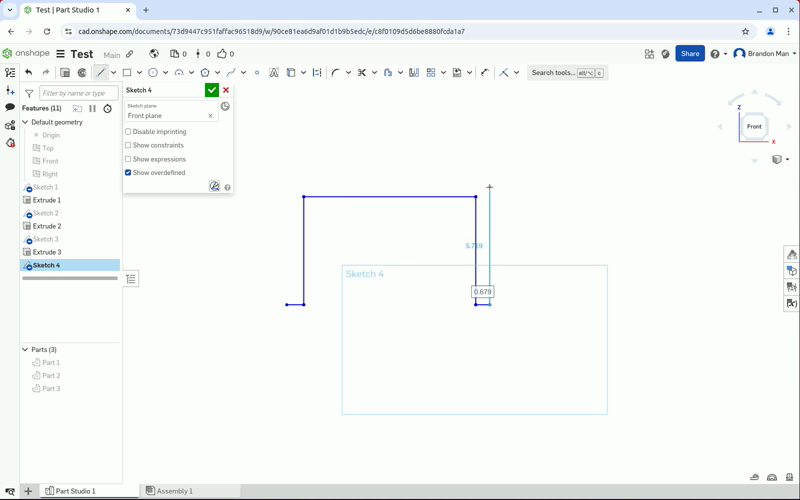
scroll(6)
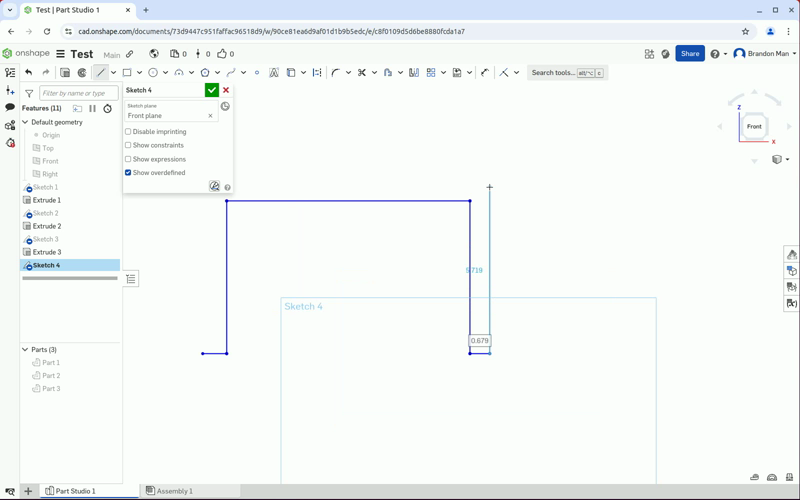
scroll(6)
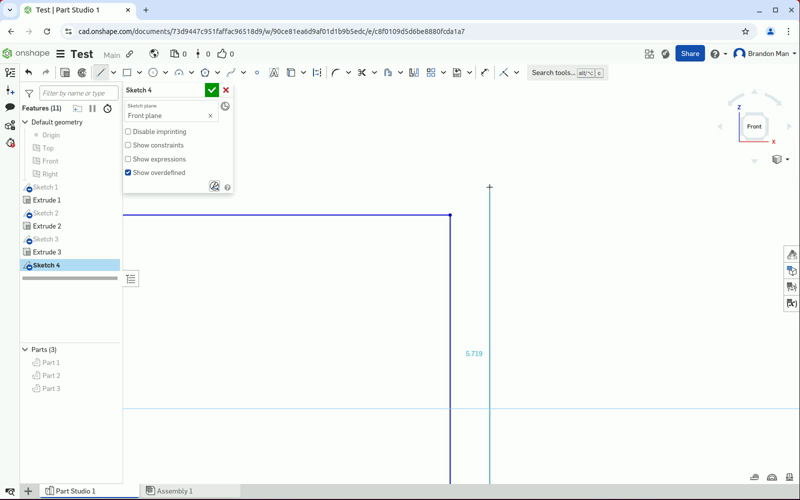
click(489, 186)
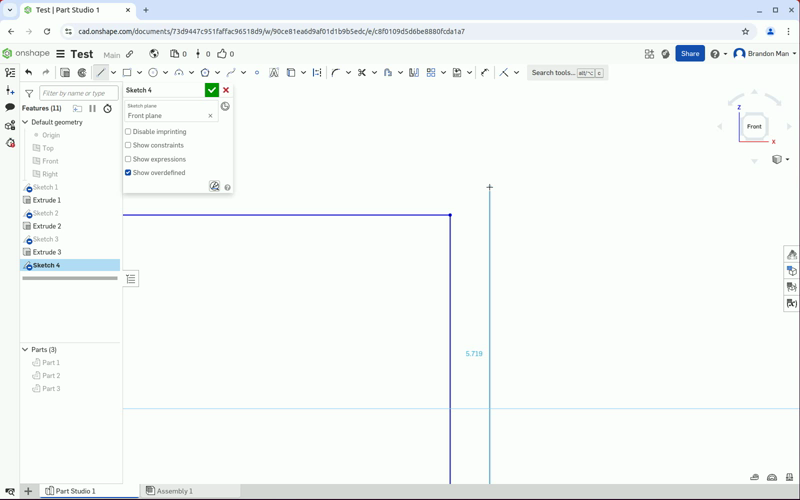
scroll(-6)
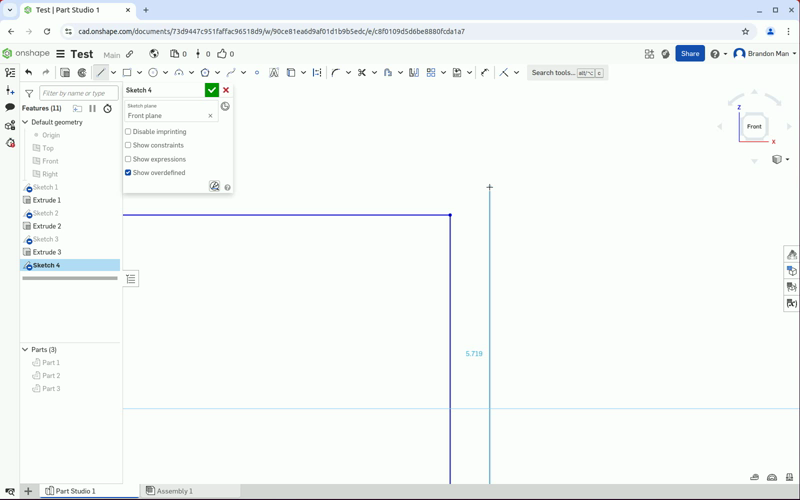
scroll(-6)
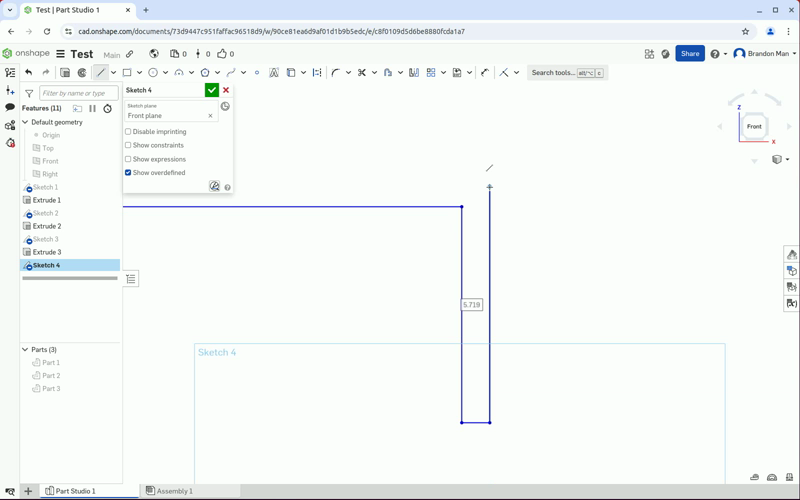
scroll(-6)
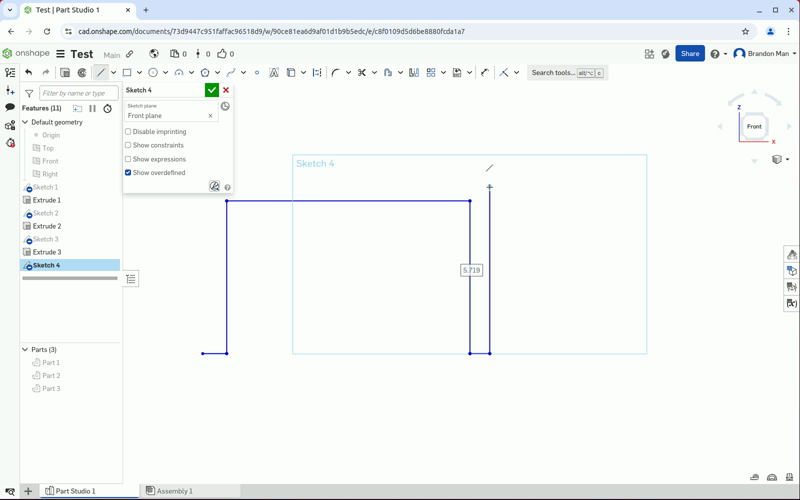
scroll(-6)
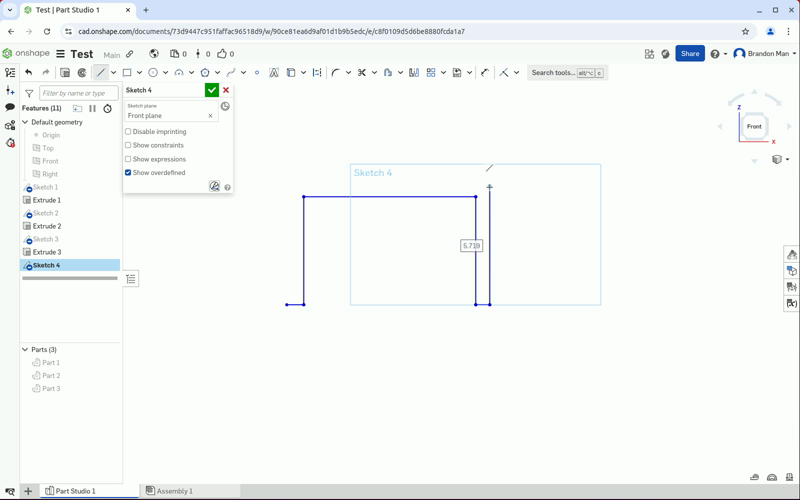
scroll(-6)
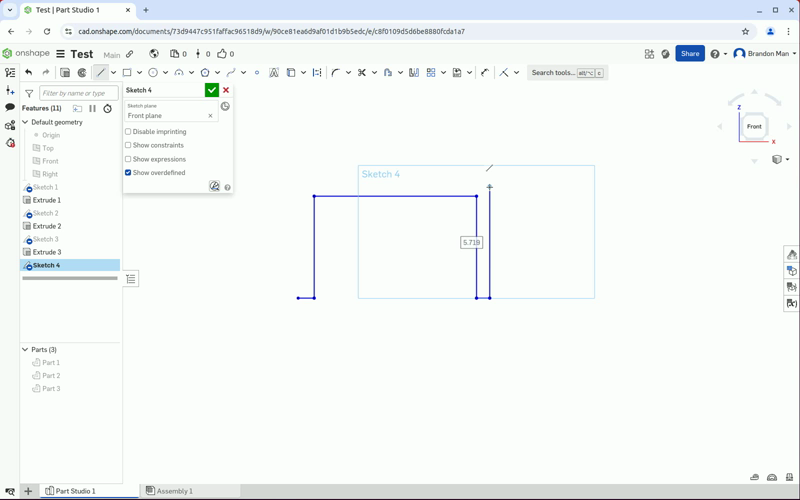
scroll(-6)
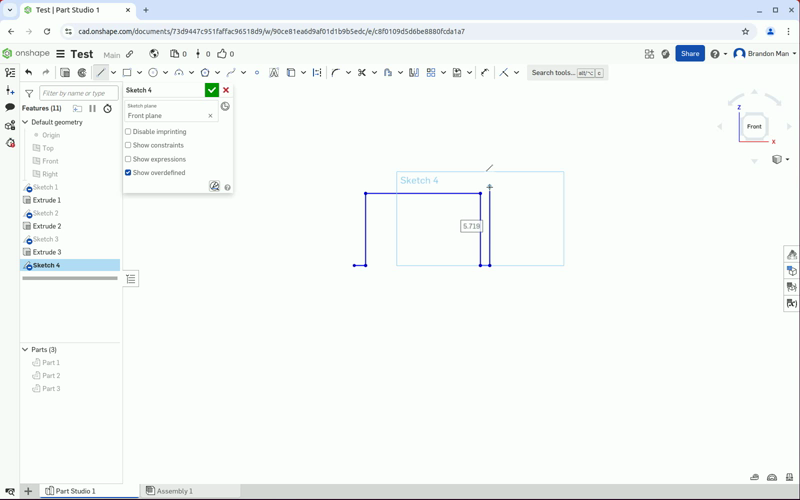
scroll(-6)
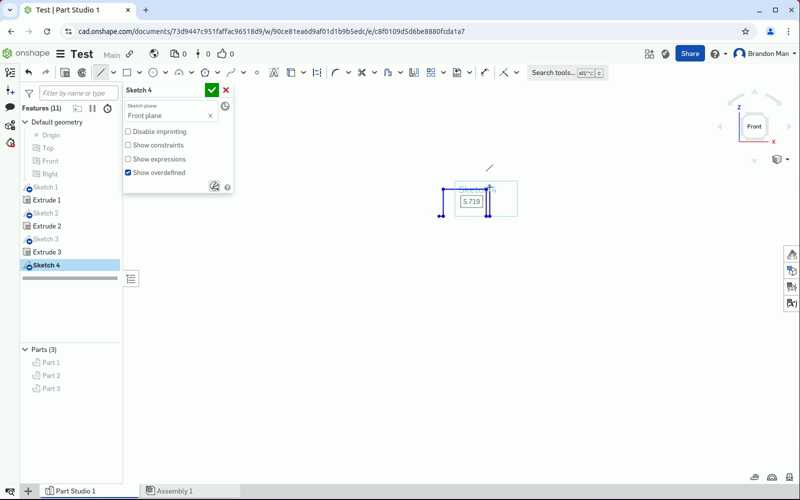
key_up(shift)
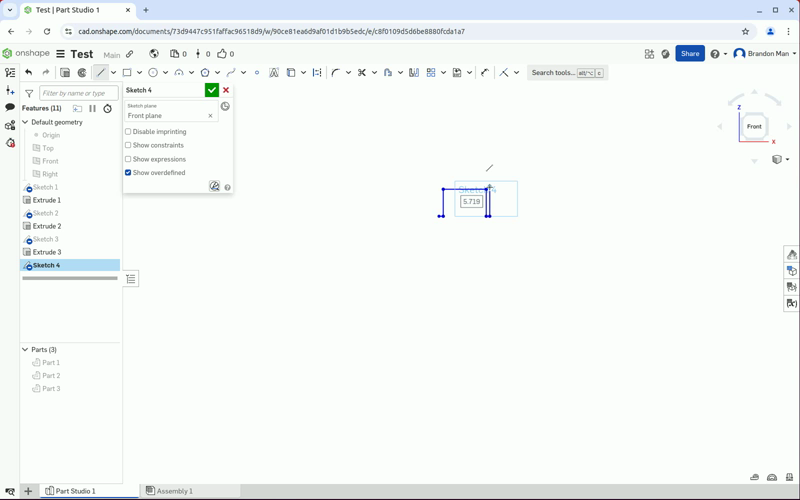
key_down(shift)
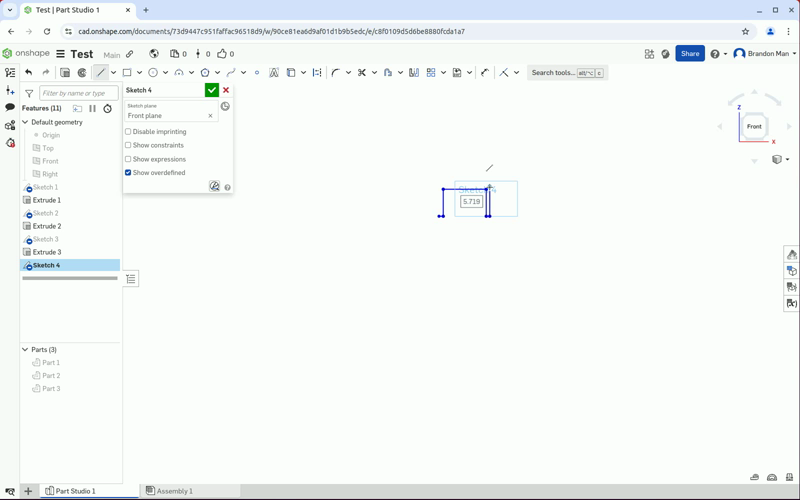
mouse_move(519, 186)
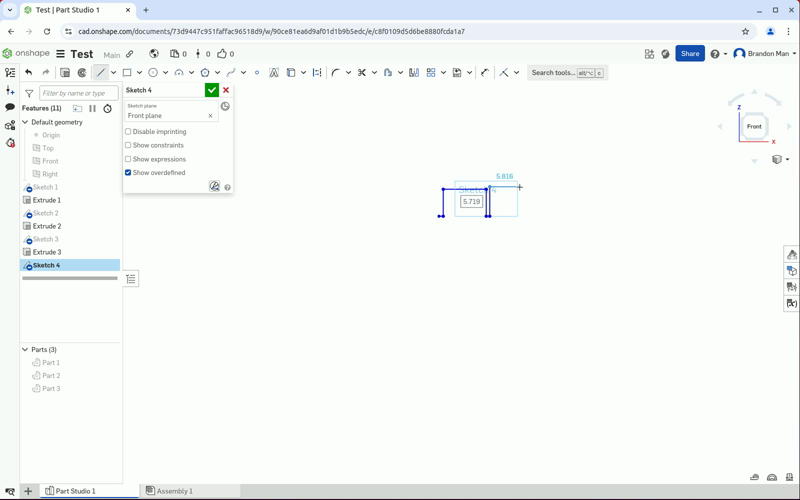
mouse_move(439, 186)
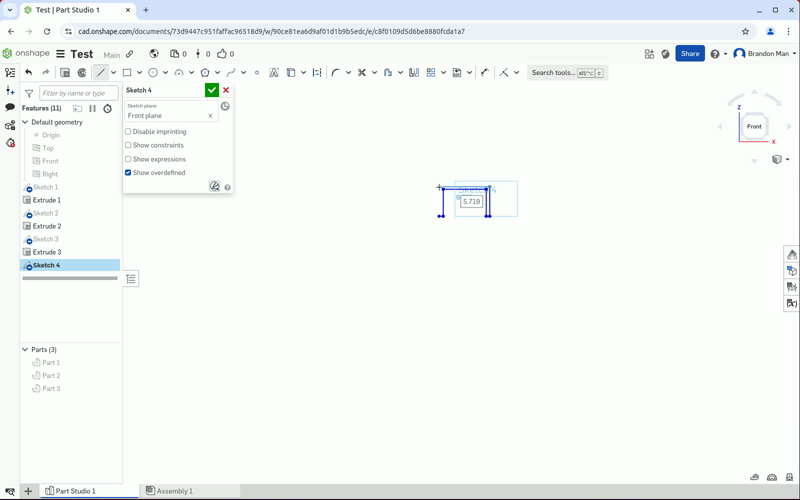
click(439, 186)
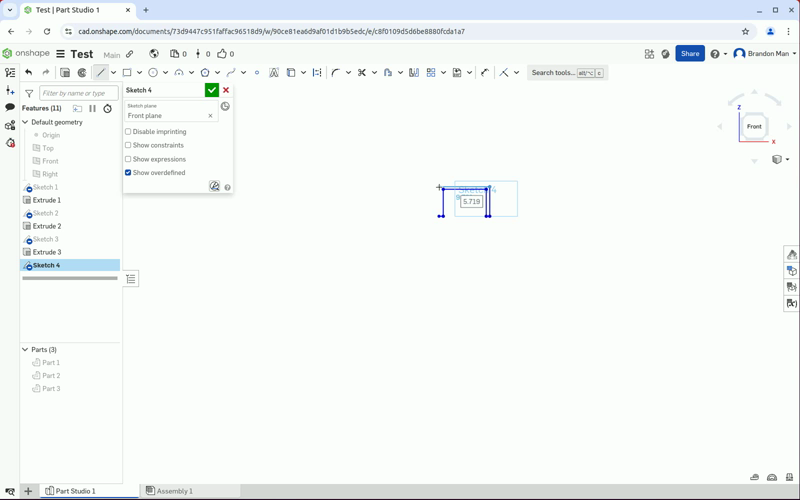
key_up(shift)
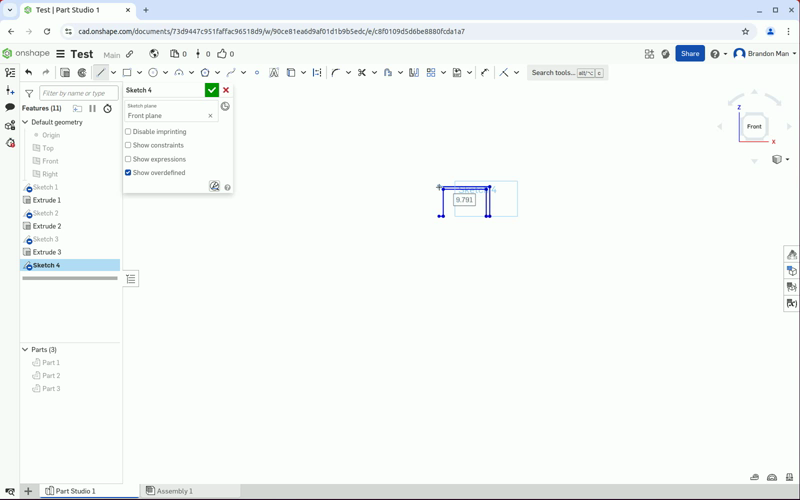
mouse_move(469, 186)
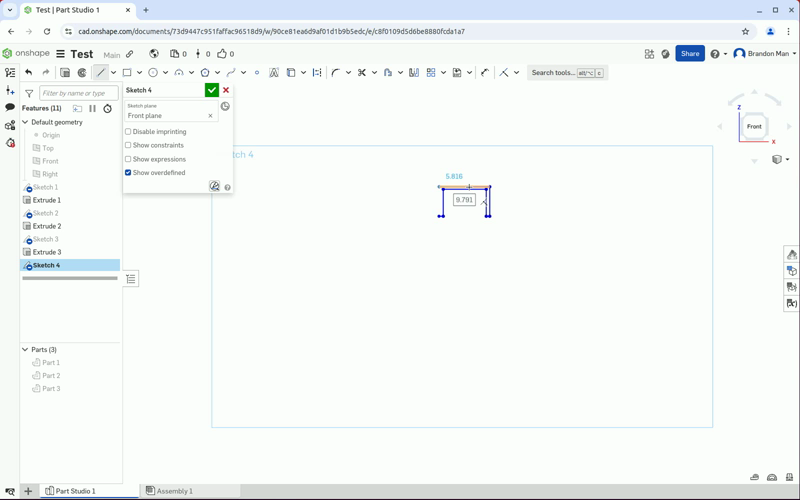
key_down(shift)
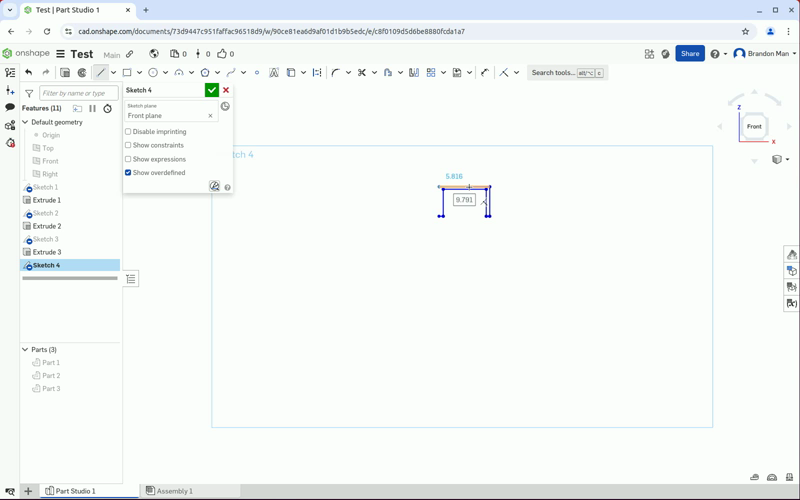
mouse_move(439, 216)
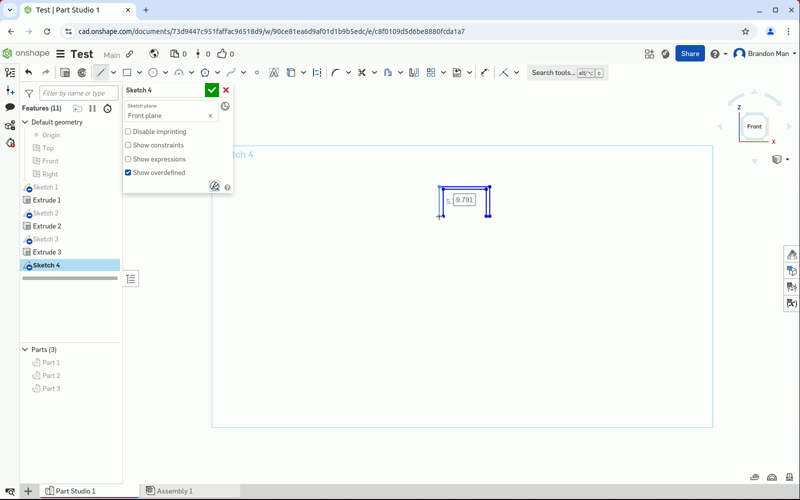
scroll(6)
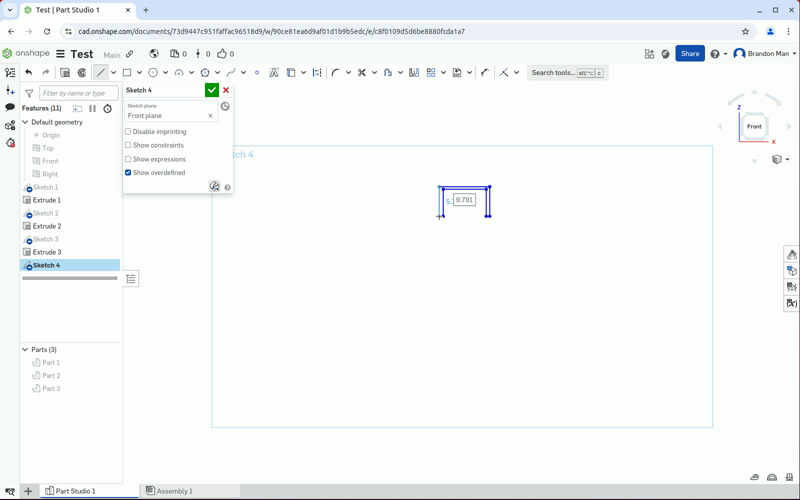
scroll(6)
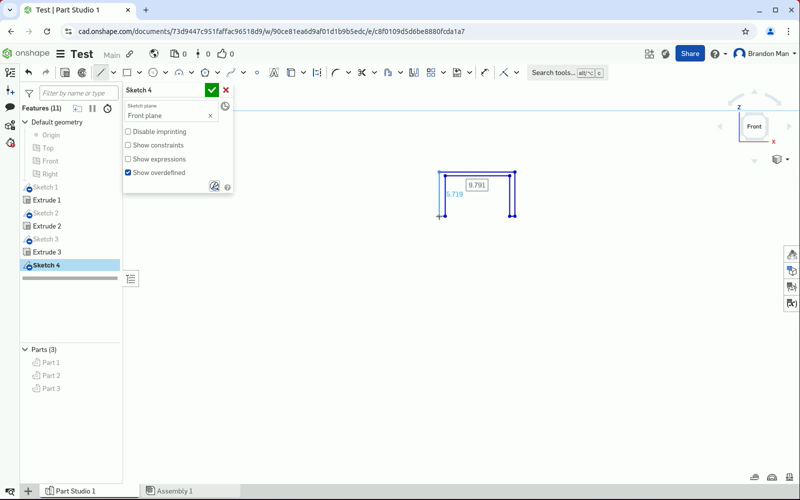
scroll(6)
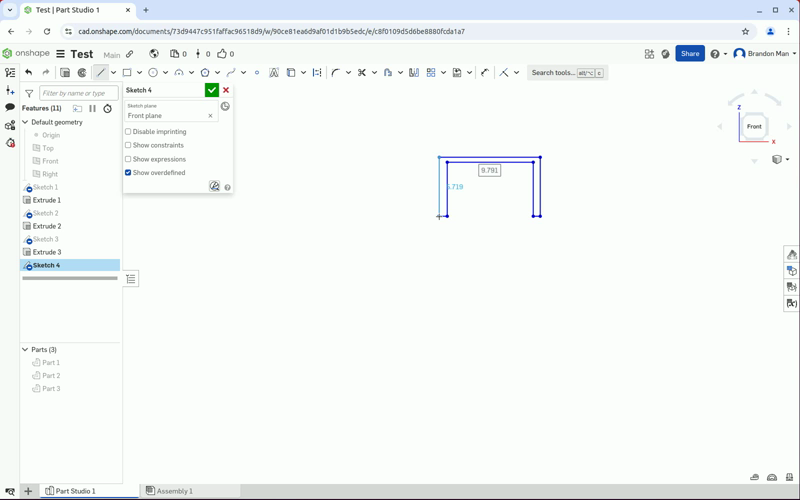
scroll(6)
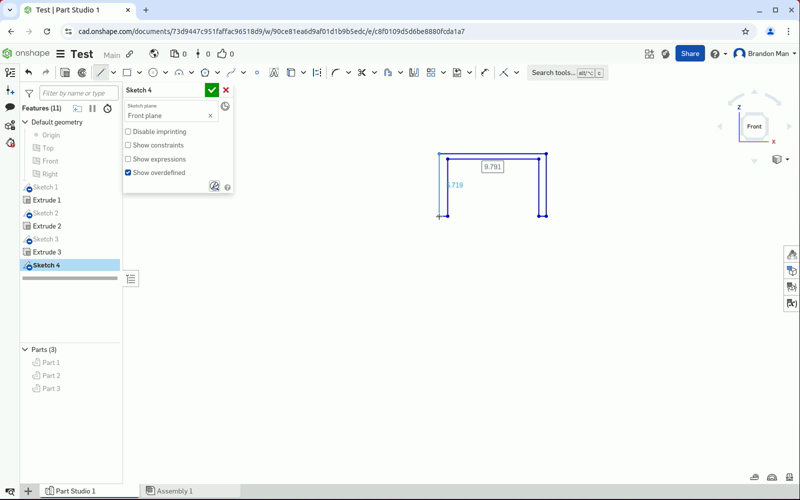
scroll(6)
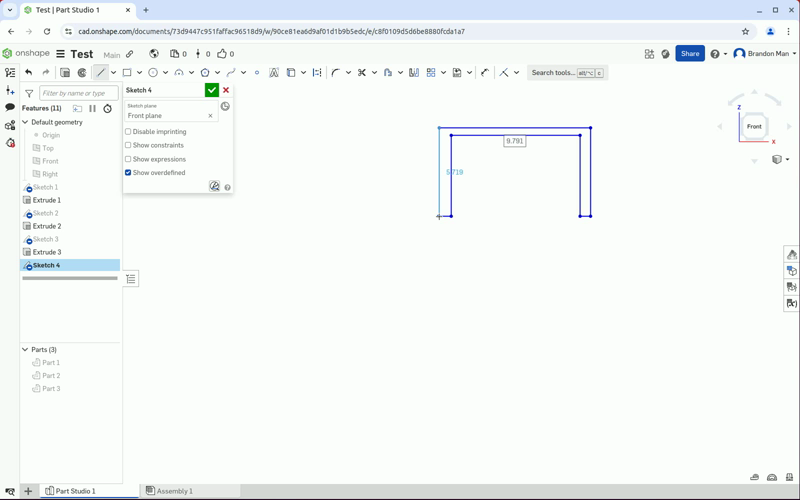
scroll(6)
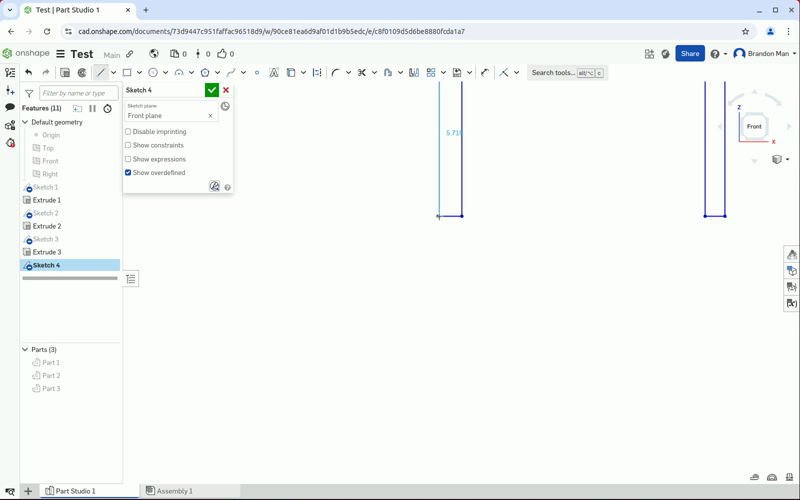
scroll(6)
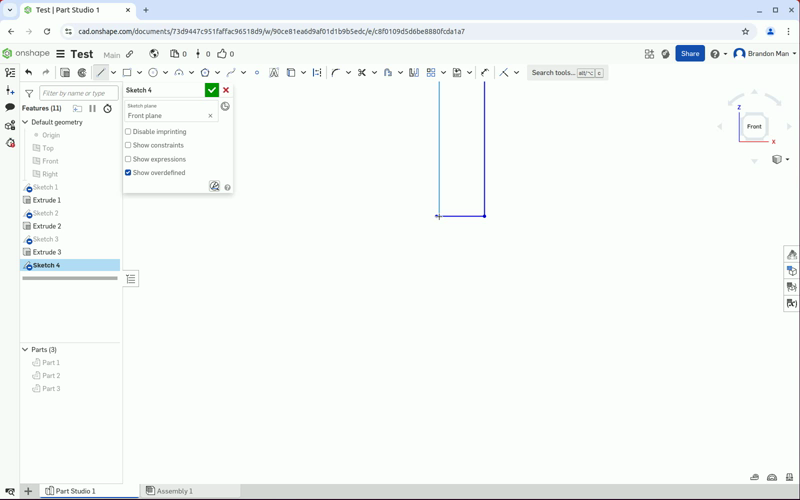
key_up(shift)
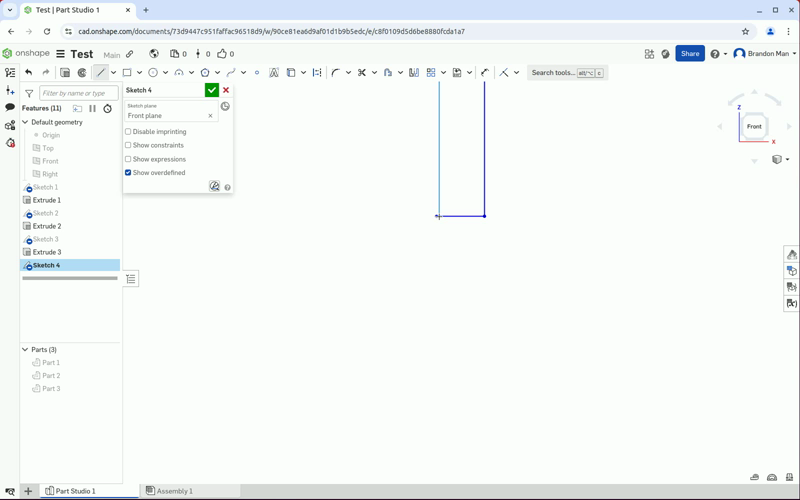
click(439, 216)
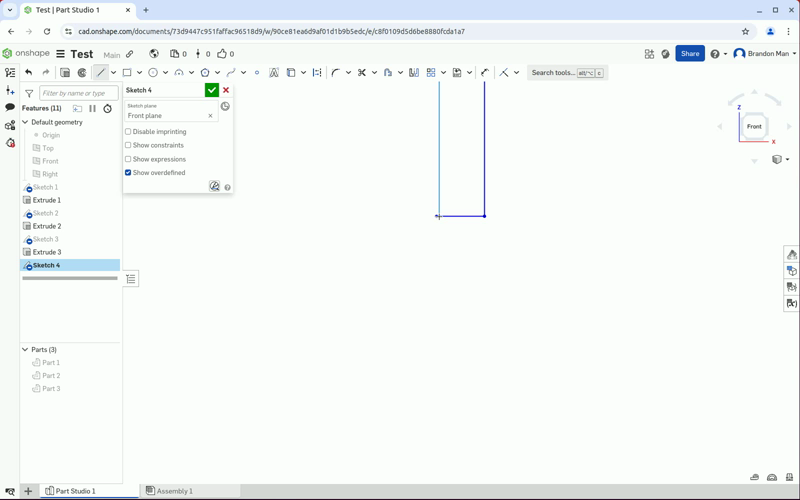
scroll(-6)
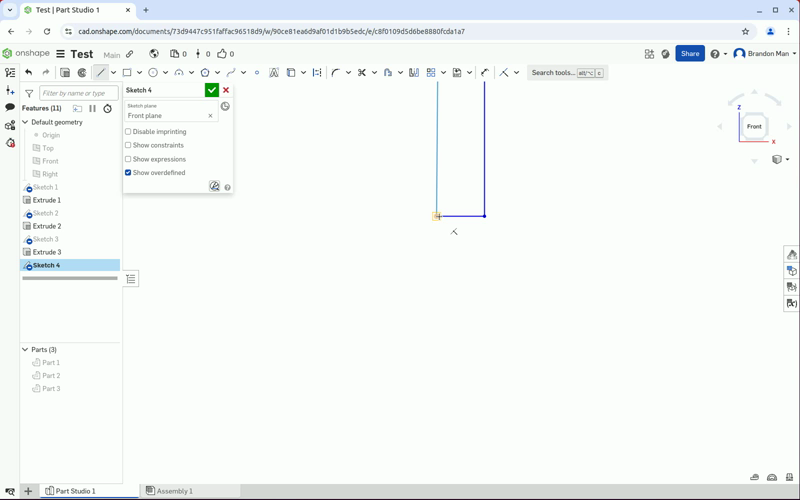
scroll(-6)
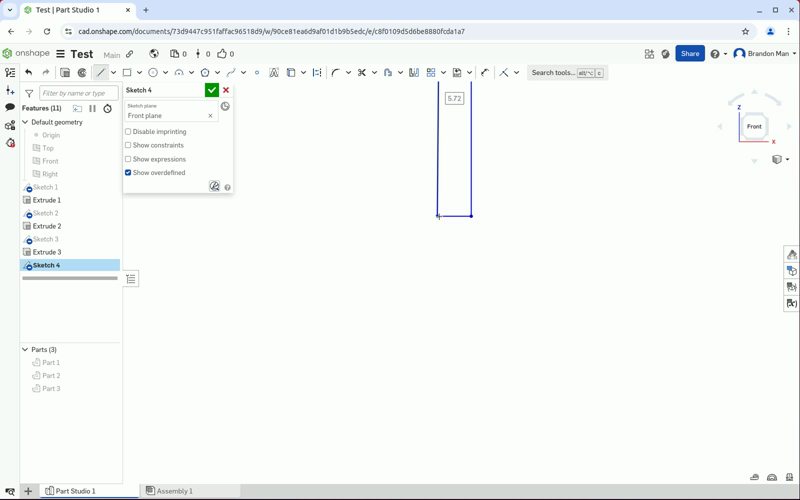
scroll(-6)
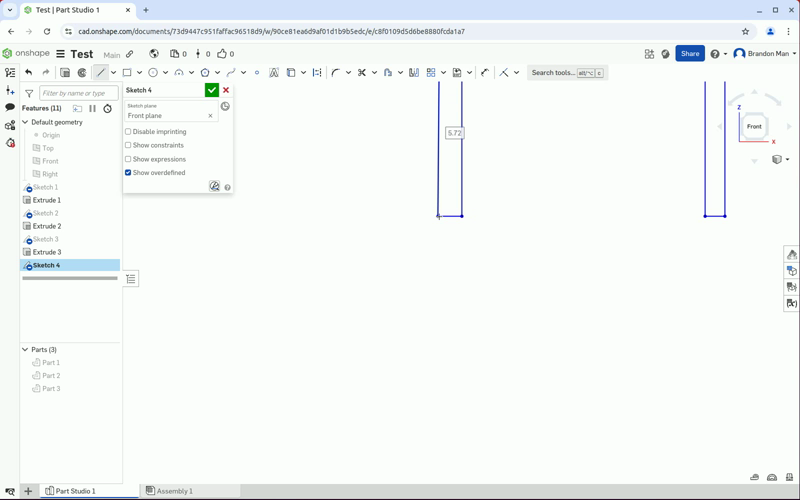
scroll(-6)
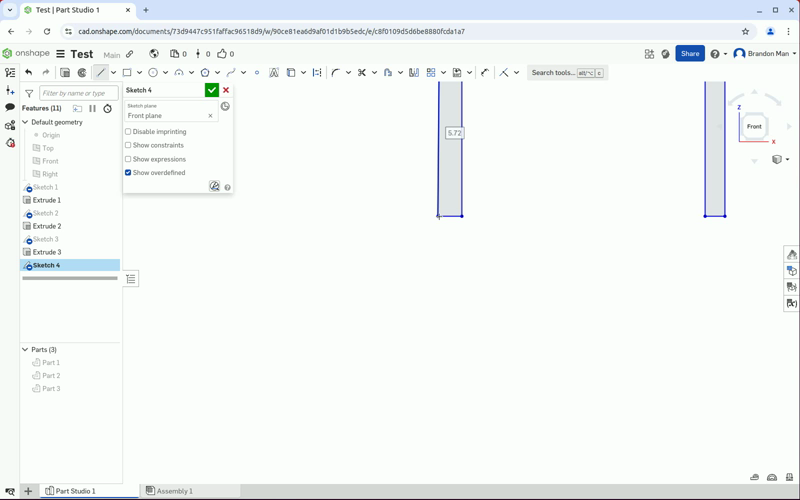
scroll(-6)
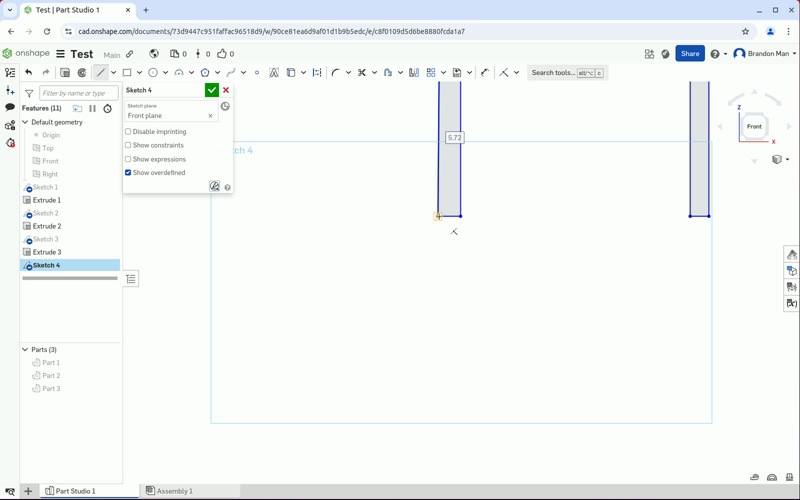
scroll(-6)
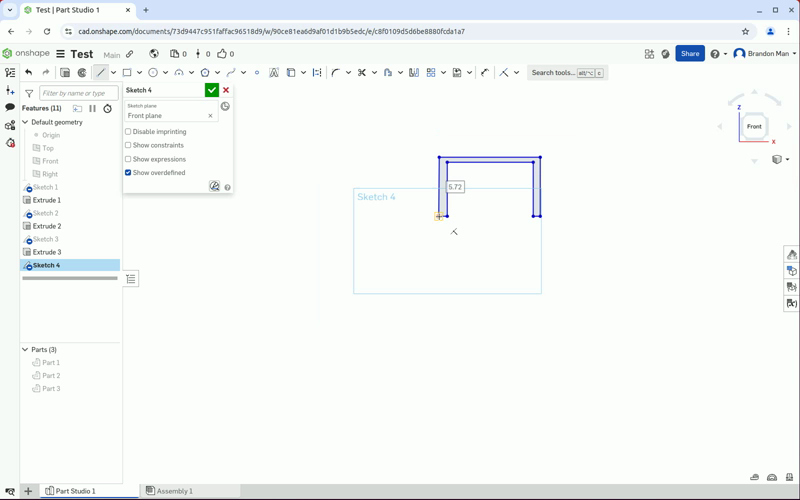
scroll(-6)
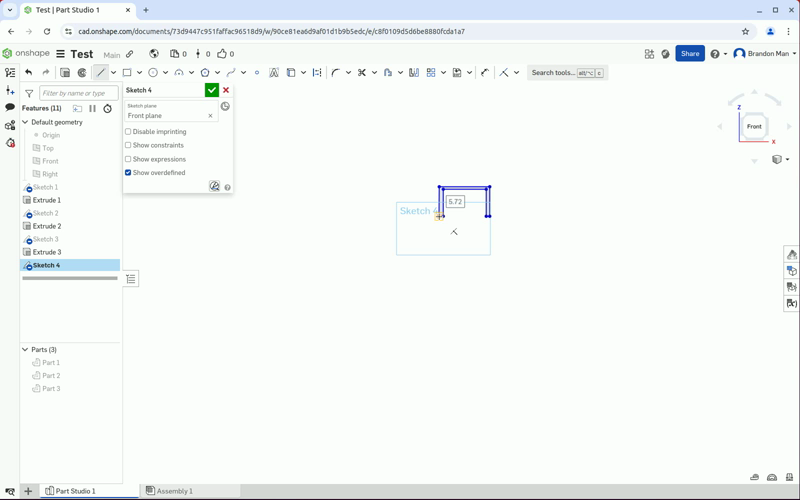
key(esc)
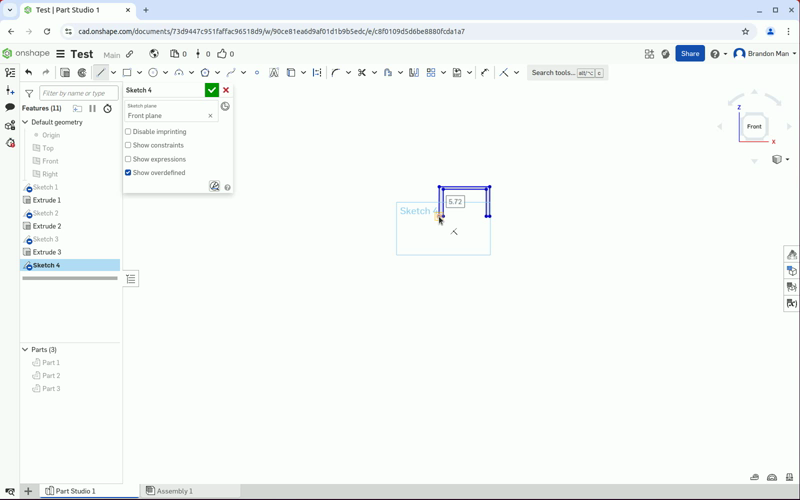
mouse_move(442, 195)
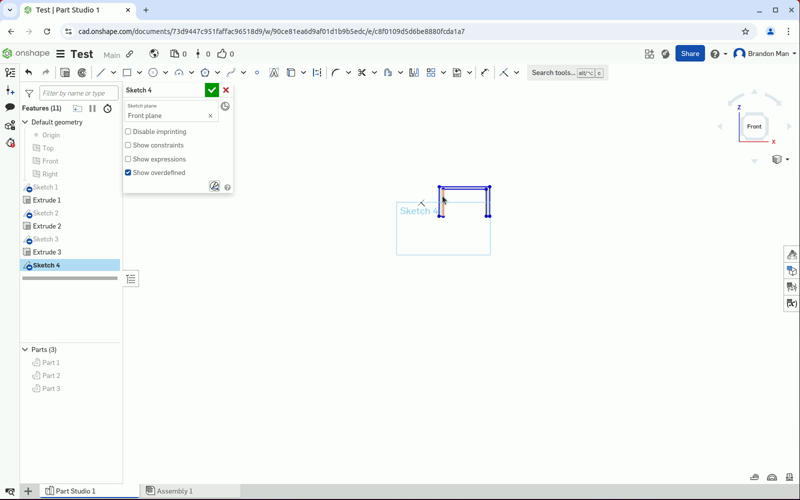
scroll(6)
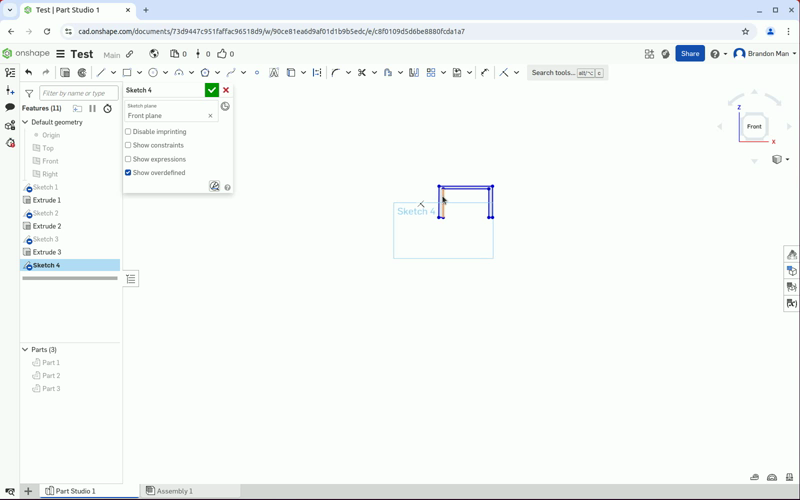
scroll(6)
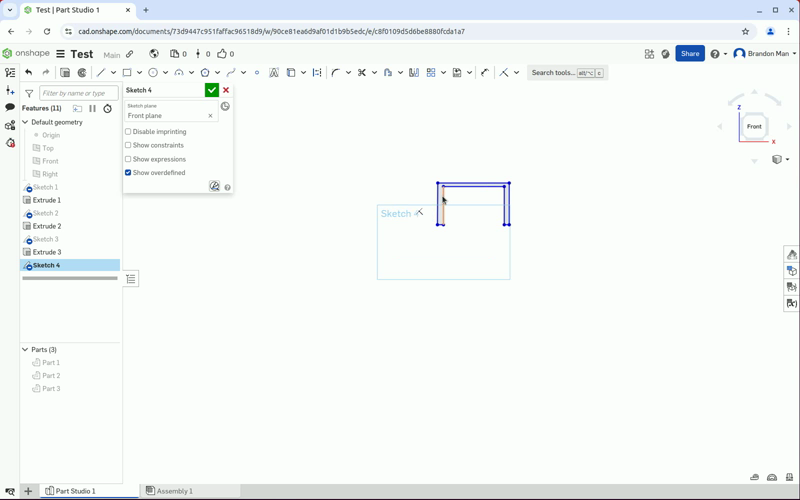
scroll(6)
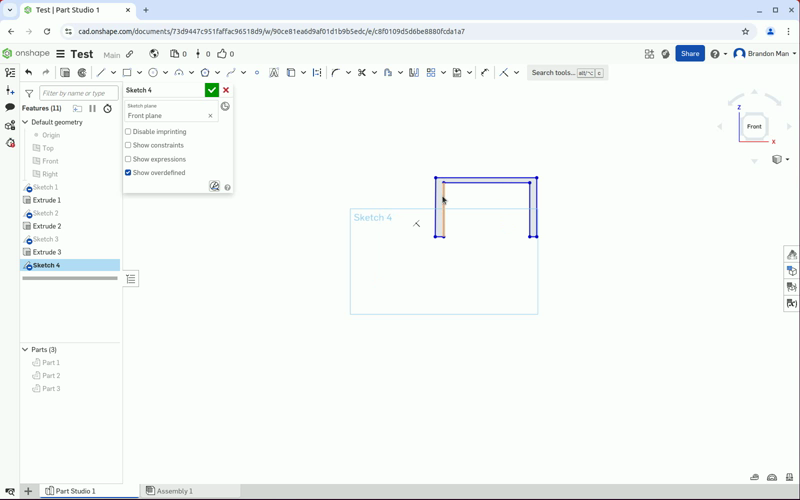
scroll(6)
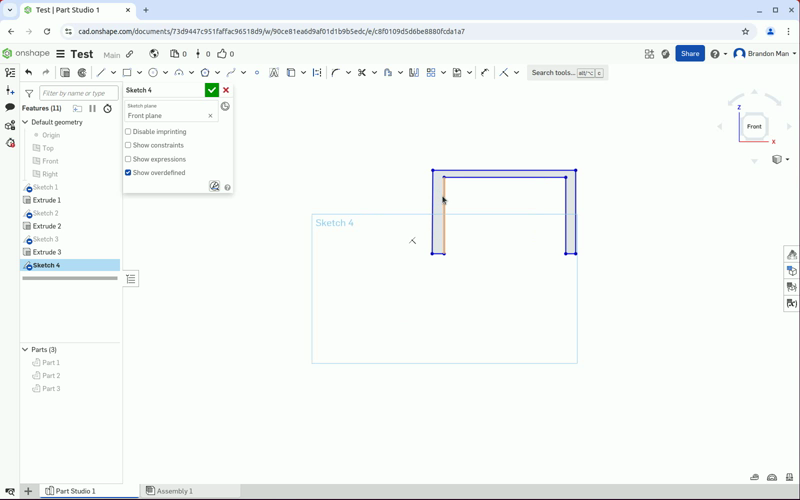
scroll(6)
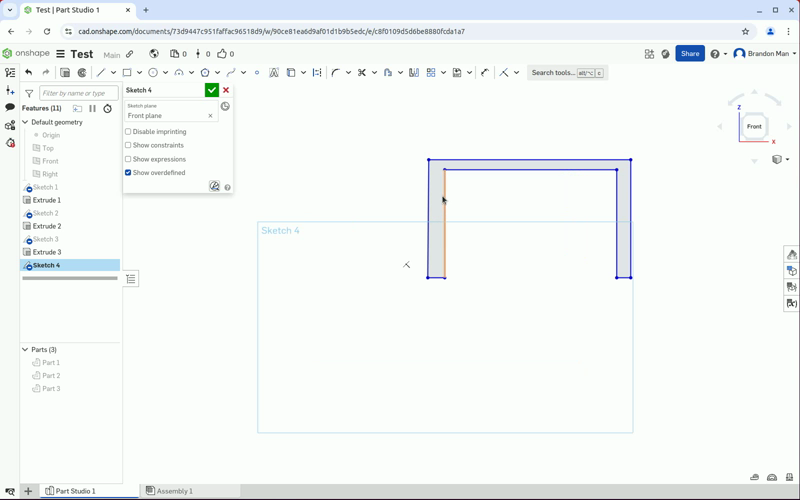
scroll(6)
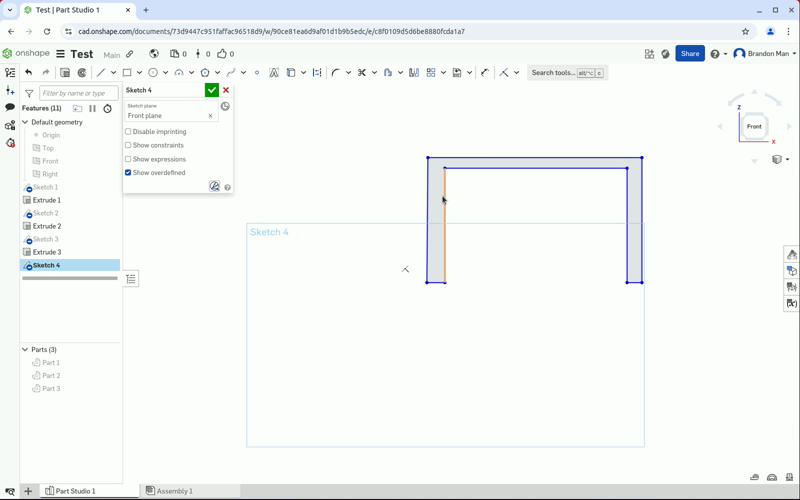
scroll(6)
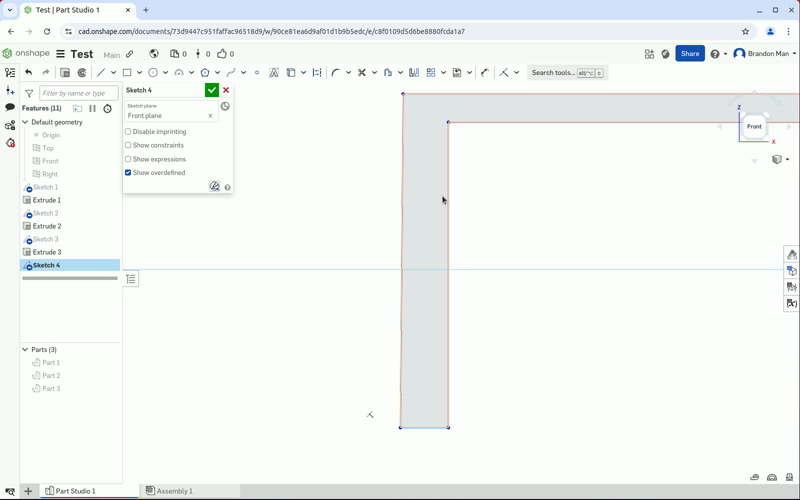
click(442, 195)
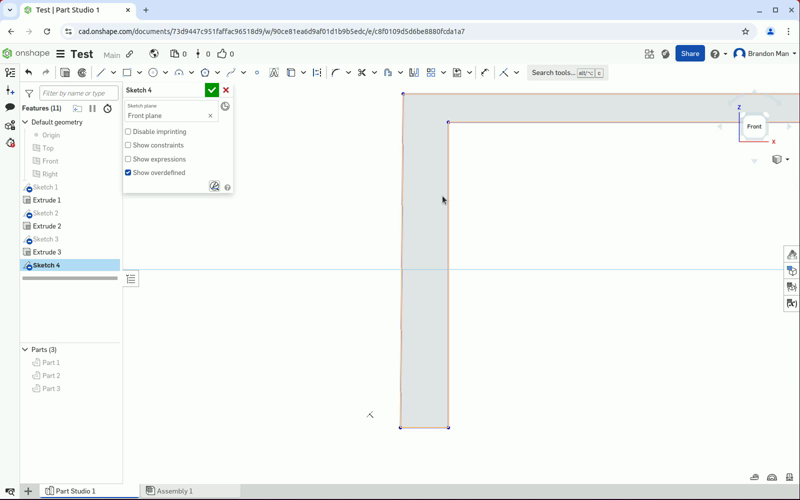
scroll(-6)
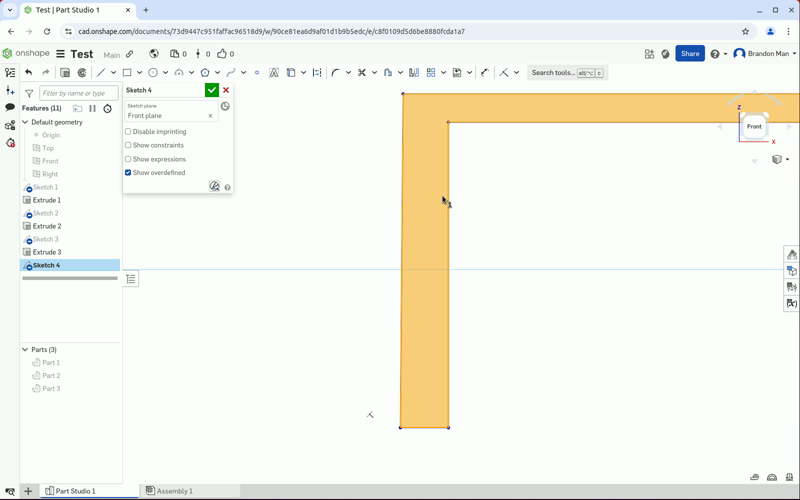
scroll(-6)
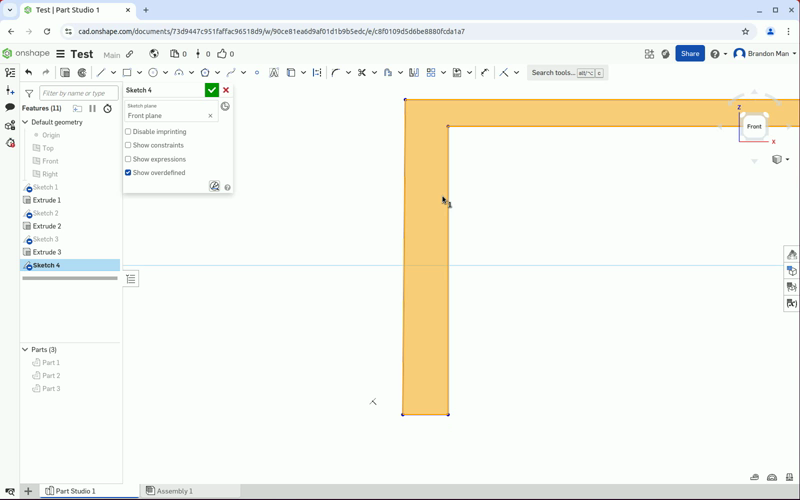
scroll(-6)
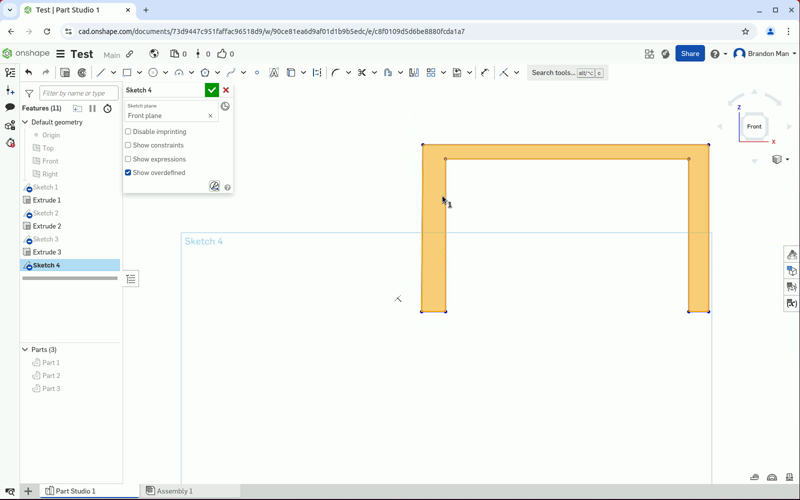
scroll(-6)
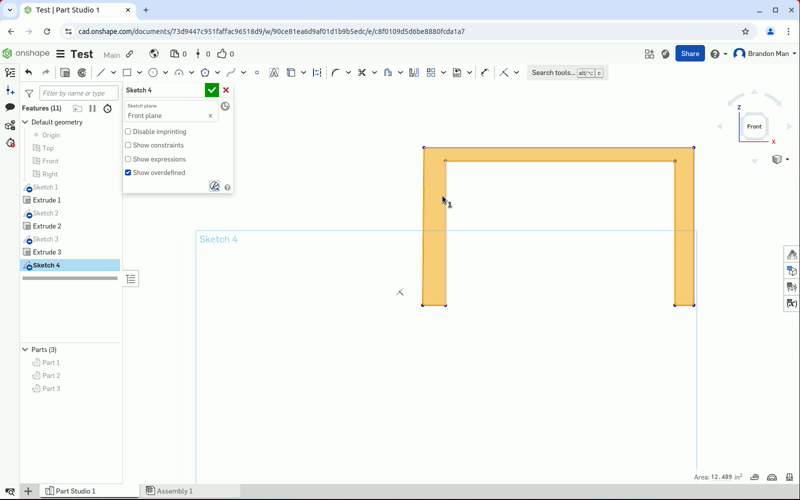
scroll(-6)
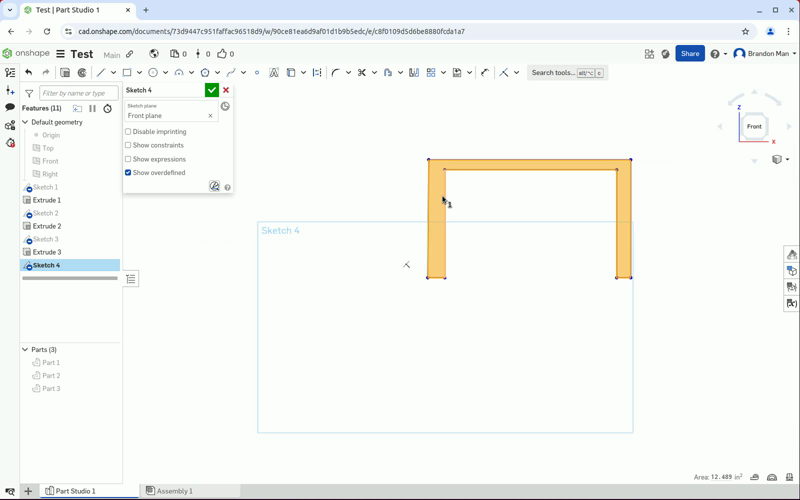
scroll(-6)
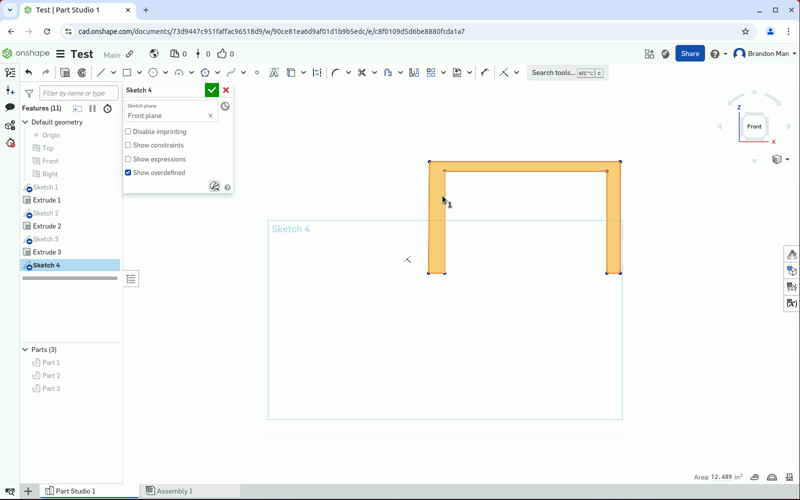
scroll(-6)
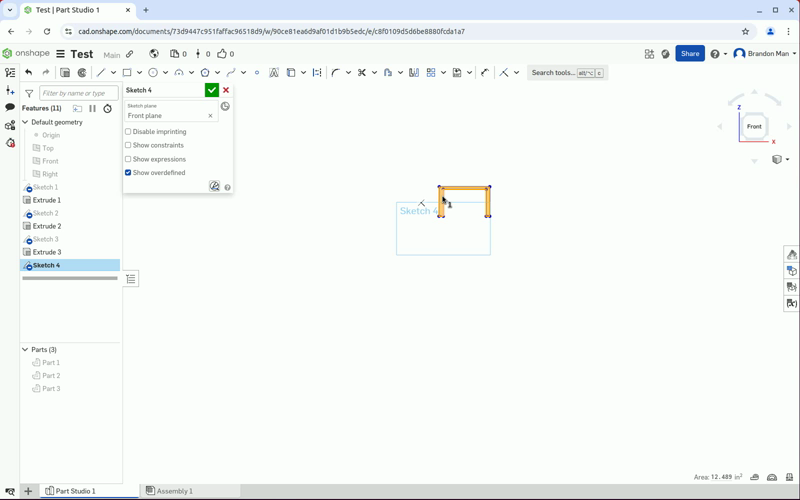
mouse_move(73, 352)
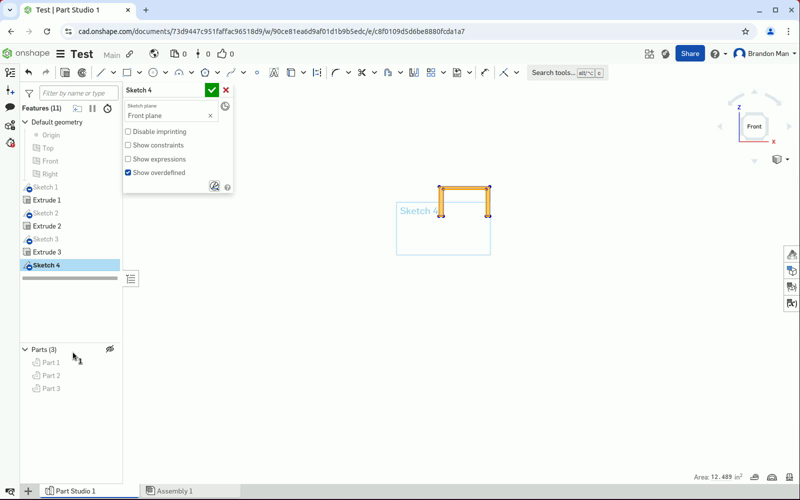
key(shift+y)
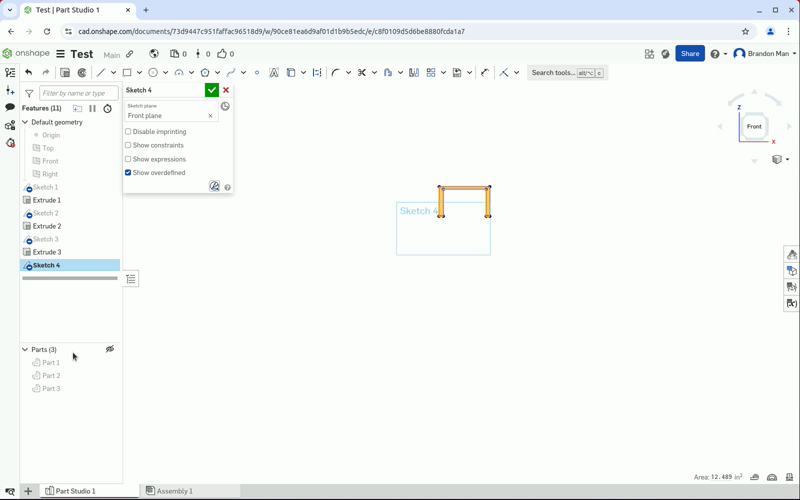
key(shift+e)
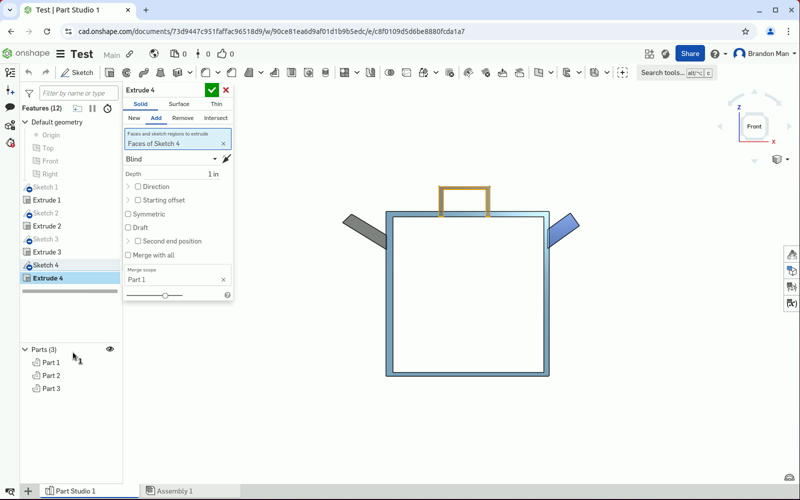
mouse_move(143, 106)
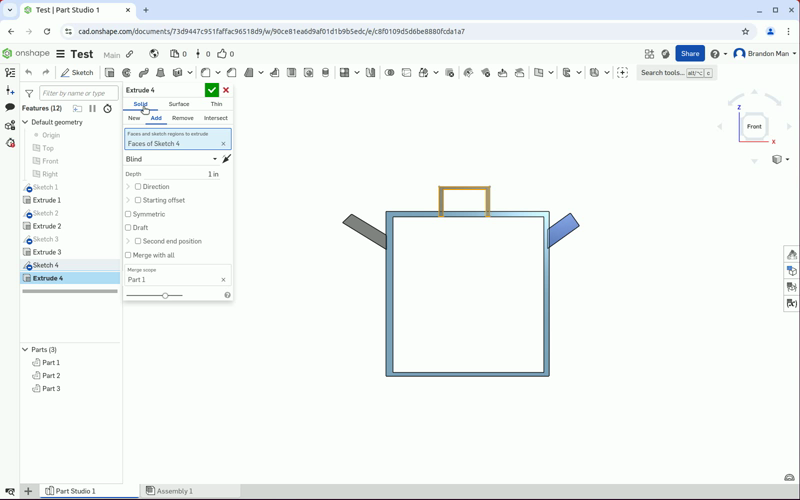
click(143, 106)
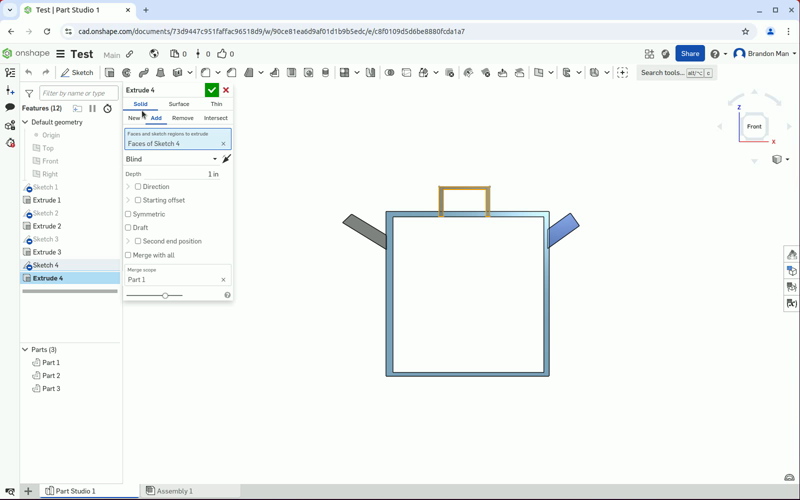
mouse_move(137, 120)
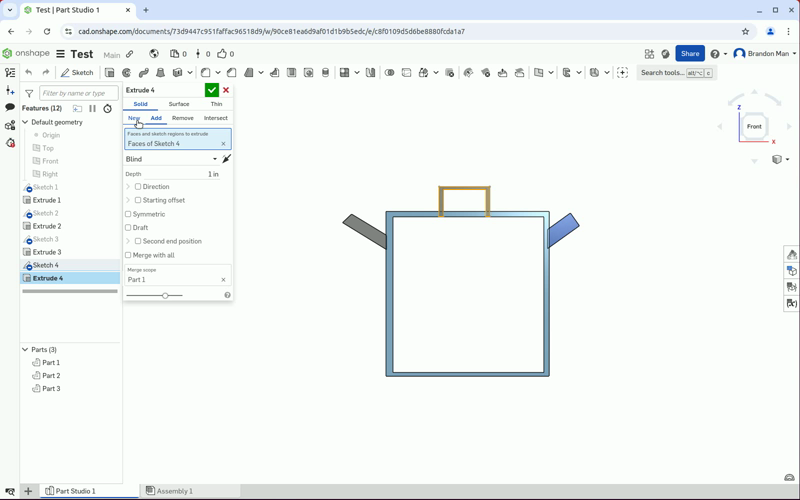
click(137, 120)
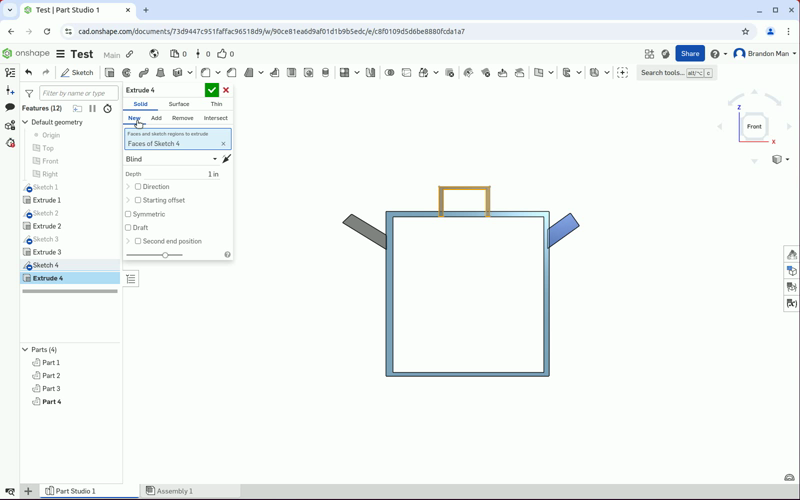
key(tab, 4)
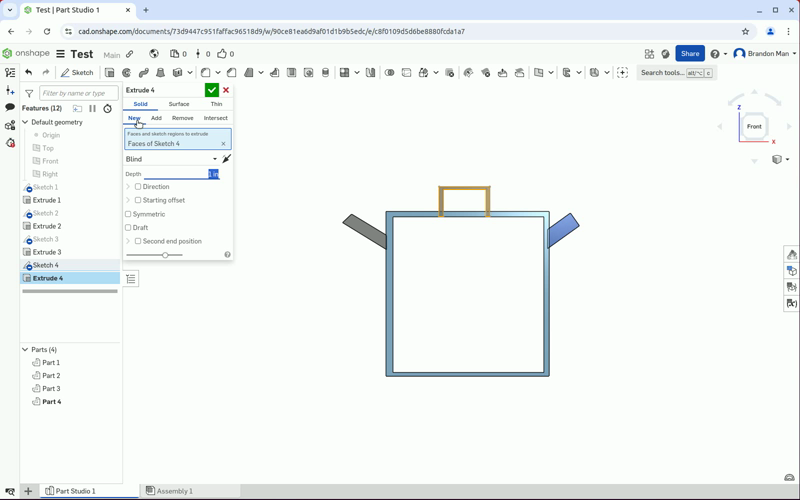
text(6.499)
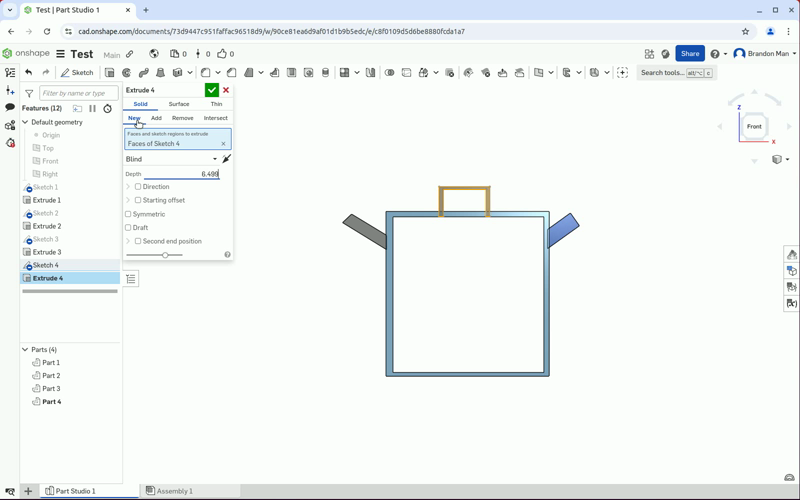
key(enter)
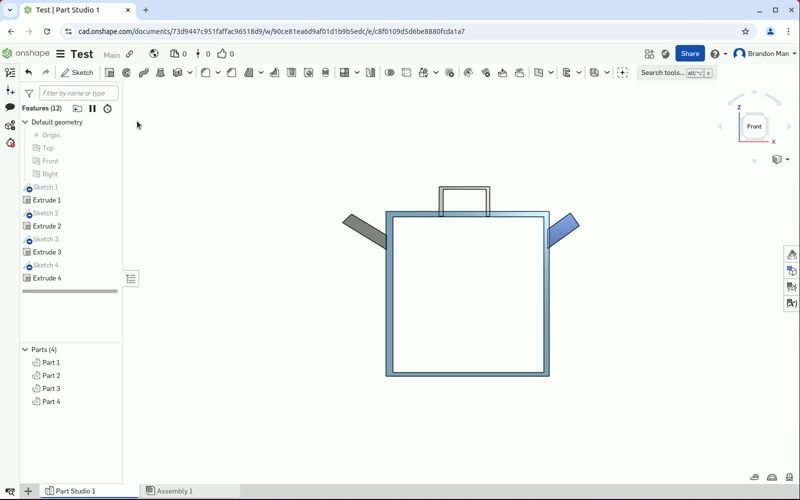
key(shift+h)
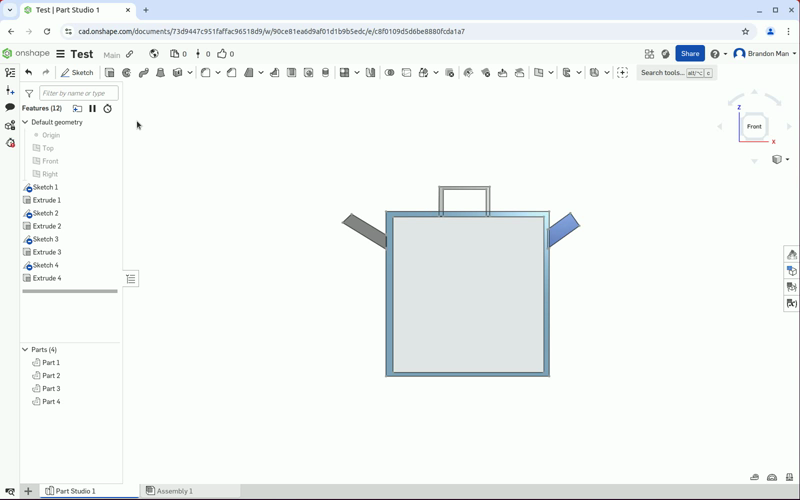
key(shift+h)
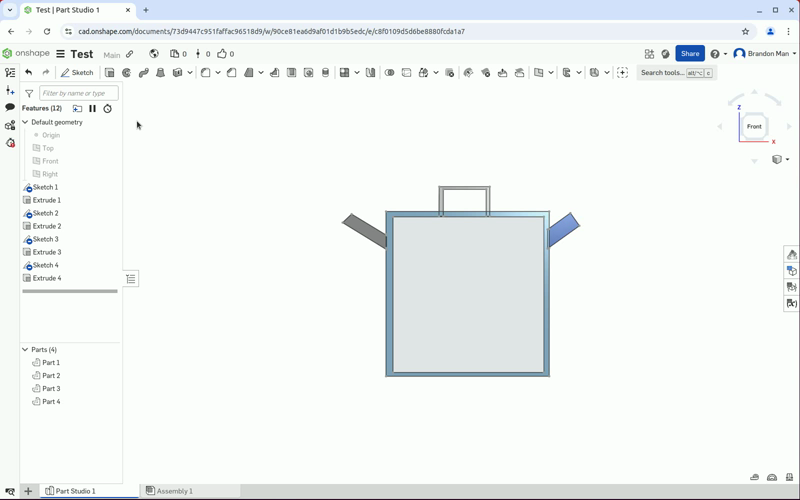
key(shift+7)
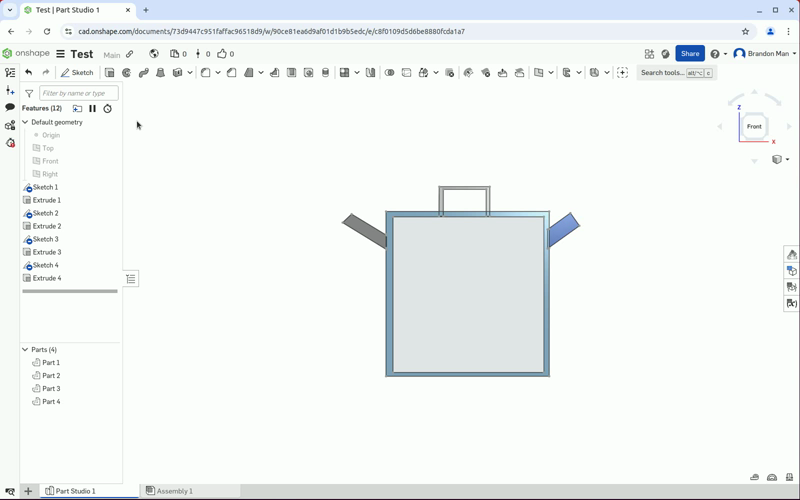
key(left, 2)
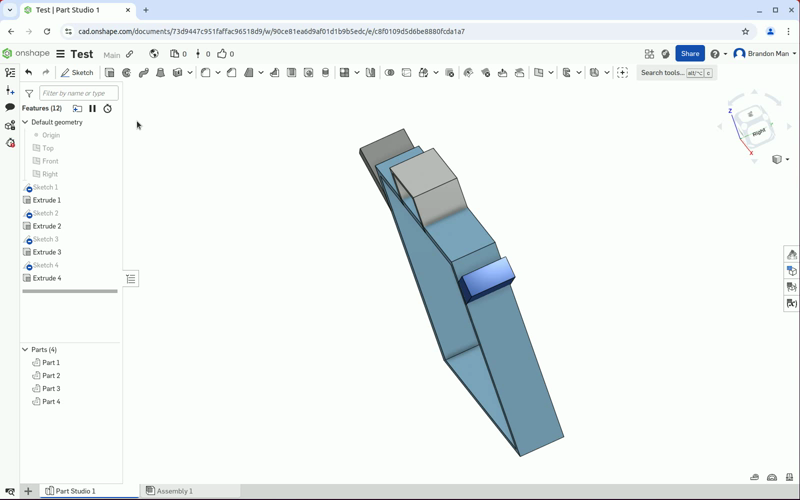
key(down, 2)
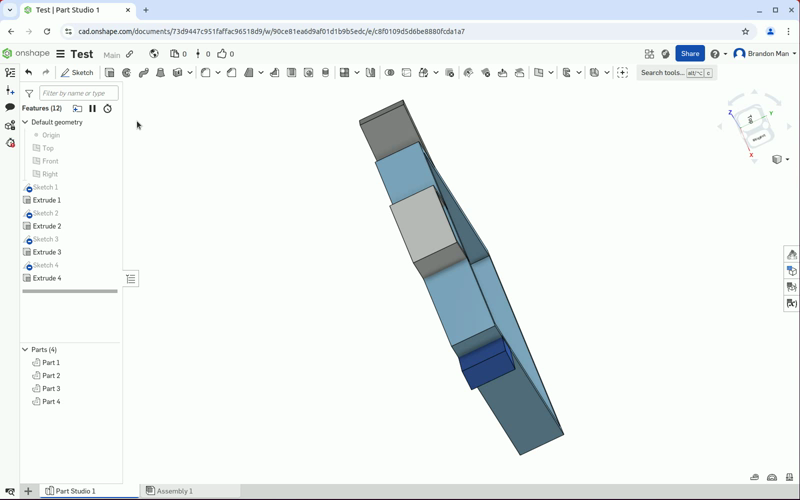
key(up, 2)
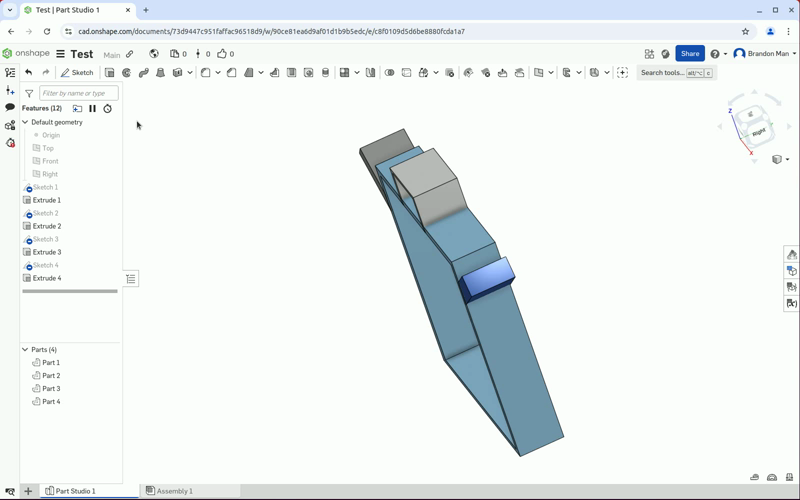
key(right, 2)
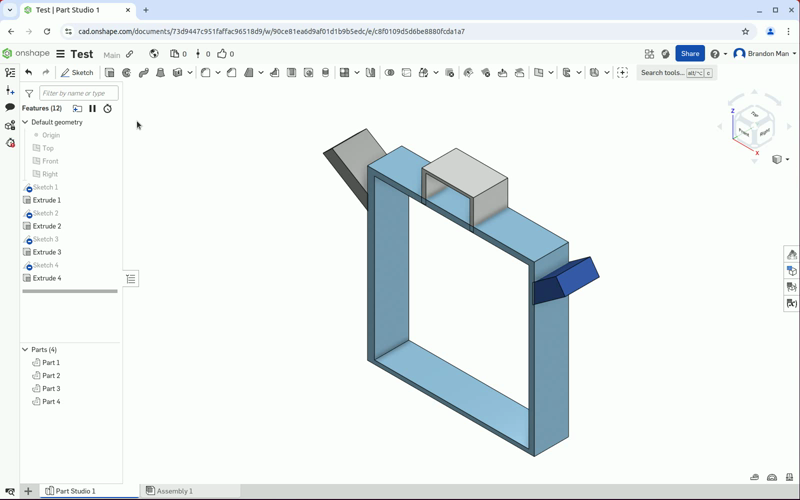
mouse_move(73, 189)
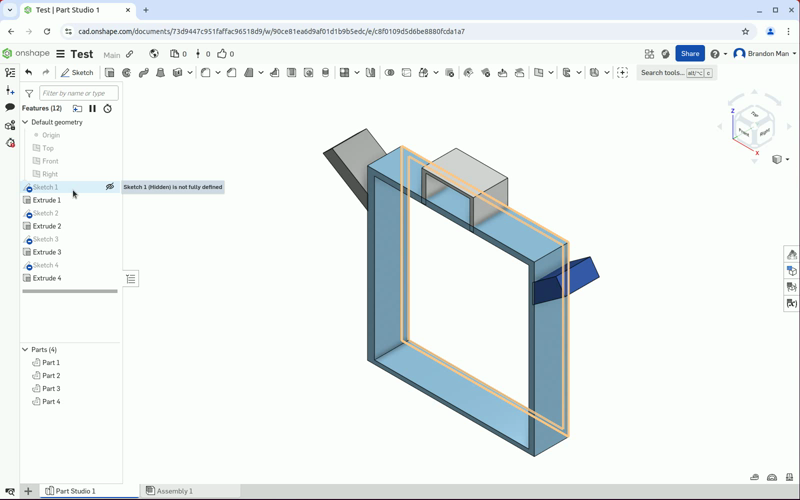
click(73, 189)